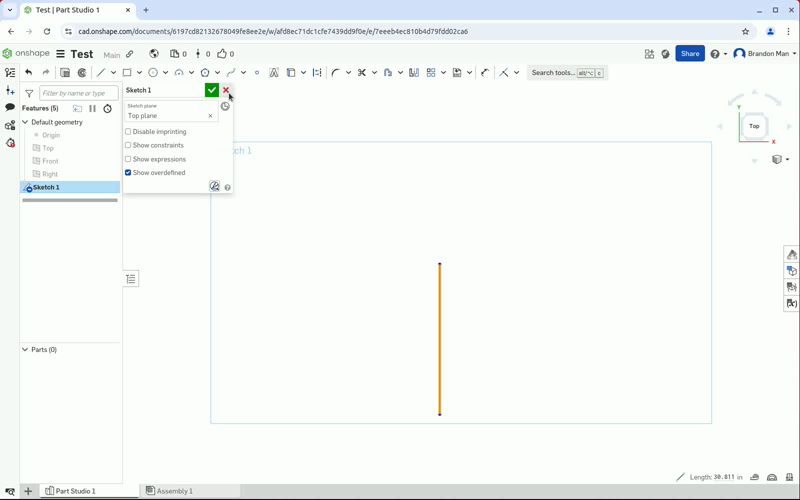
key(shift+h)
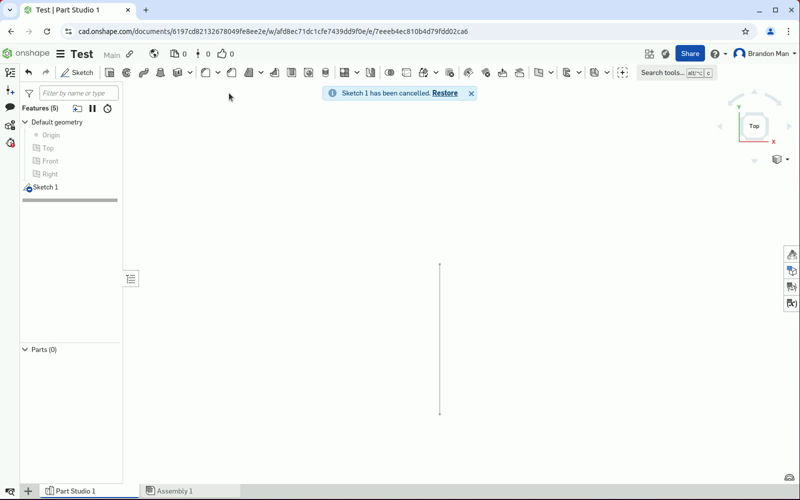
mouse_move(73, 352)
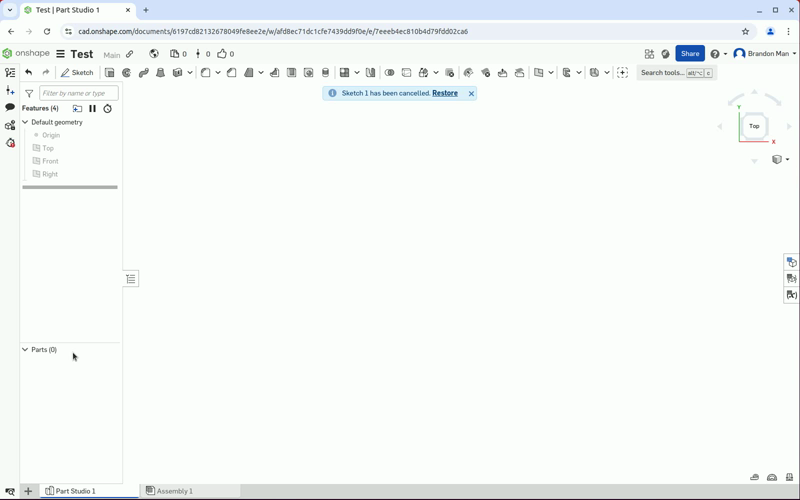
key(y)
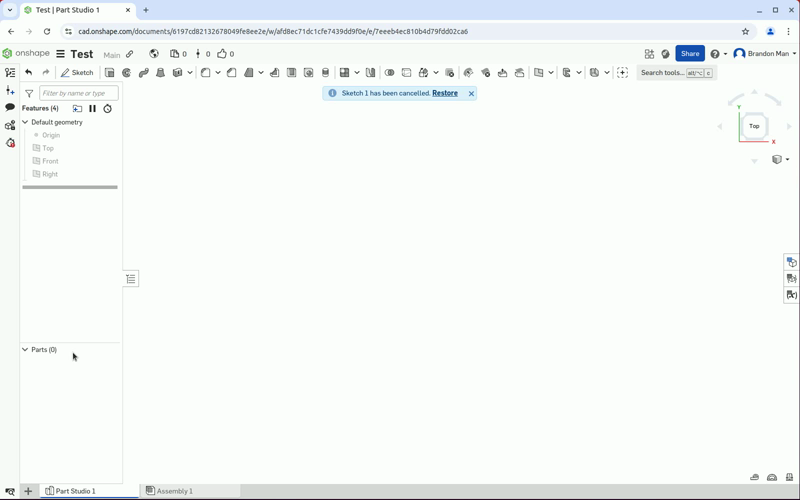
key(shift+p)
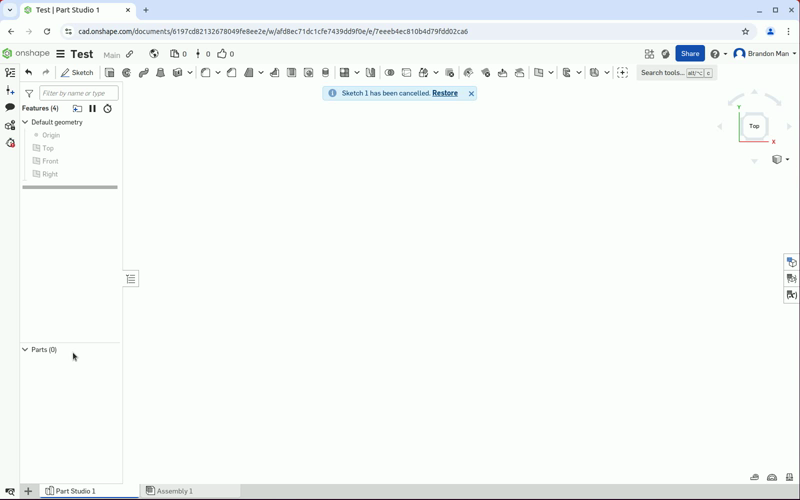
key(space)
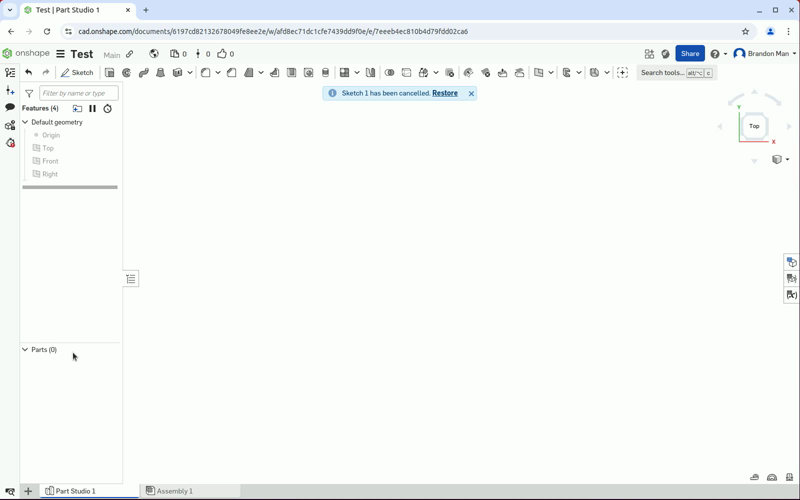
key_down(shift)
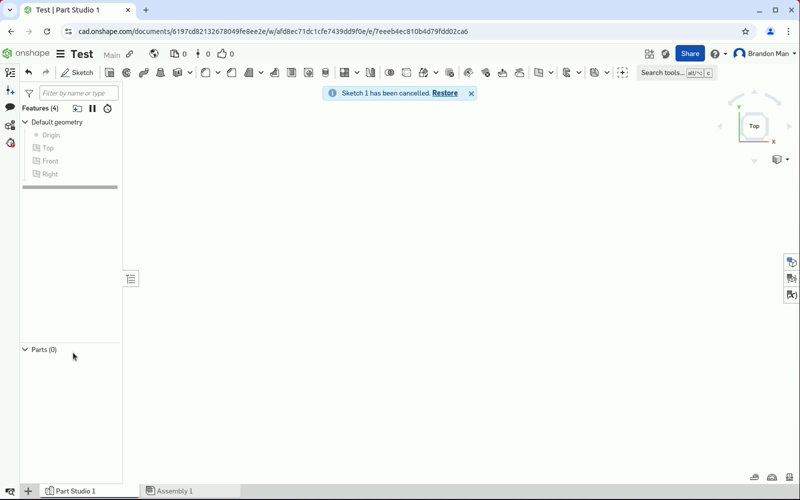
key(up)
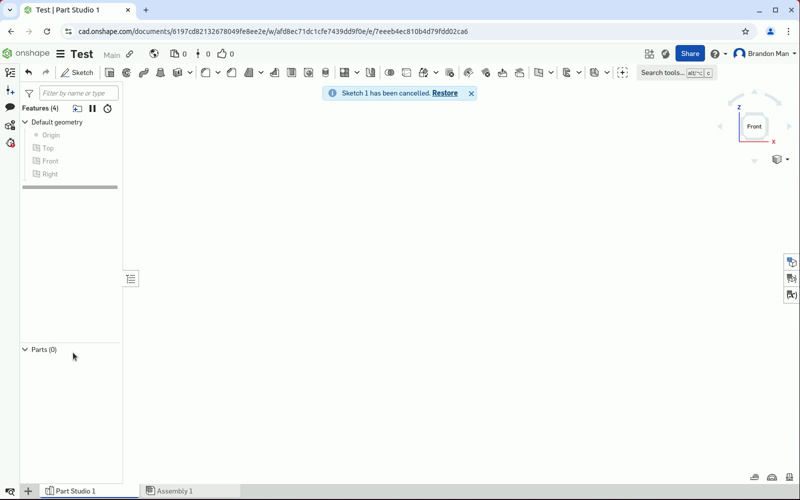
key_up(shift)
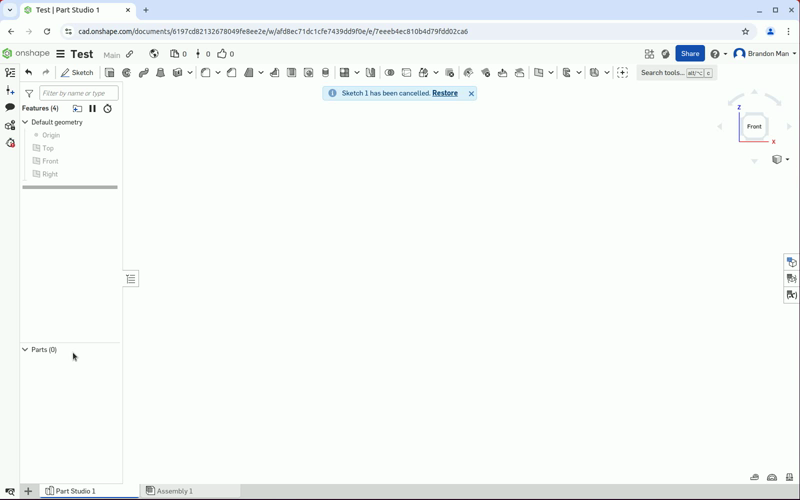
mouse_move(73, 352)
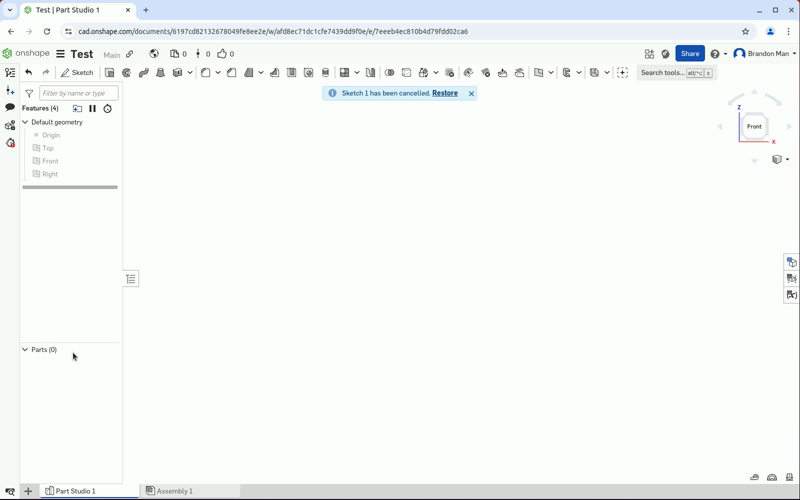
key(shift+y)
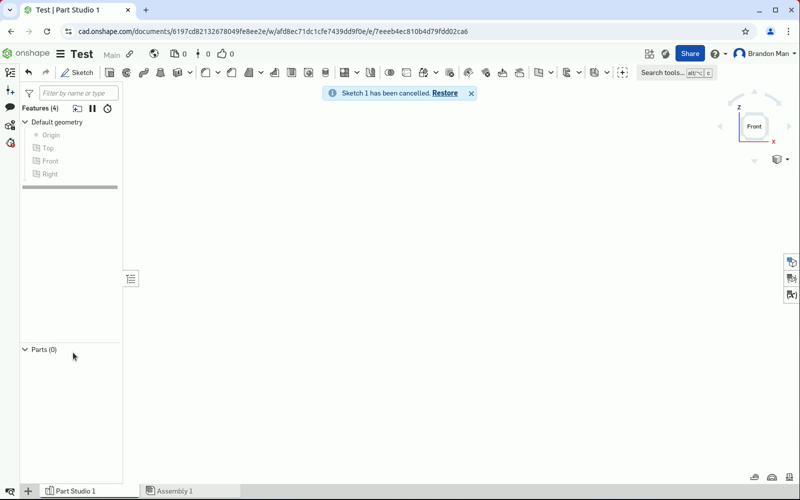
key(shift+s)
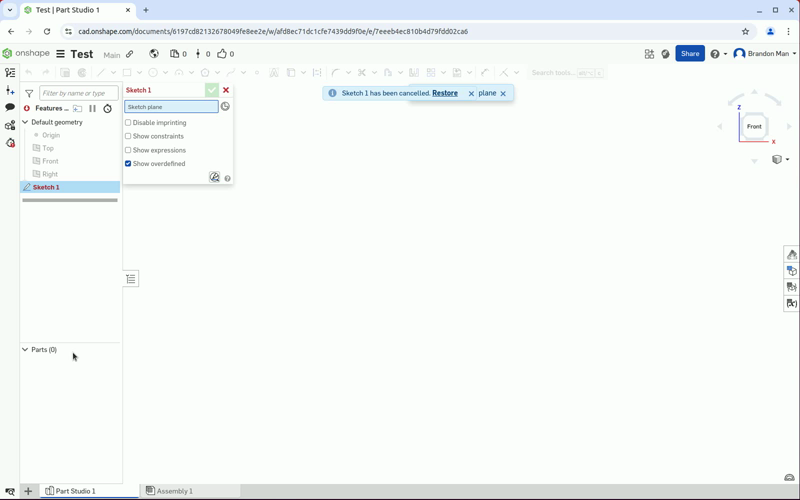
mouse_move(73, 163)
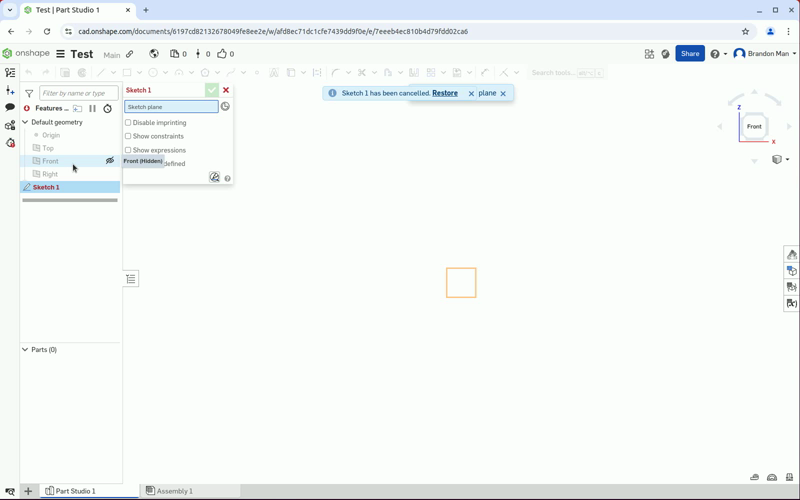
click(73, 163)
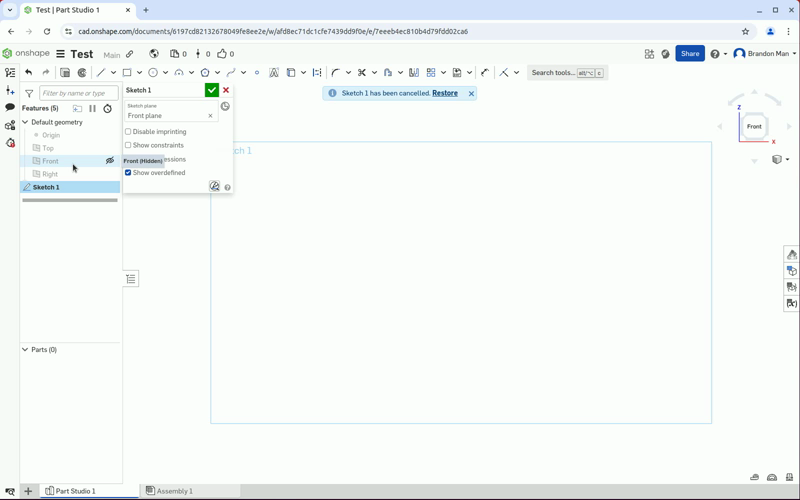
mouse_move(73, 352)
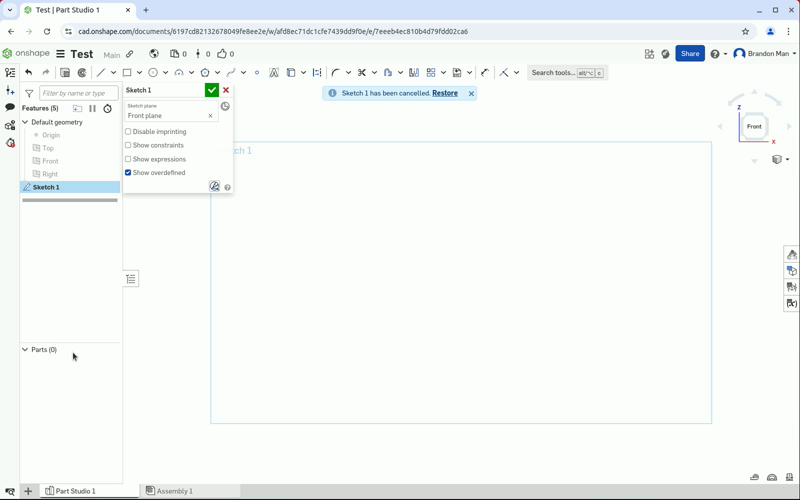
key(y)
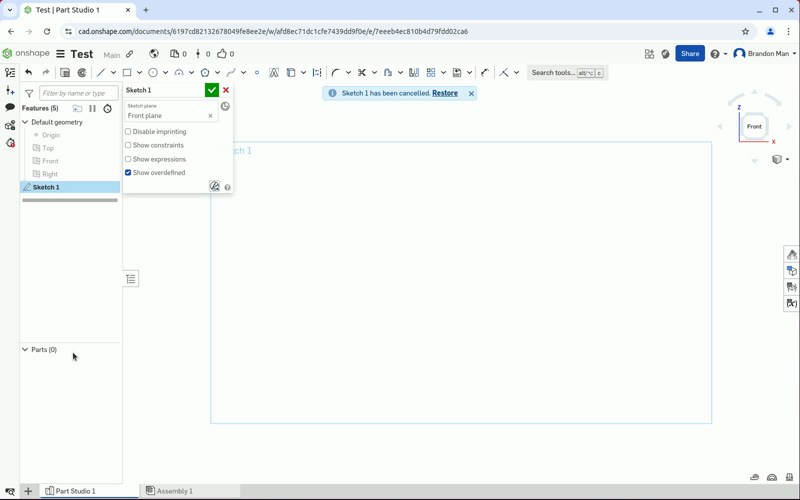
key(c)
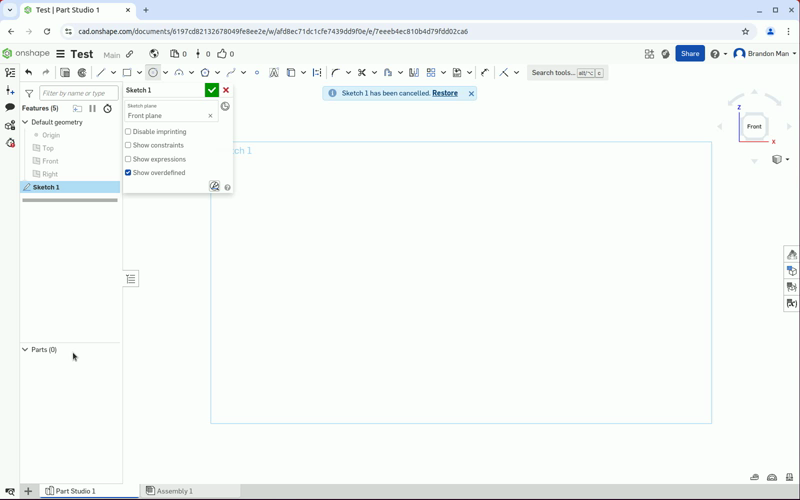
key_down(shift)
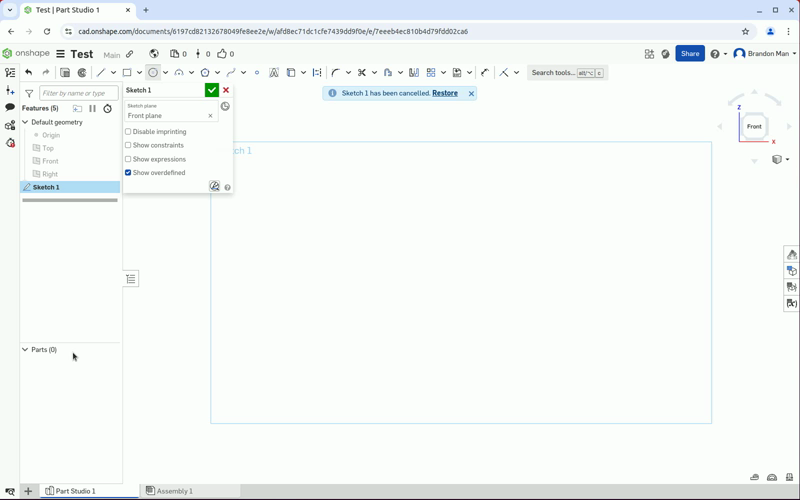
mouse_move(461, 282)
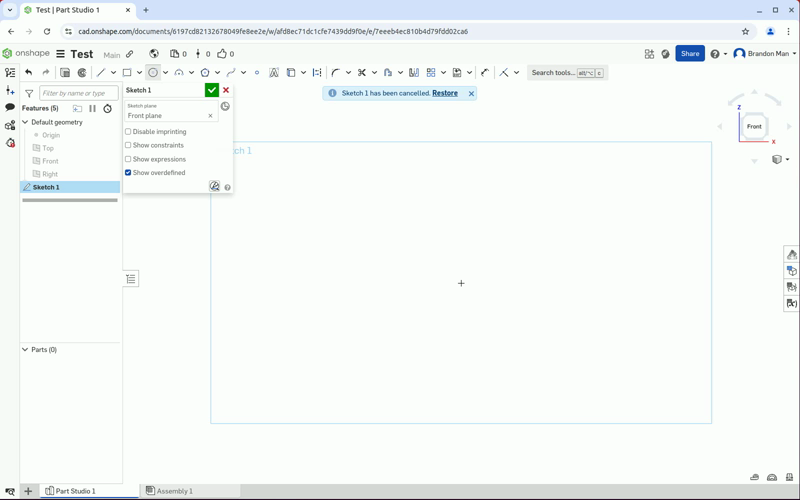
click(461, 282)
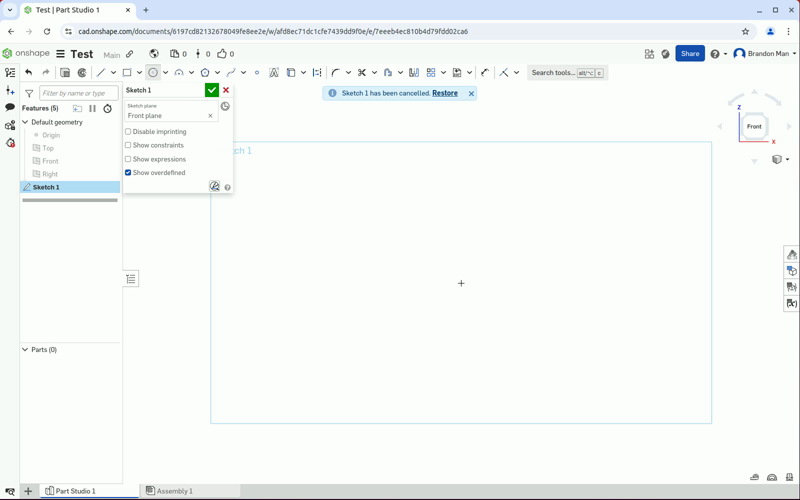
key_up(shift)
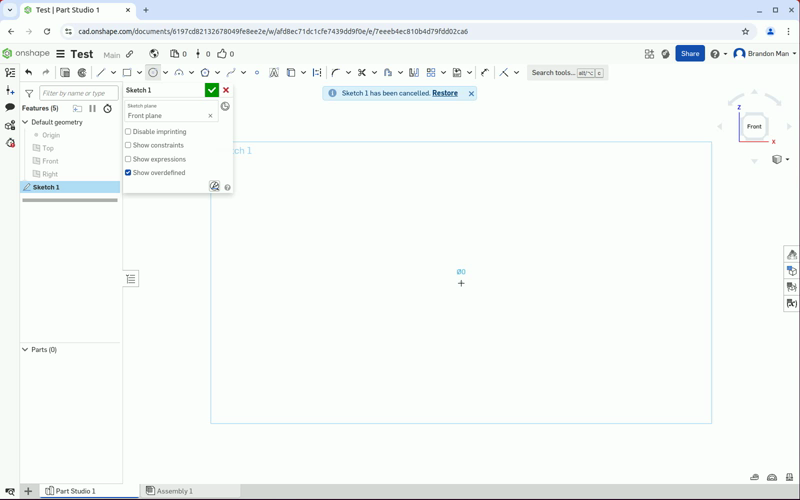
mouse_move(463, 282)
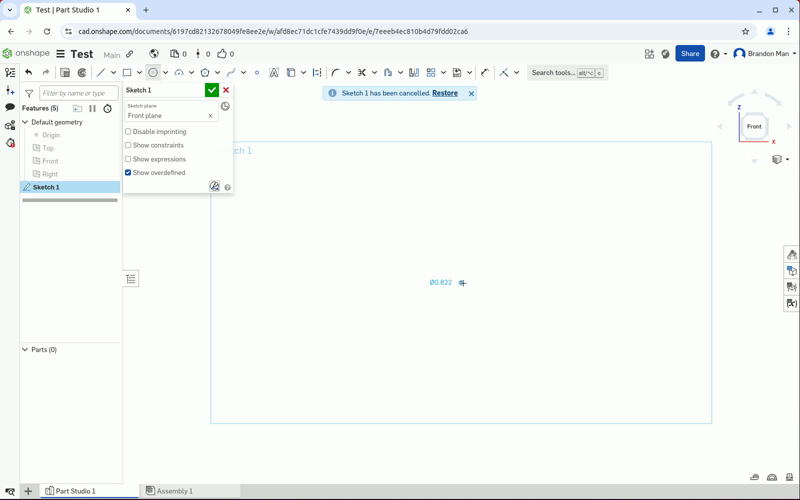
scroll(6)
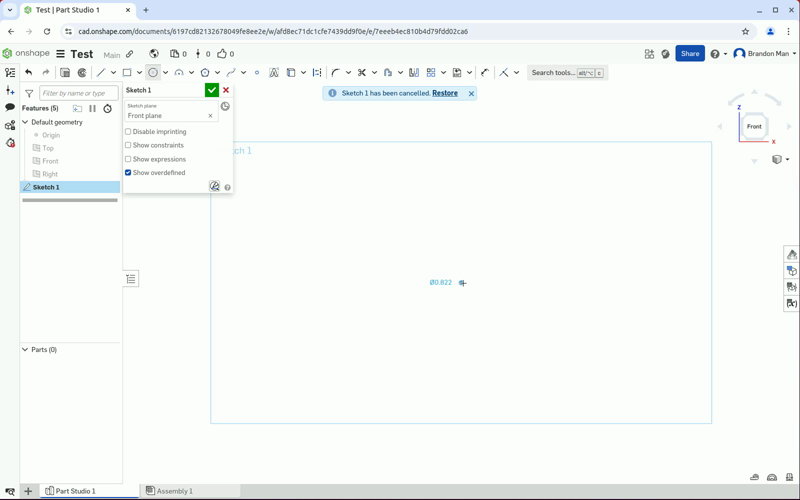
scroll(6)
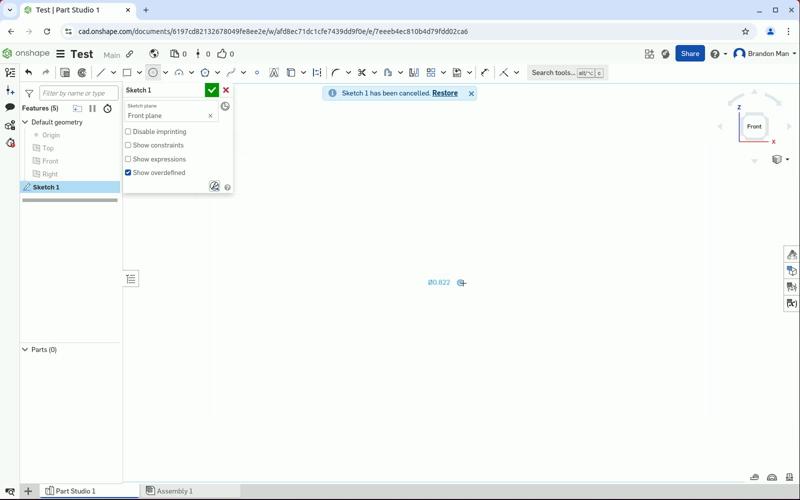
scroll(6)
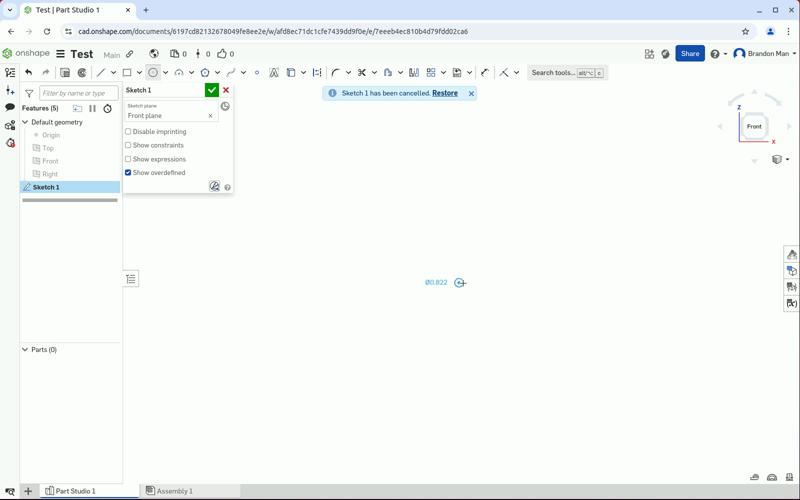
scroll(6)
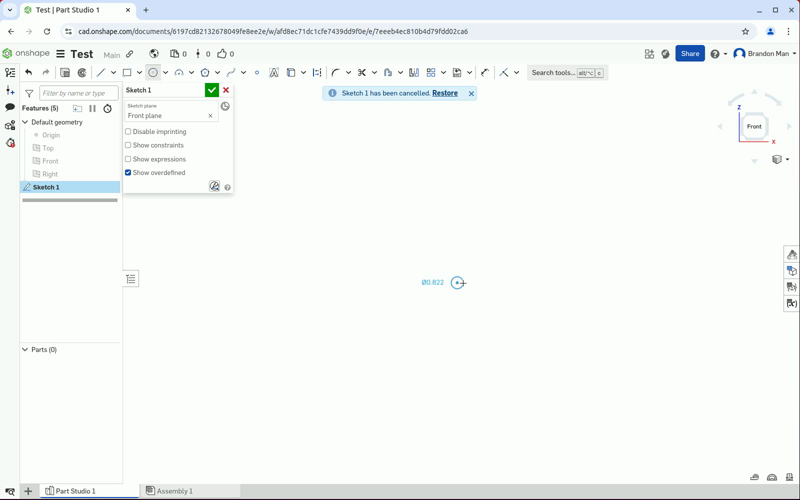
scroll(6)
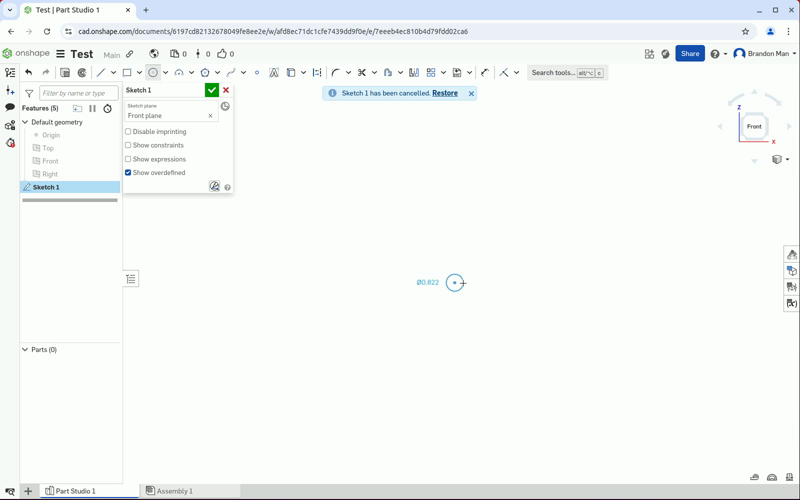
scroll(6)
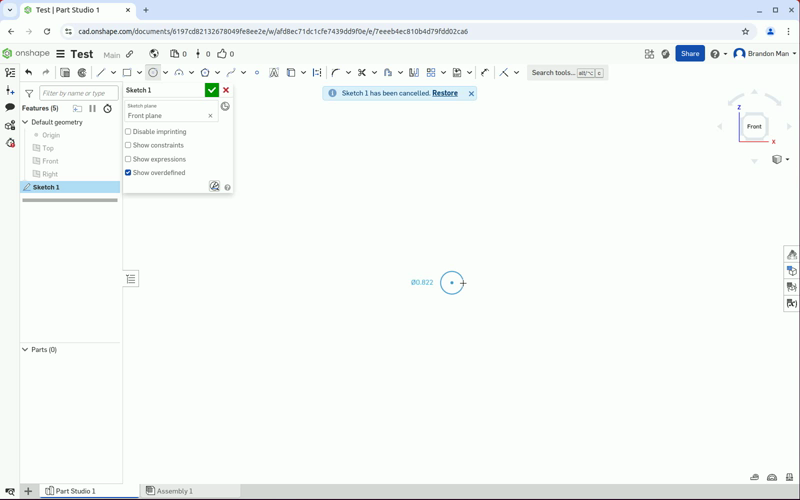
scroll(6)
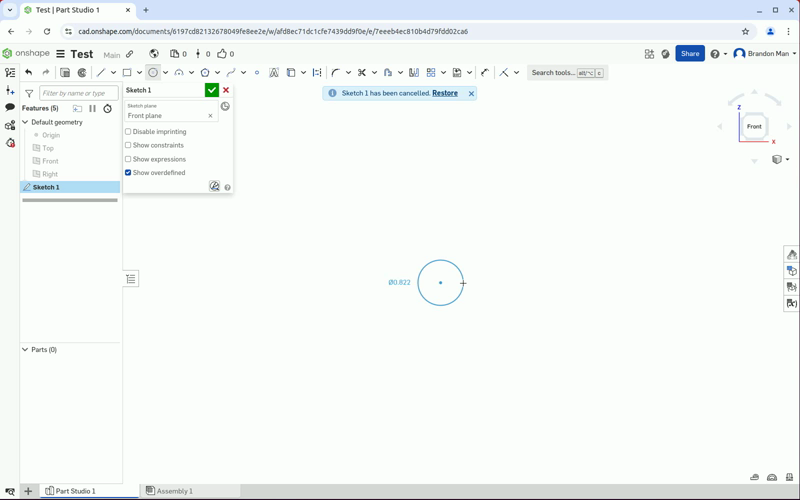
click(463, 282)
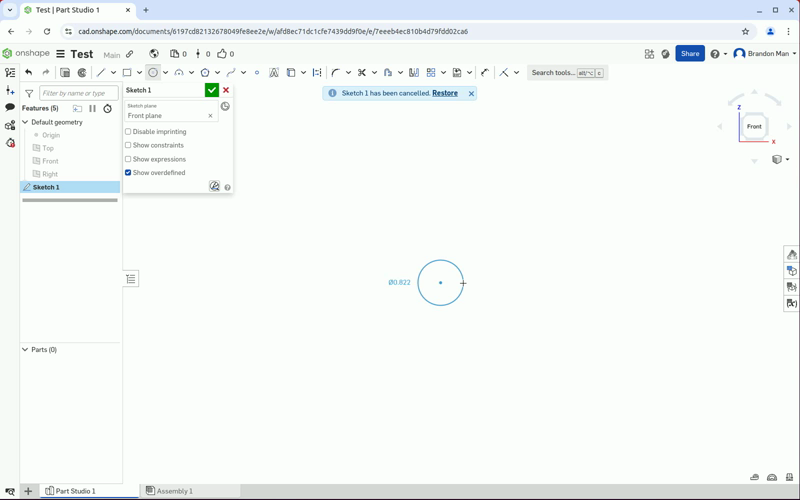
scroll(-6)
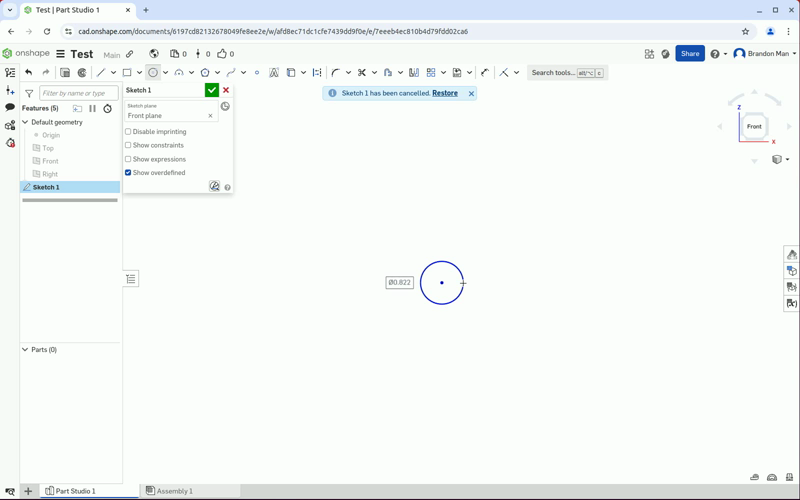
scroll(-6)
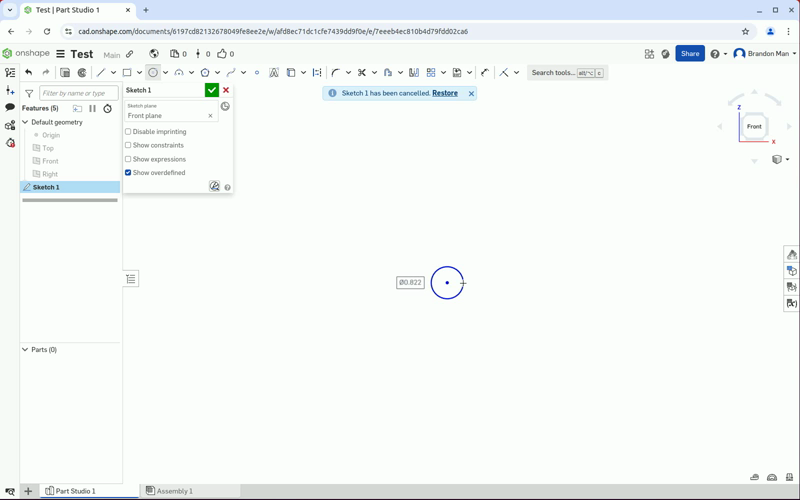
scroll(-6)
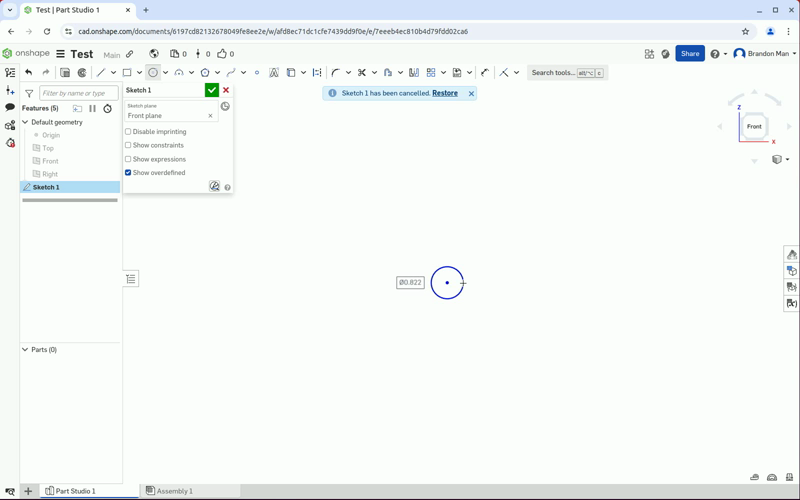
scroll(-6)
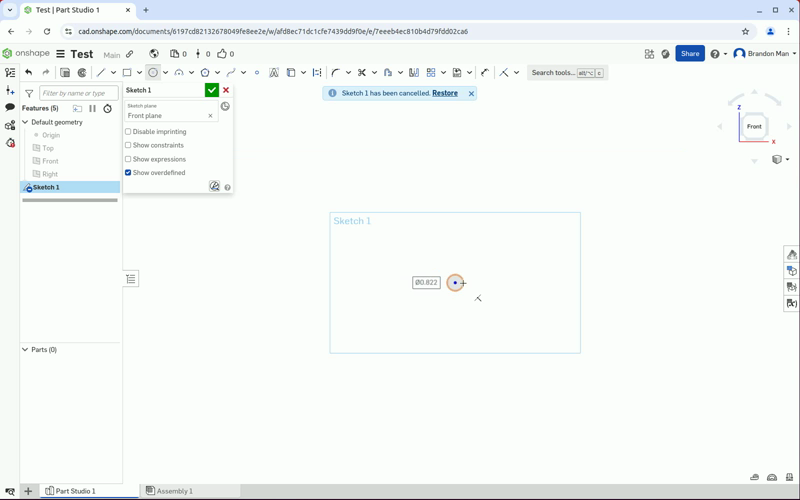
scroll(-6)
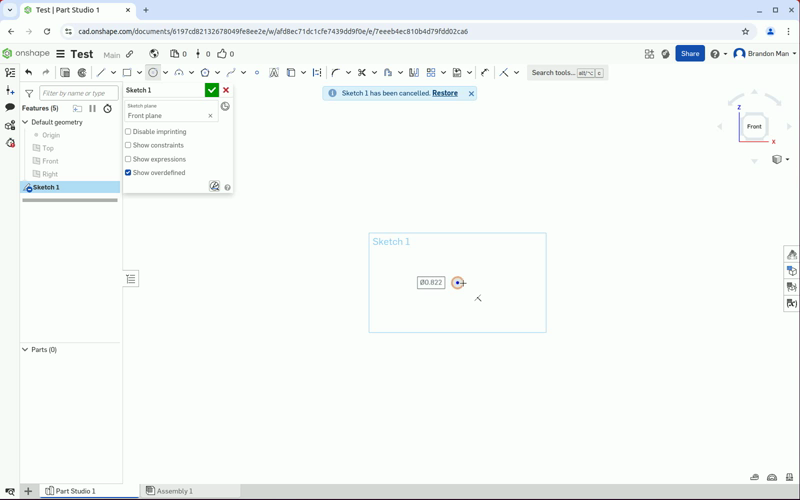
scroll(-6)
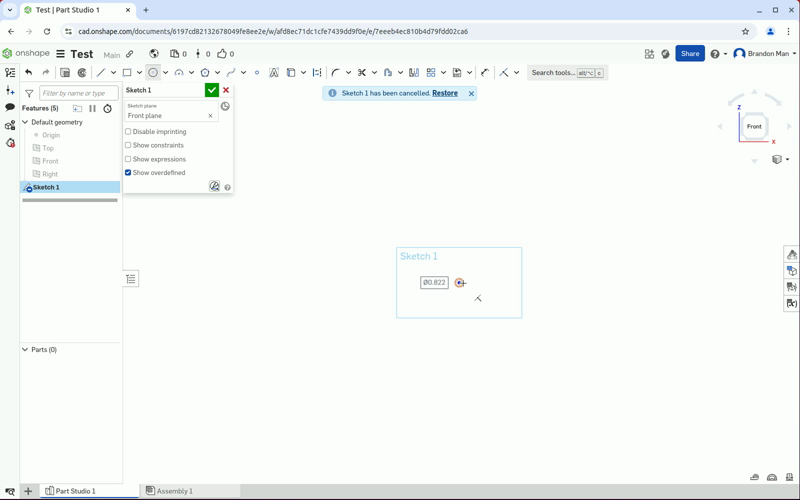
scroll(-6)
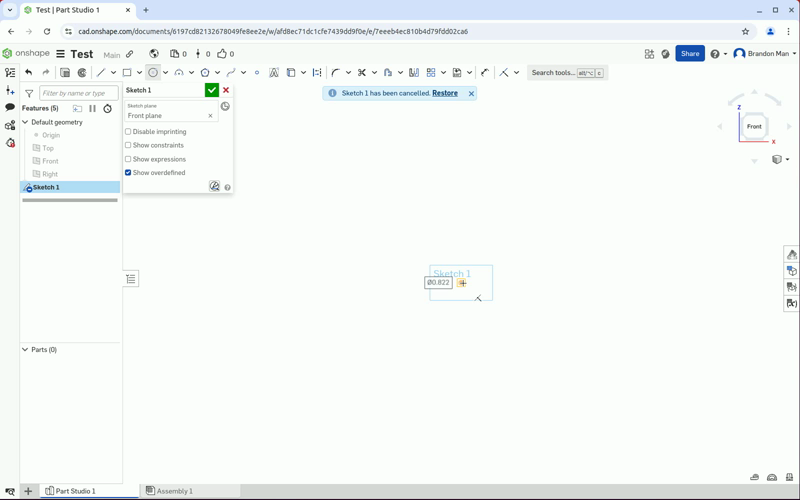
key(esc)
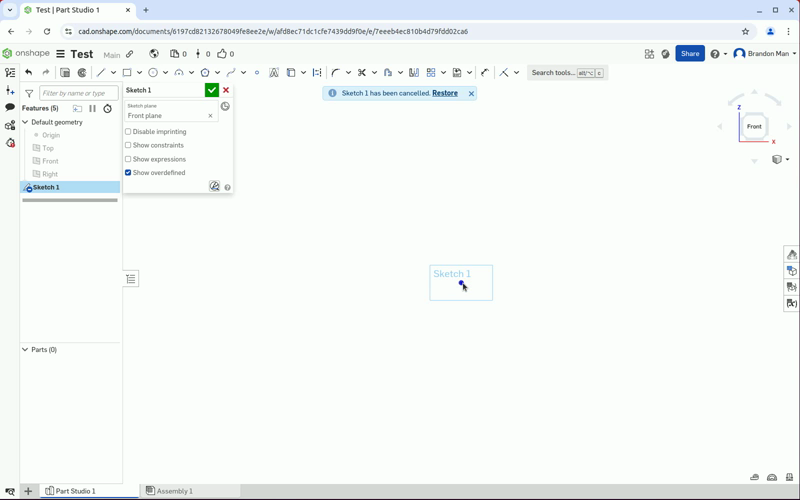
key(c)
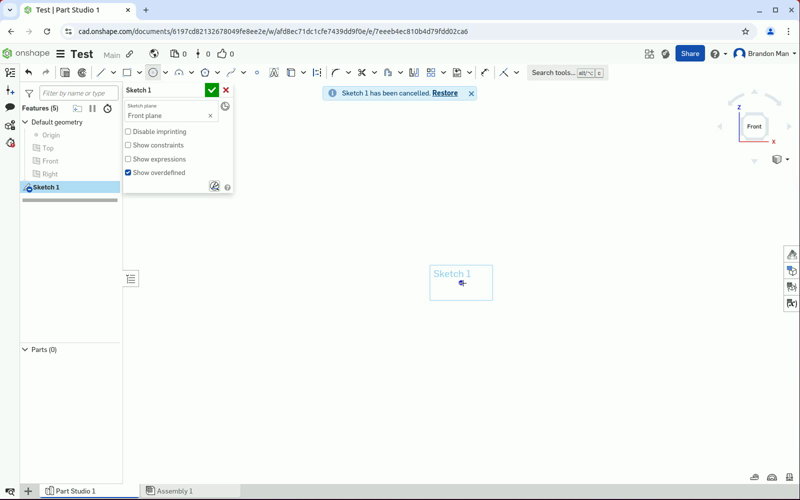
key_down(shift)
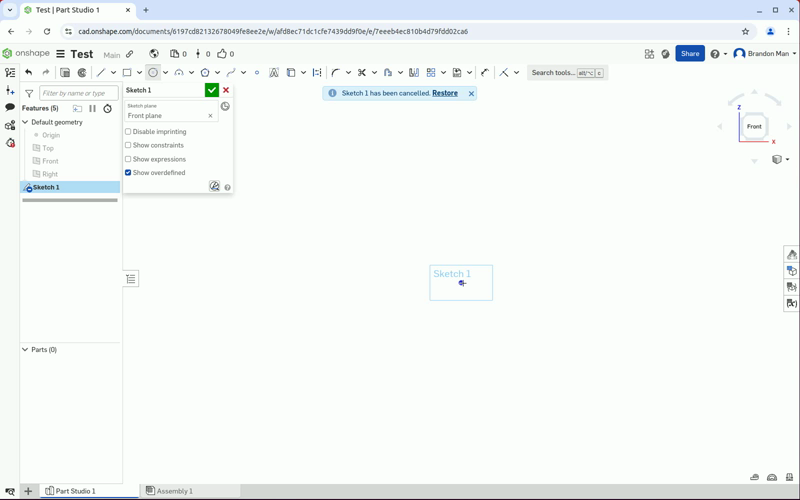
mouse_move(461, 282)
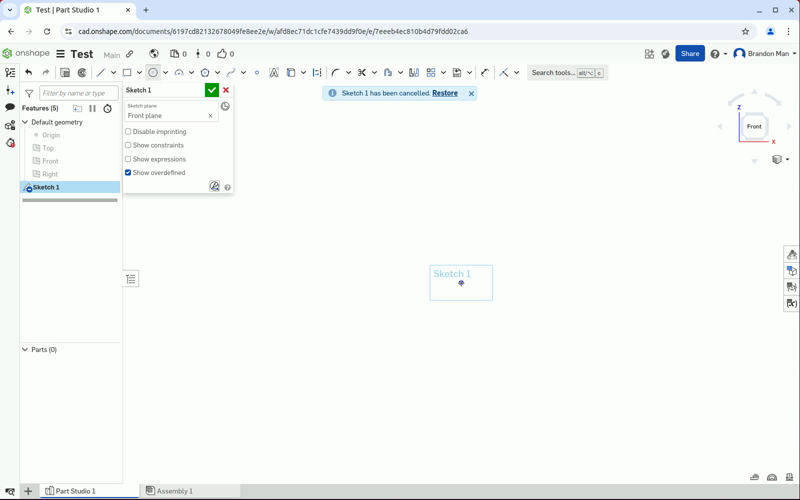
scroll(6)
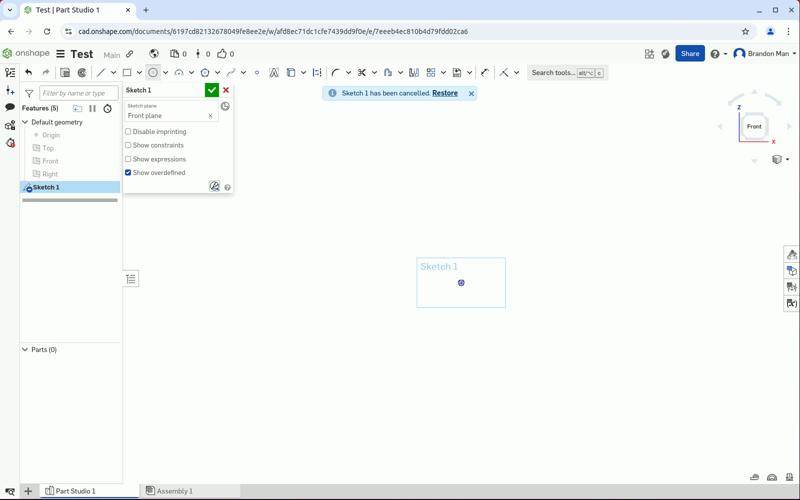
scroll(6)
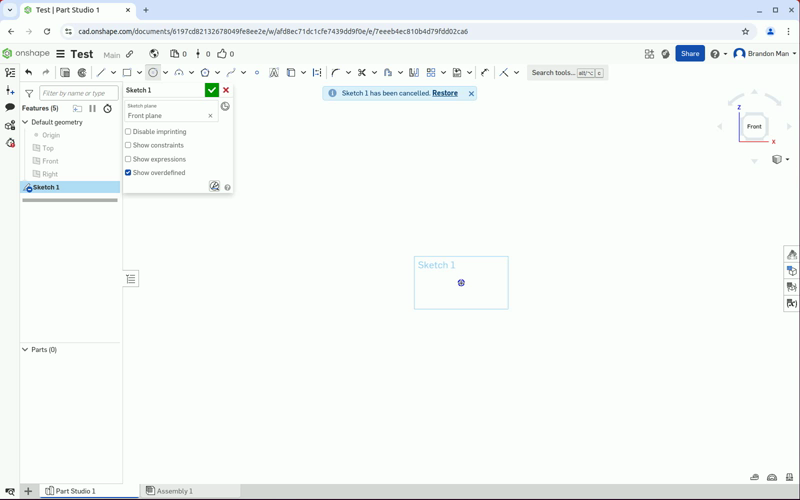
scroll(6)
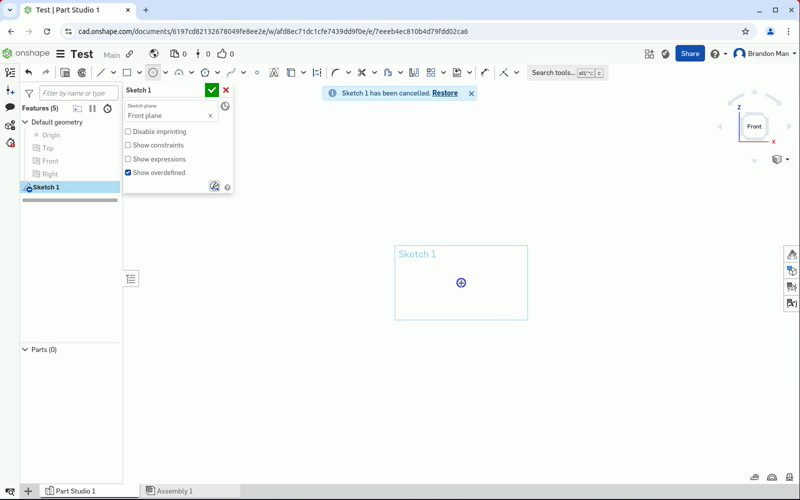
scroll(6)
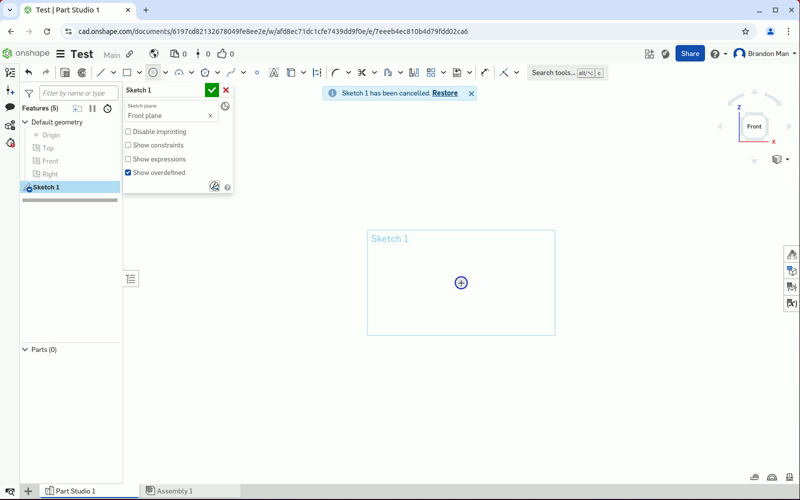
scroll(6)
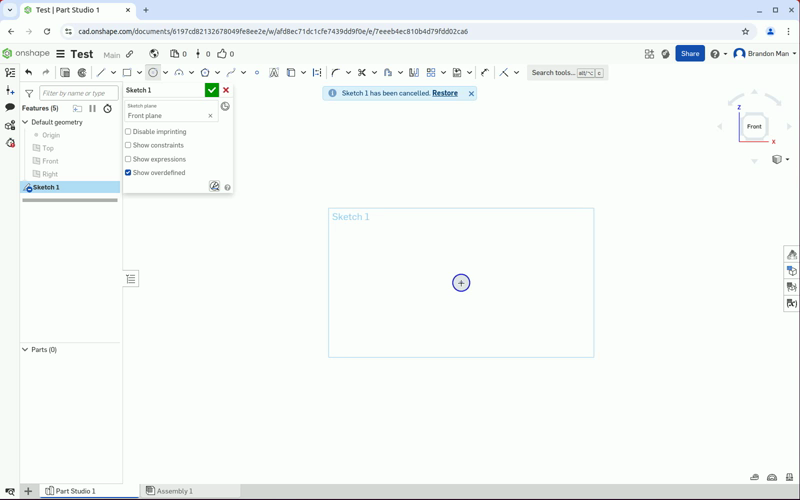
scroll(6)
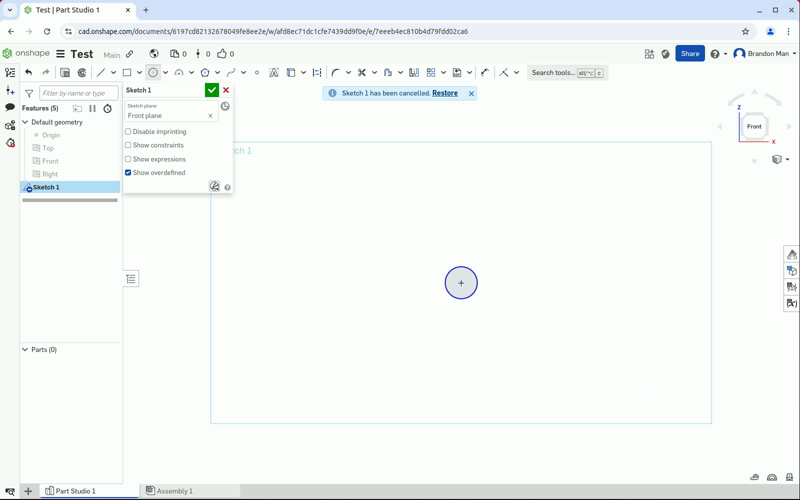
scroll(6)
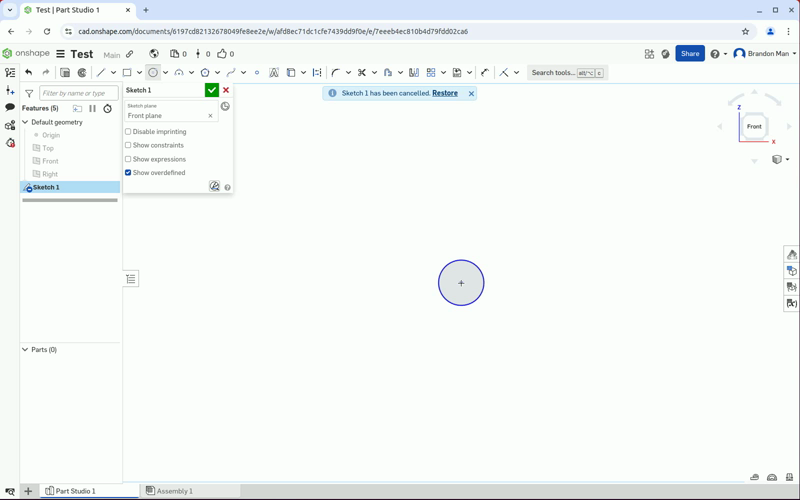
click(461, 282)
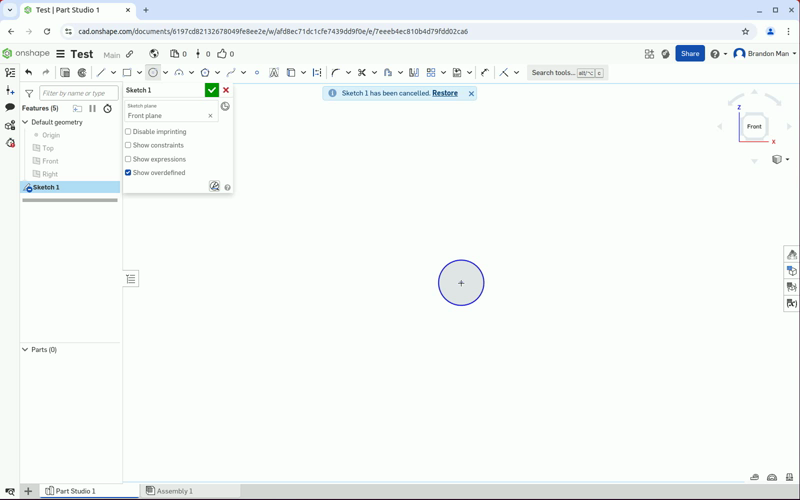
scroll(-6)
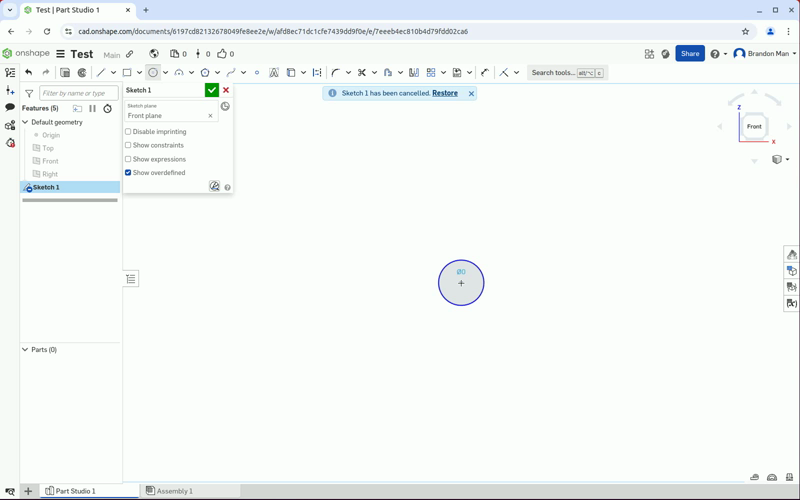
scroll(-6)
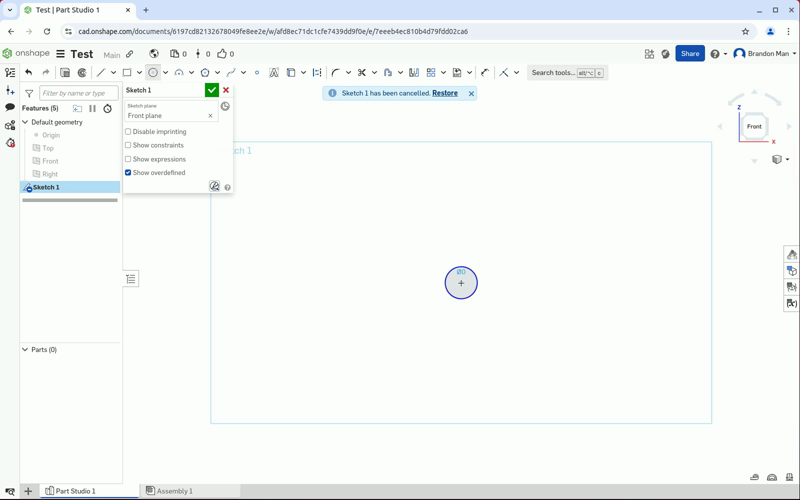
scroll(-6)
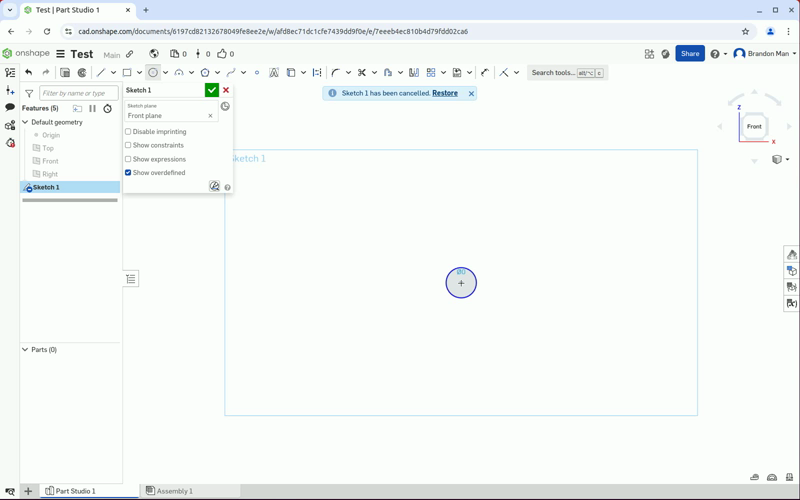
scroll(-6)
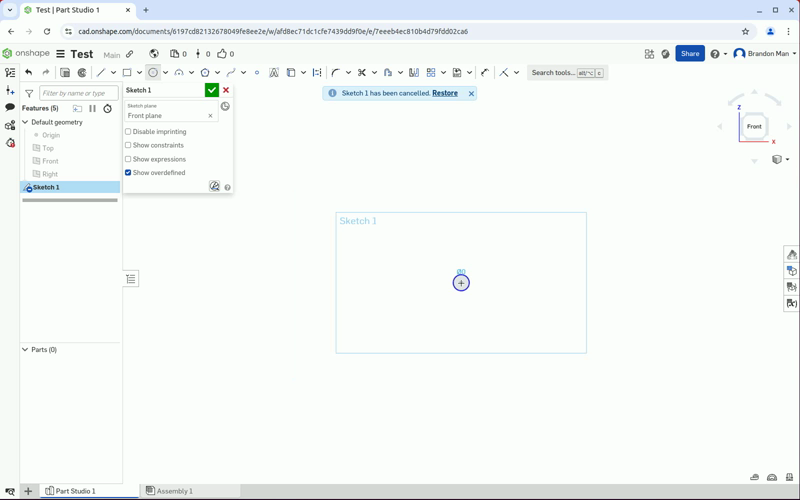
scroll(-6)
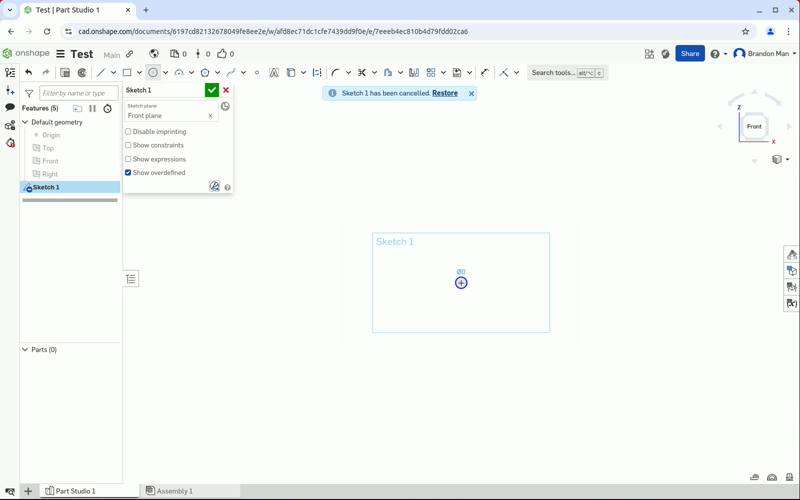
scroll(-6)
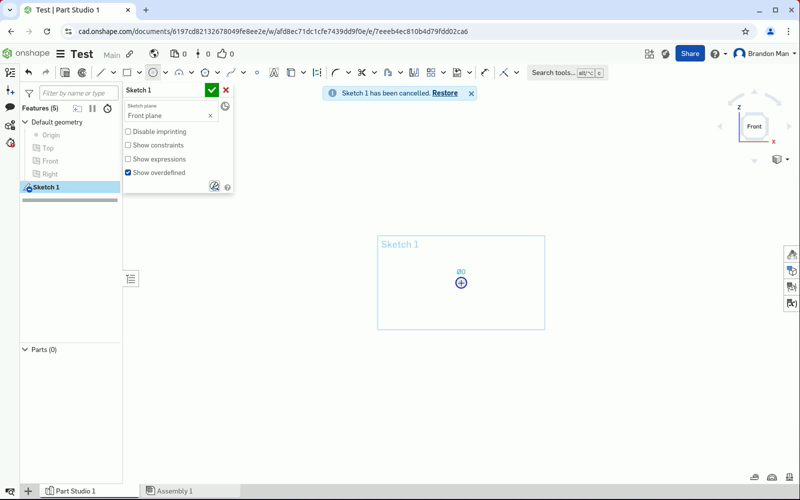
scroll(-6)
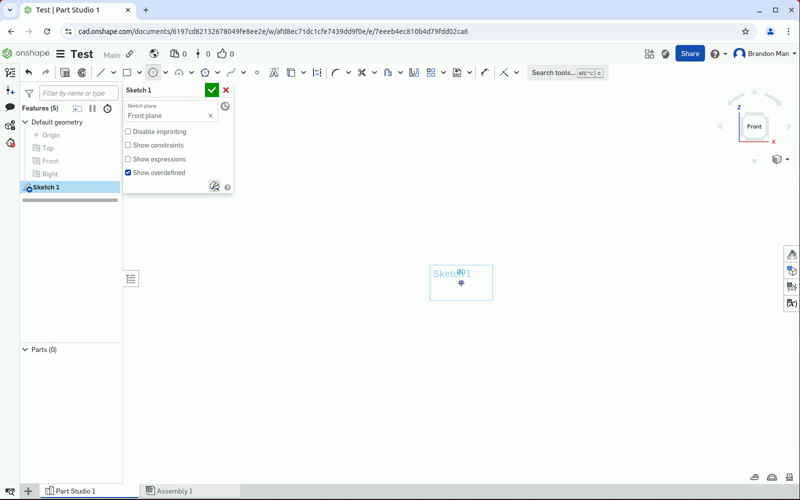
key_up(shift)
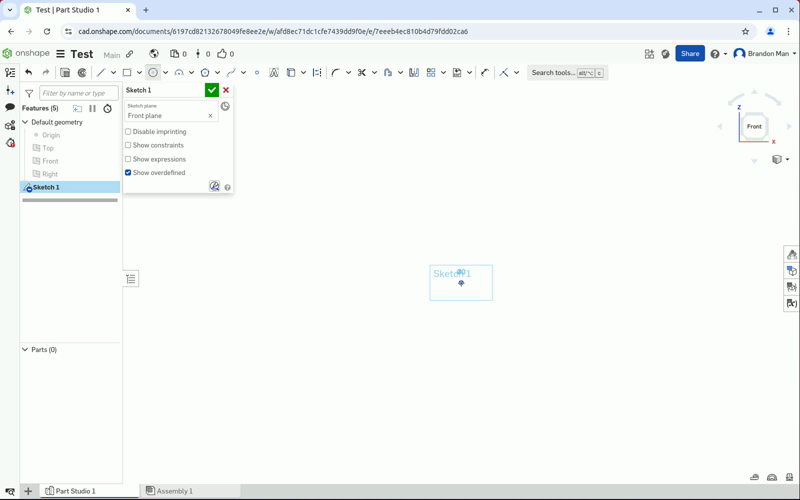
mouse_move(462, 282)
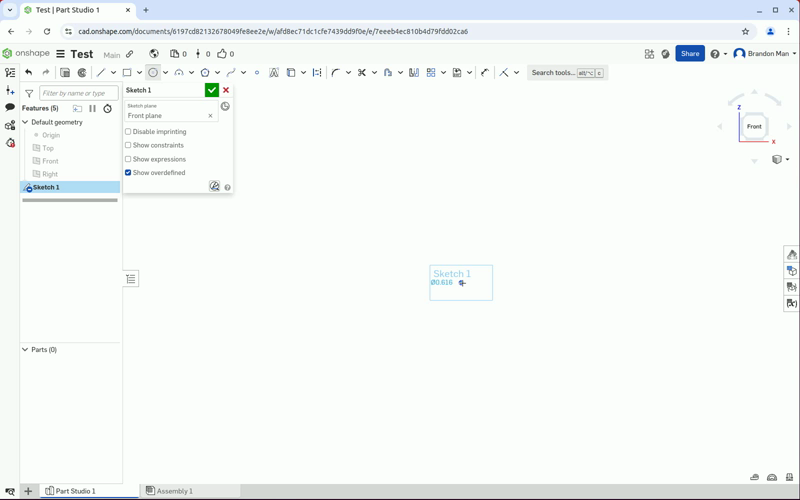
scroll(6)
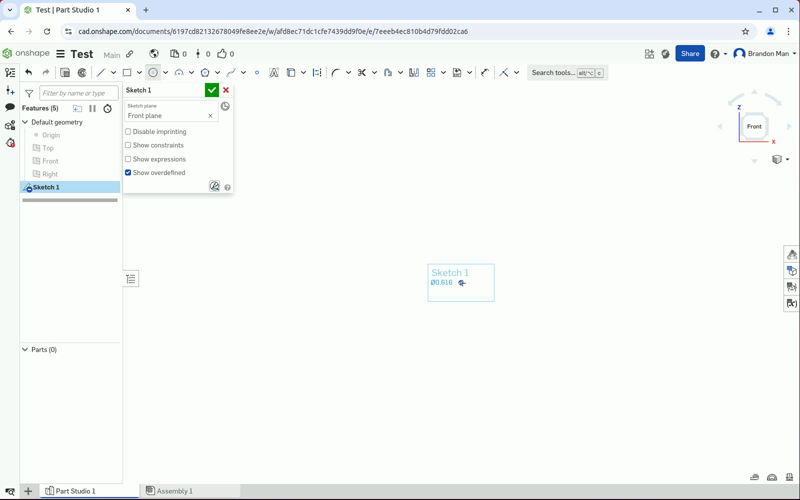
scroll(6)
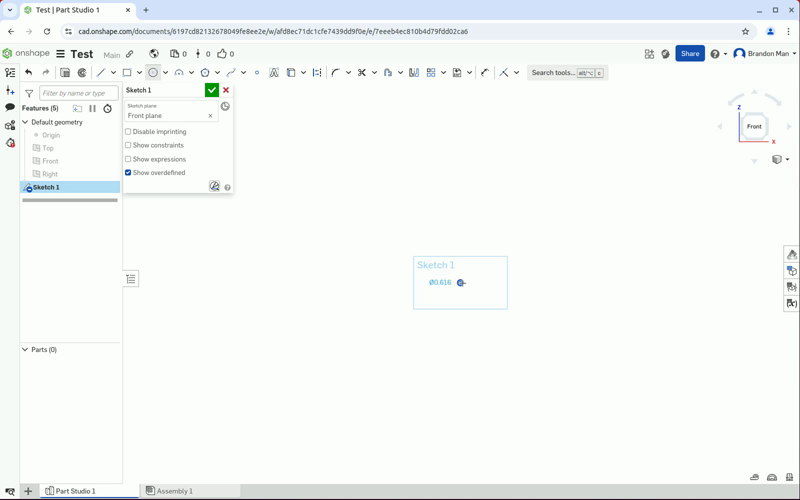
scroll(6)
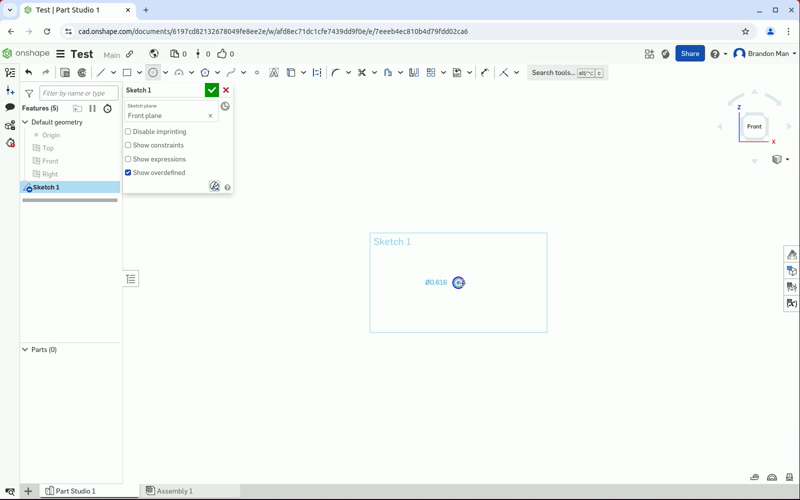
scroll(6)
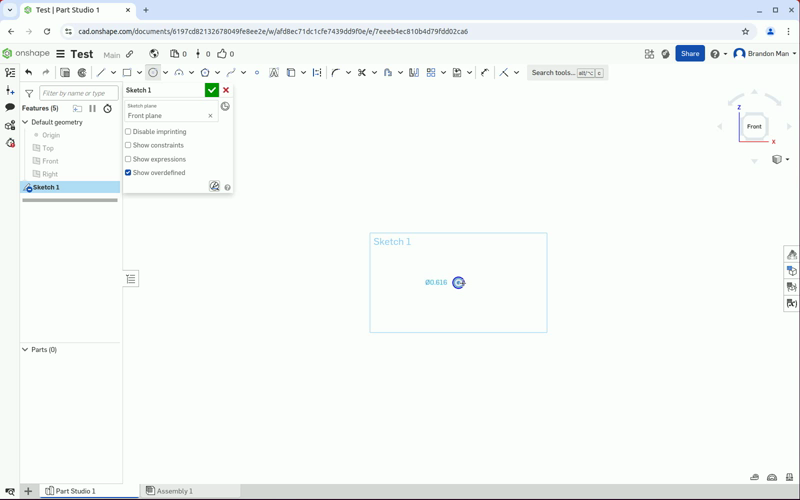
scroll(6)
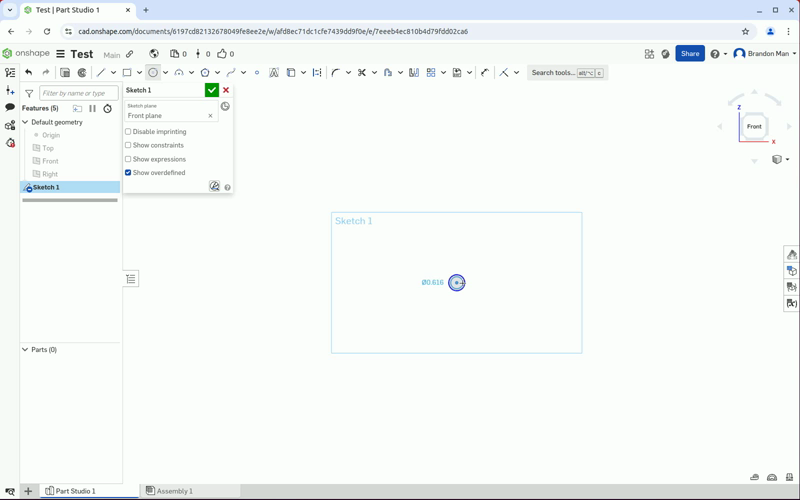
scroll(6)
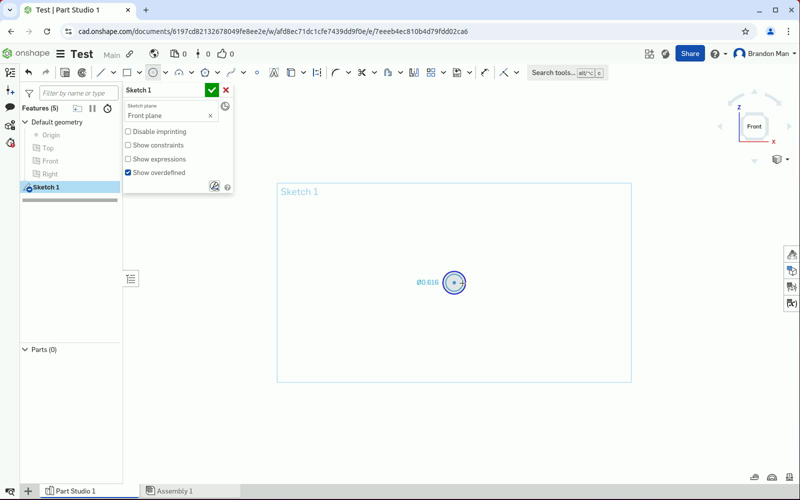
scroll(6)
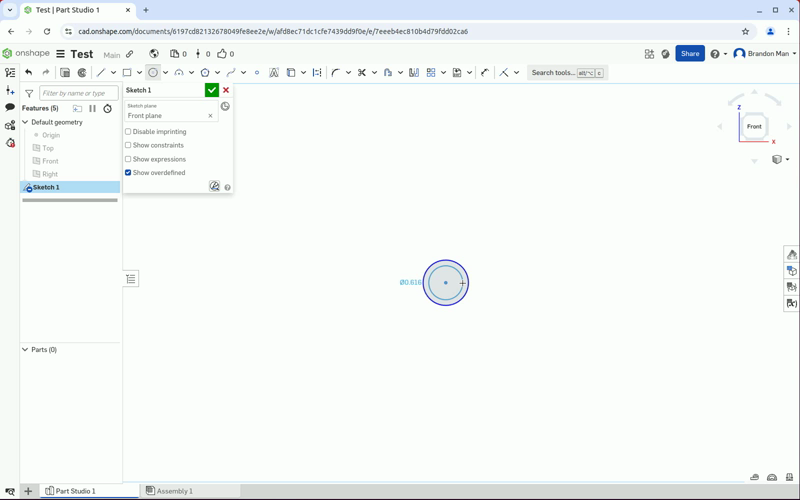
click(462, 282)
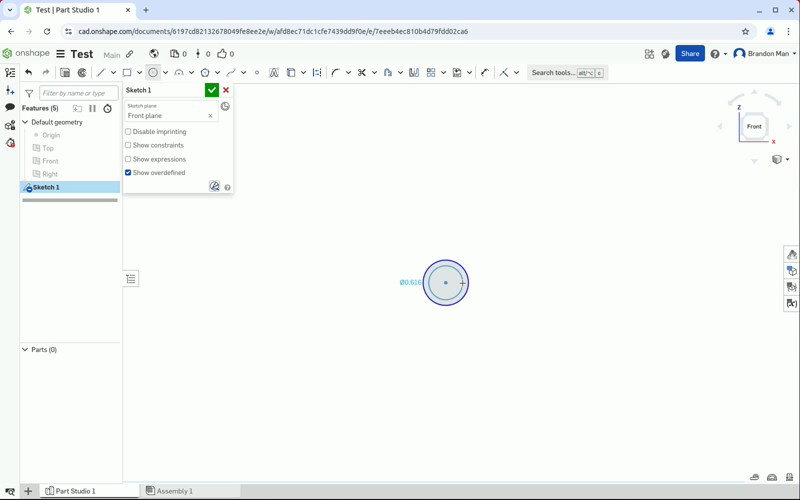
scroll(-6)
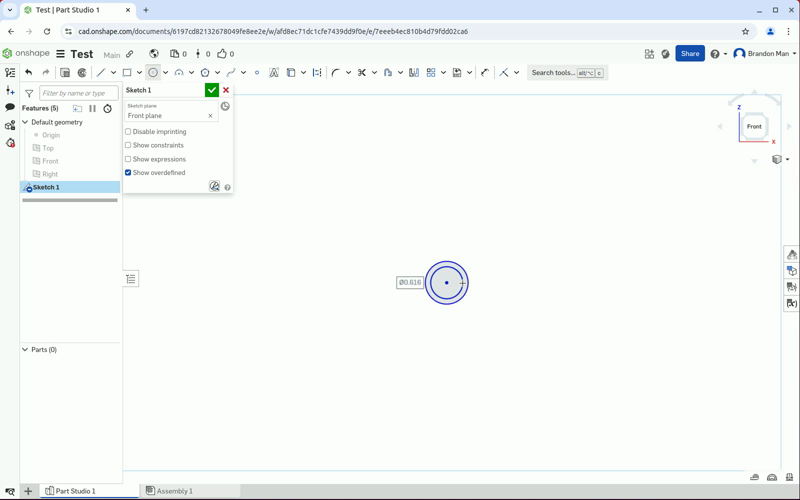
scroll(-6)
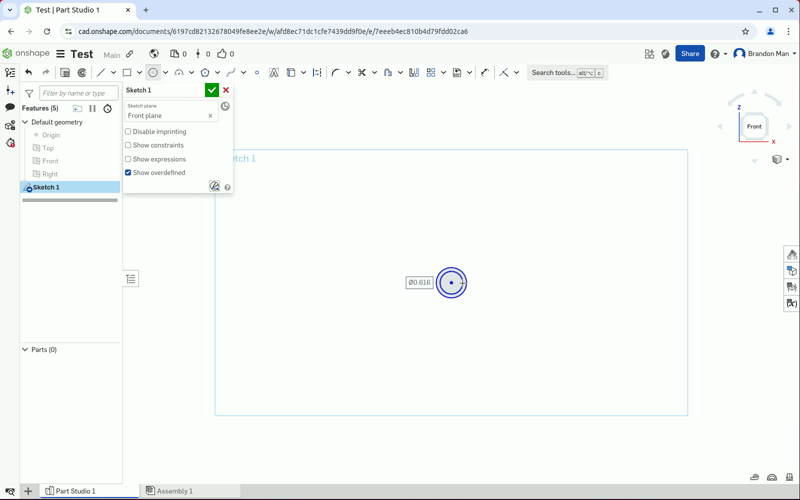
scroll(-6)
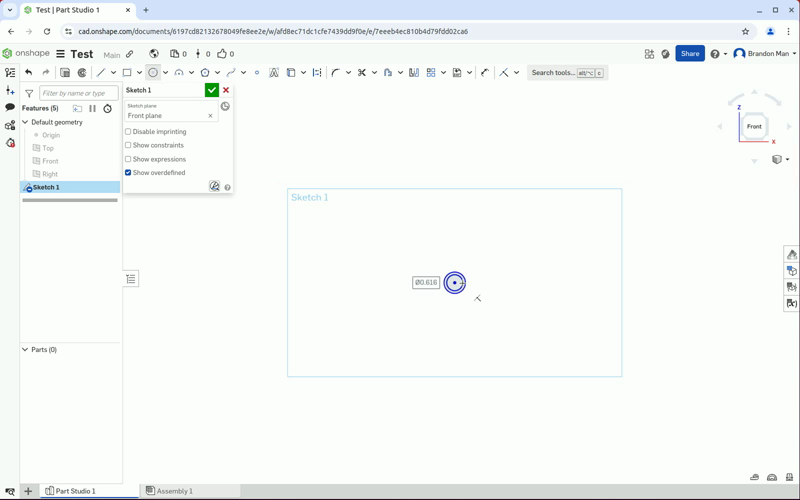
scroll(-6)
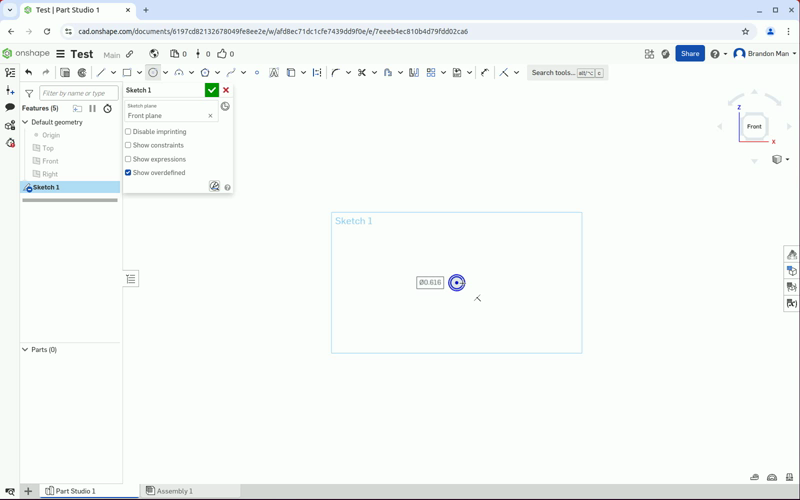
scroll(-6)
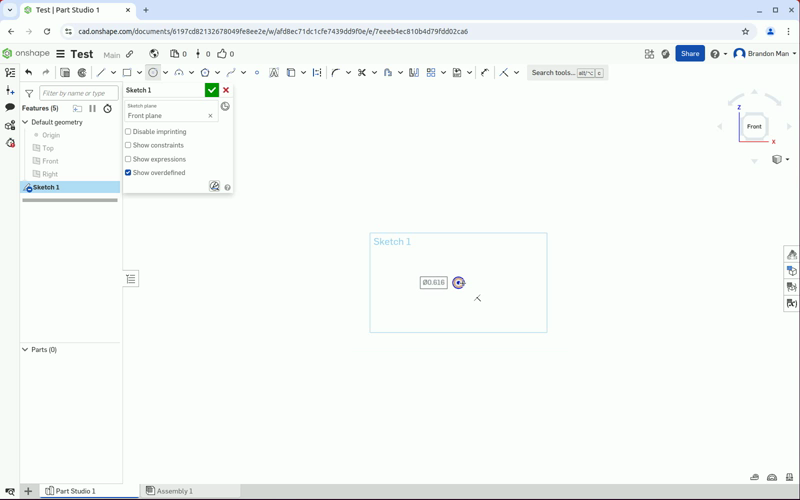
scroll(-6)
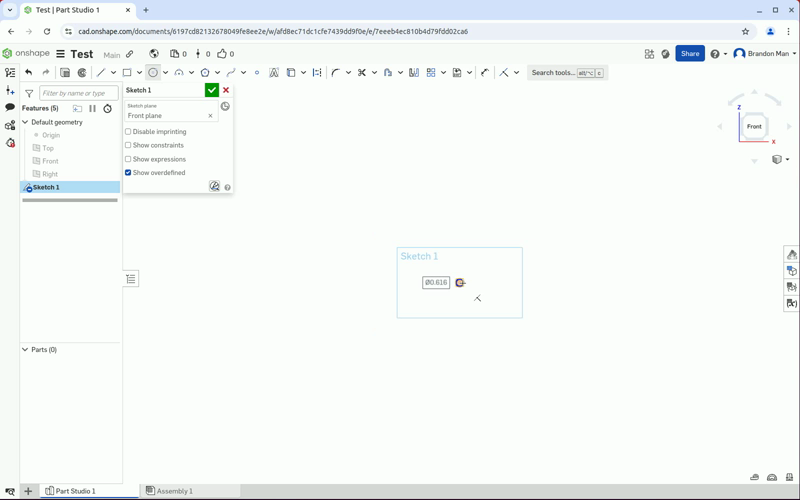
scroll(-6)
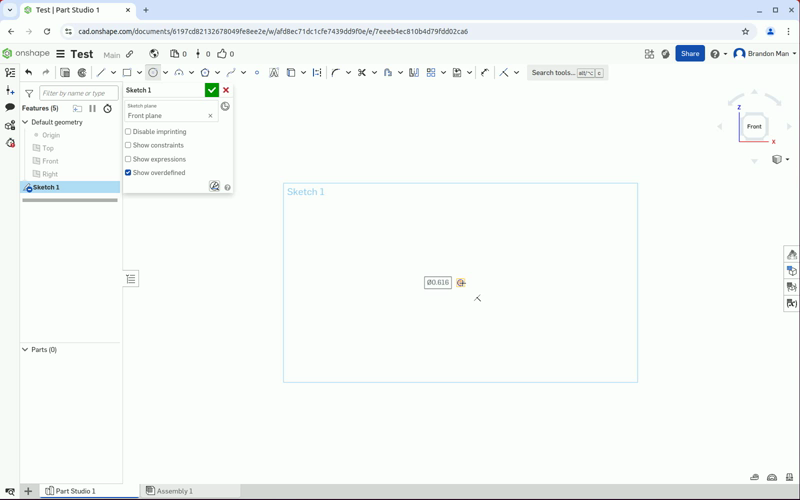
key(esc)
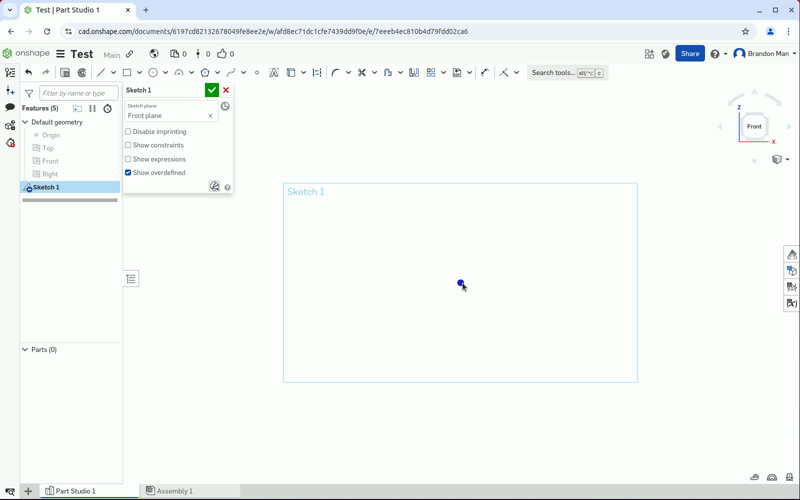
mouse_move(463, 282)
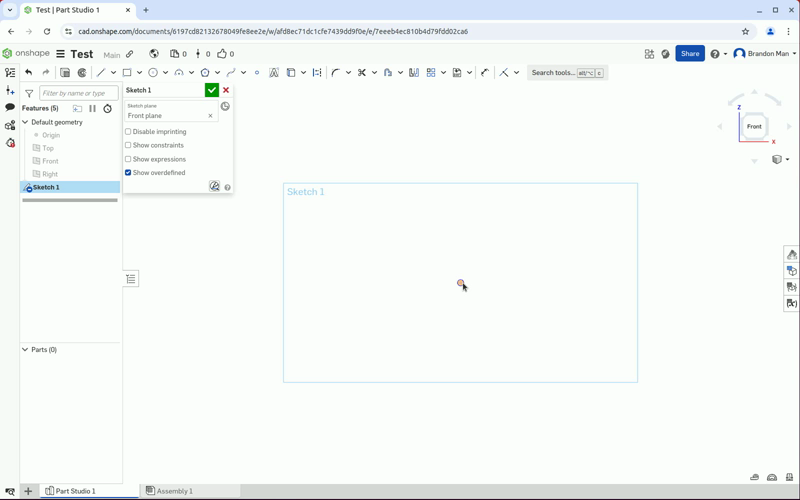
scroll(6)
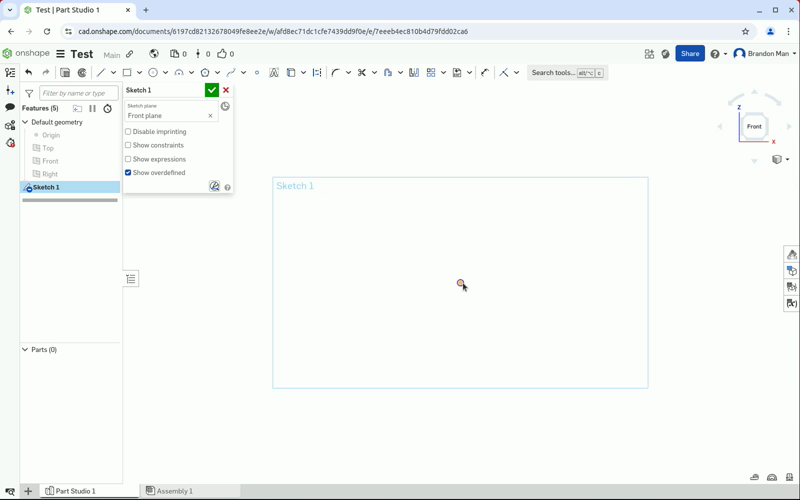
scroll(6)
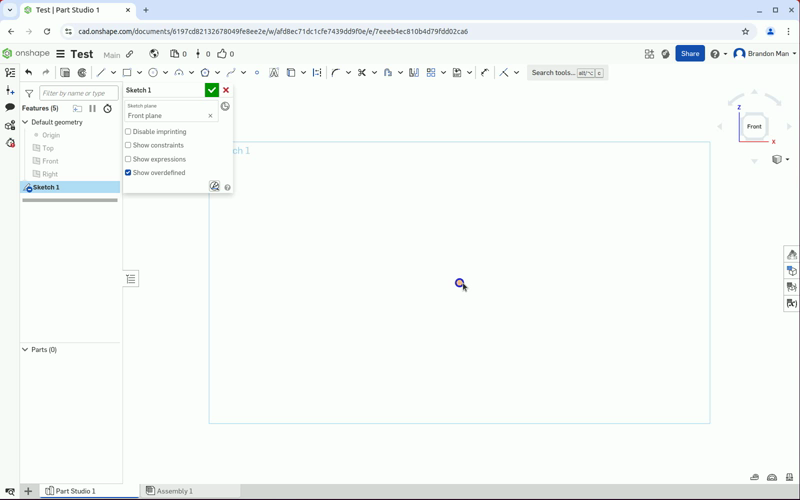
scroll(6)
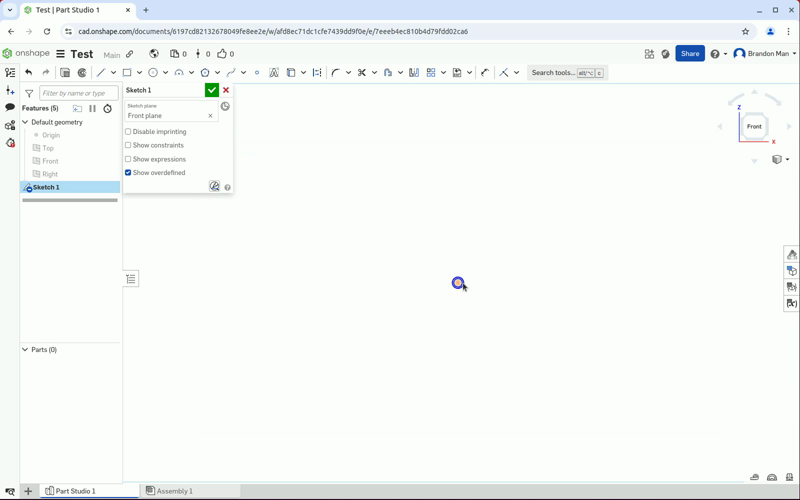
scroll(6)
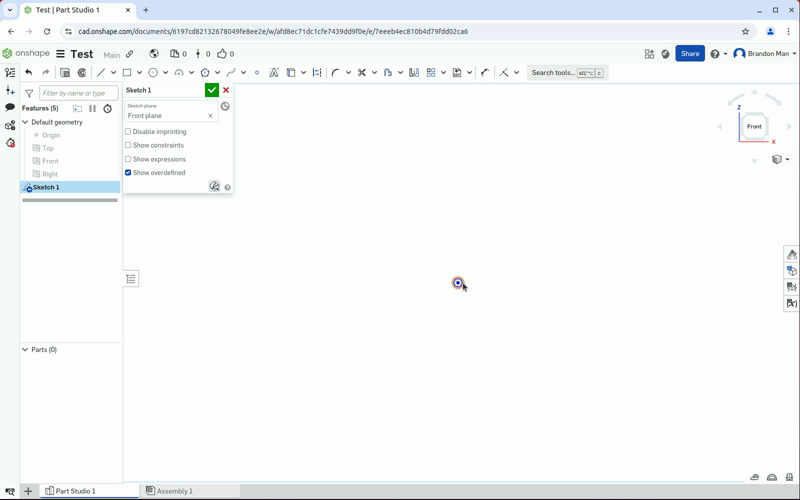
scroll(6)
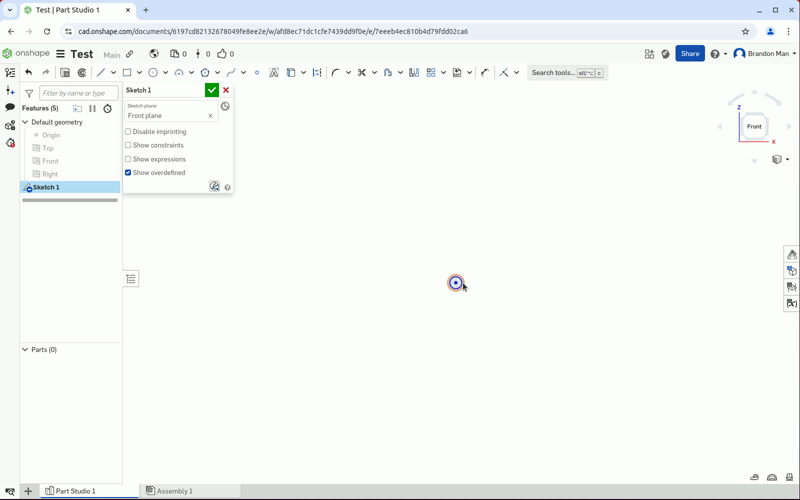
scroll(6)
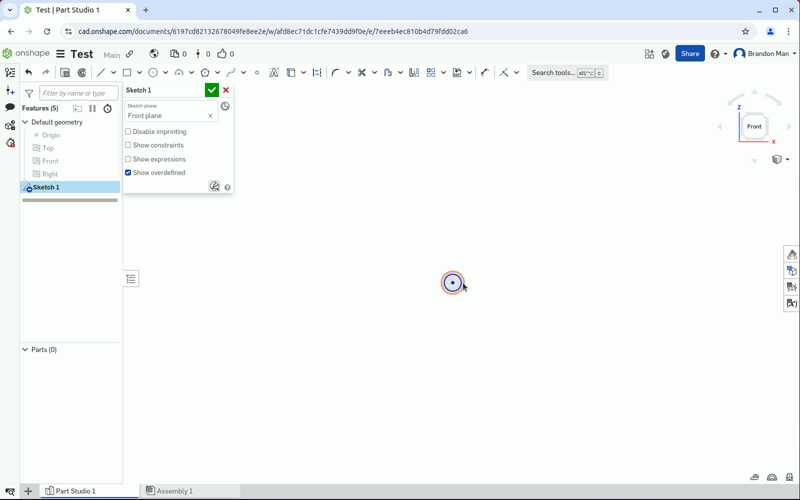
scroll(6)
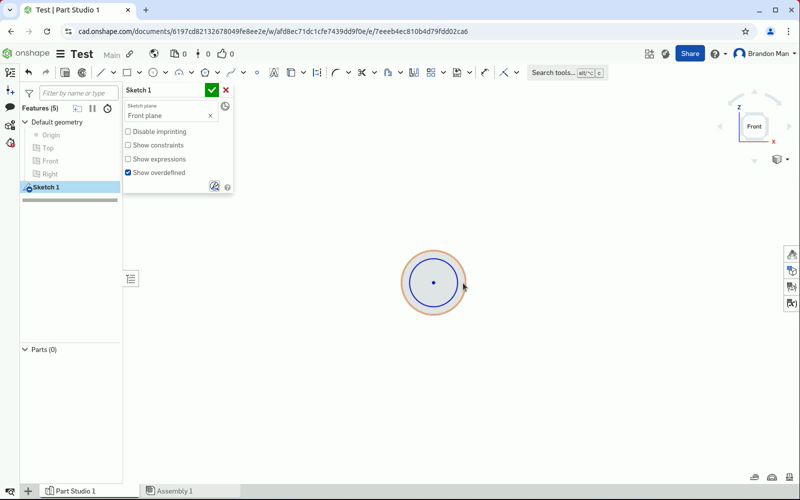
click(463, 282)
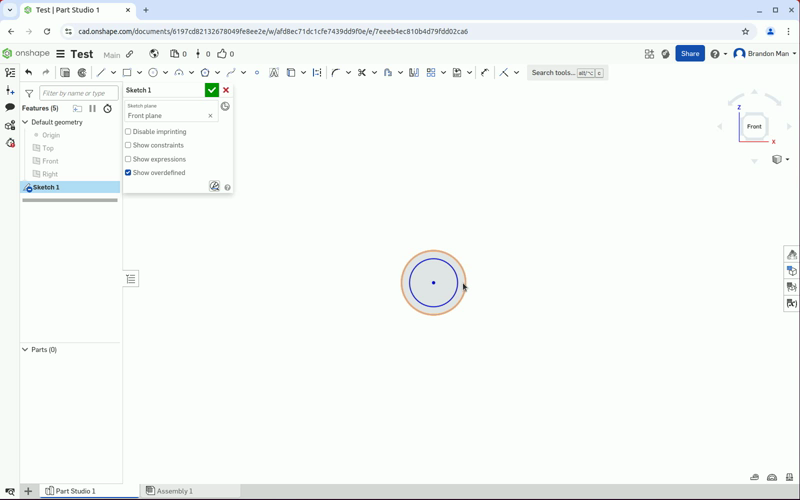
scroll(-6)
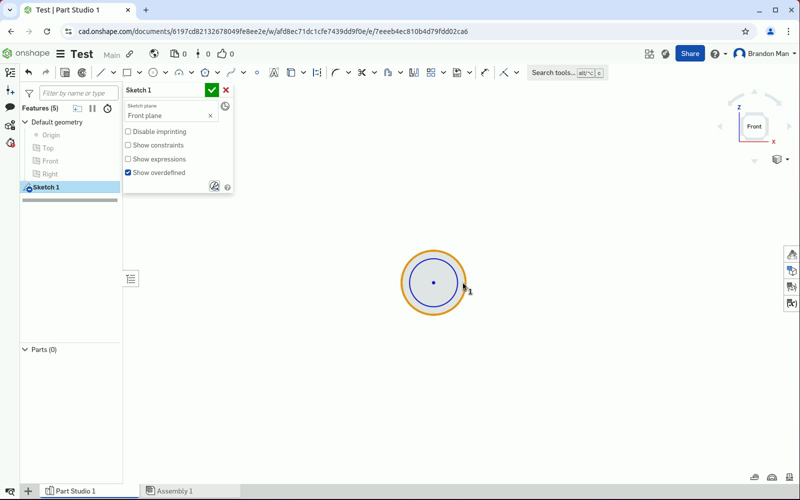
scroll(-6)
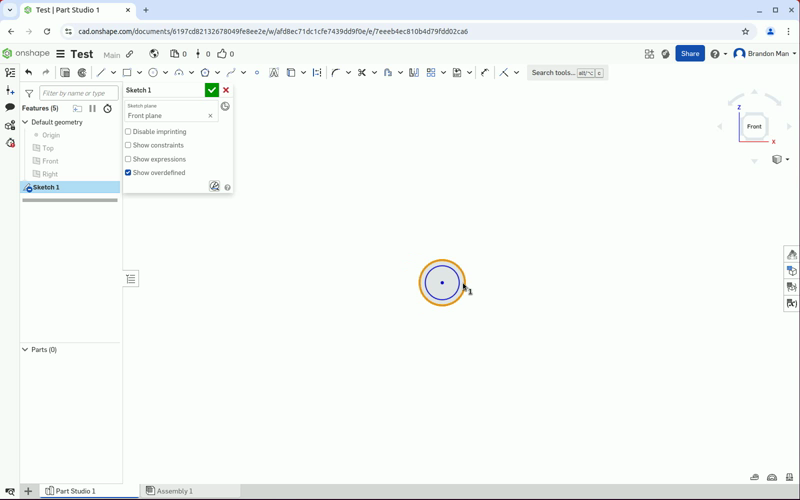
scroll(-6)
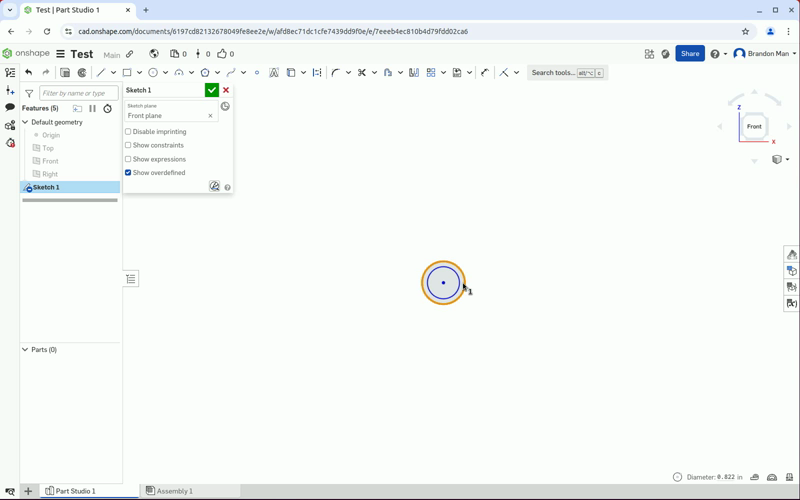
scroll(-6)
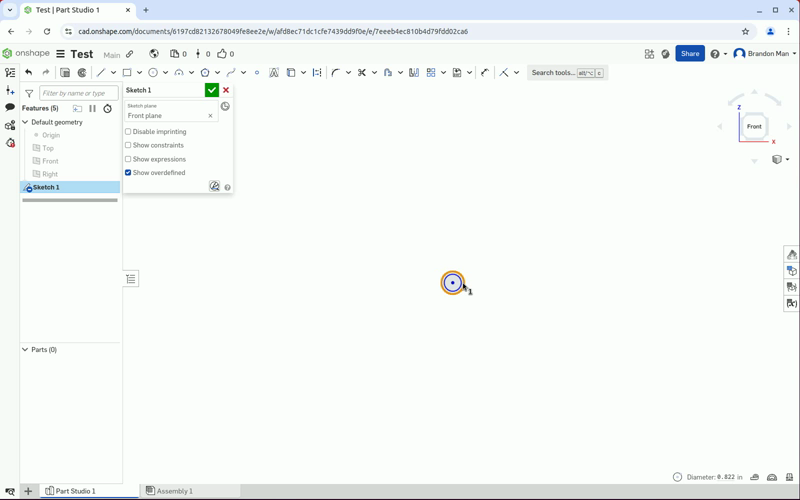
scroll(-6)
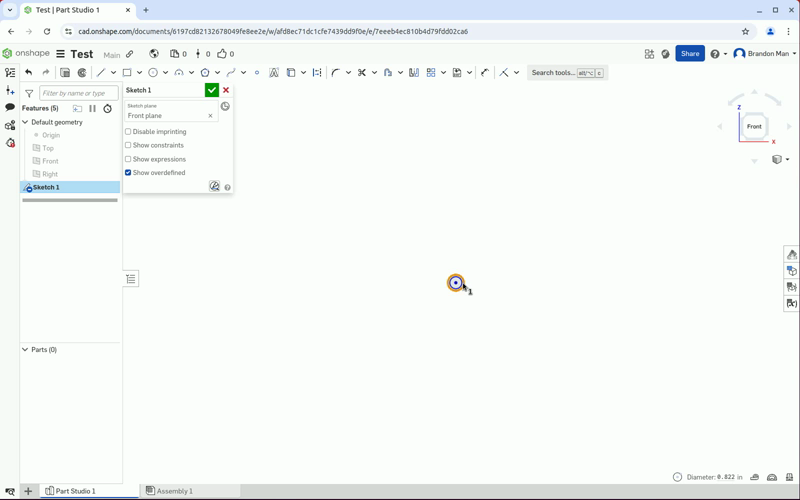
scroll(-6)
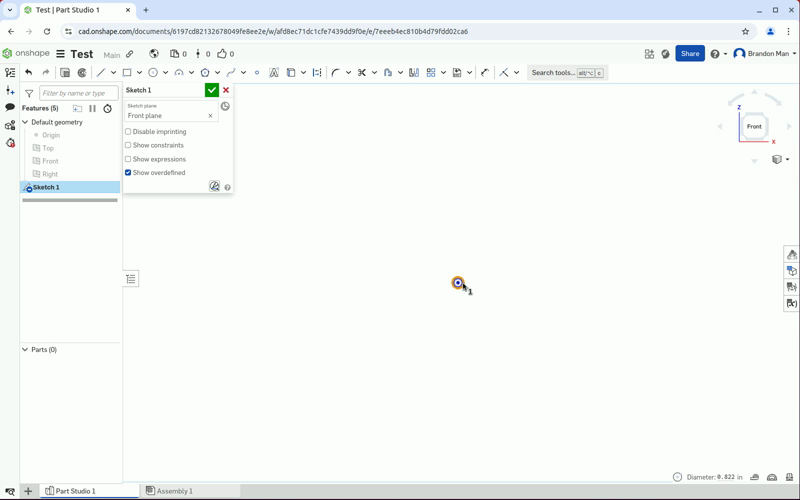
scroll(-6)
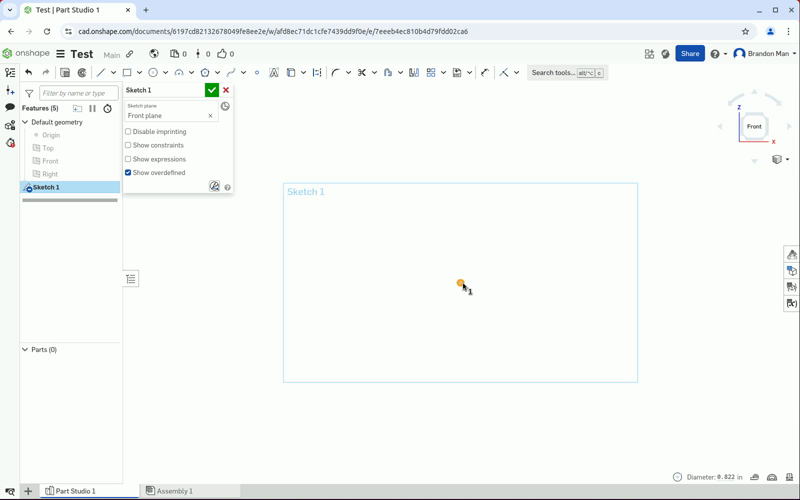
mouse_move(73, 352)
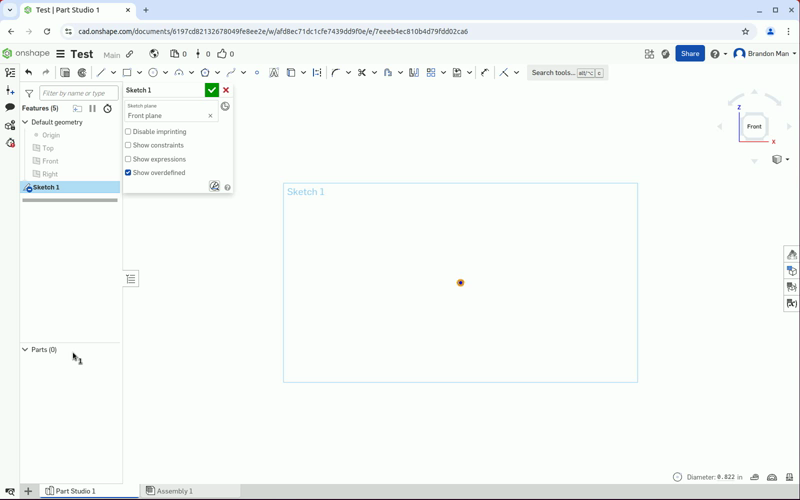
key(shift+y)
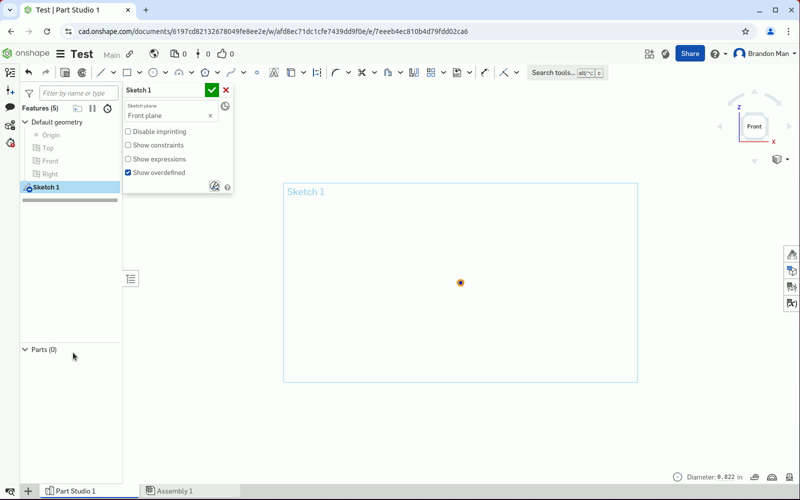
key(shift+e)
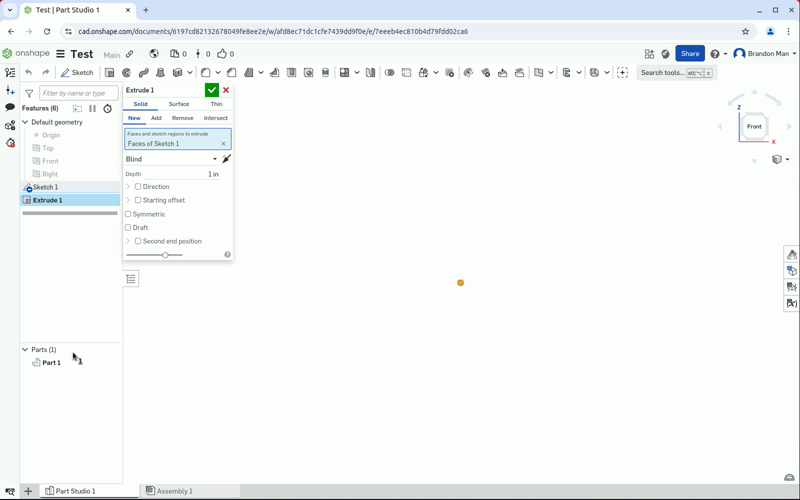
mouse_move(143, 106)
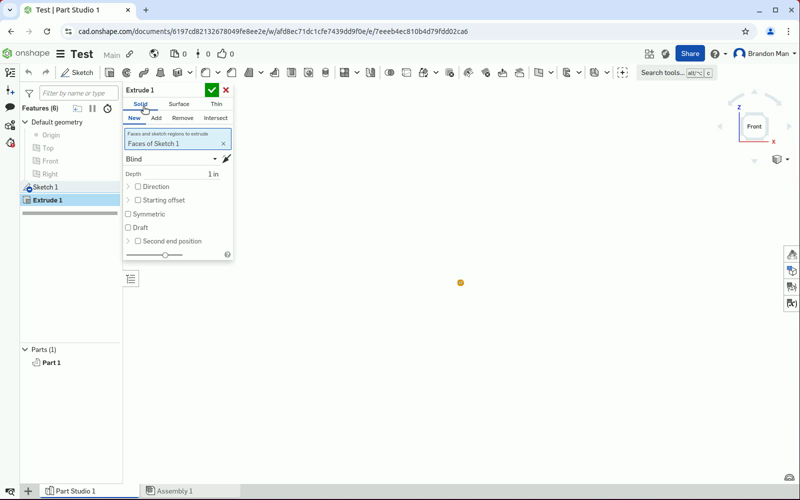
click(143, 106)
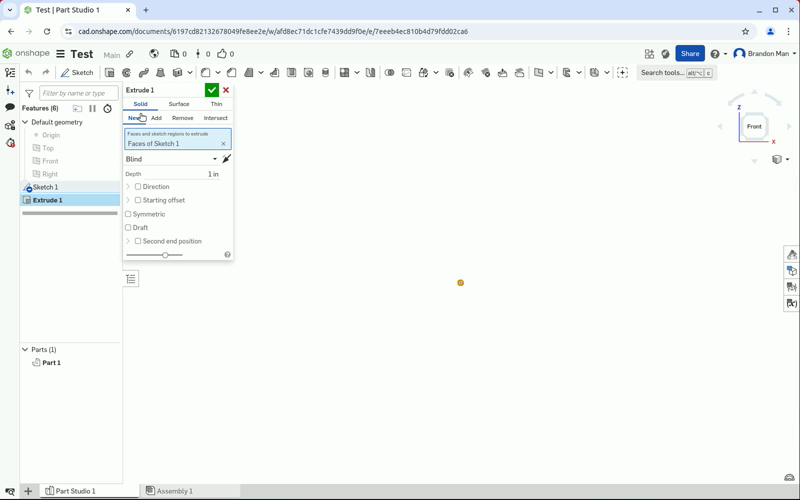
mouse_move(137, 120)
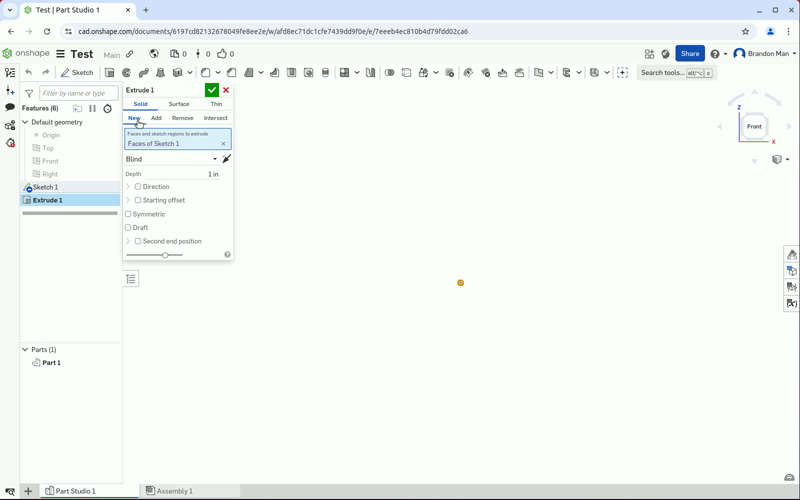
click(137, 120)
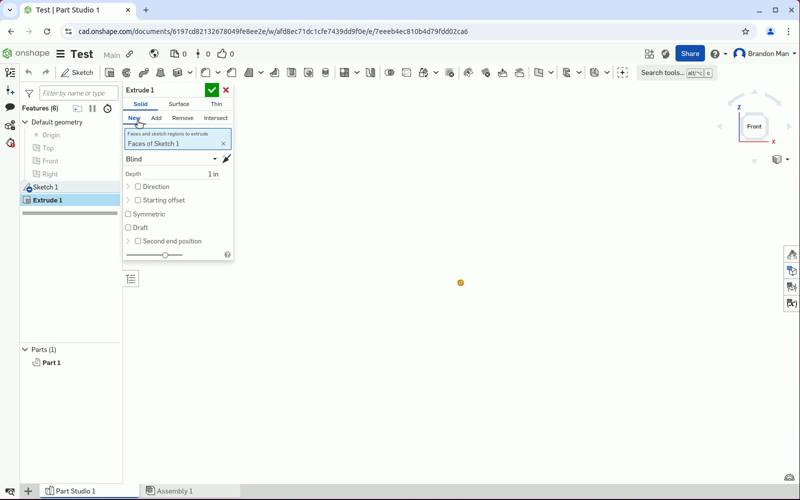
key(tab, 4)
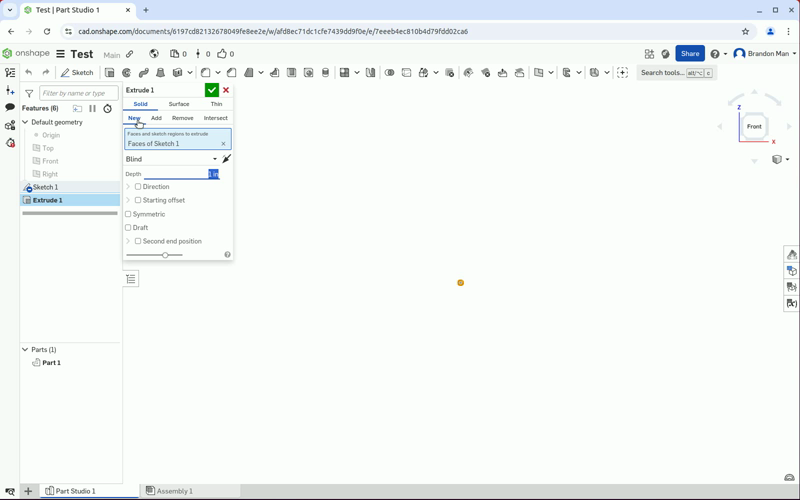
text(11.554)
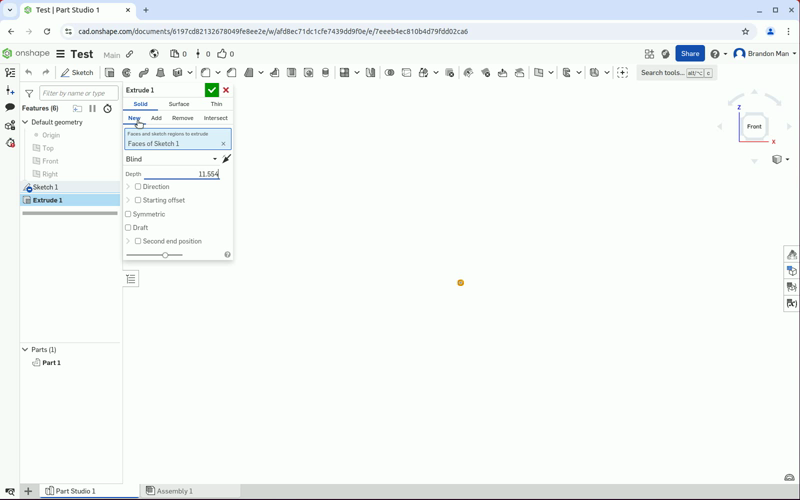
key(enter)
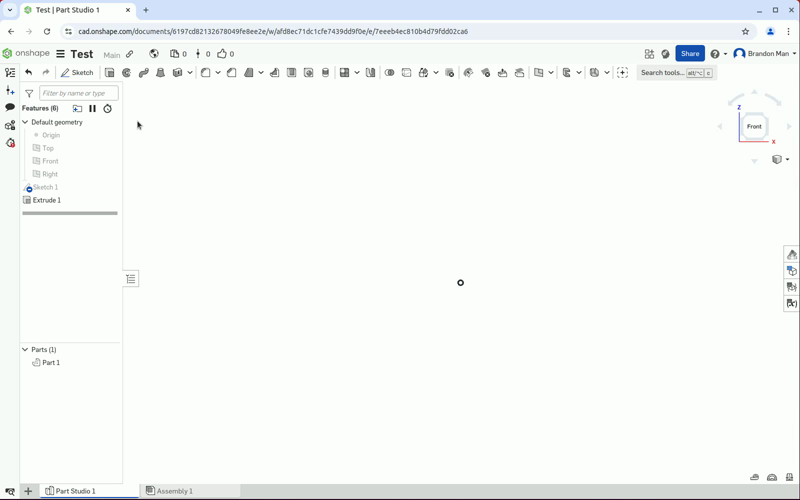
key(shift+h)
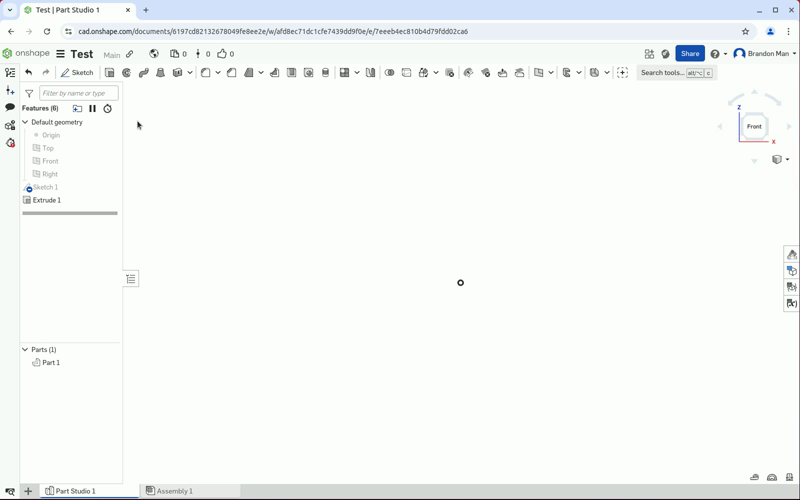
key(shift+h)
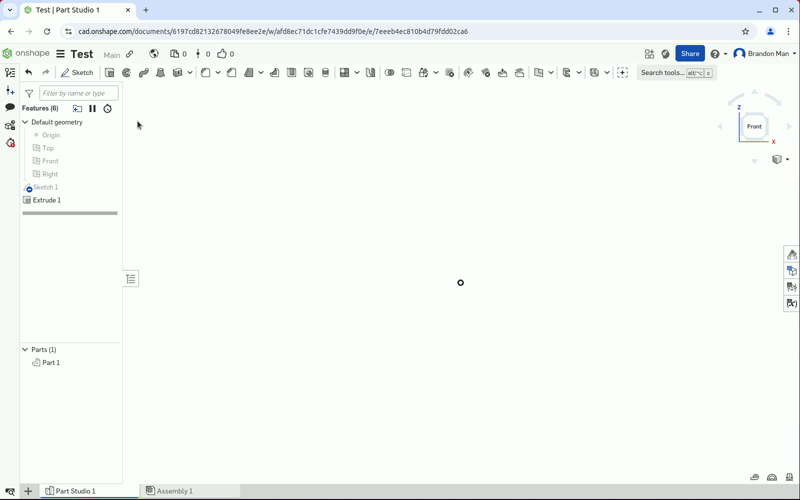
mouse_move(73, 189)
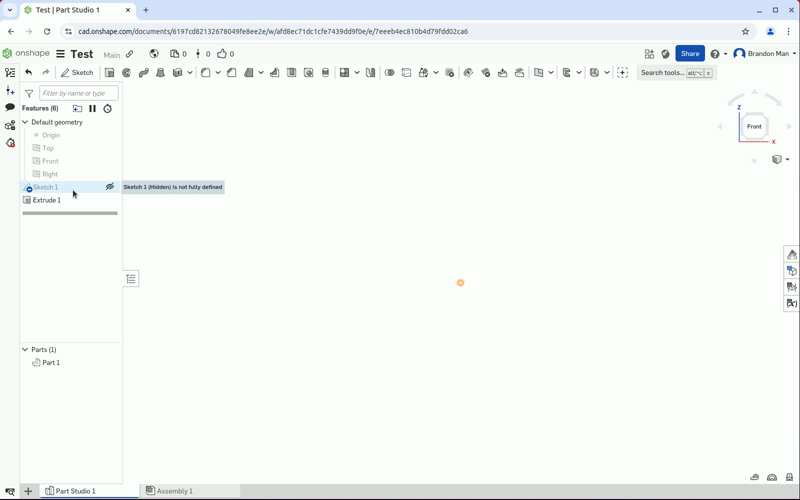
click(73, 189)
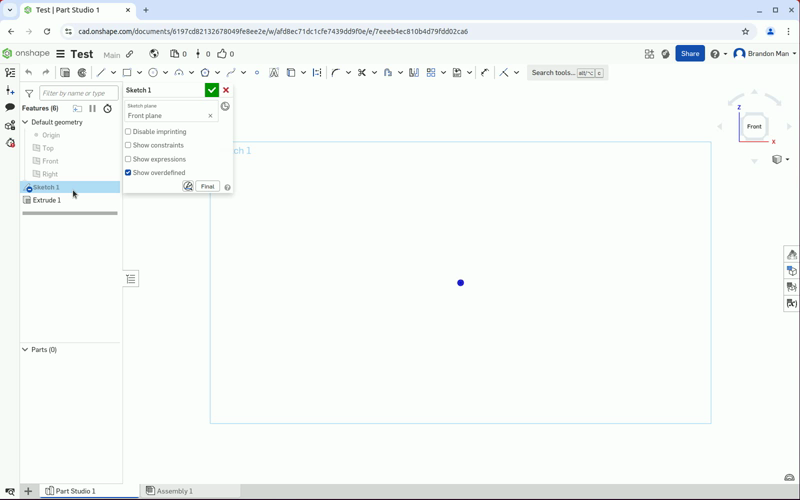
mouse_move(229, 92)
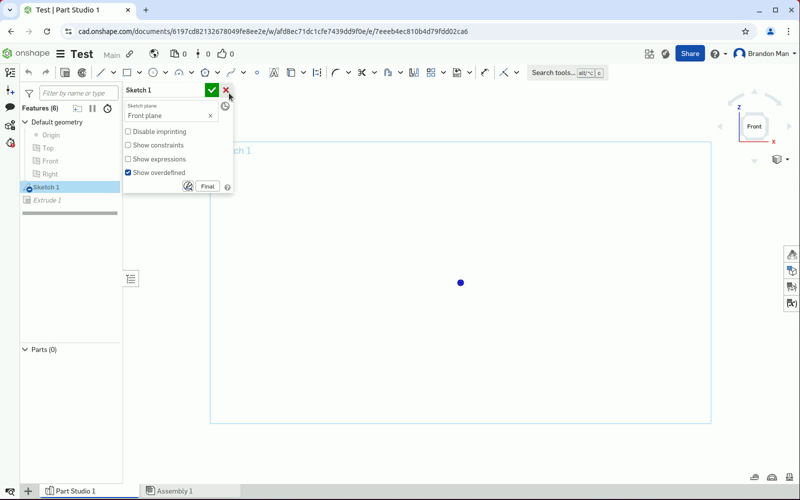
click(229, 92)
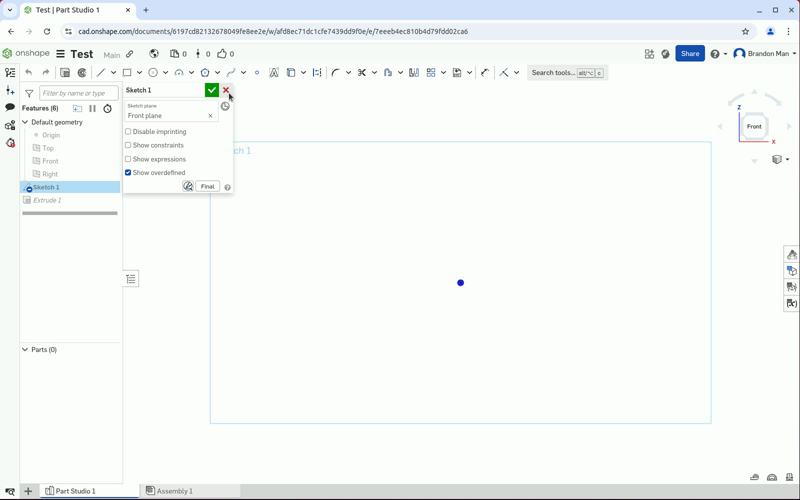
key(shift+s)
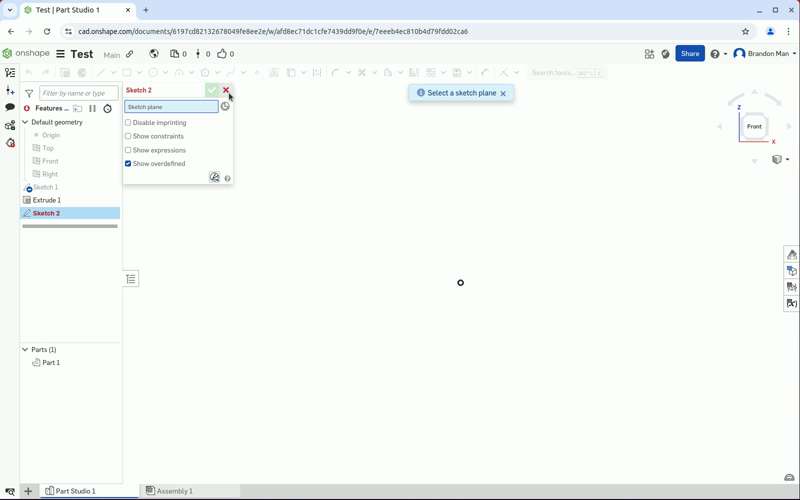
mouse_move(73, 163)
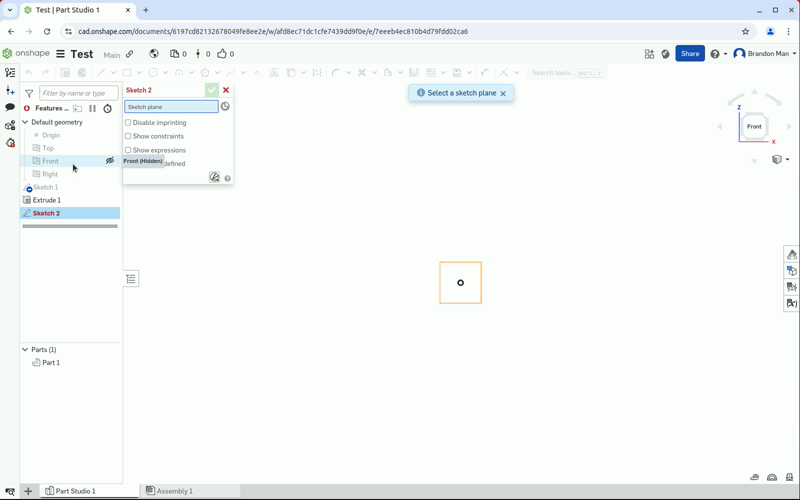
click(73, 163)
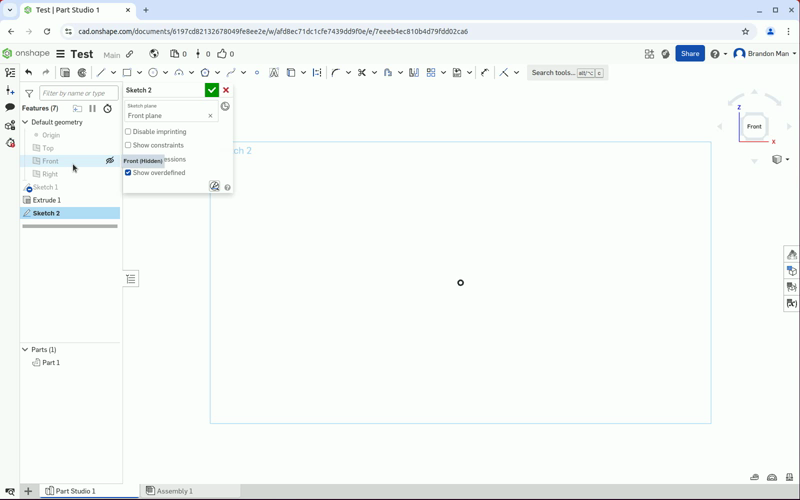
mouse_move(73, 352)
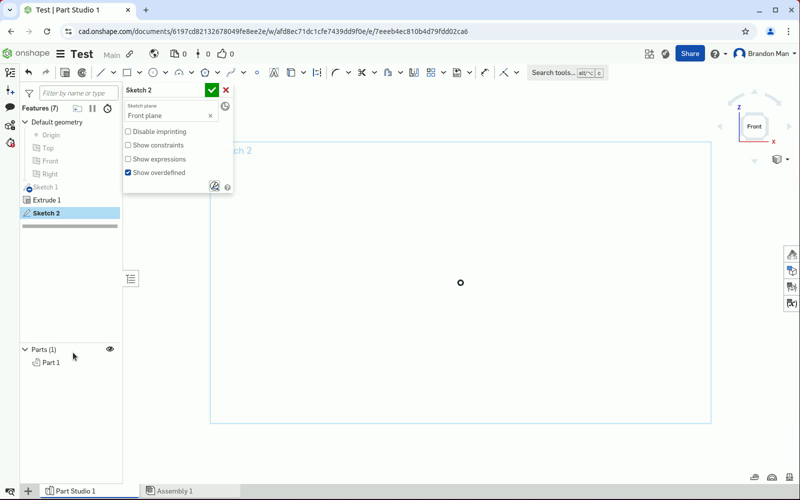
key(y)
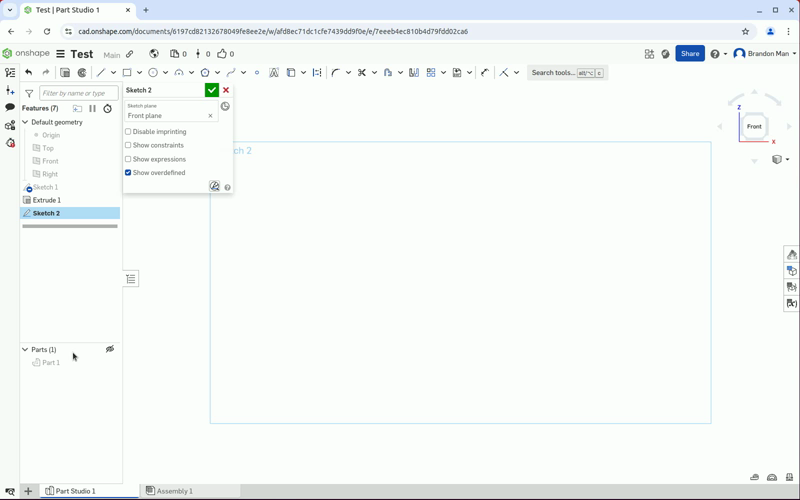
key(c)
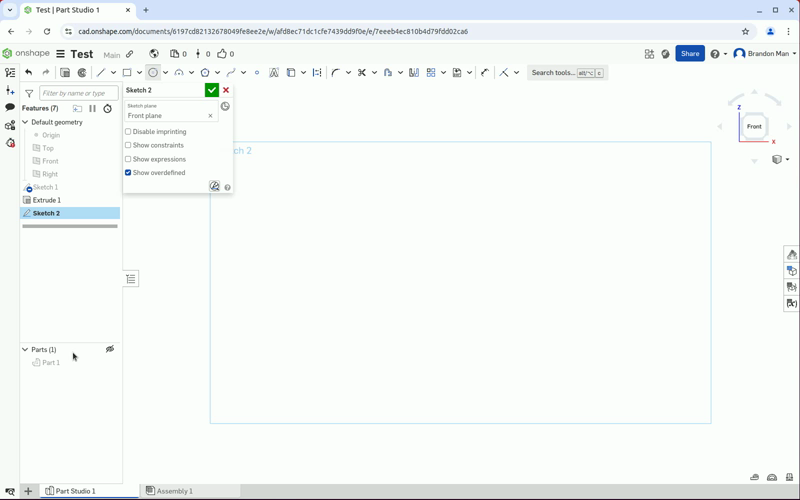
key_down(shift)
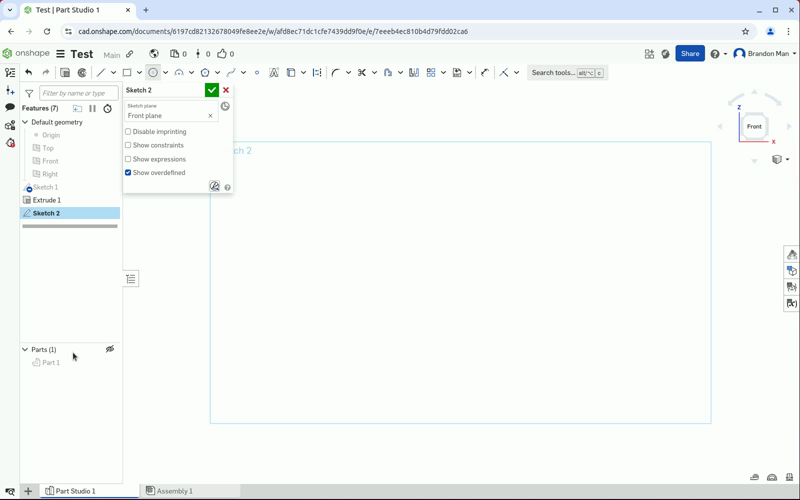
mouse_move(461, 282)
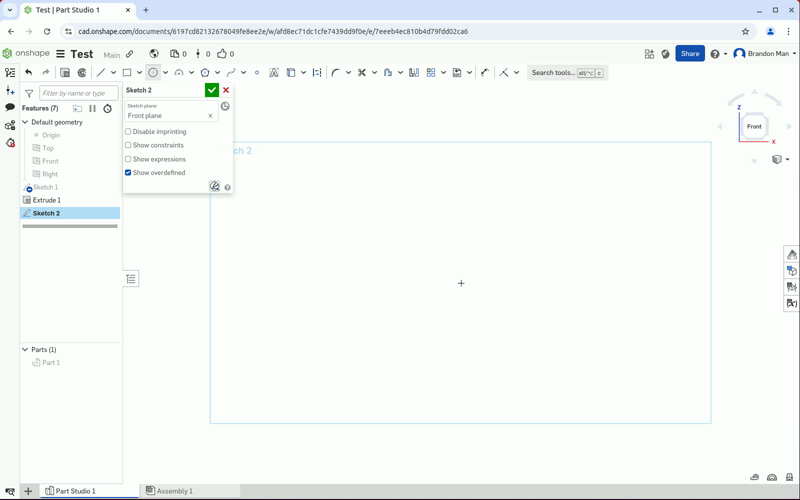
click(461, 282)
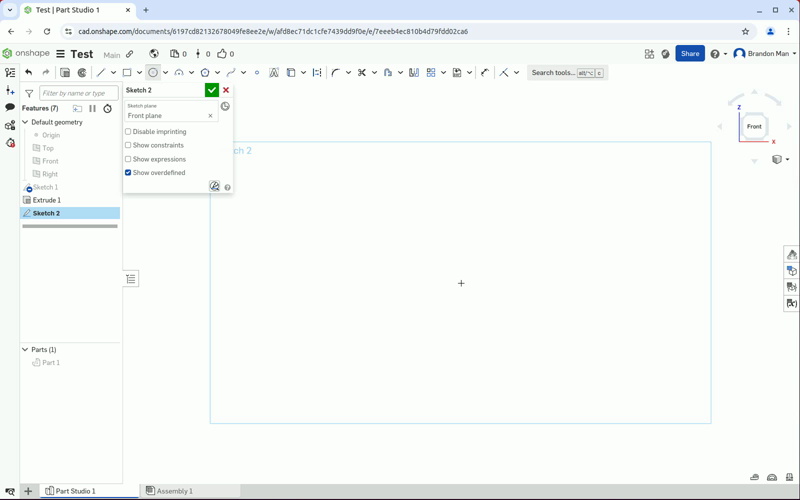
key_up(shift)
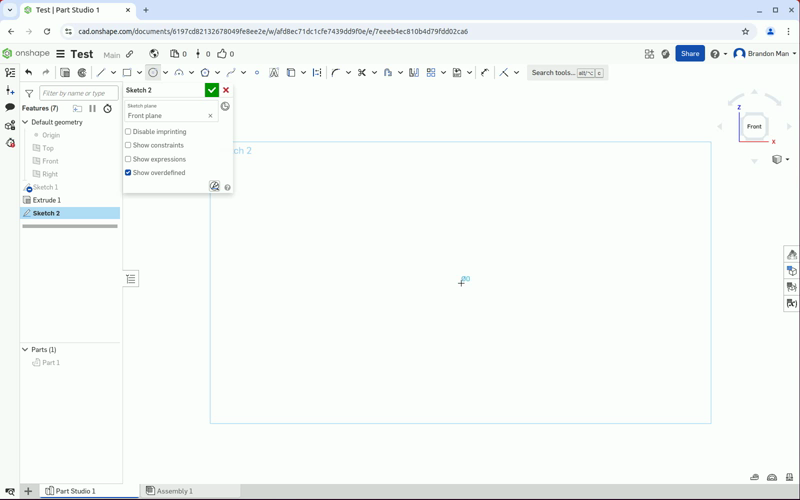
mouse_move(463, 282)
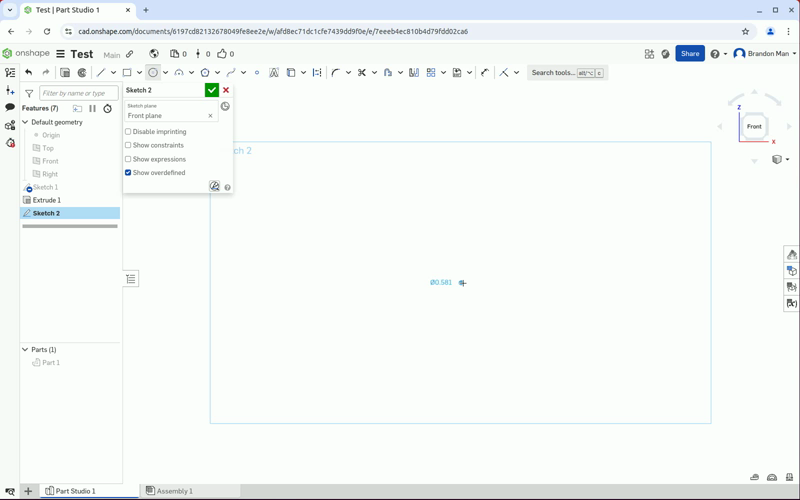
scroll(6)
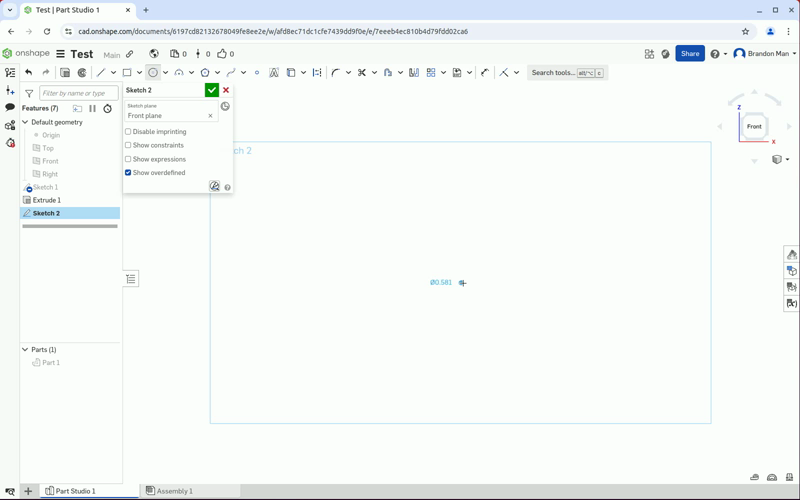
scroll(6)
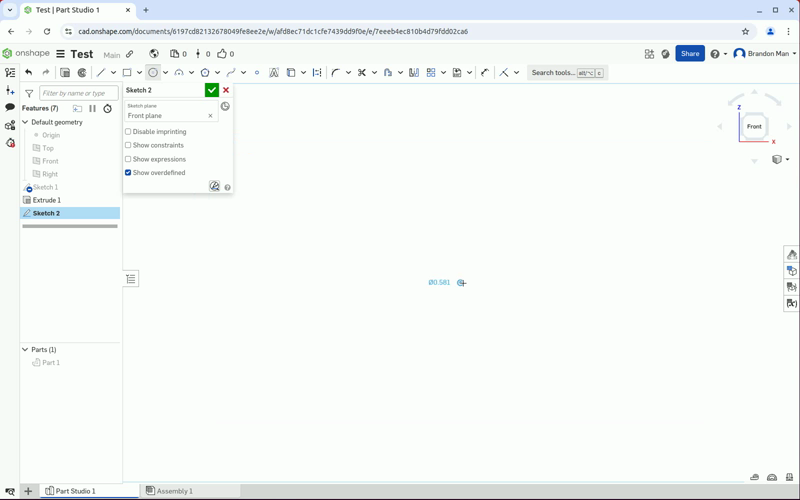
scroll(6)
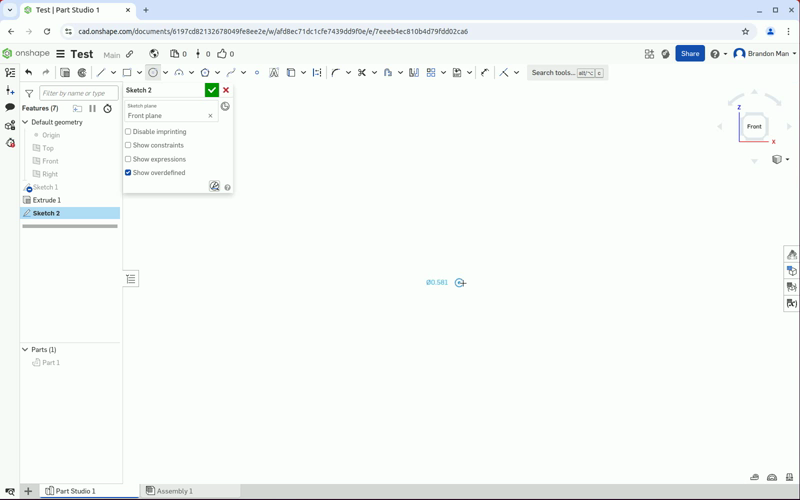
scroll(6)
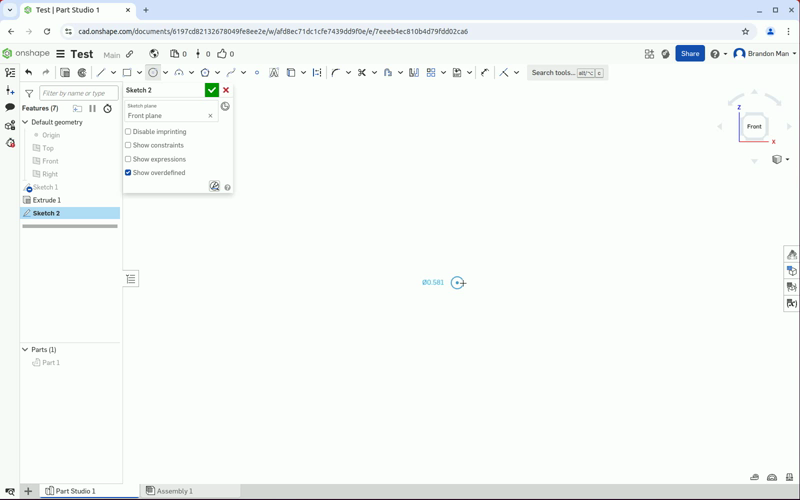
scroll(6)
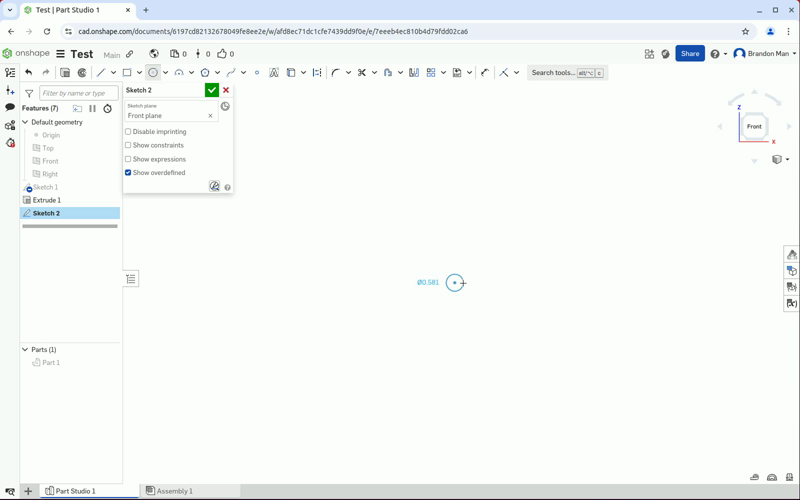
scroll(6)
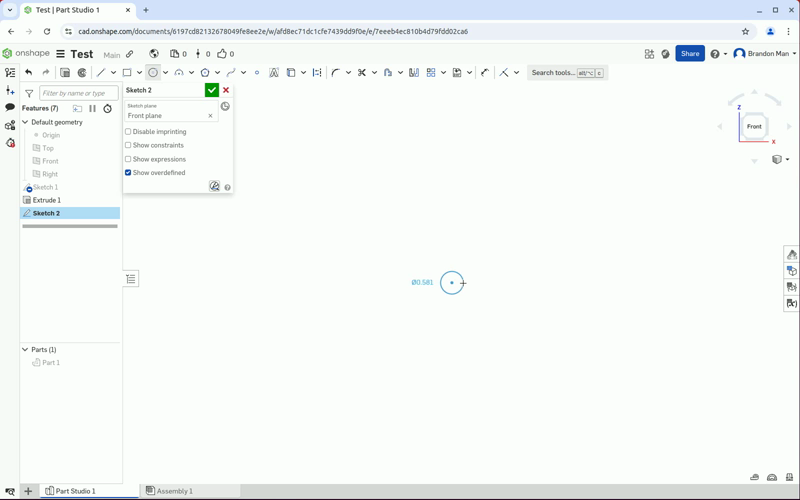
scroll(6)
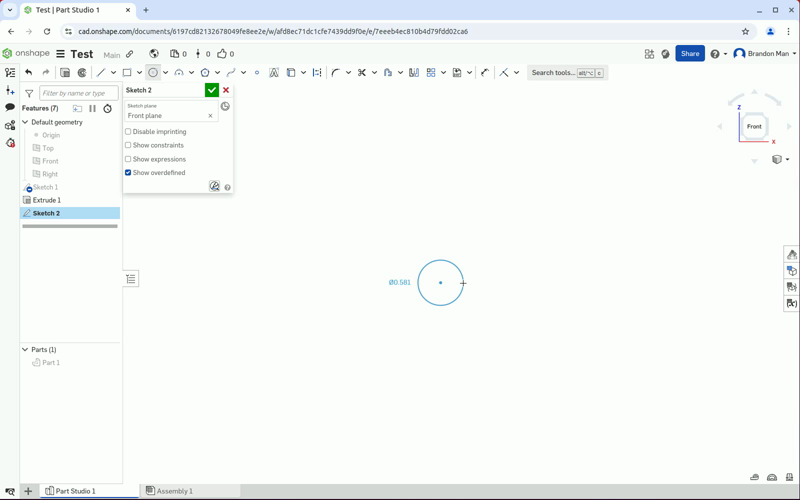
click(463, 282)
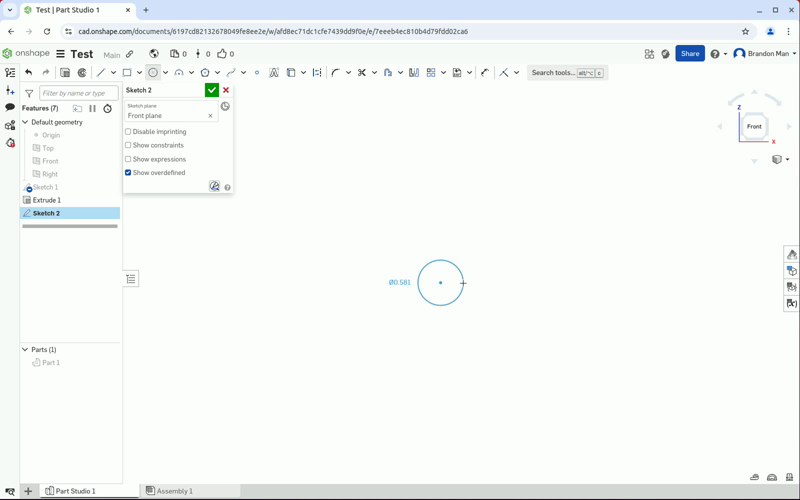
scroll(-6)
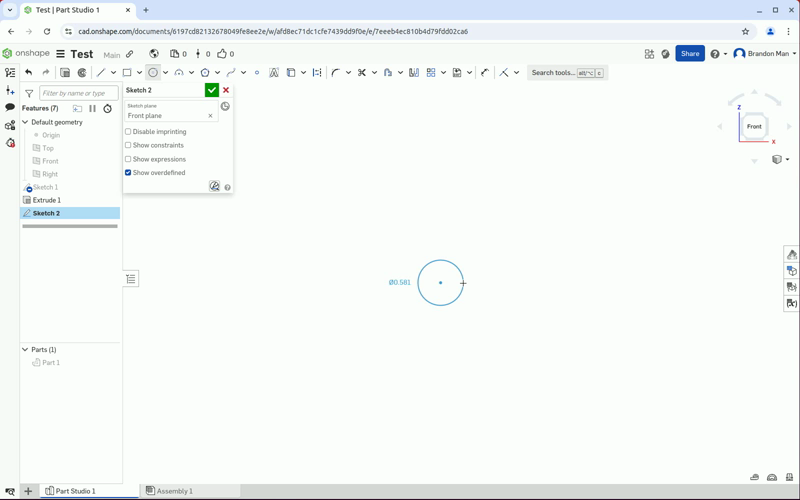
scroll(-6)
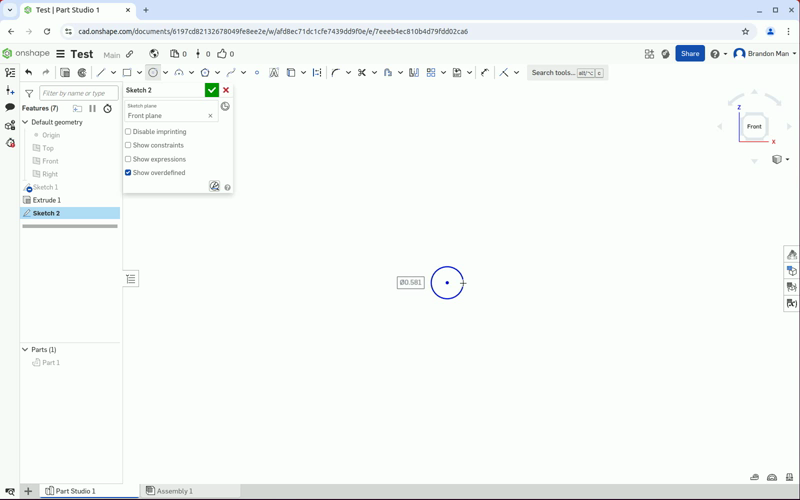
scroll(-6)
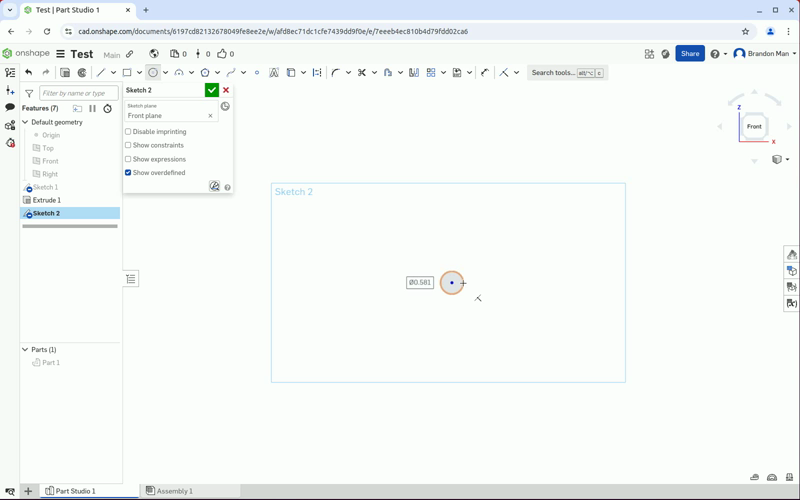
scroll(-6)
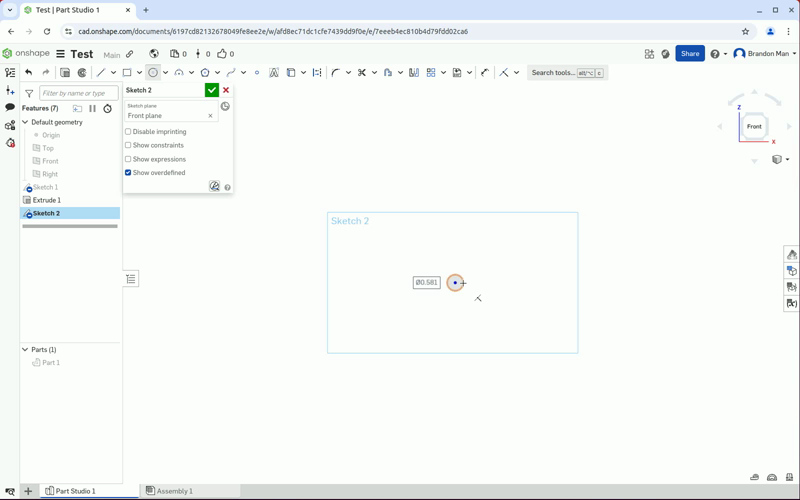
scroll(-6)
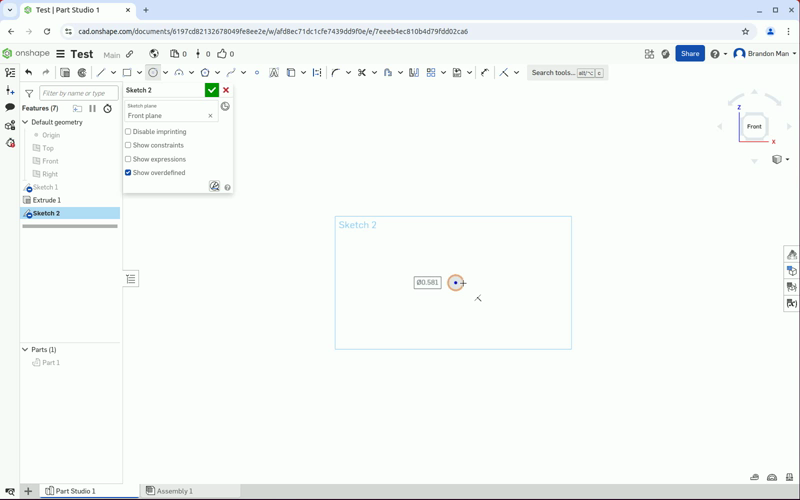
scroll(-6)
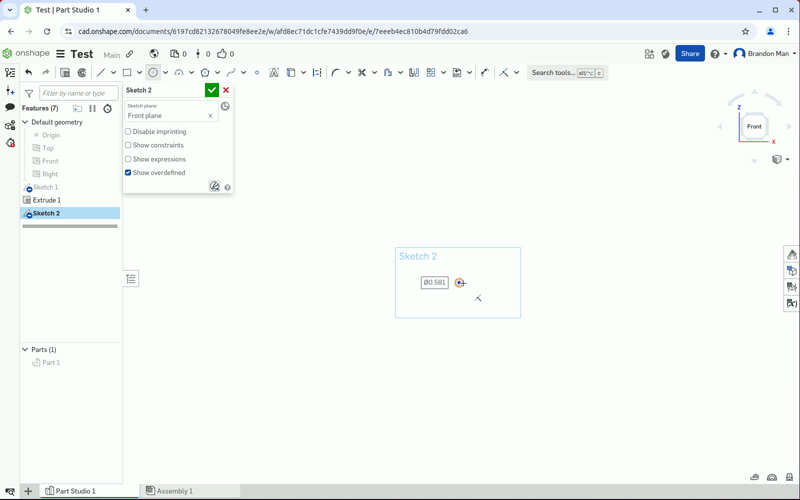
scroll(-6)
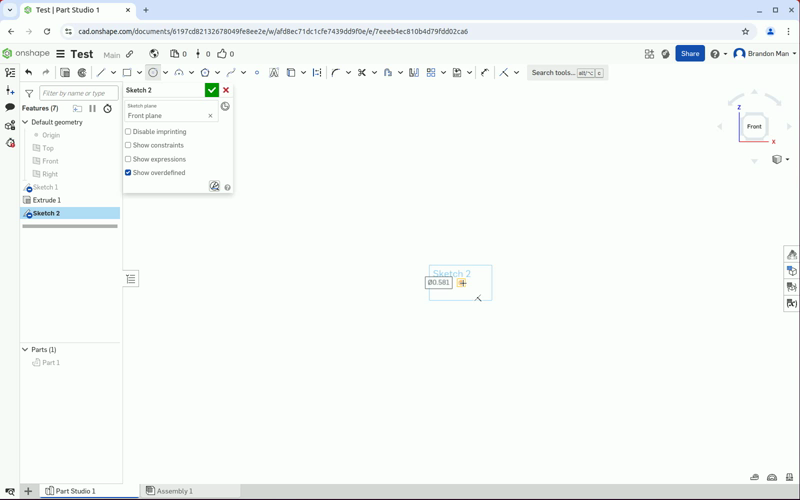
key(esc)
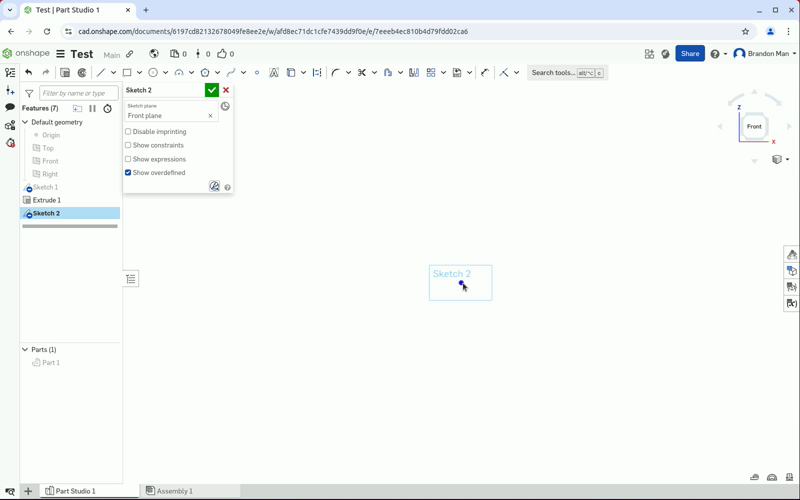
key(c)
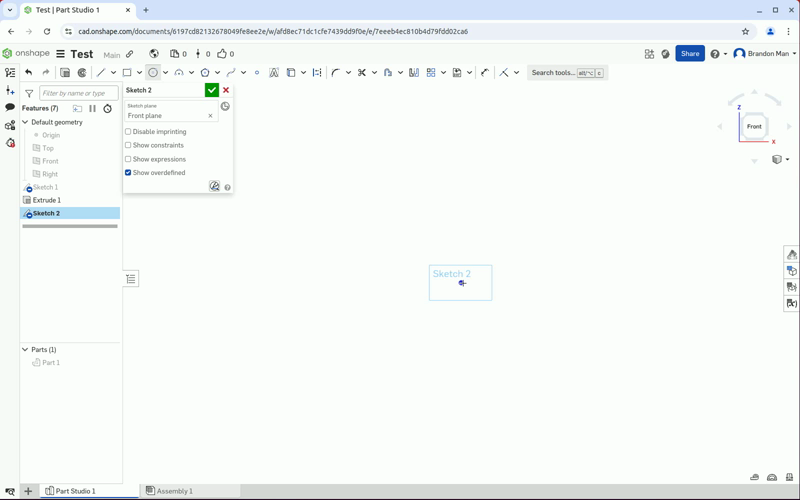
key_down(shift)
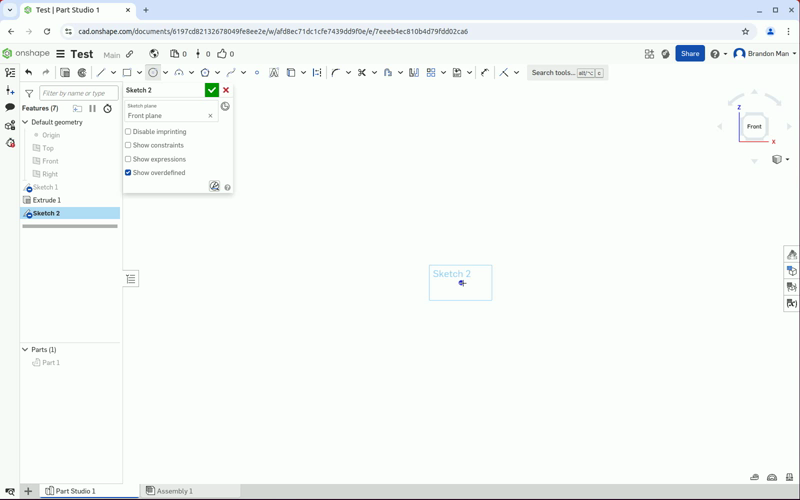
mouse_move(461, 282)
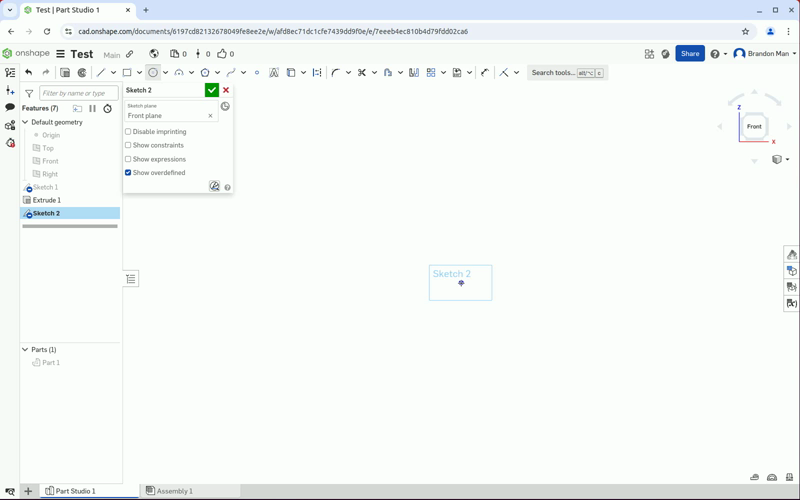
scroll(6)
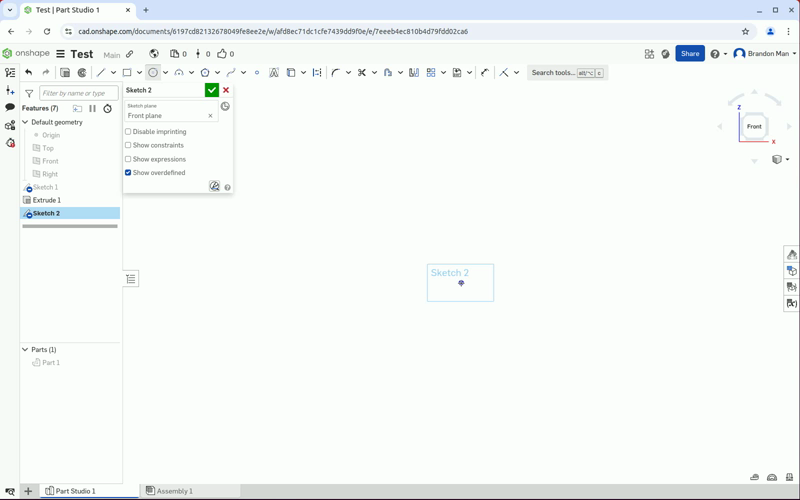
scroll(6)
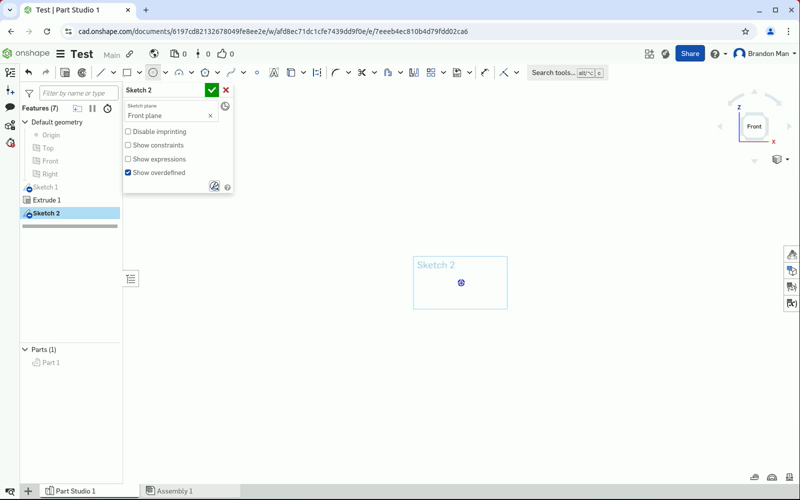
scroll(6)
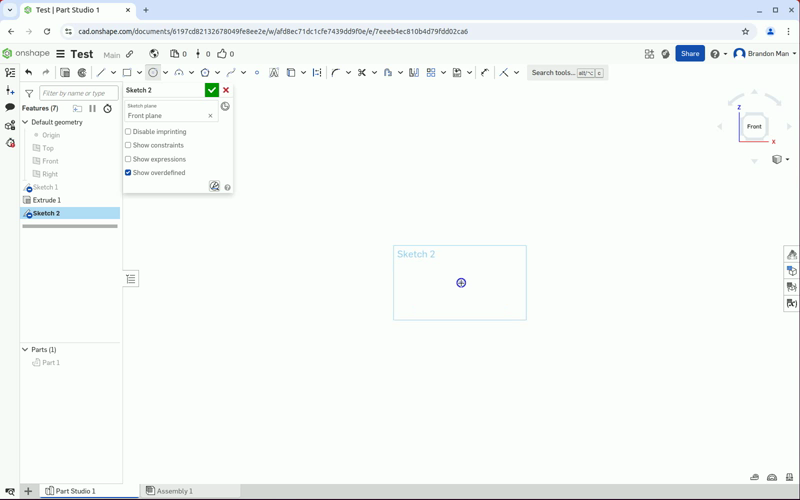
scroll(6)
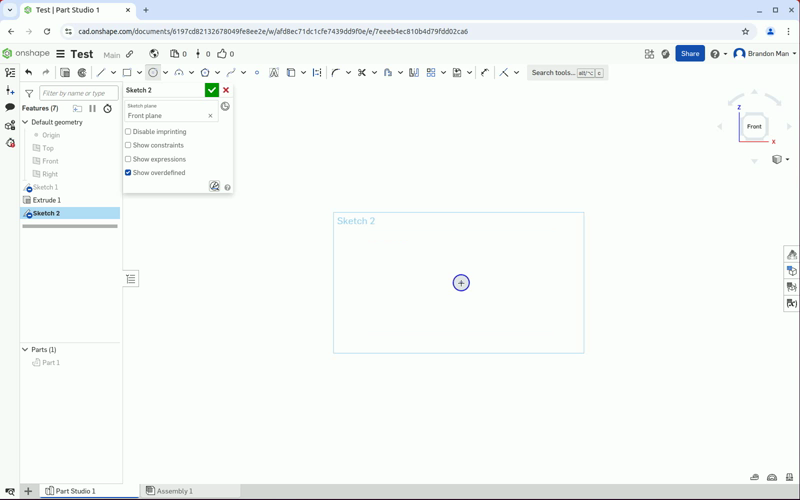
scroll(6)
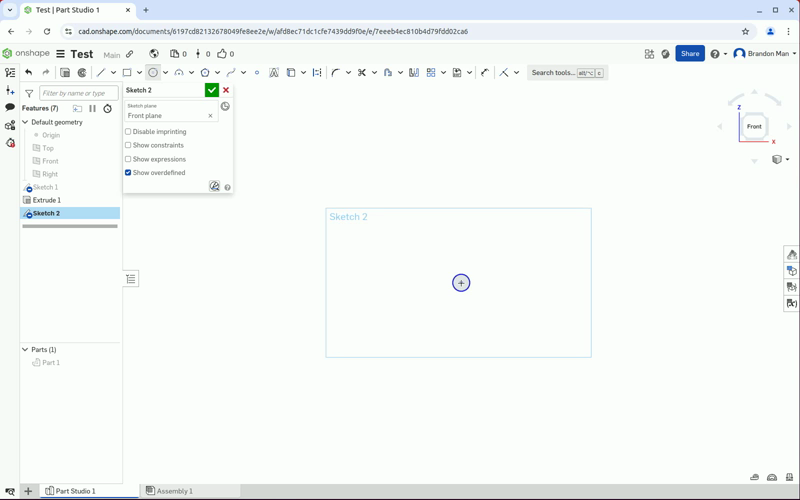
scroll(6)
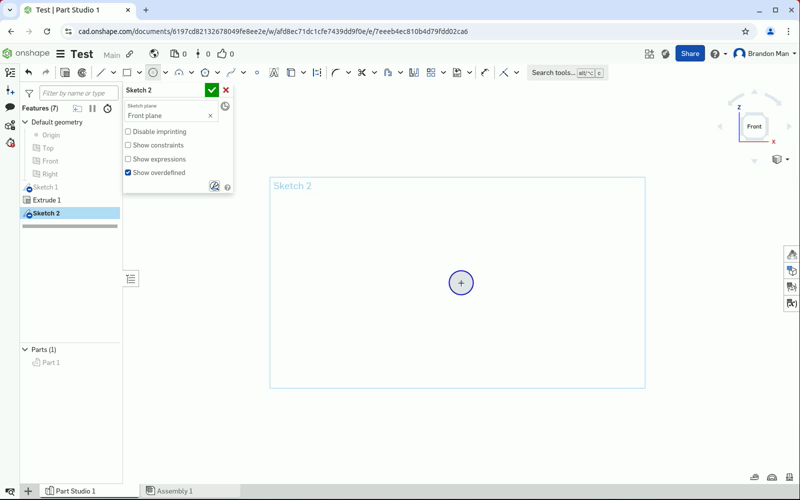
scroll(6)
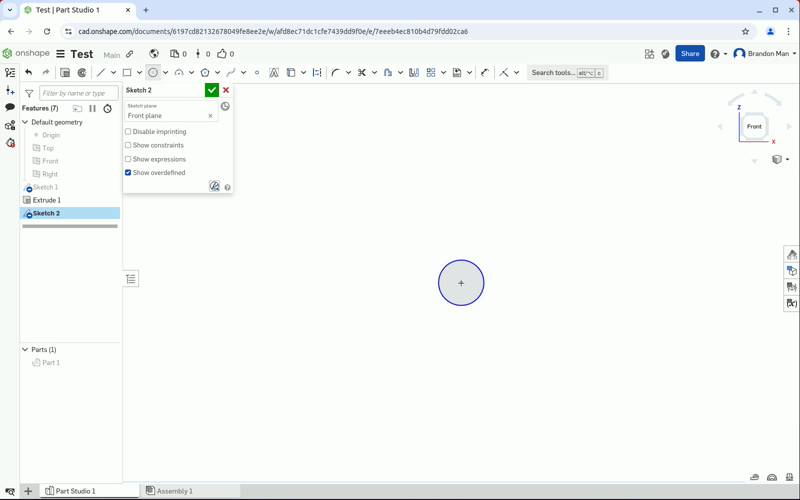
click(461, 282)
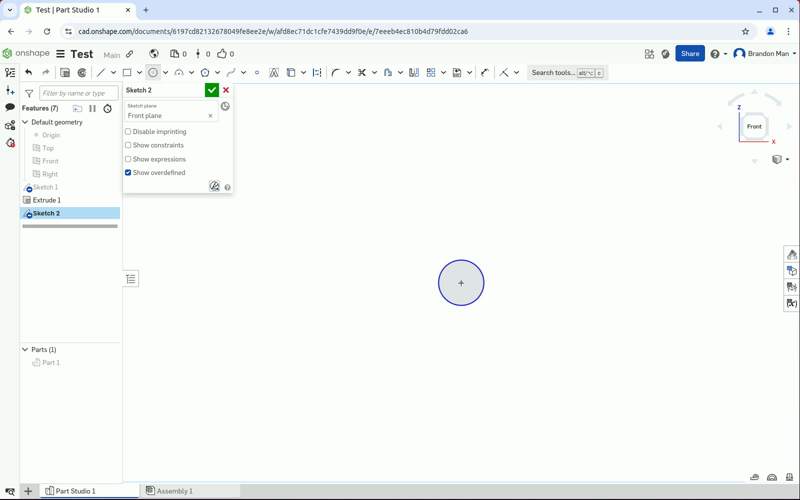
scroll(-6)
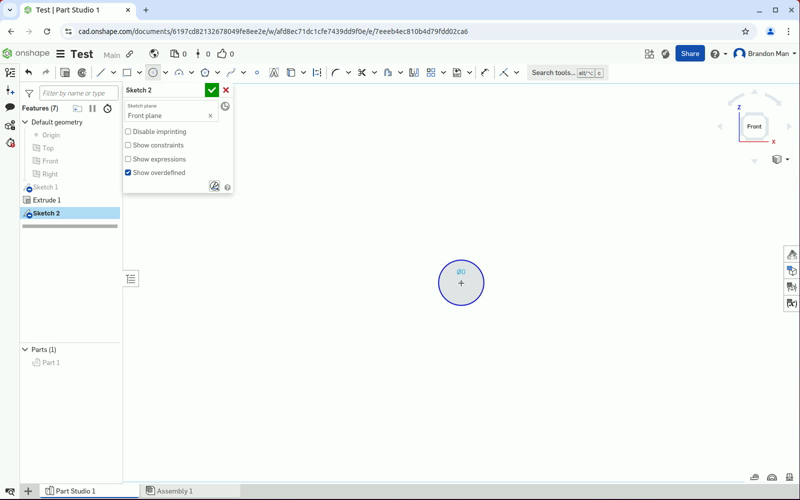
scroll(-6)
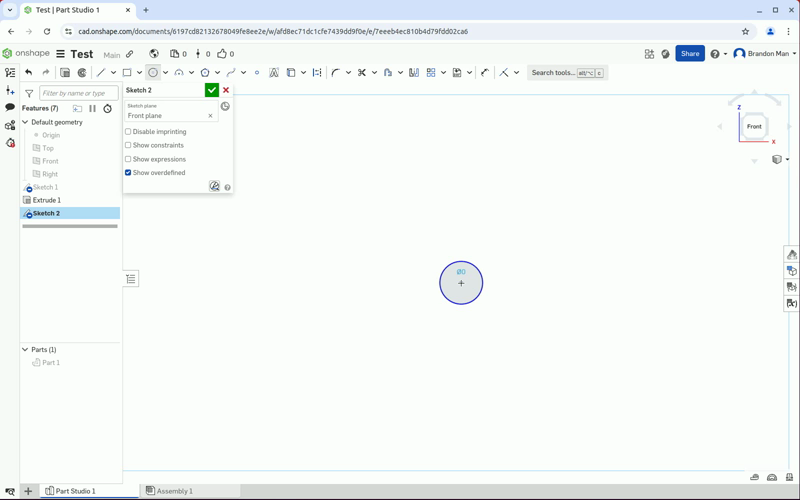
scroll(-6)
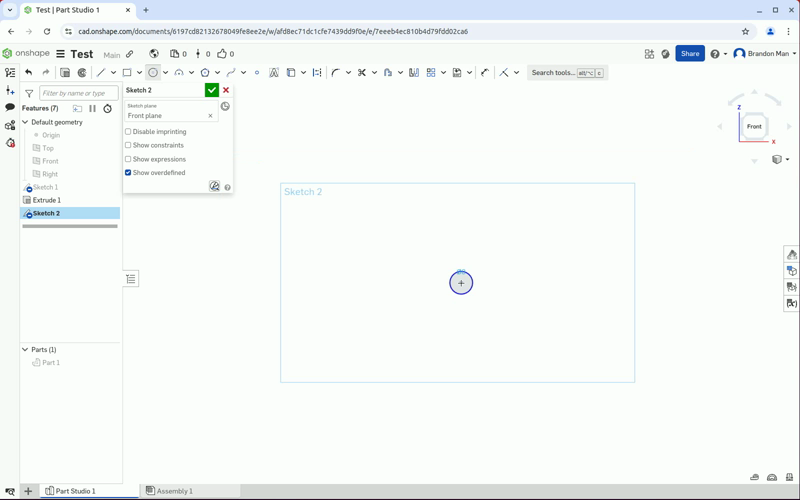
scroll(-6)
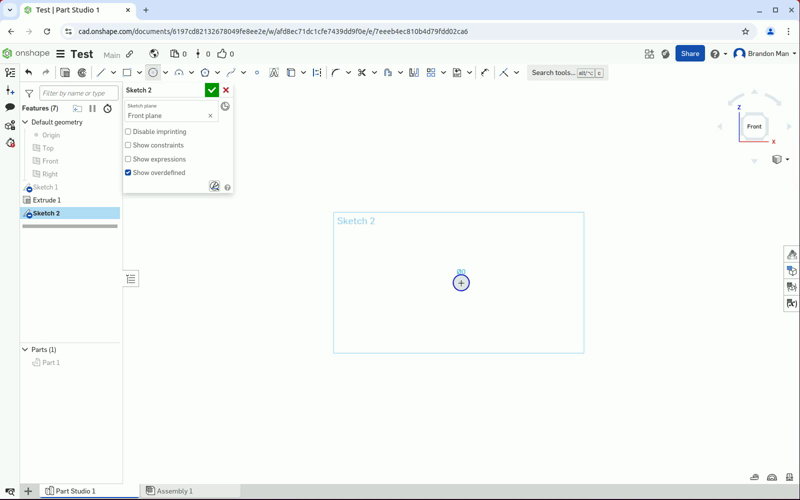
scroll(-6)
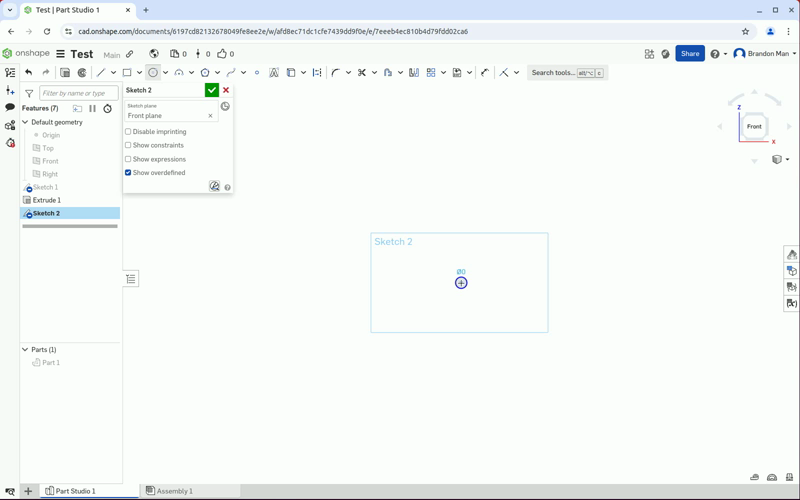
scroll(-6)
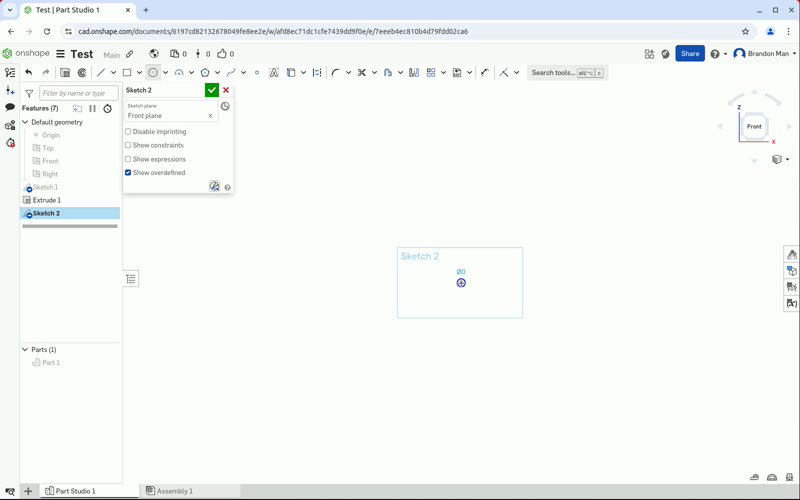
scroll(-6)
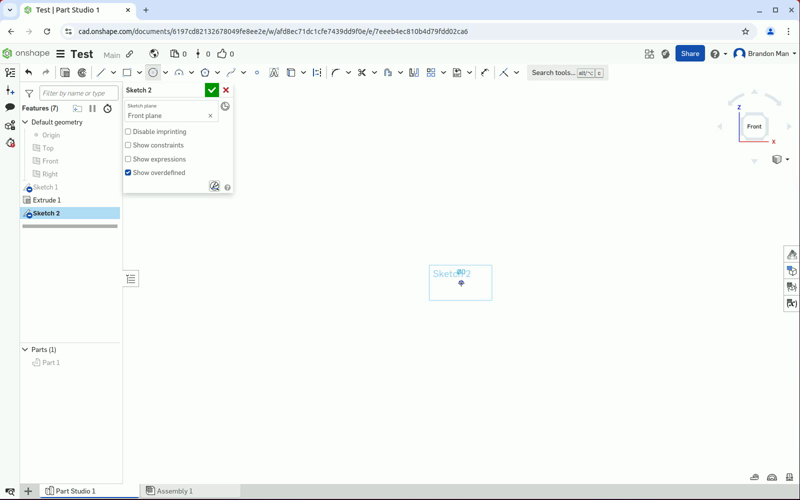
key_up(shift)
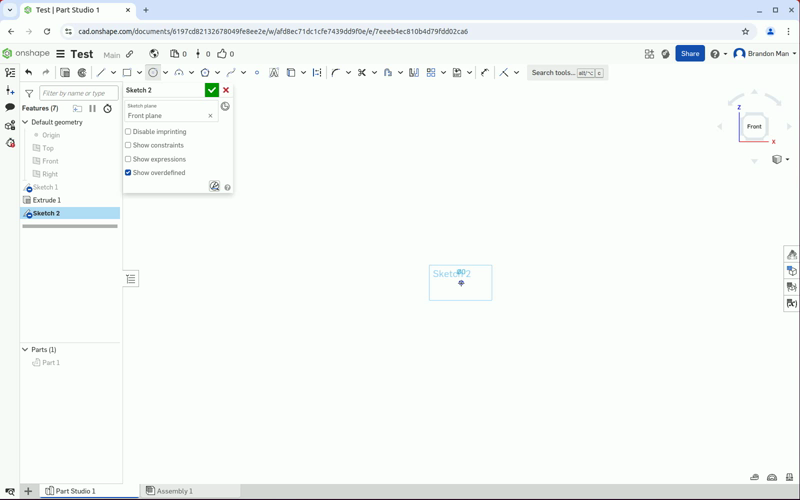
mouse_move(462, 282)
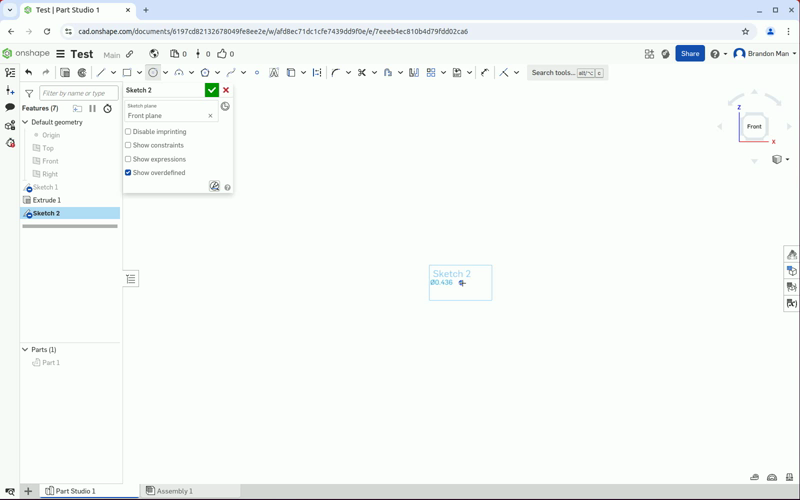
scroll(6)
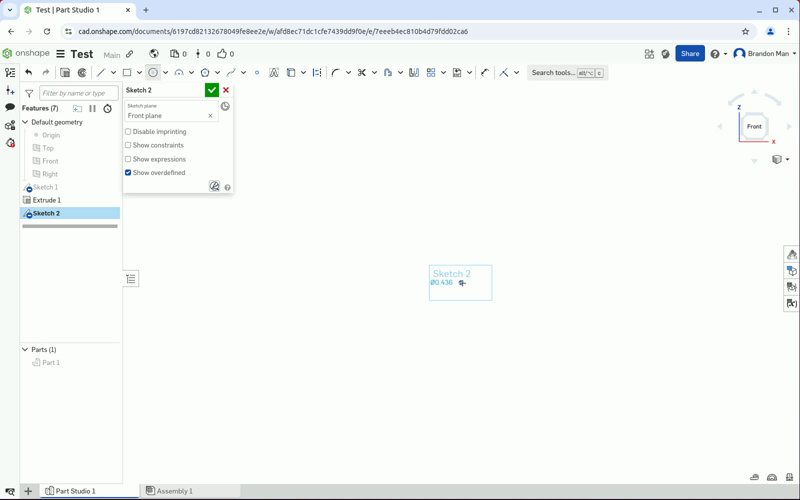
scroll(6)
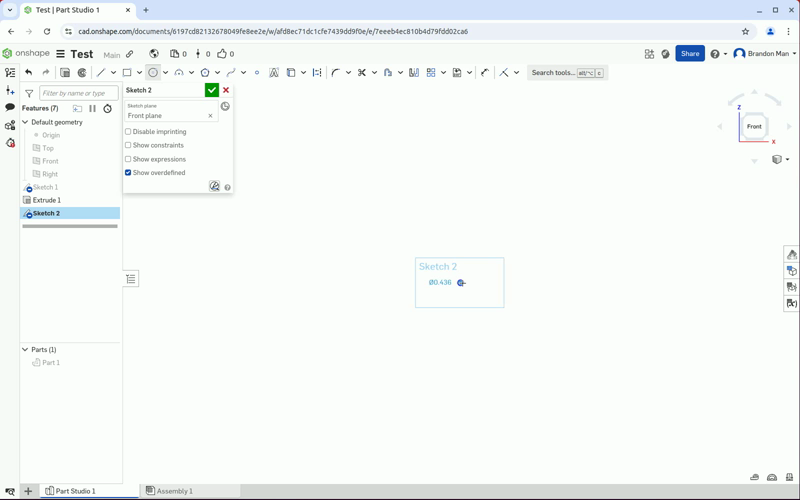
scroll(6)
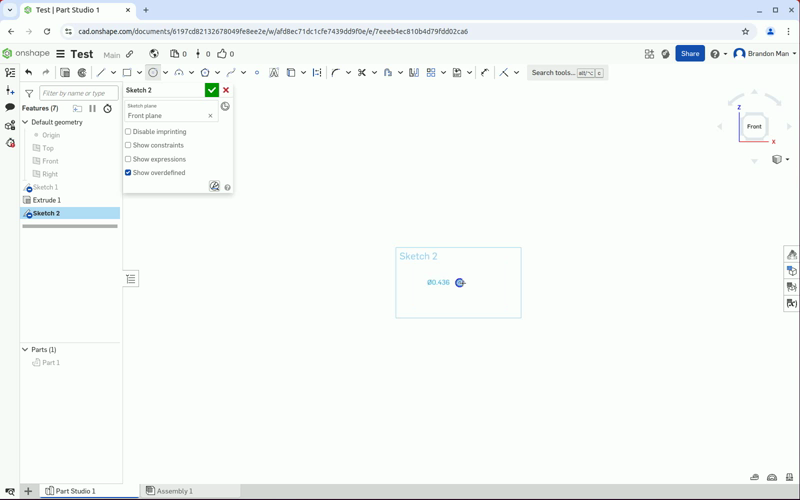
scroll(6)
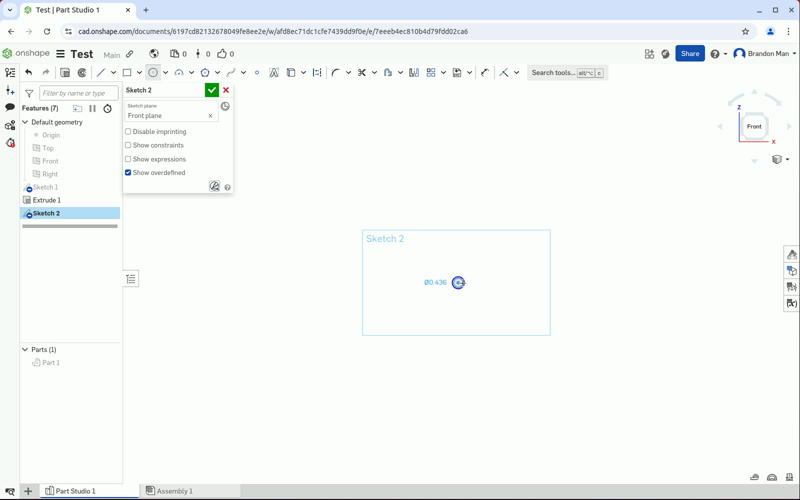
scroll(6)
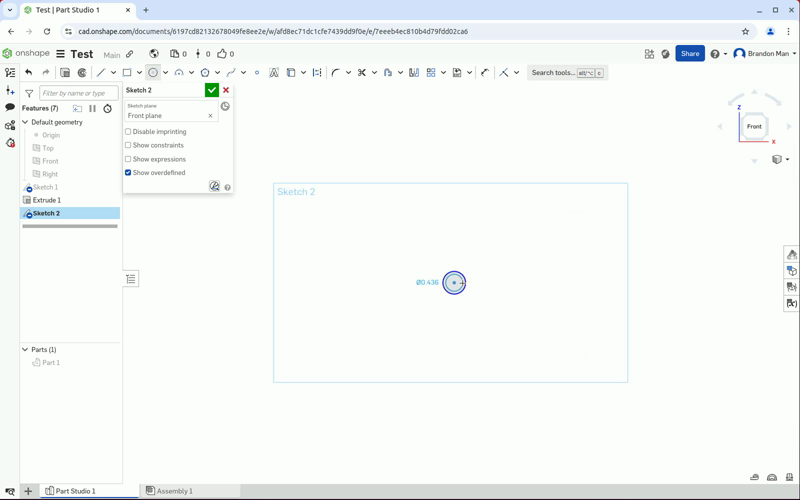
scroll(6)
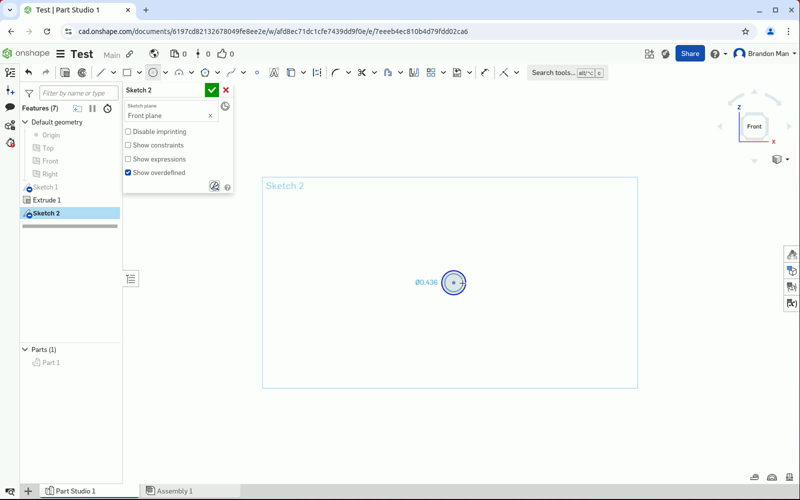
scroll(6)
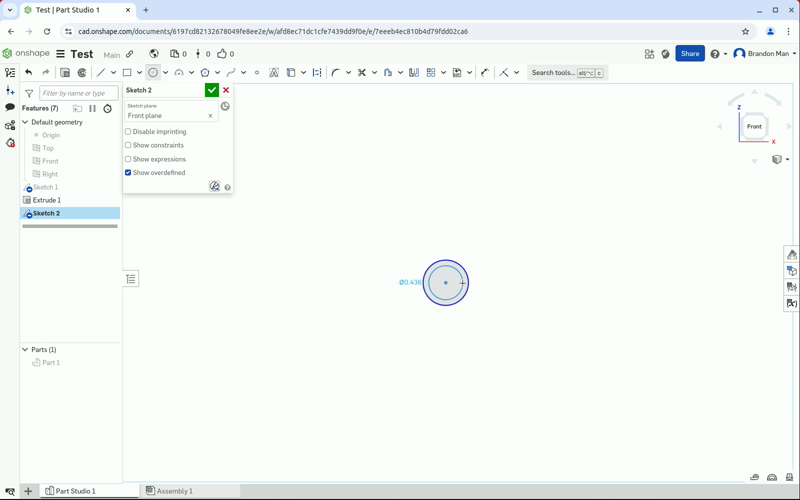
click(462, 282)
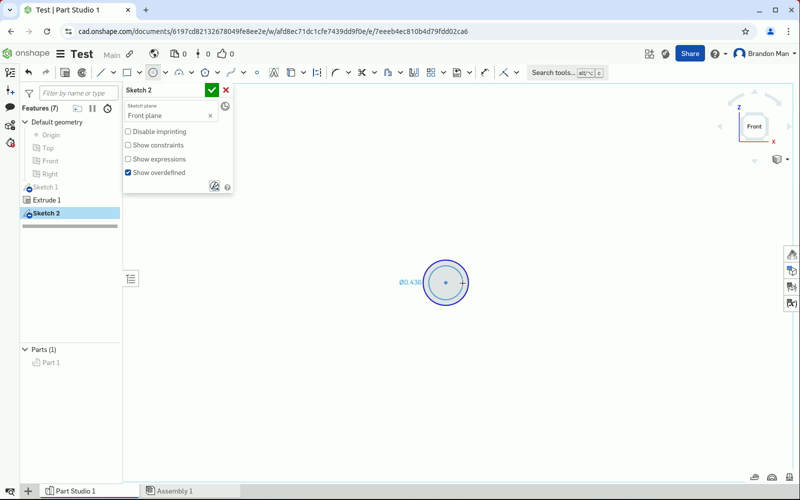
scroll(-6)
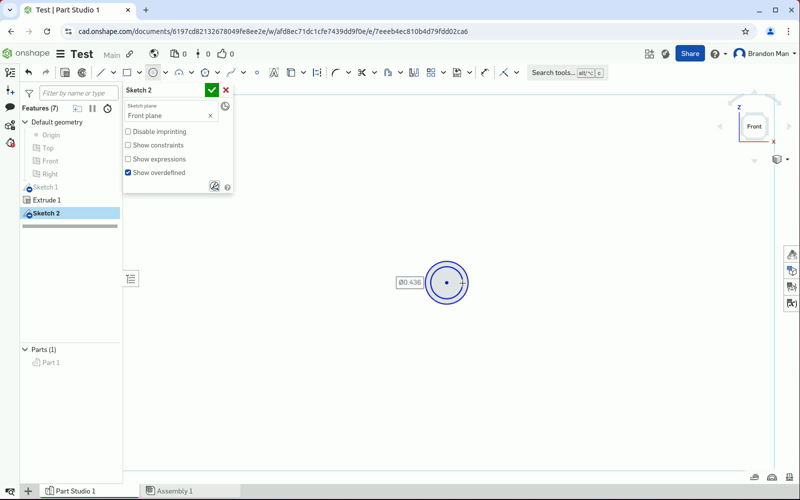
scroll(-6)
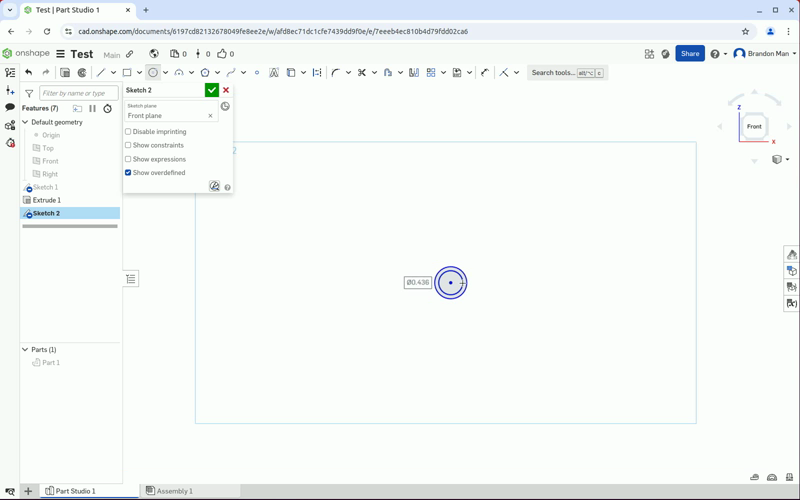
scroll(-6)
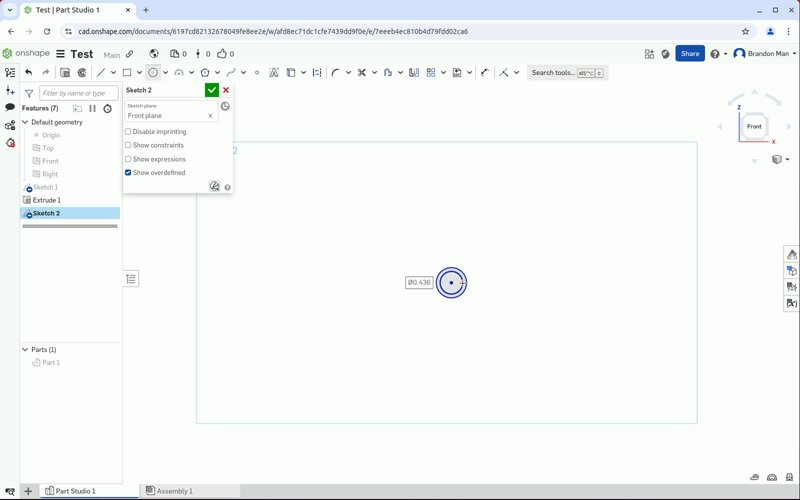
scroll(-6)
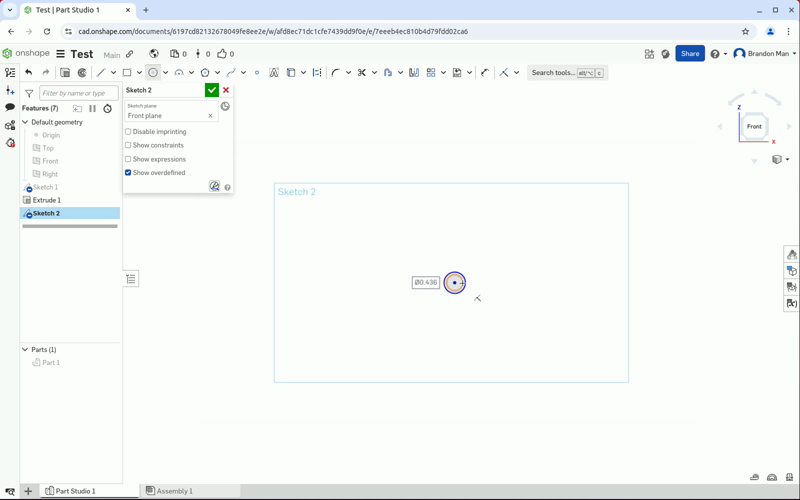
scroll(-6)
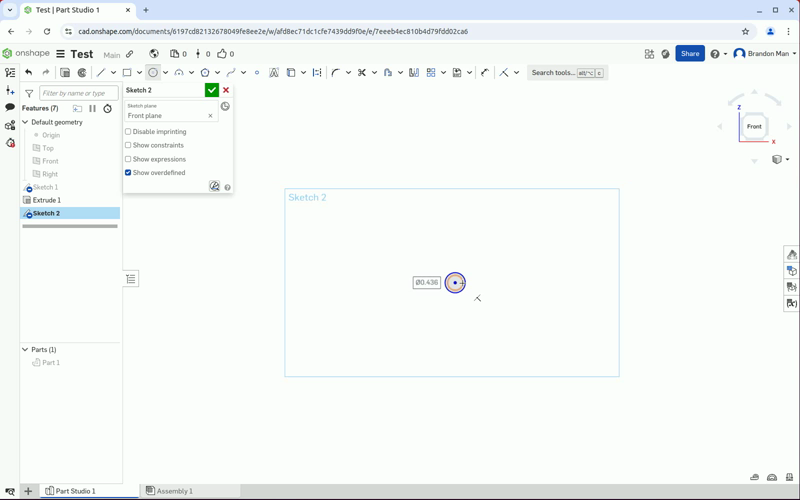
scroll(-6)
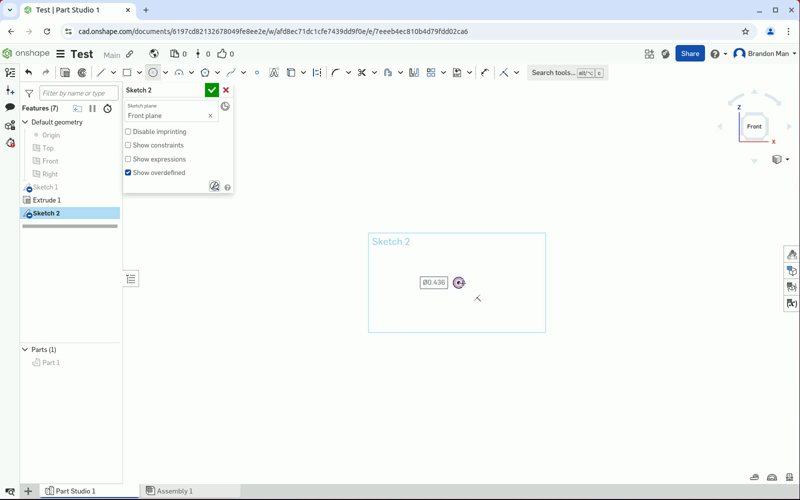
scroll(-6)
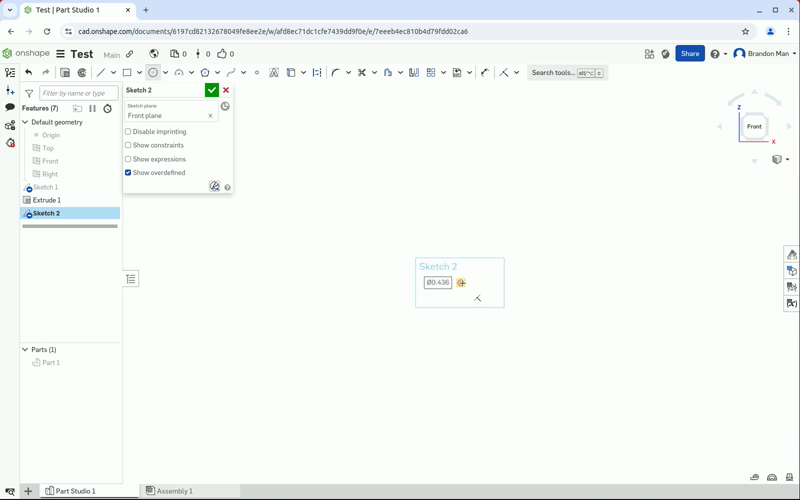
key(esc)
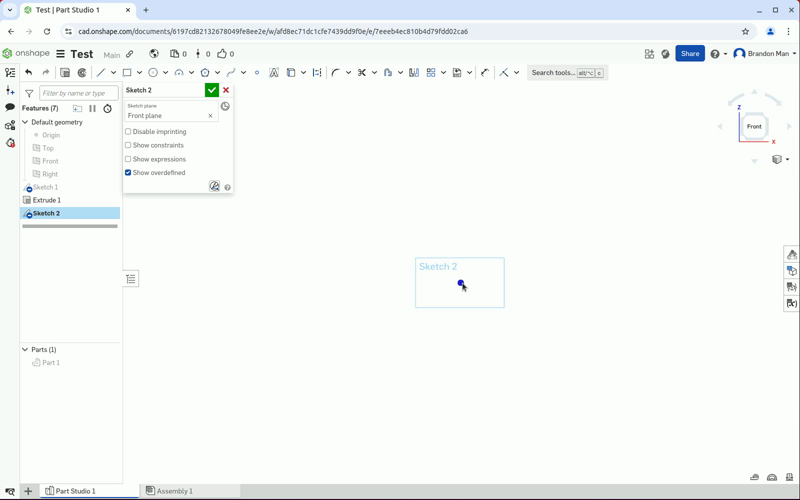
mouse_move(460, 282)
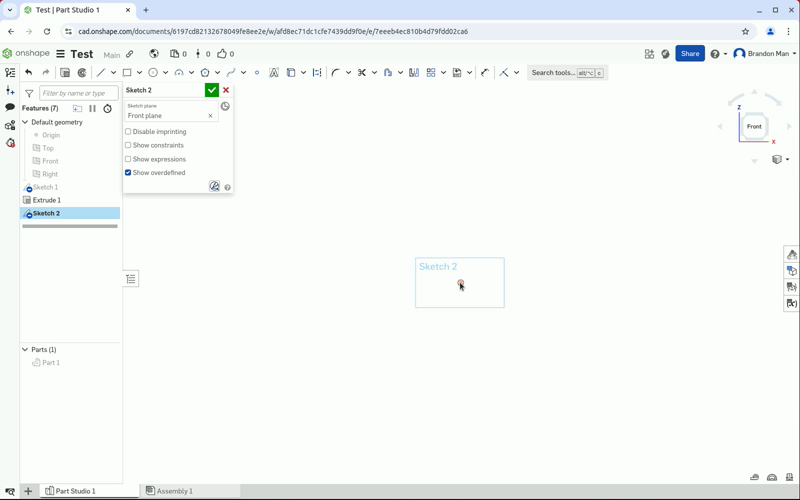
scroll(6)
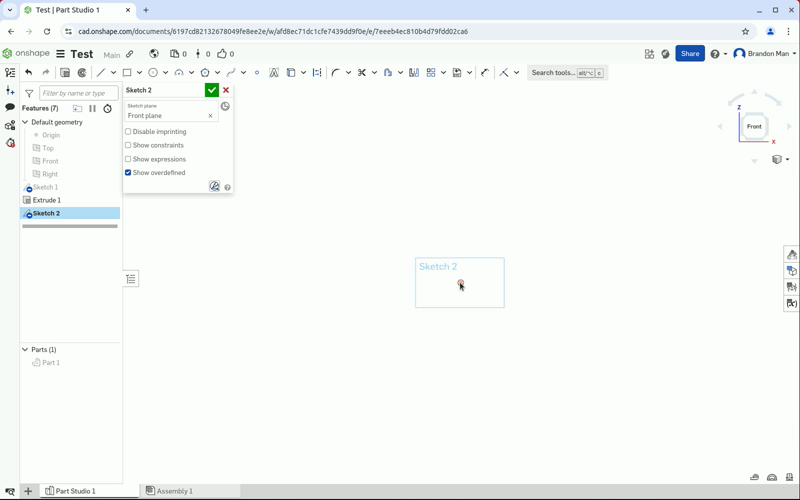
scroll(6)
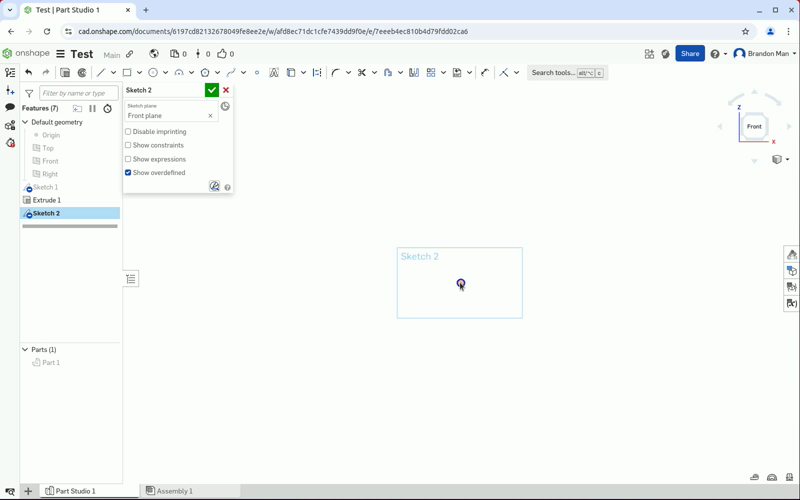
scroll(6)
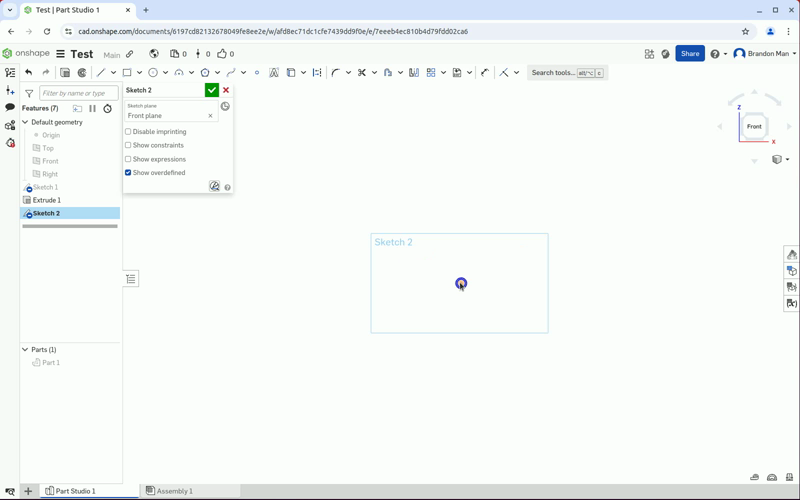
scroll(6)
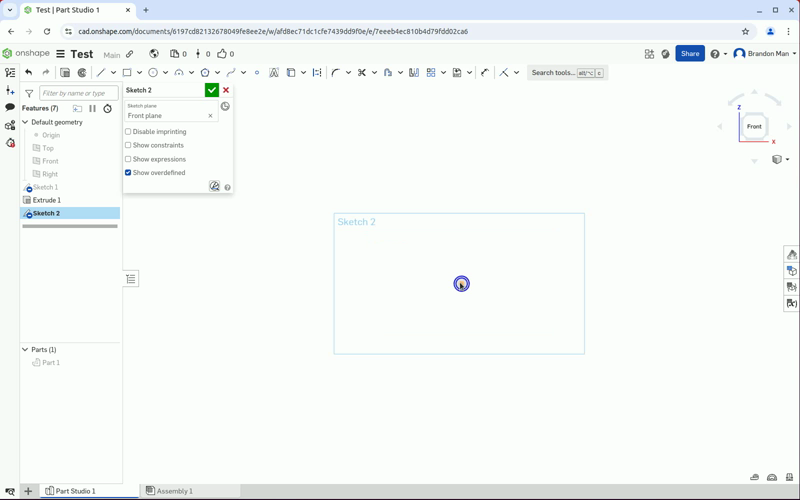
scroll(6)
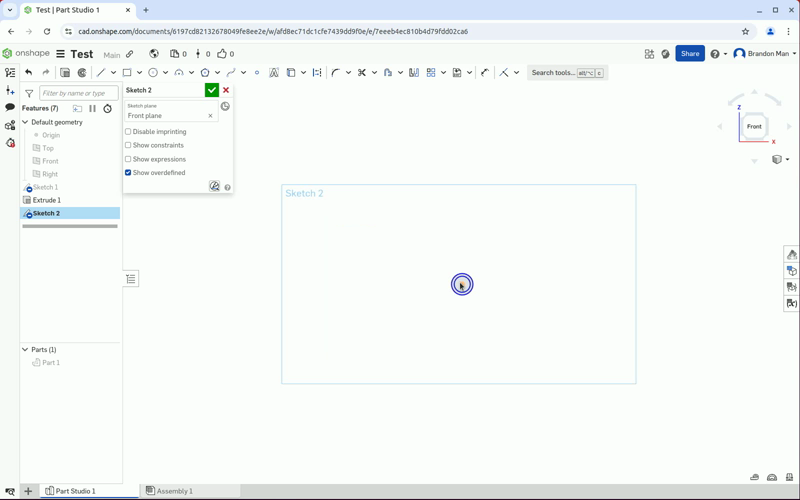
scroll(6)
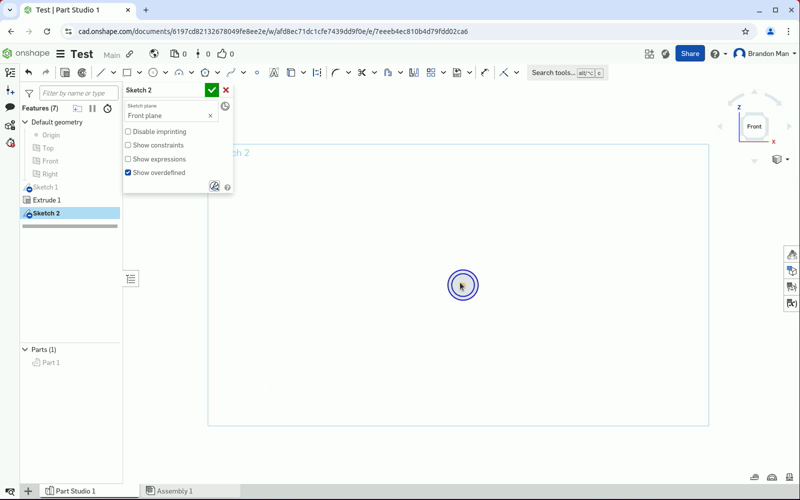
scroll(6)
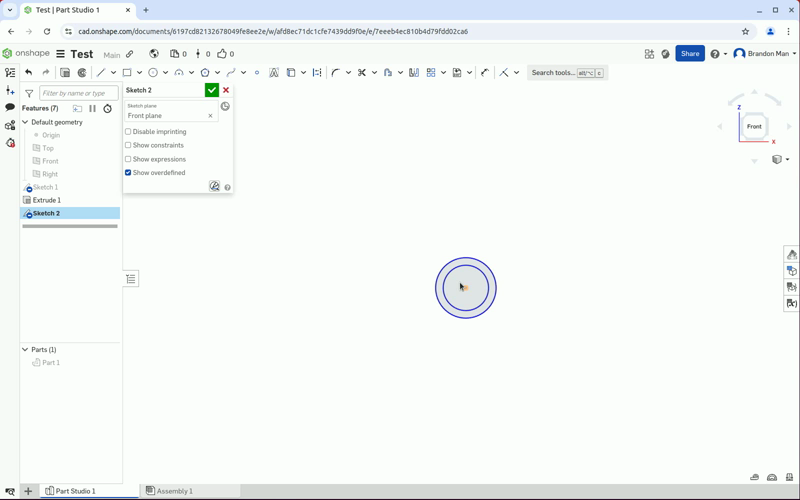
click(460, 282)
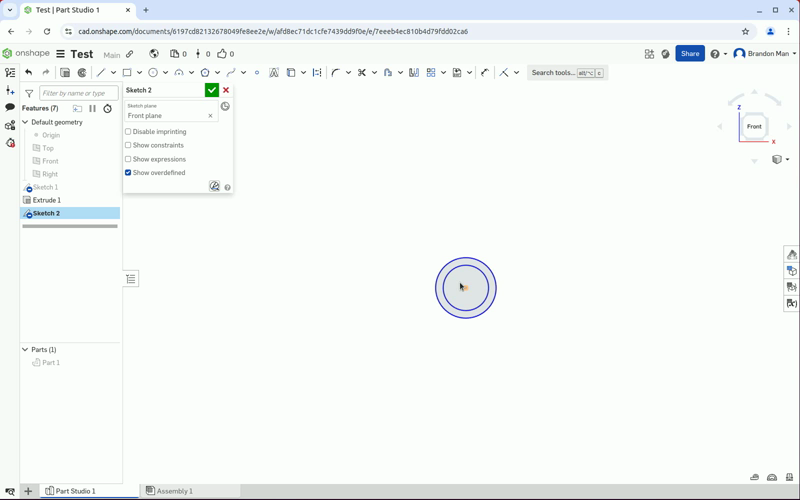
scroll(-6)
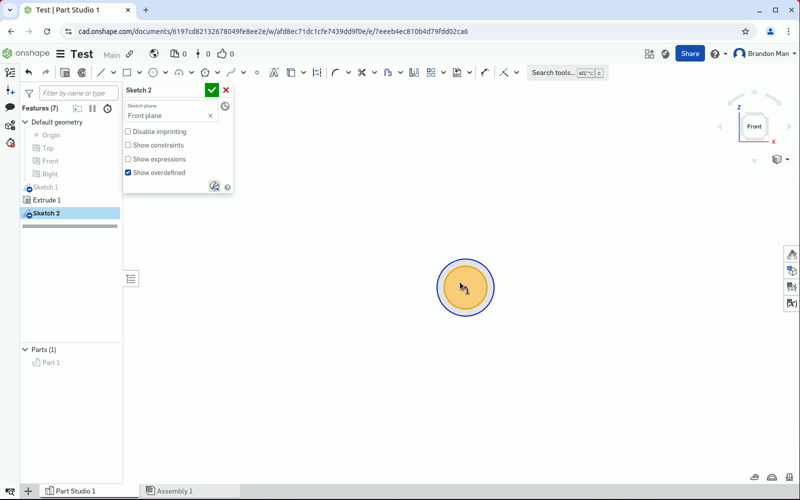
scroll(-6)
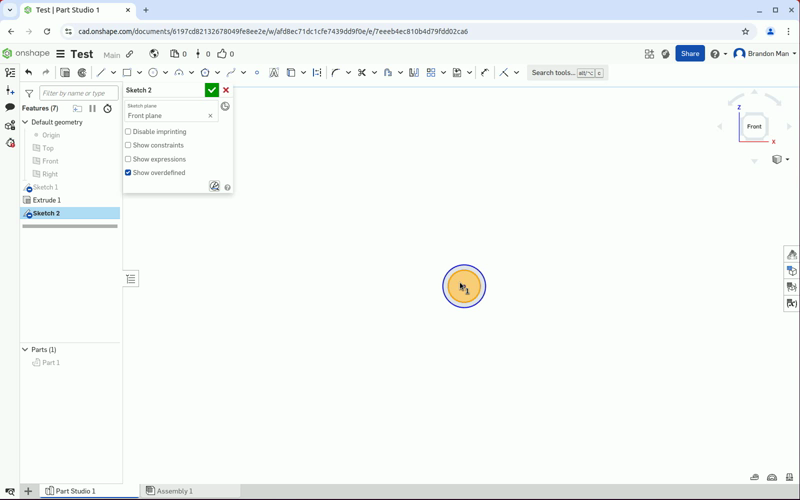
scroll(-6)
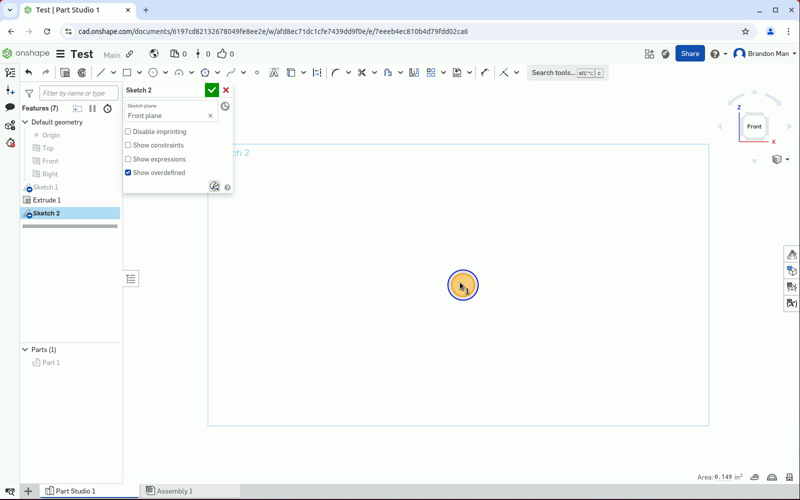
scroll(-6)
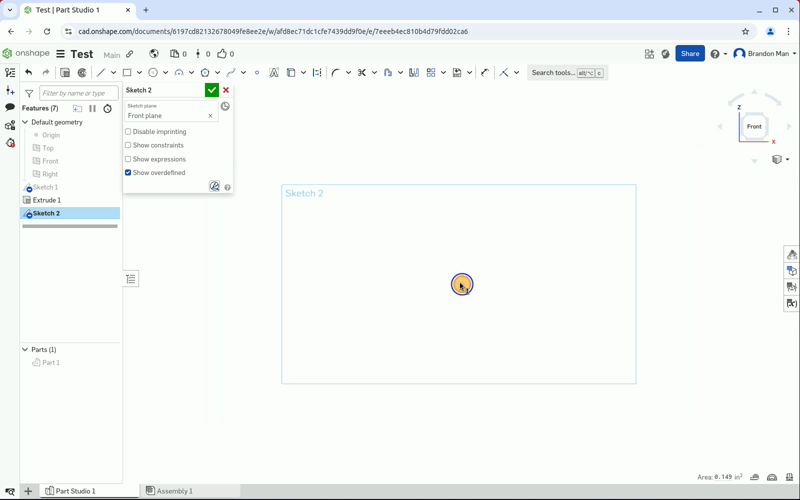
scroll(-6)
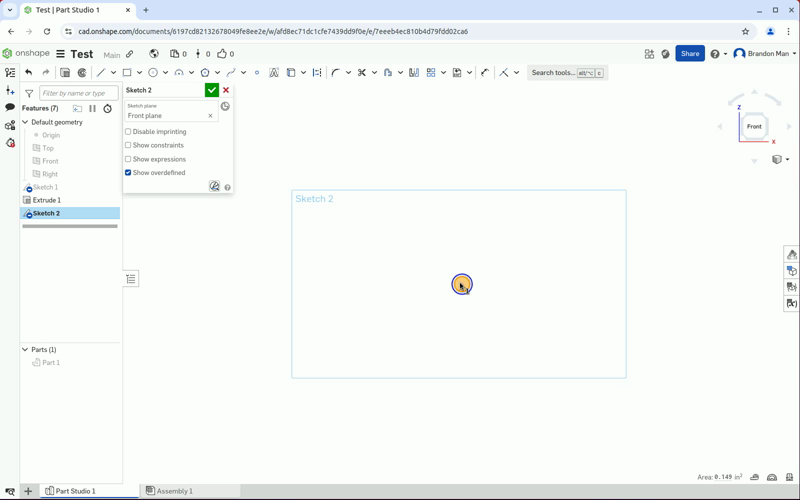
scroll(-6)
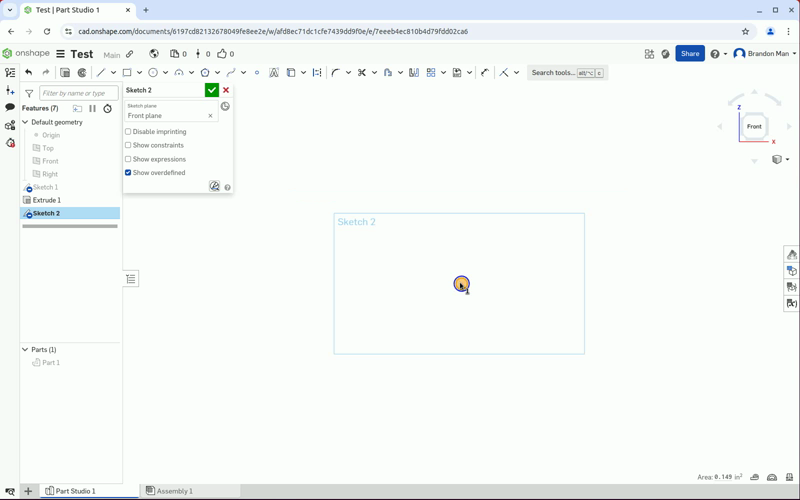
scroll(-6)
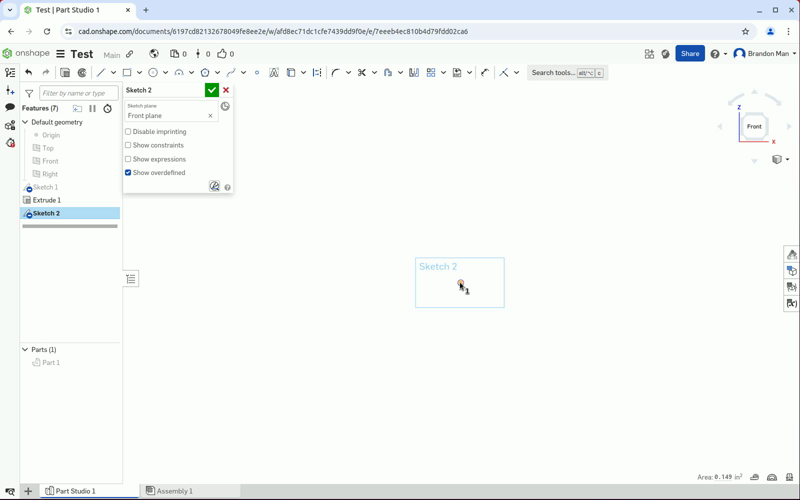
mouse_move(73, 352)
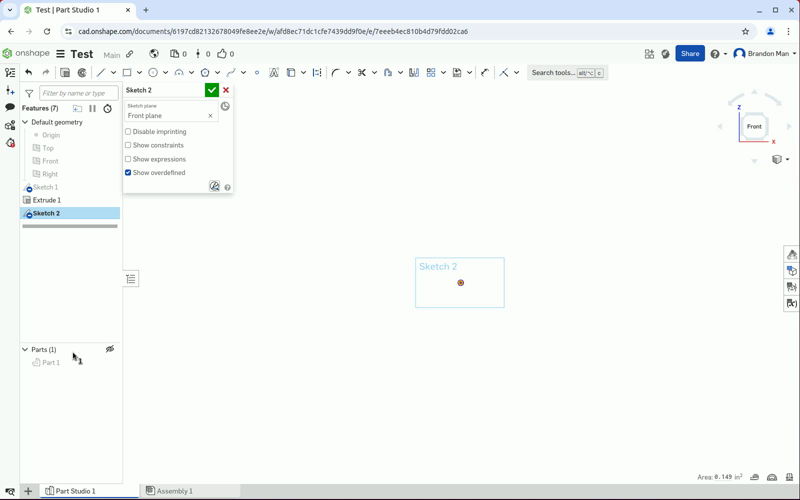
key(shift+y)
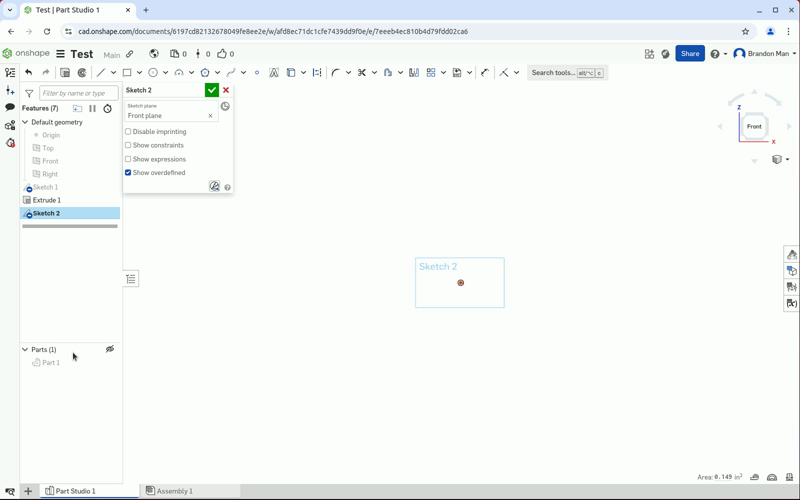
key(shift+e)
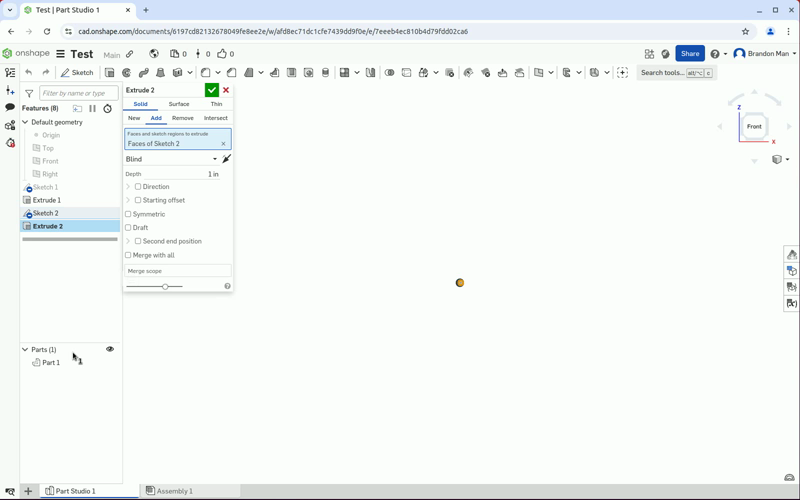
mouse_move(143, 106)
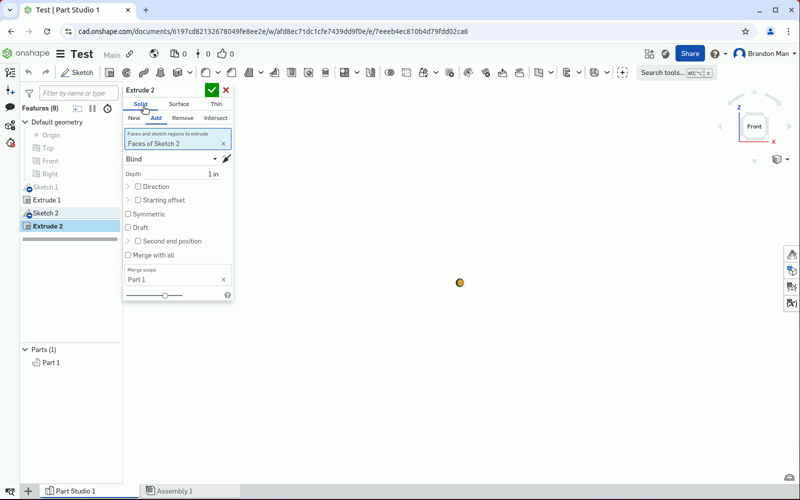
click(143, 106)
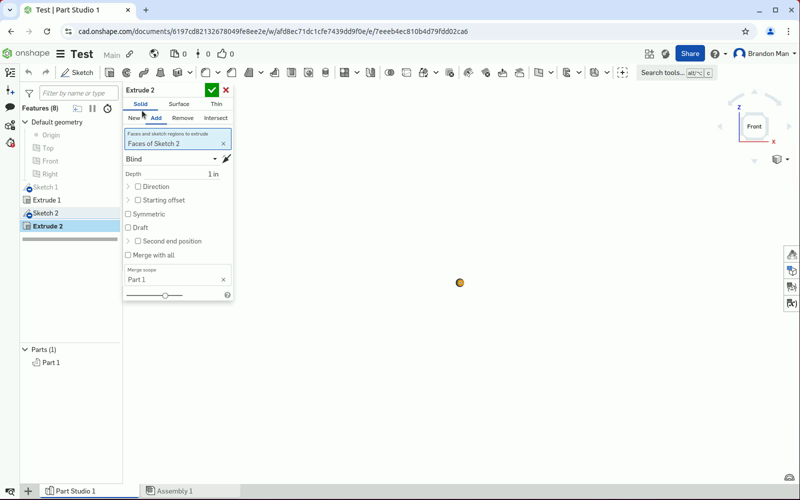
mouse_move(137, 120)
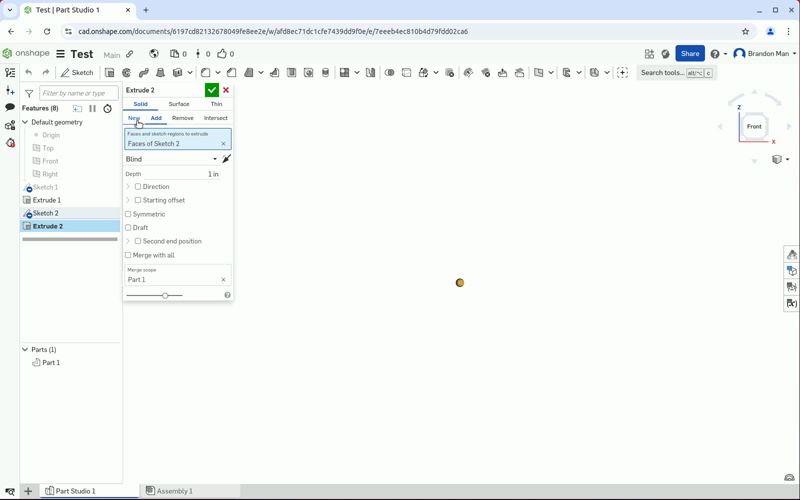
click(137, 120)
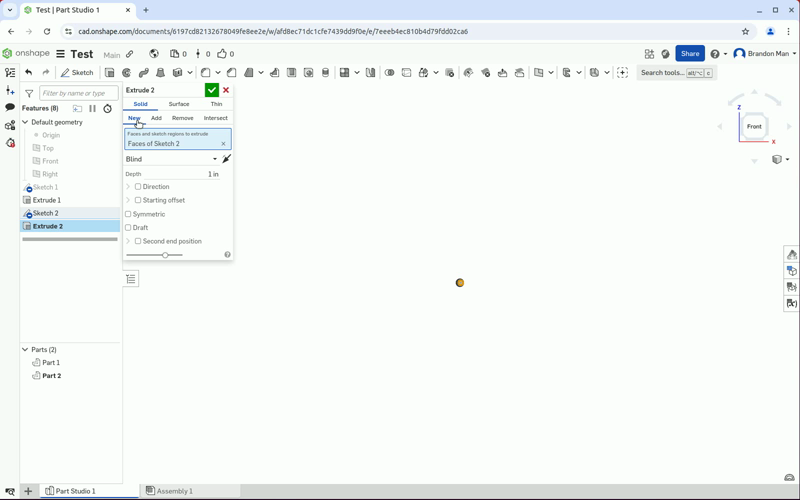
key(tab, 4)
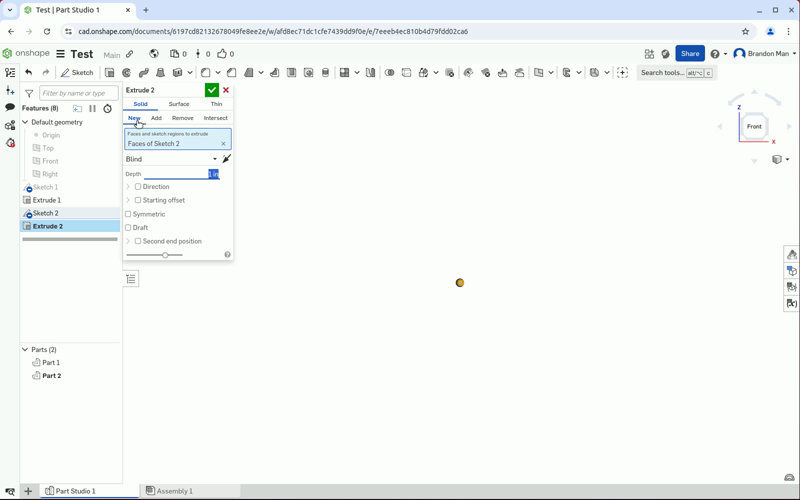
text(5.777)
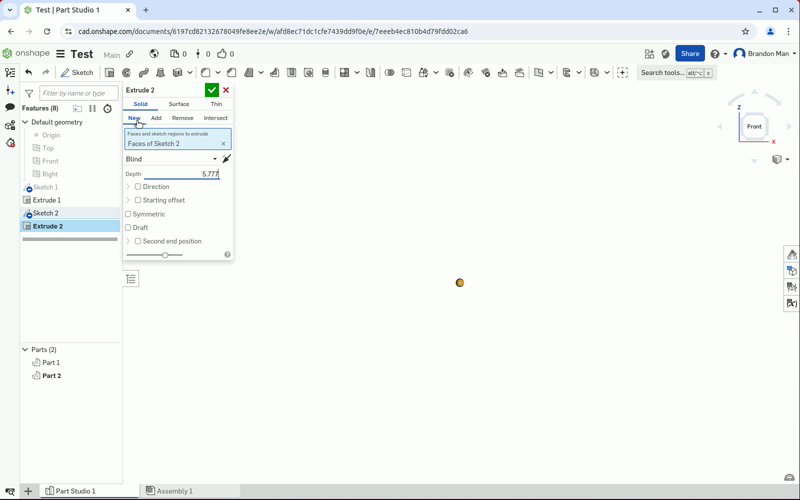
key(enter)
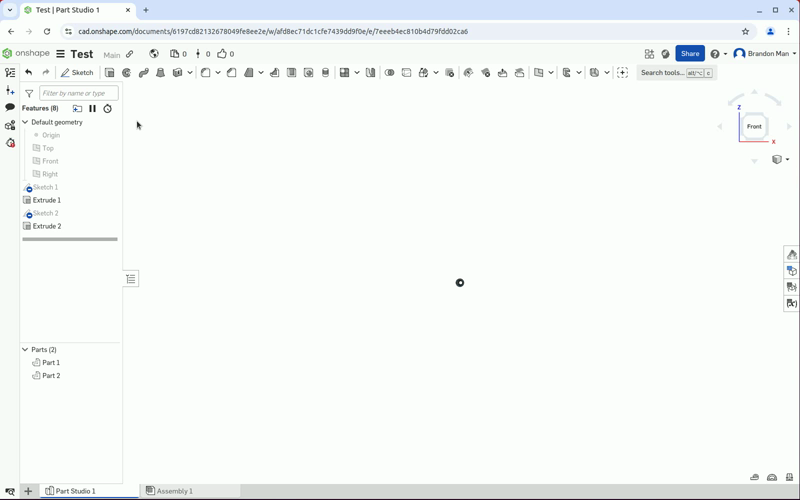
key(shift+h)
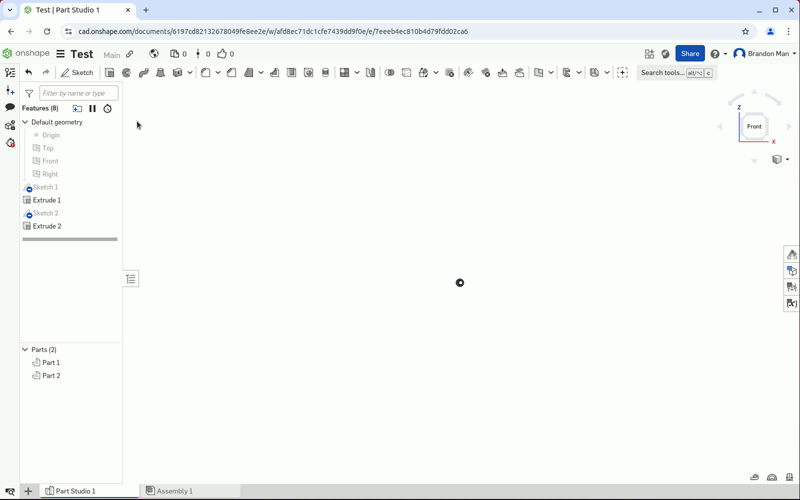
key(shift+h)
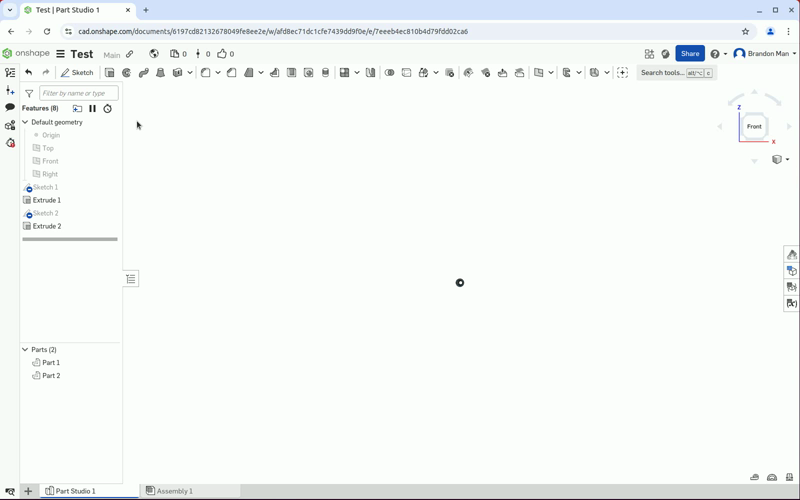
mouse_move(73, 189)
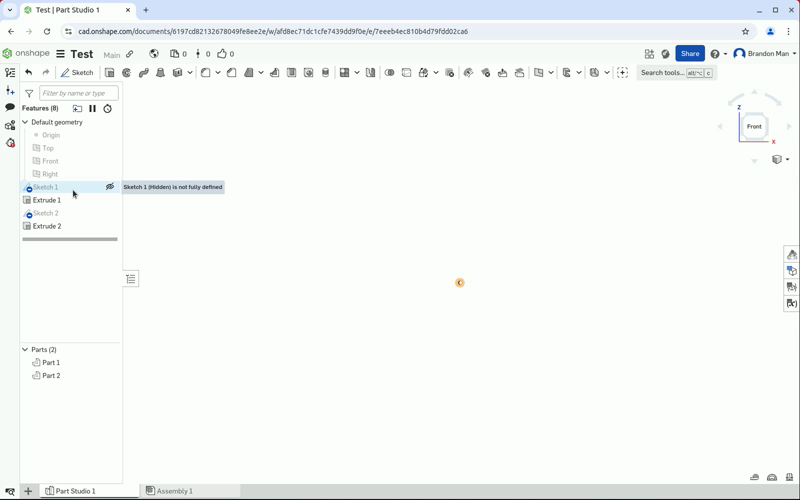
click(73, 189)
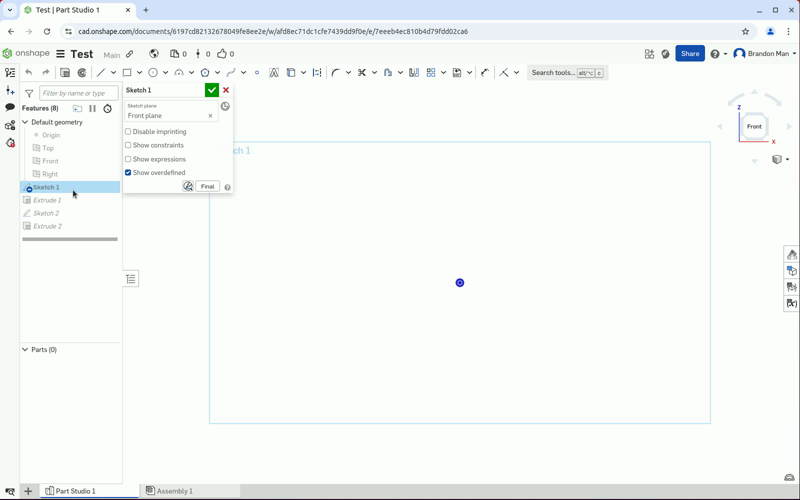
mouse_move(229, 92)
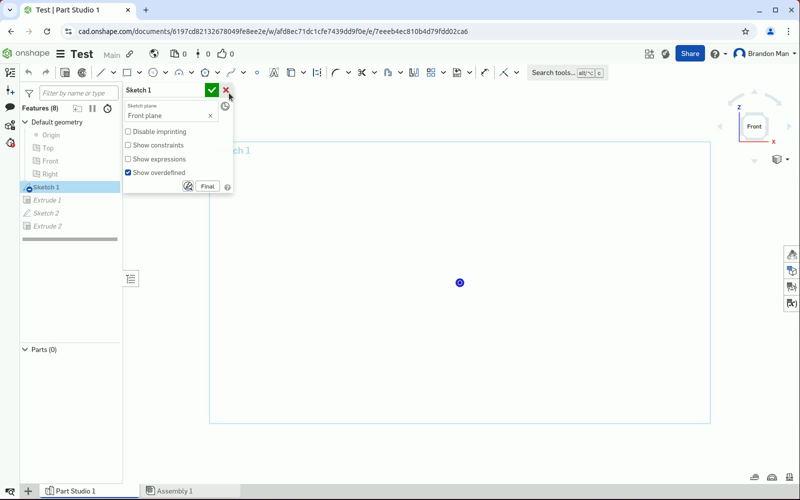
click(229, 92)
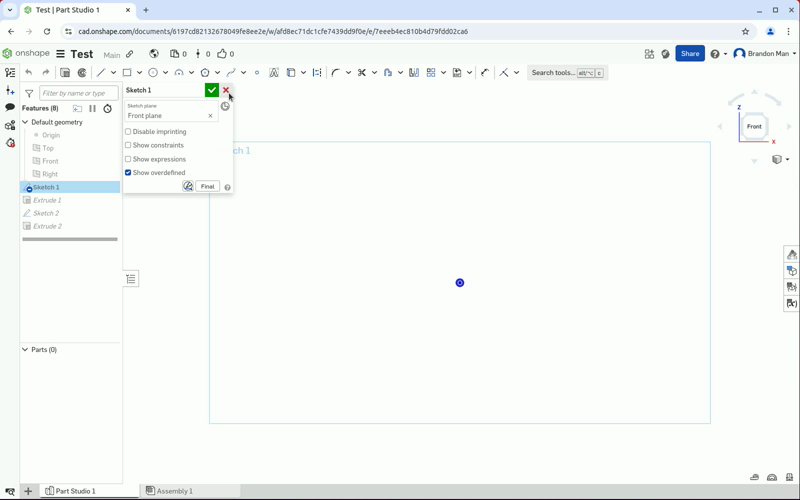
key(shift+s)
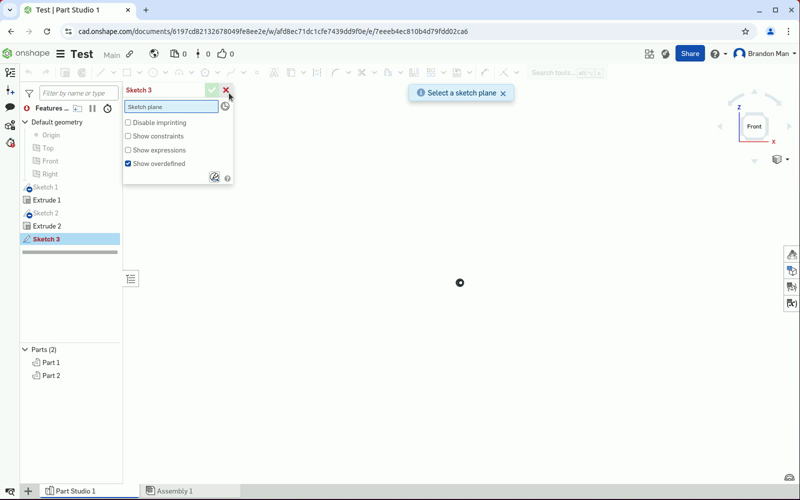
mouse_move(73, 163)
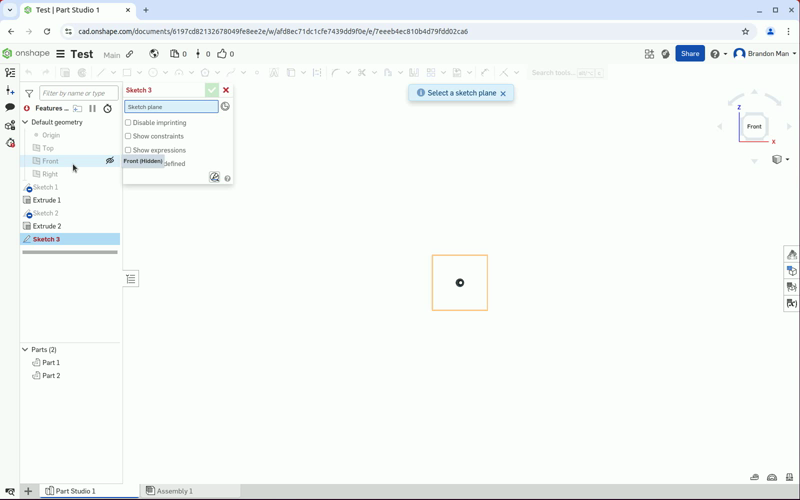
click(73, 163)
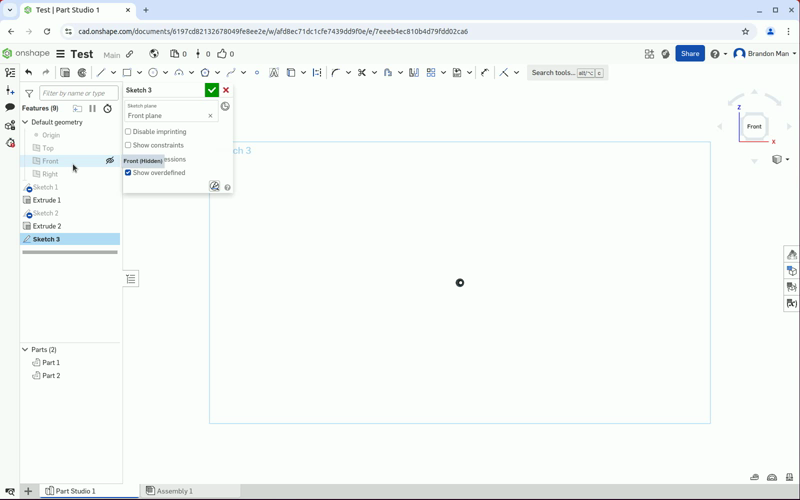
mouse_move(73, 352)
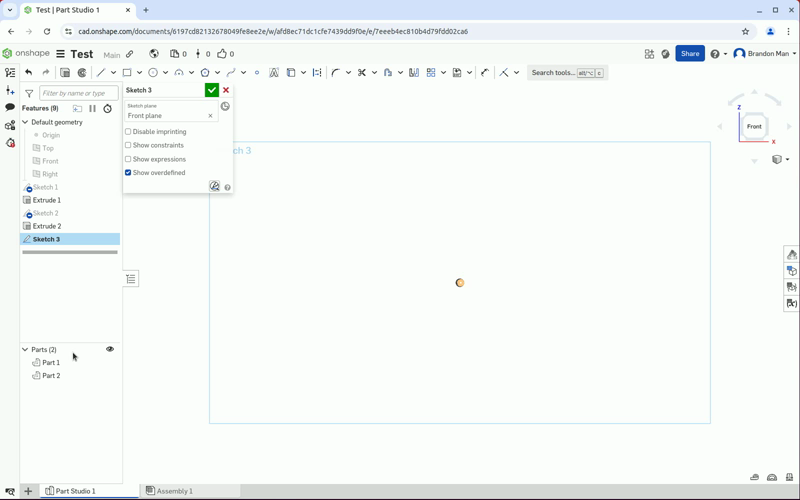
key(y)
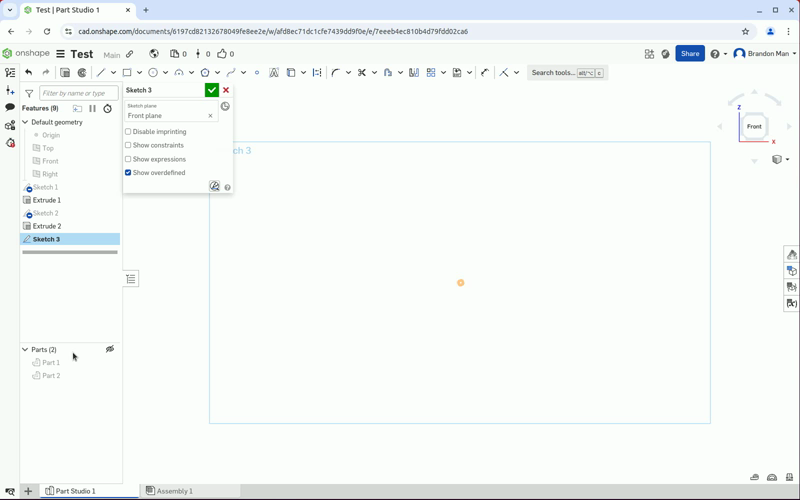
key(c)
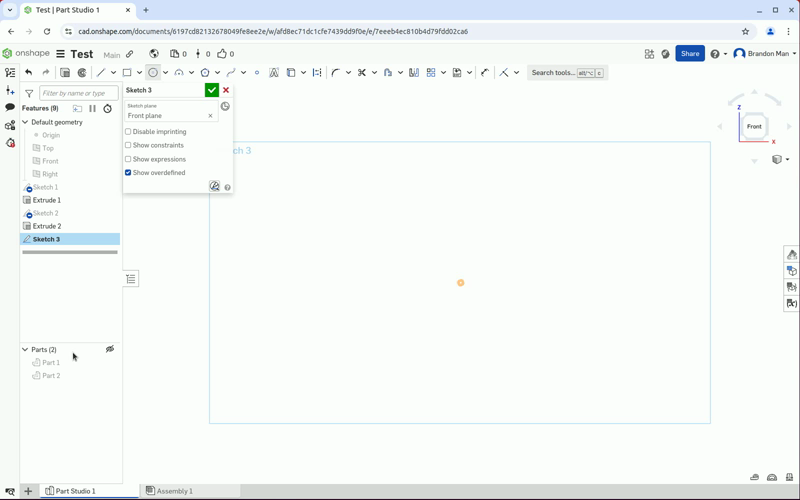
key_down(shift)
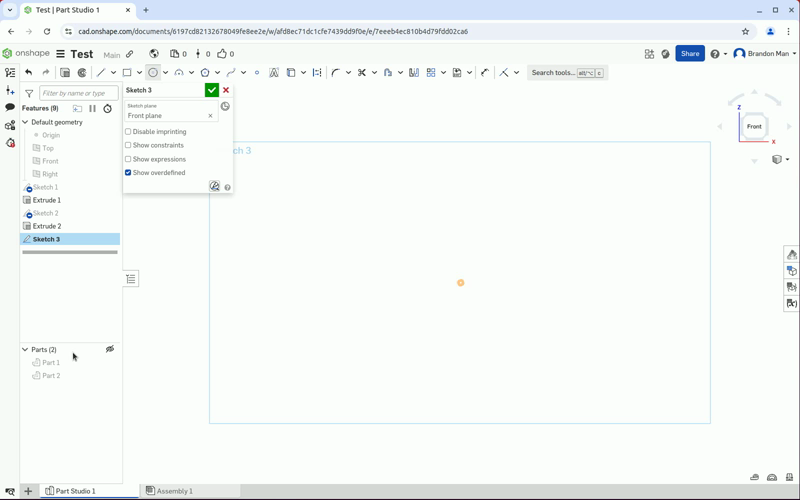
mouse_move(461, 282)
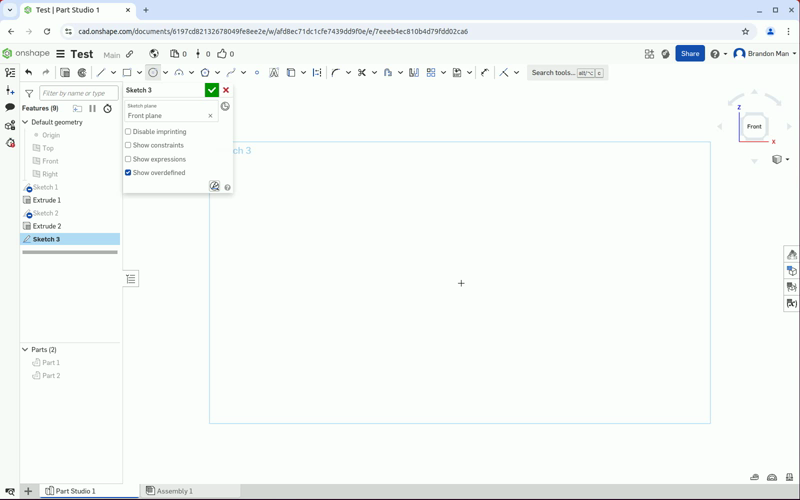
click(461, 282)
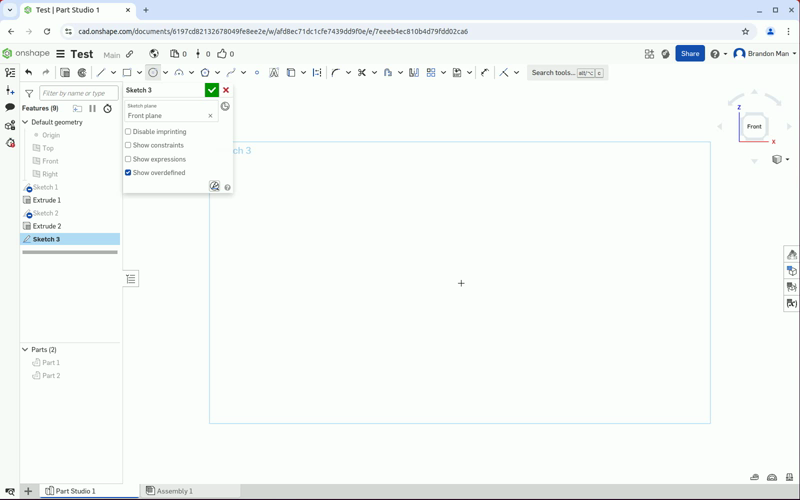
key_up(shift)
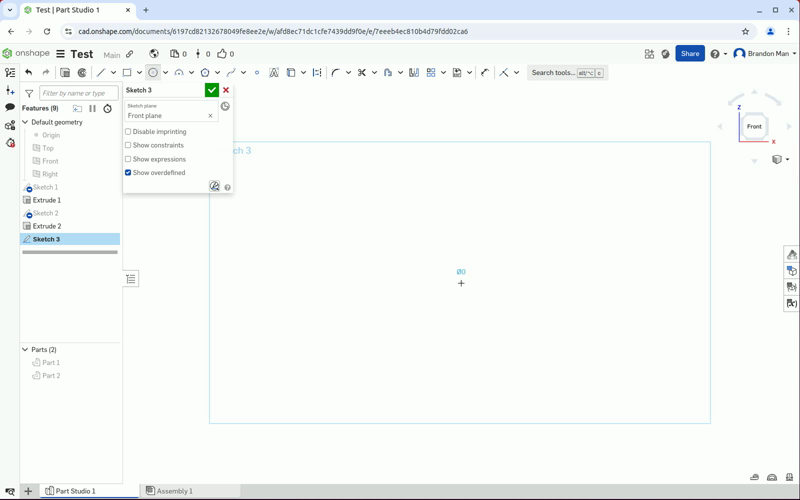
mouse_move(463, 282)
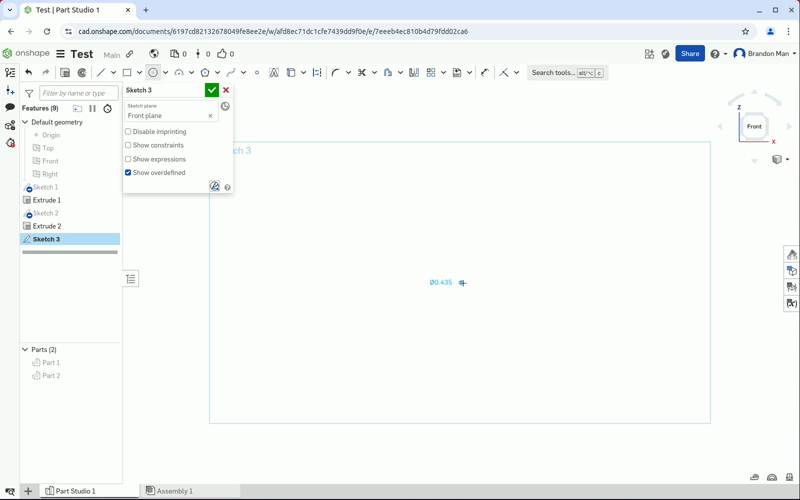
scroll(6)
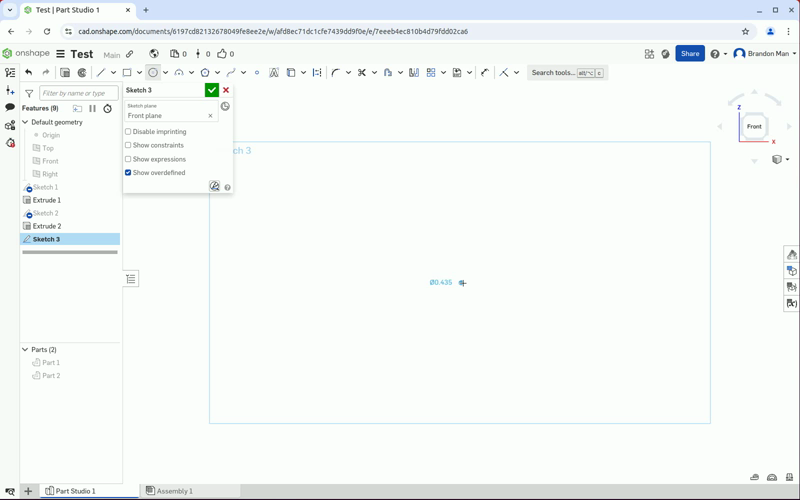
scroll(6)
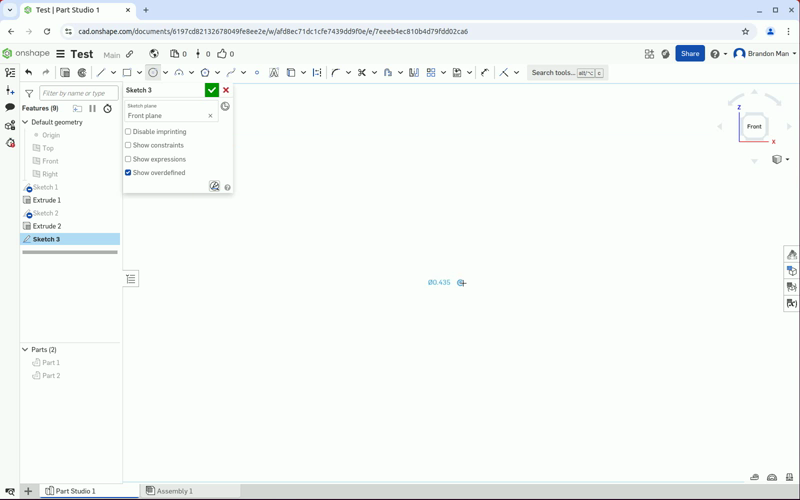
scroll(6)
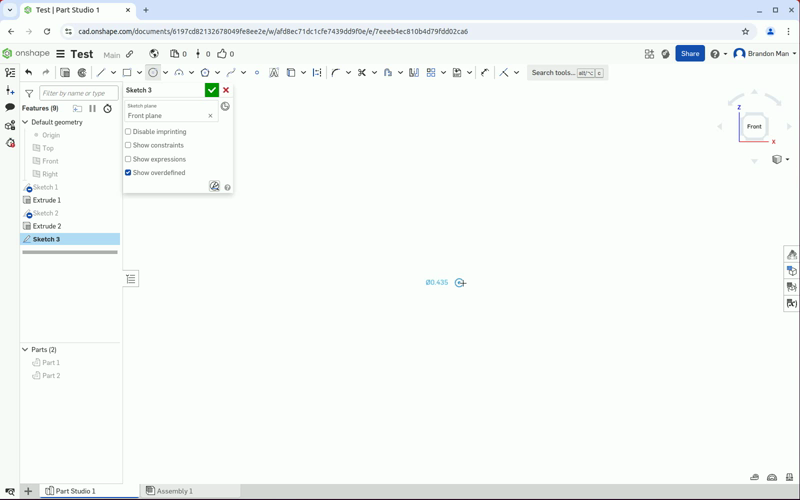
scroll(6)
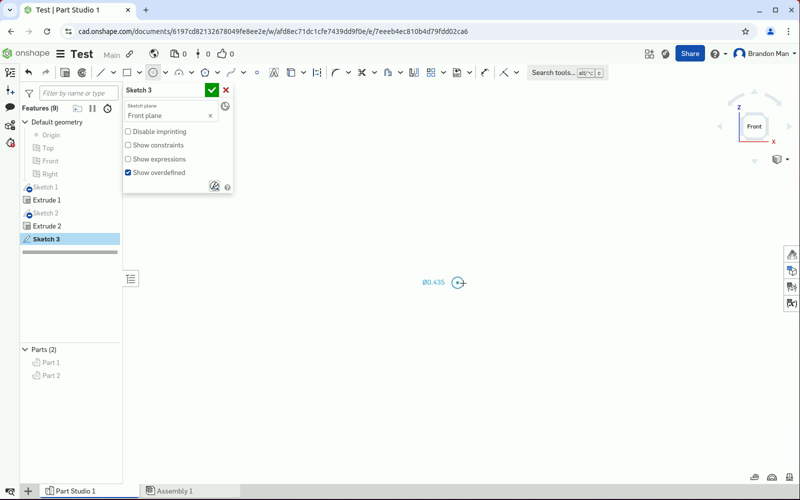
scroll(6)
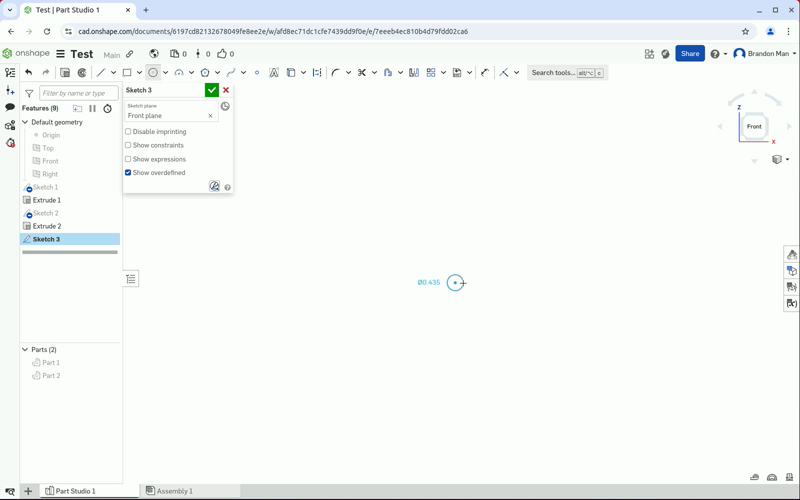
scroll(6)
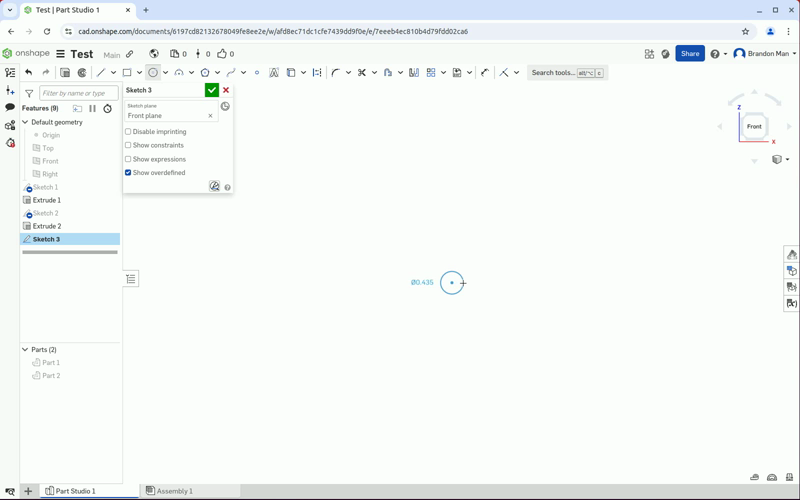
scroll(6)
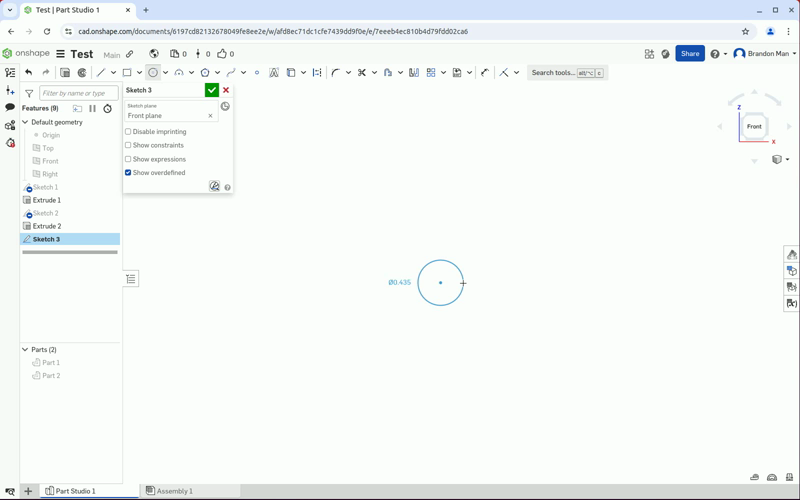
click(463, 282)
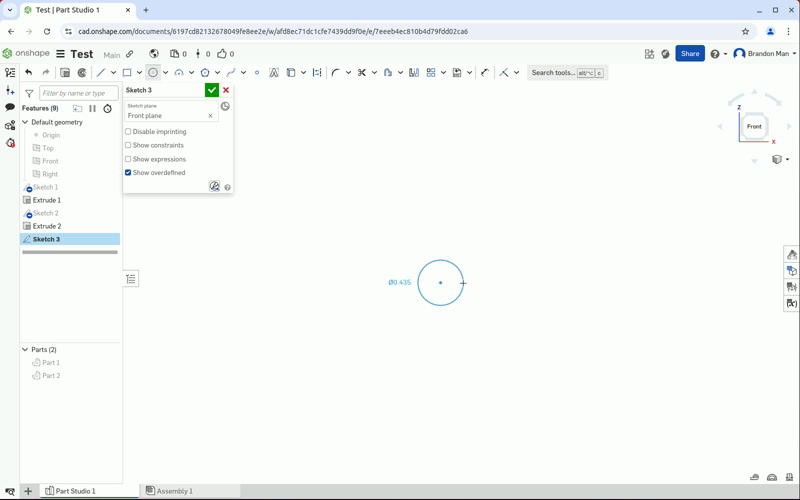
scroll(-6)
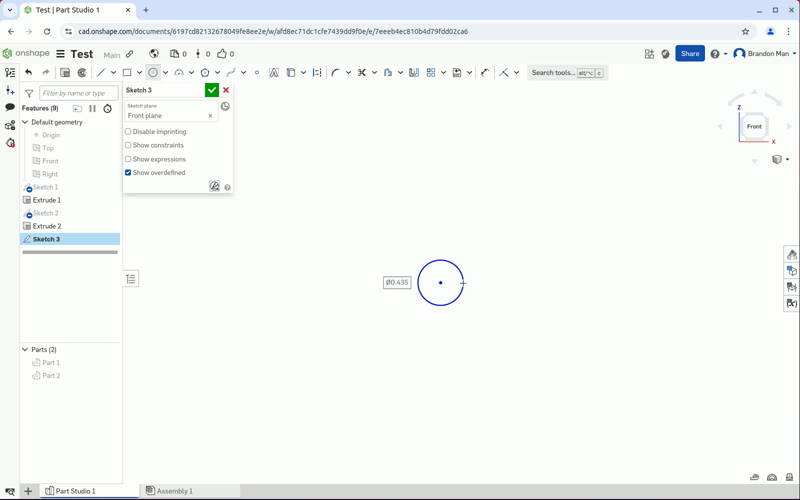
scroll(-6)
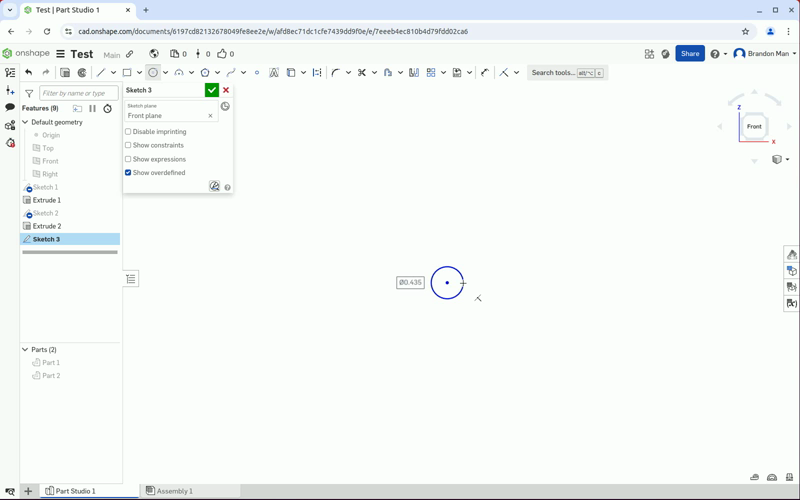
scroll(-6)
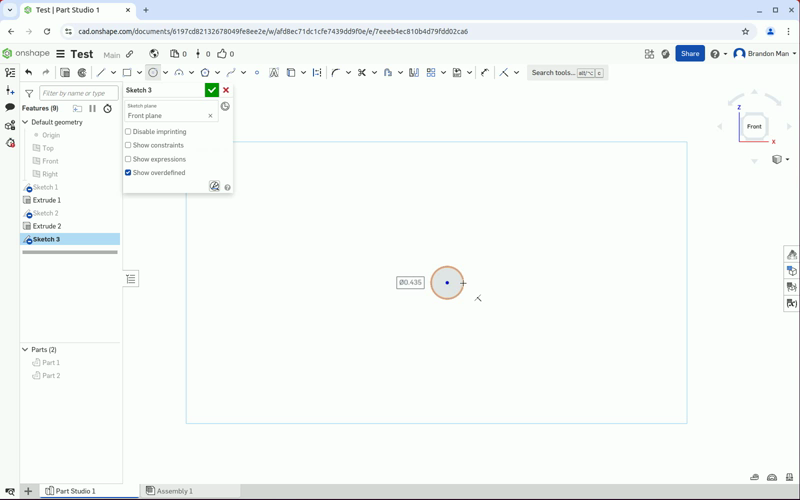
scroll(-6)
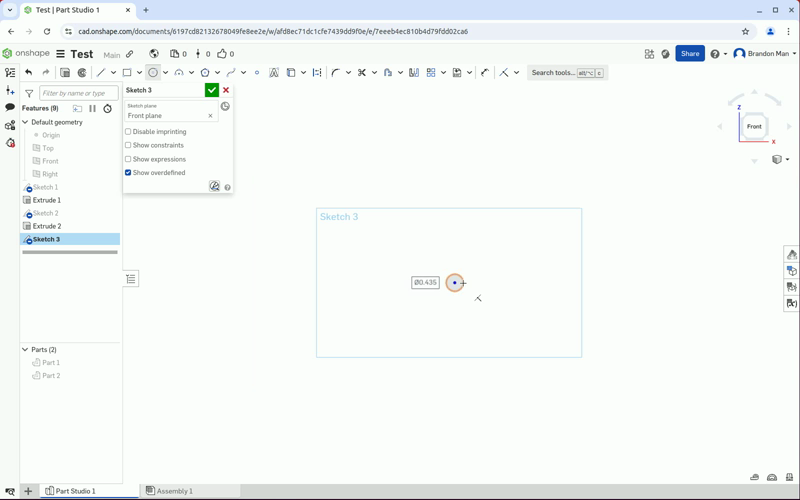
scroll(-6)
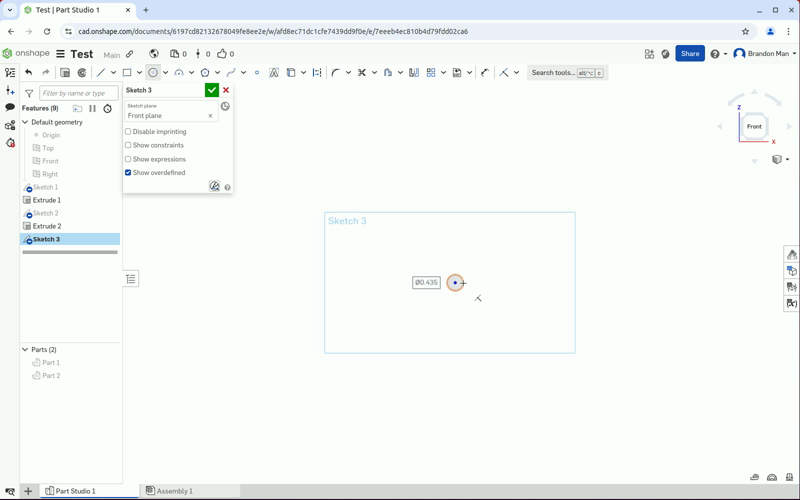
scroll(-6)
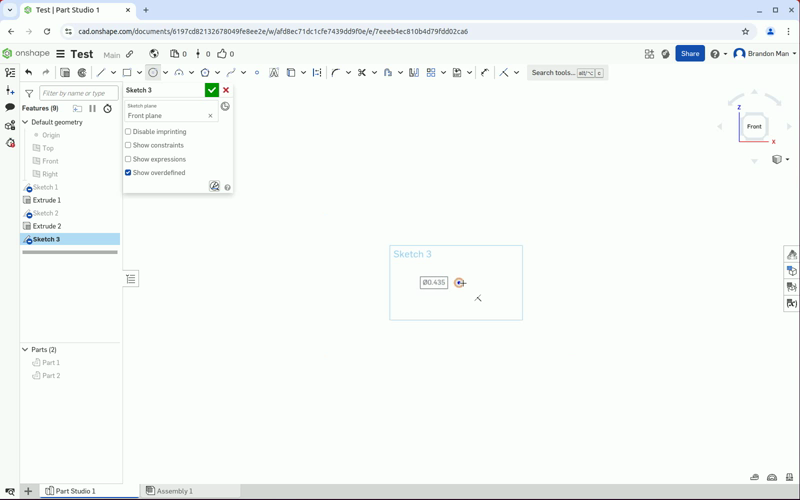
scroll(-6)
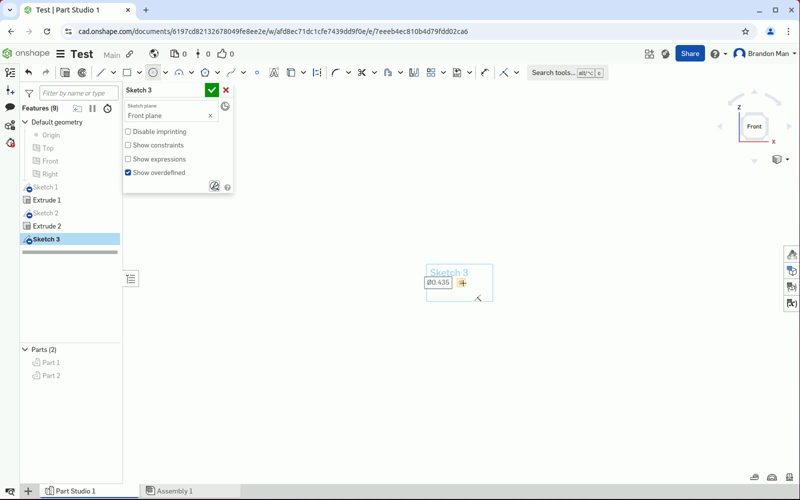
key(esc)
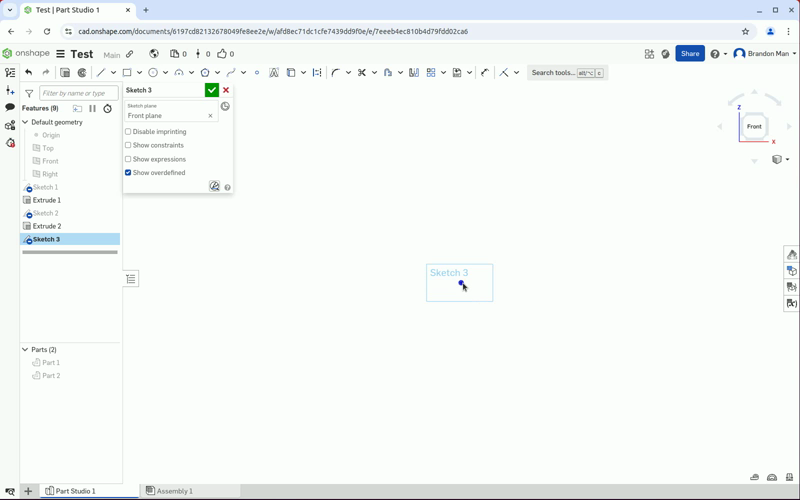
key(c)
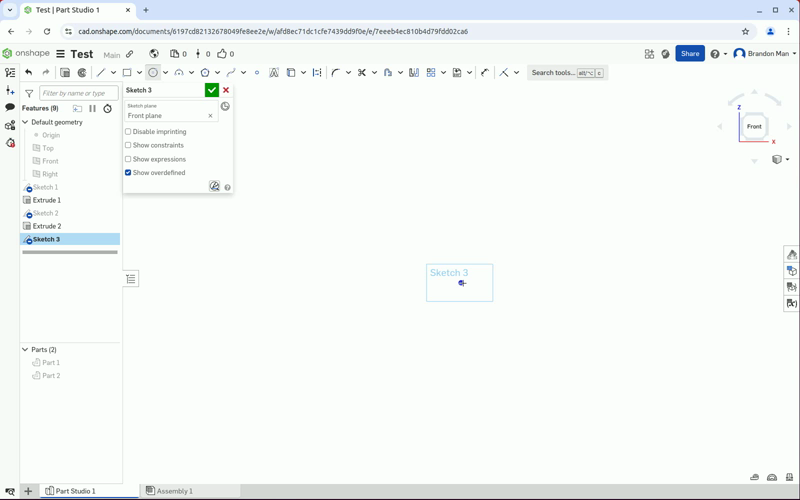
key_down(shift)
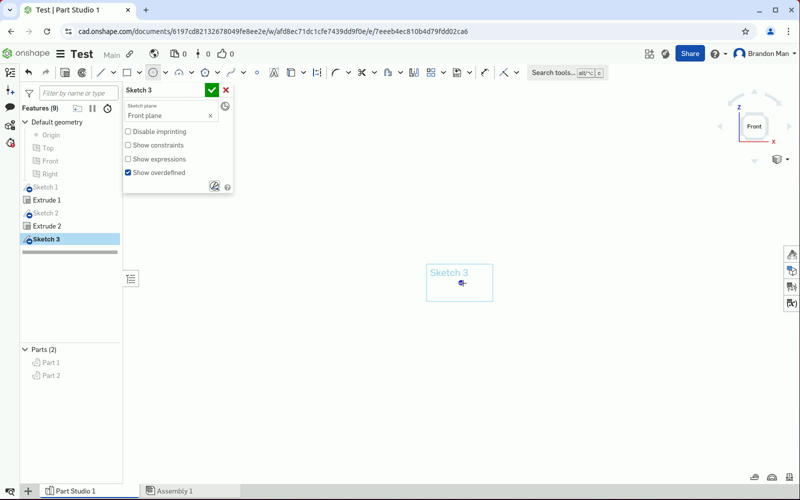
mouse_move(461, 282)
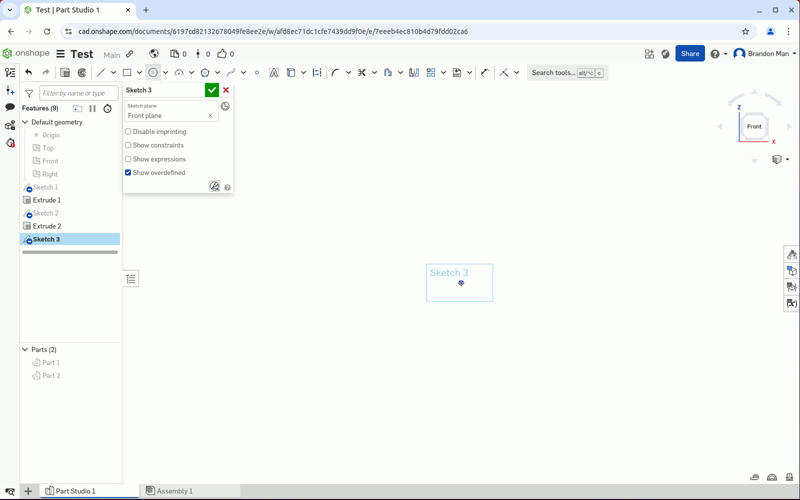
scroll(6)
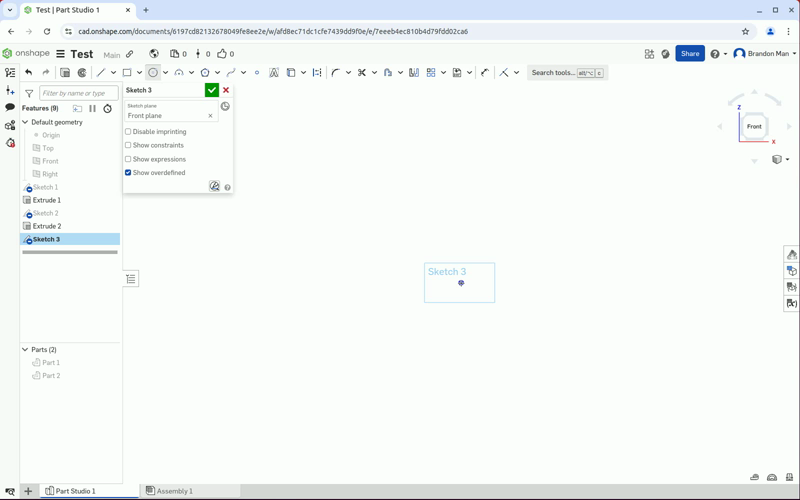
scroll(6)
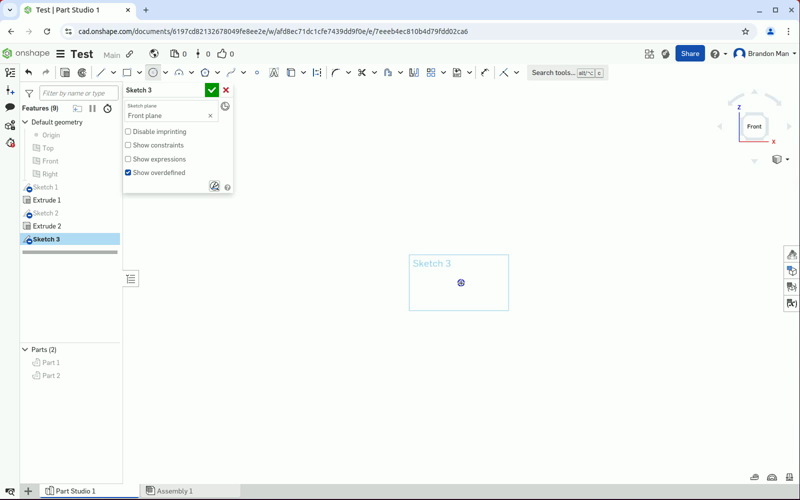
scroll(6)
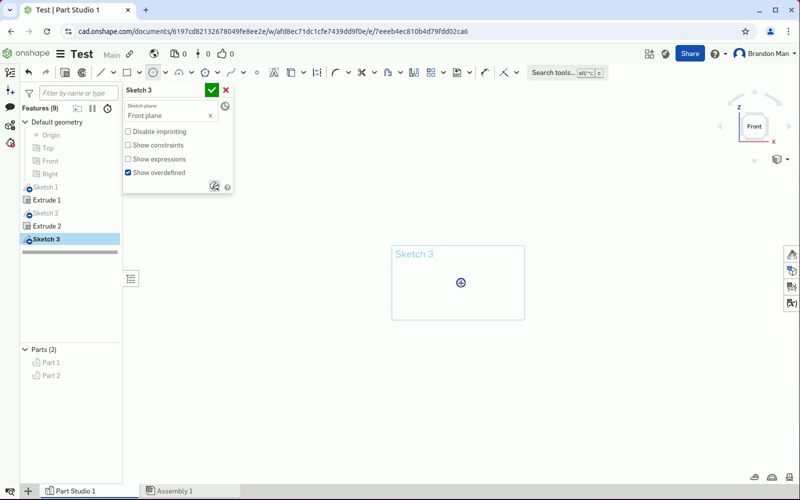
scroll(6)
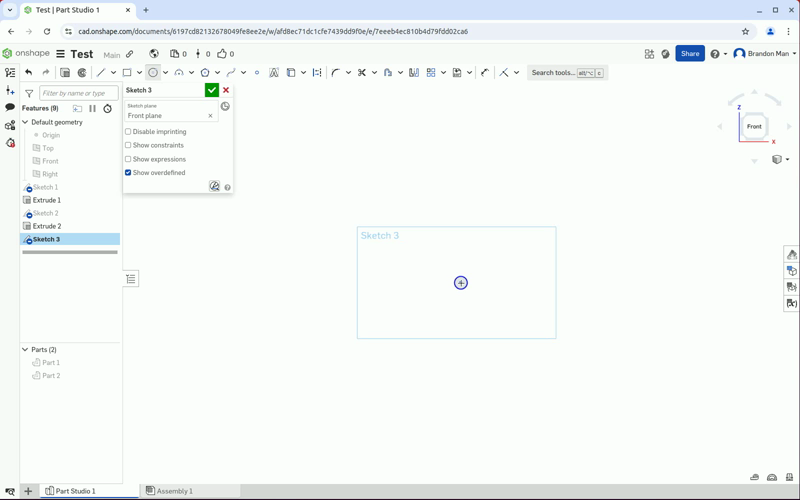
scroll(6)
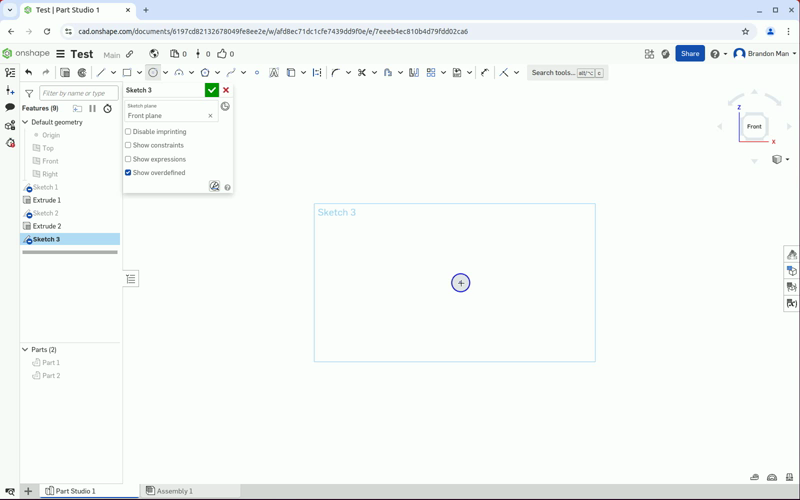
scroll(6)
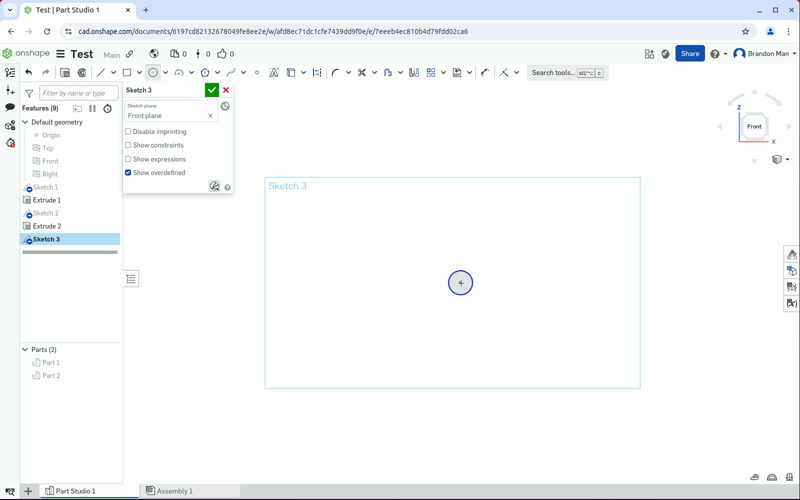
scroll(6)
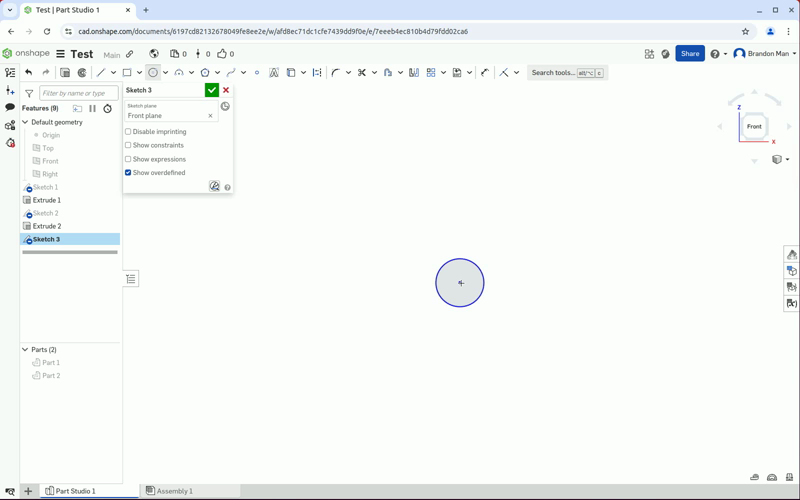
click(461, 282)
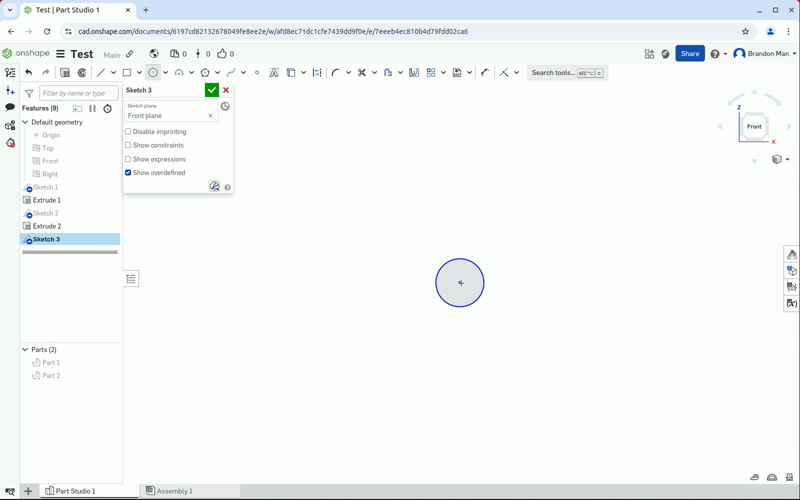
scroll(-6)
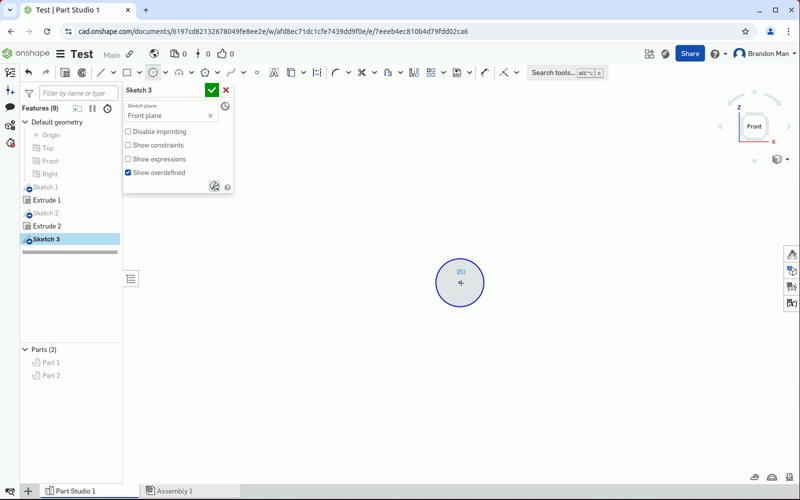
scroll(-6)
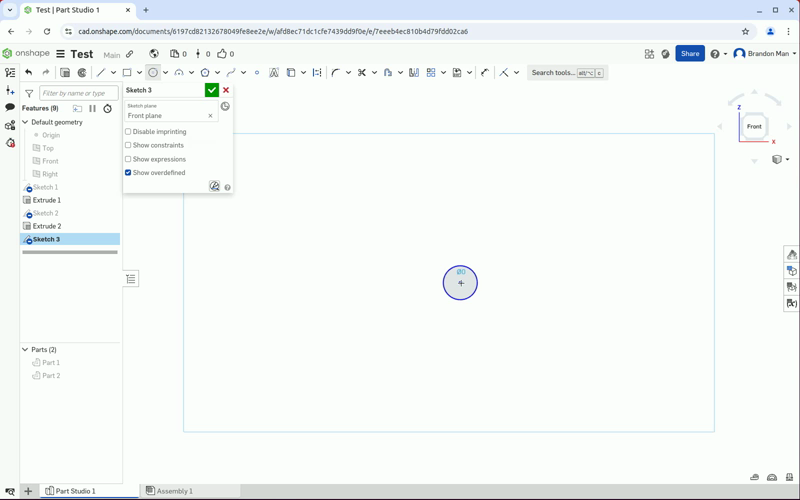
scroll(-6)
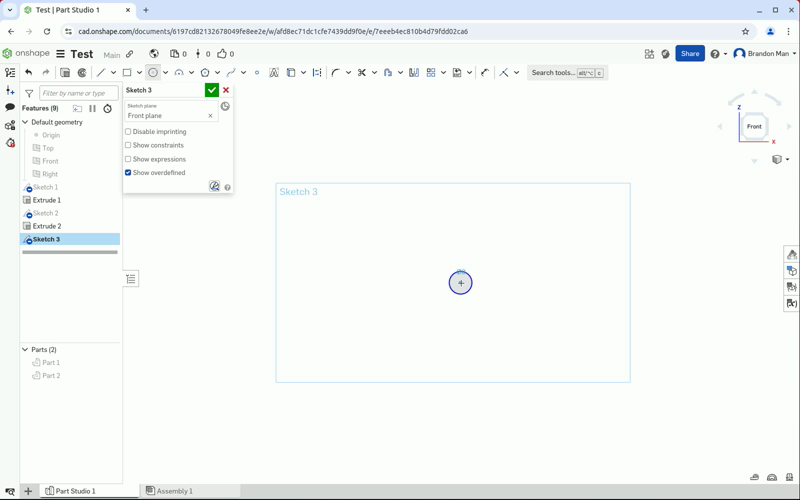
scroll(-6)
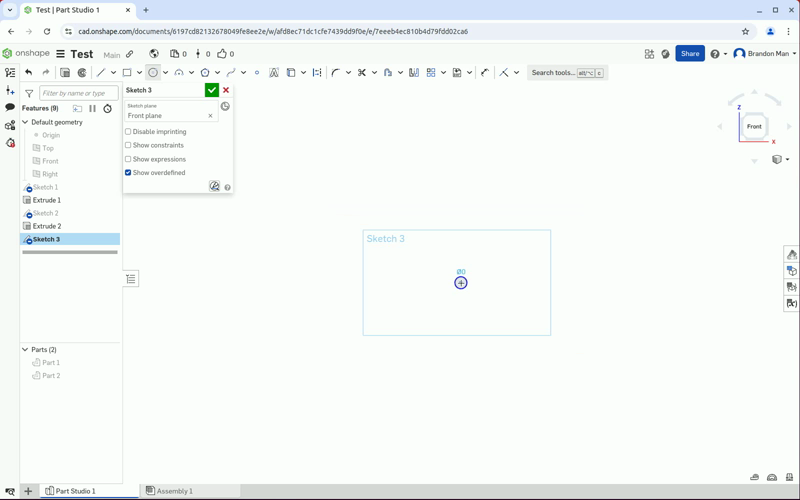
scroll(-6)
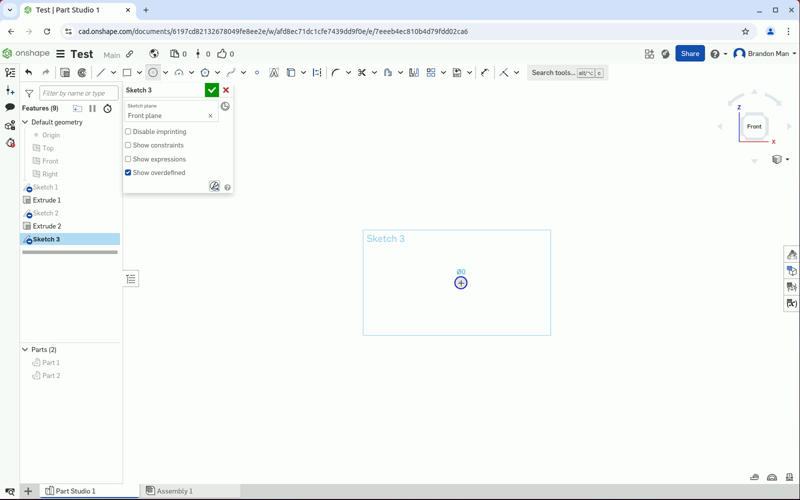
scroll(-6)
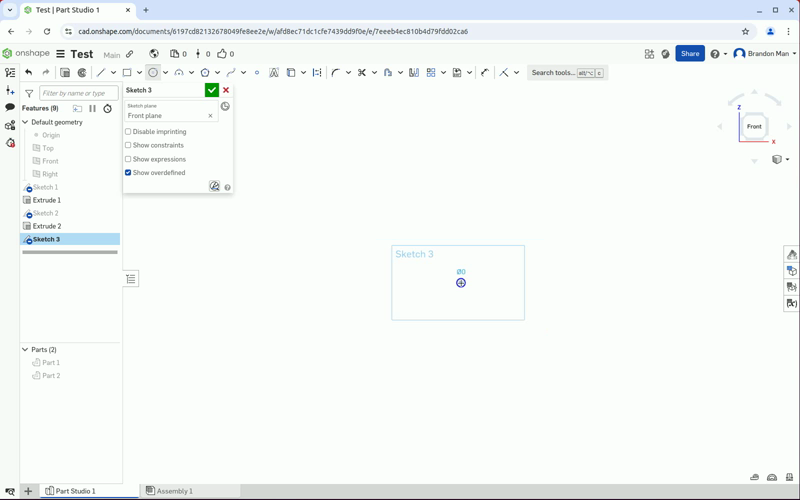
scroll(-6)
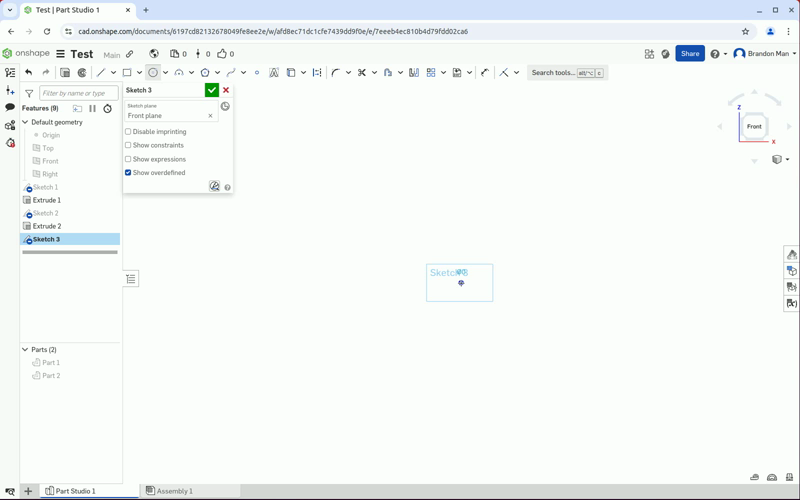
key_up(shift)
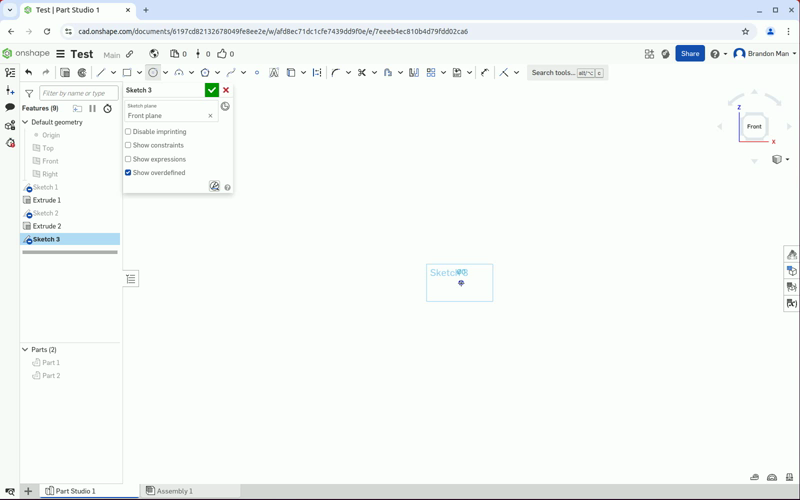
mouse_move(462, 282)
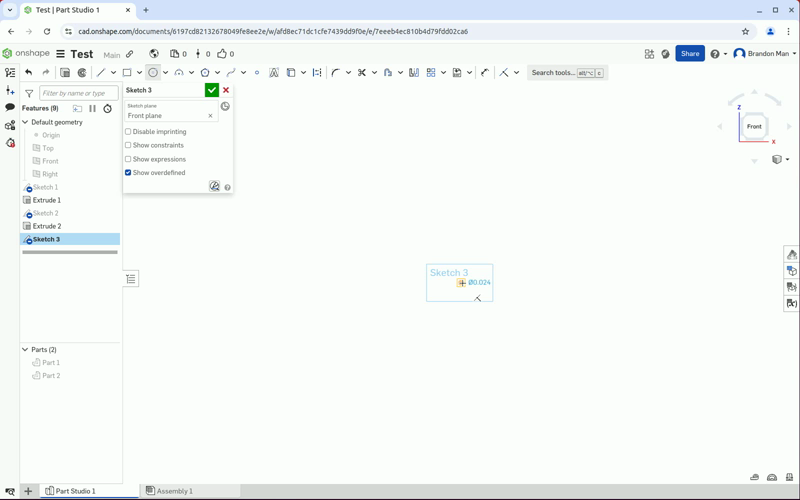
scroll(6)
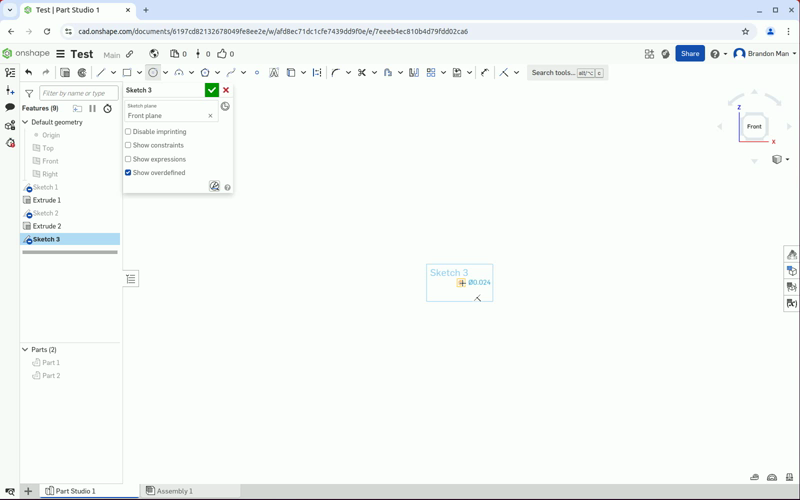
scroll(6)
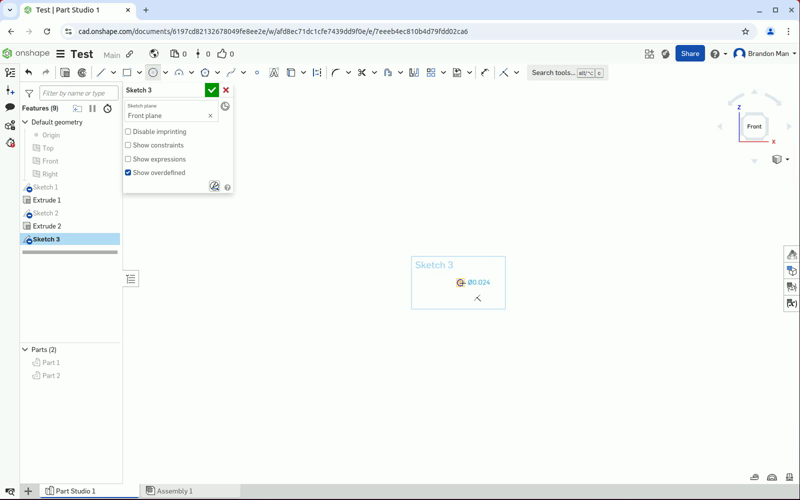
scroll(6)
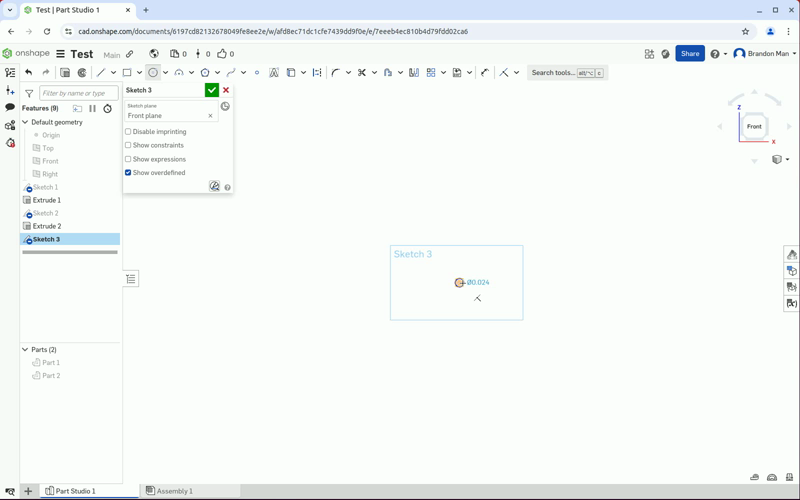
scroll(6)
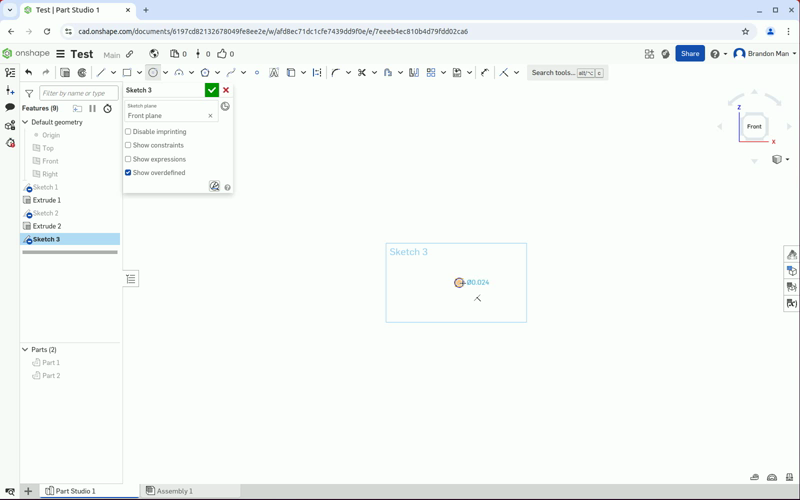
scroll(6)
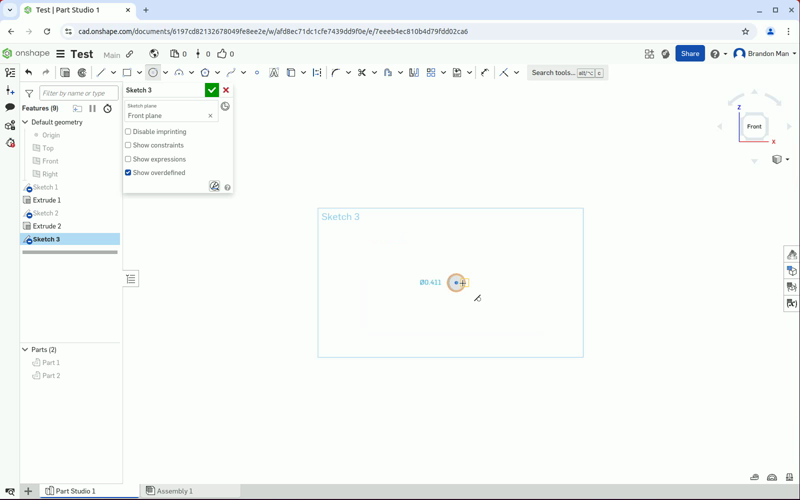
scroll(6)
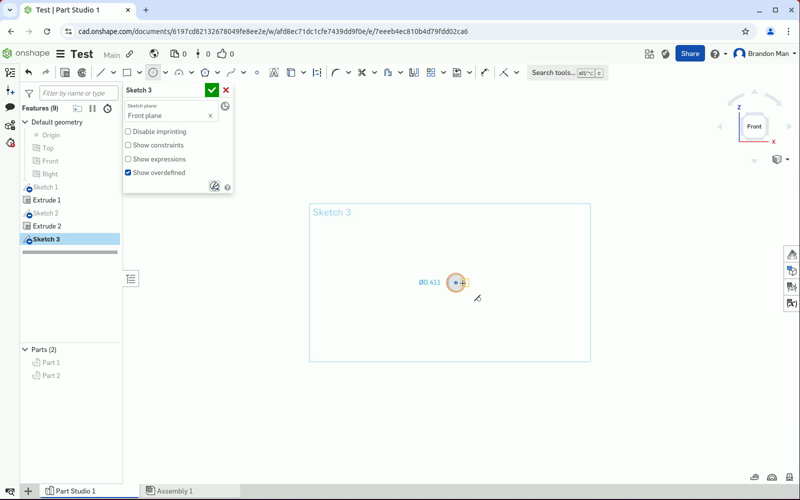
scroll(6)
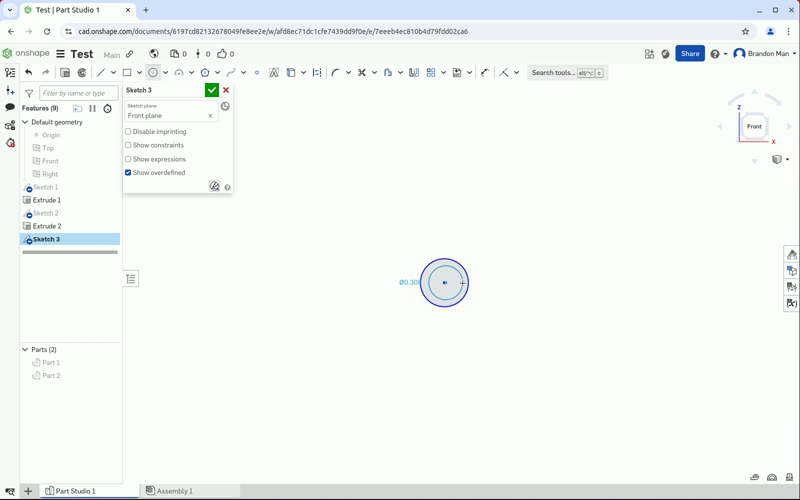
click(462, 282)
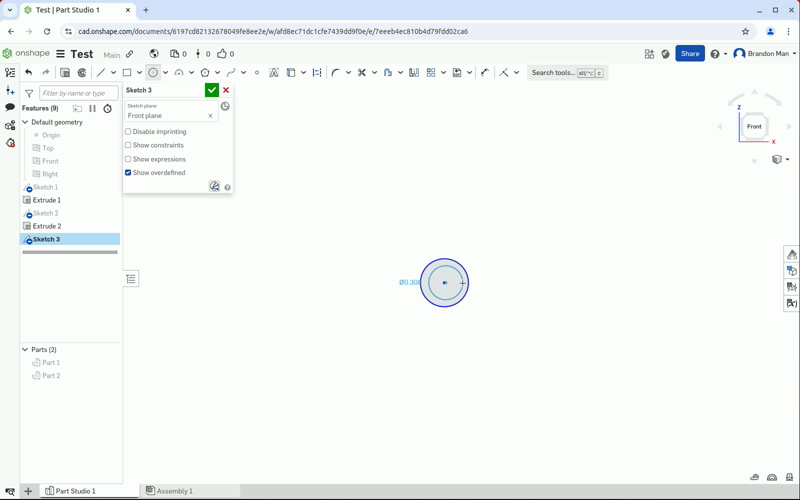
scroll(-6)
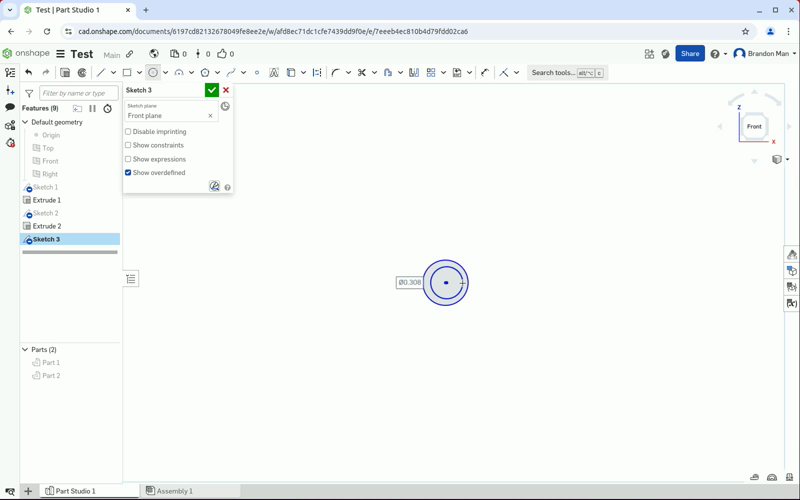
scroll(-6)
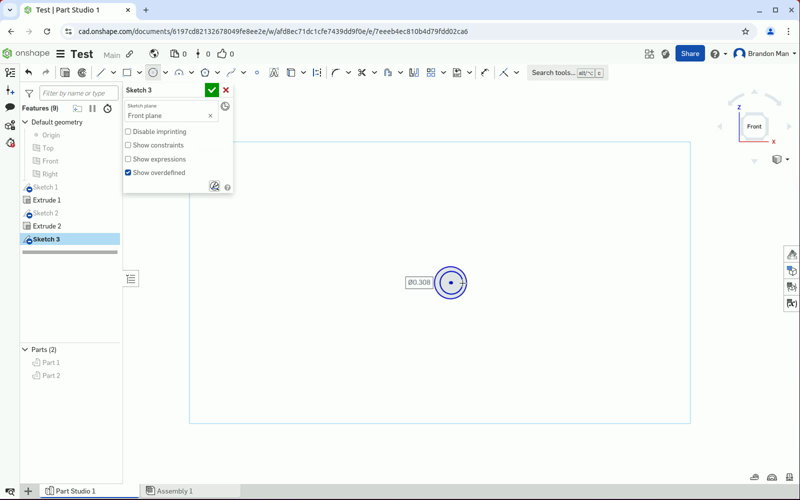
scroll(-6)
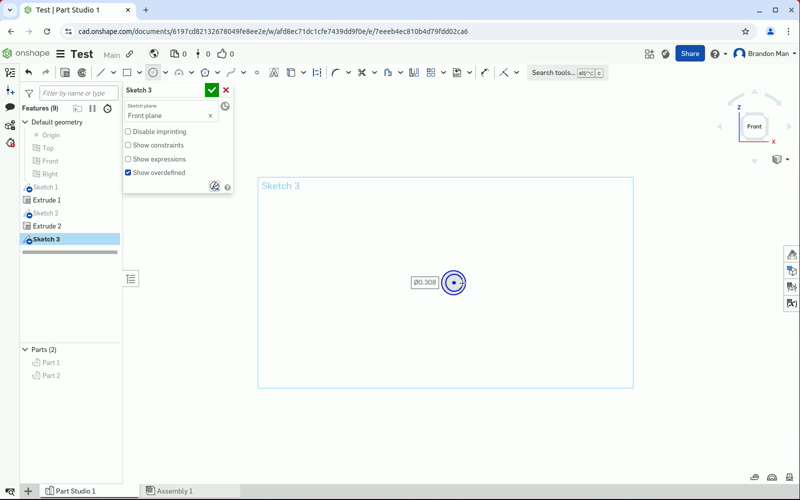
scroll(-6)
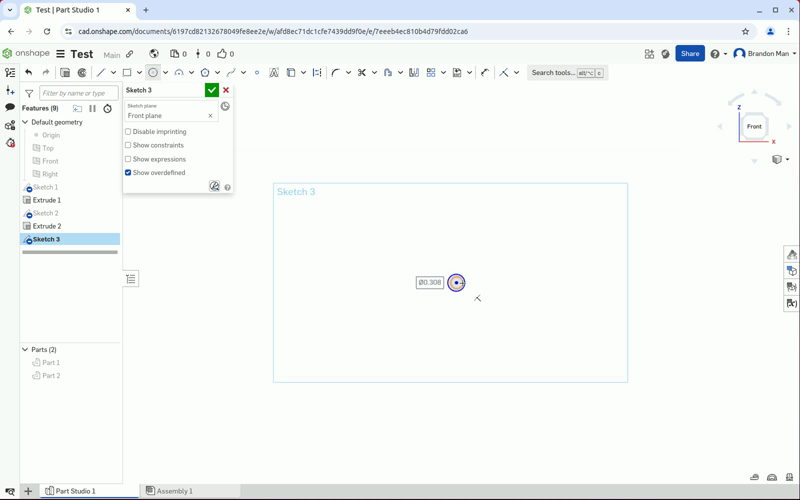
scroll(-6)
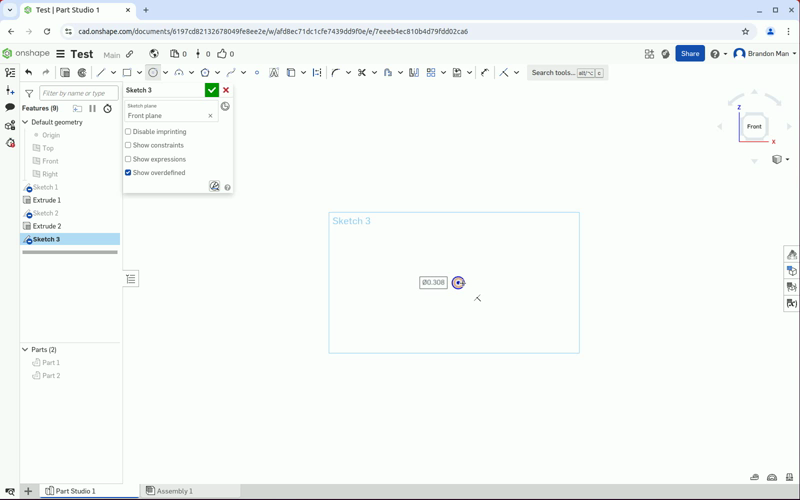
scroll(-6)
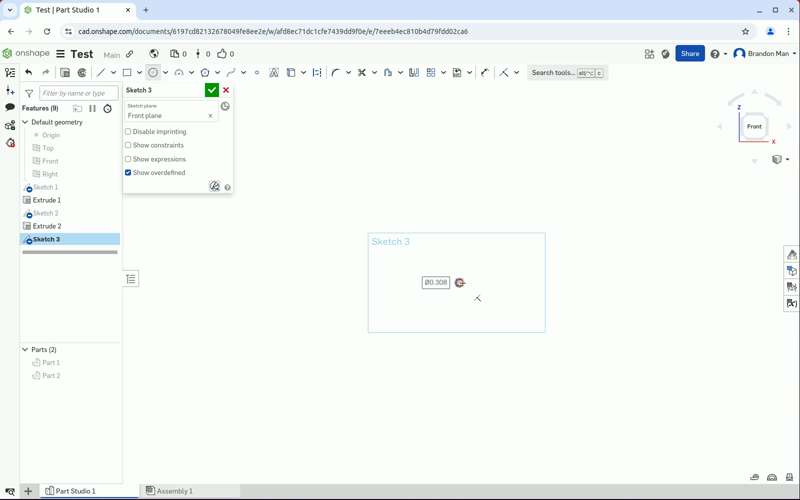
scroll(-6)
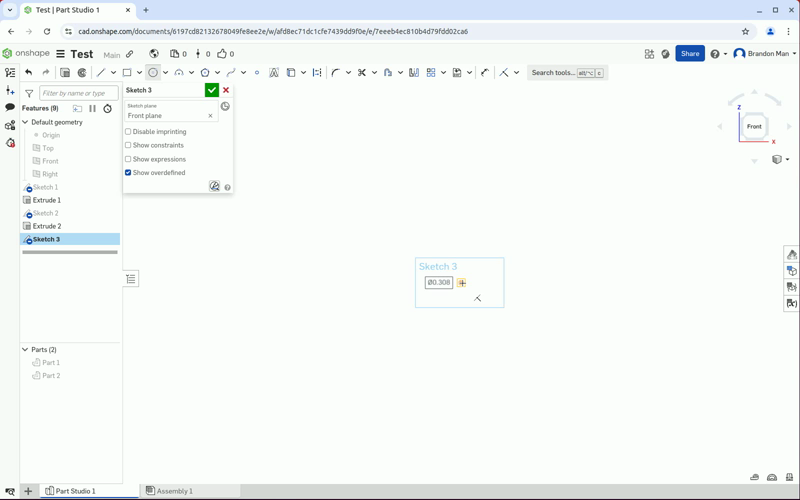
key(esc)
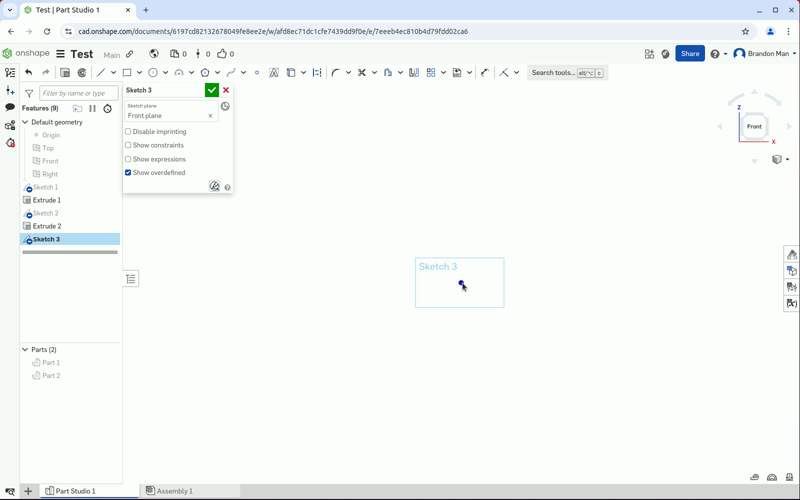
mouse_move(460, 284)
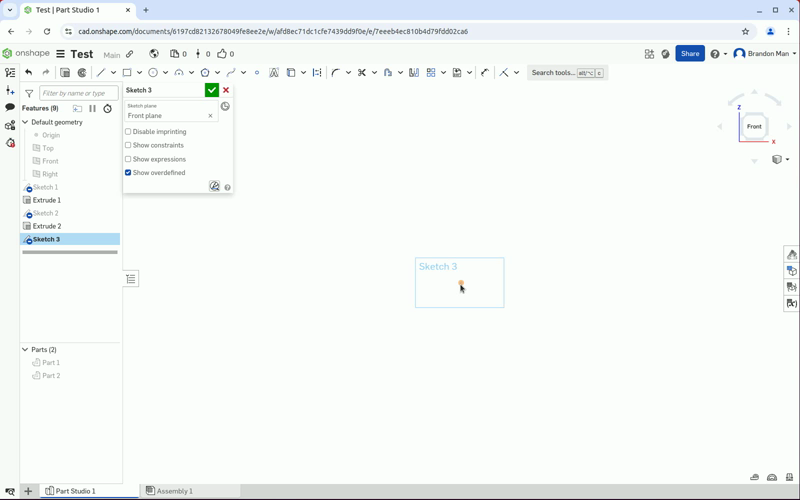
scroll(6)
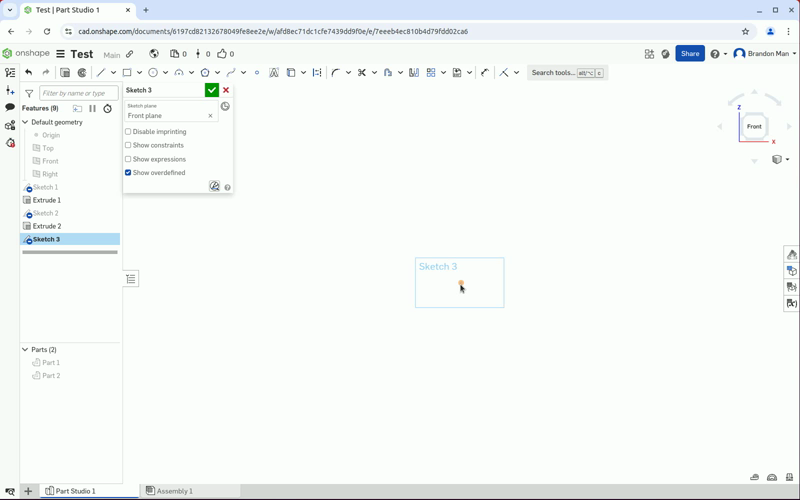
scroll(6)
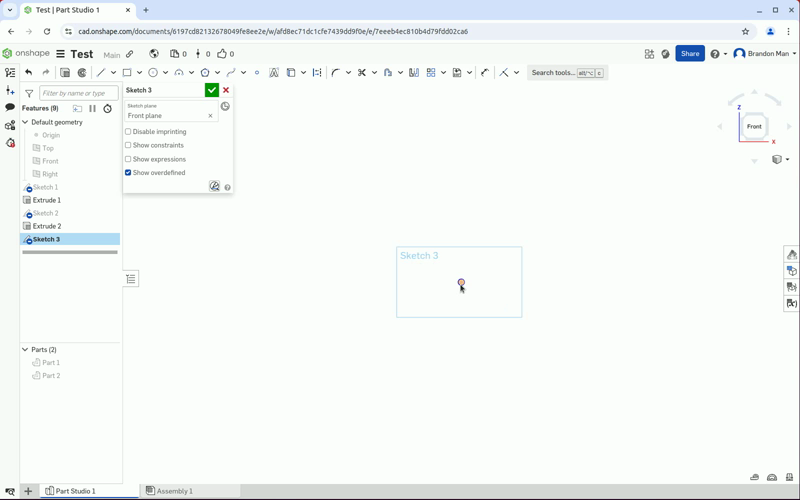
scroll(6)
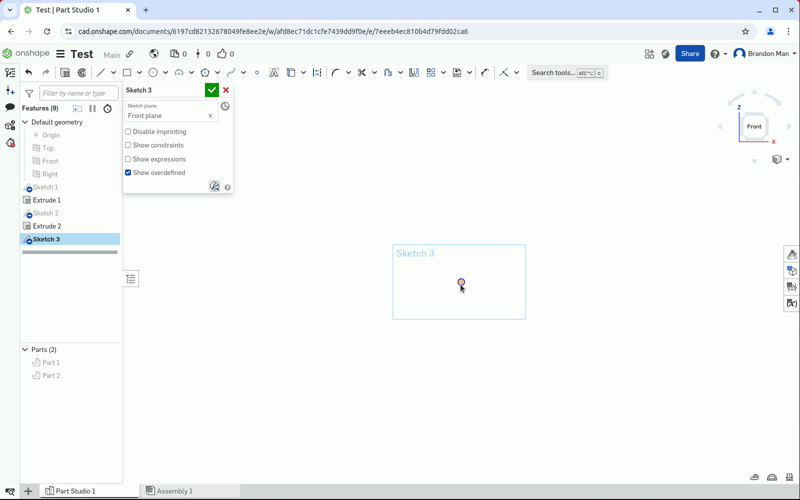
scroll(6)
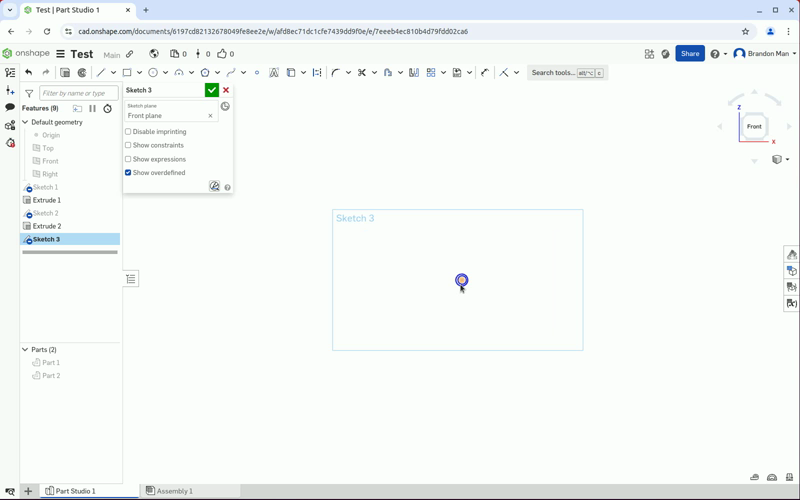
scroll(6)
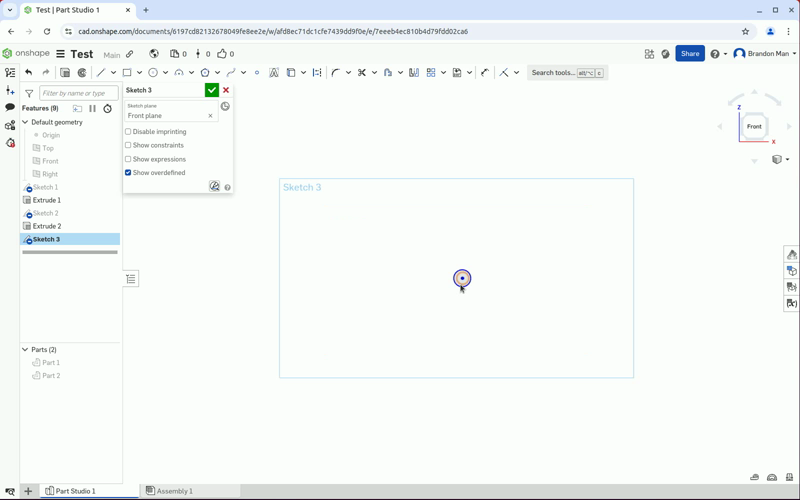
scroll(6)
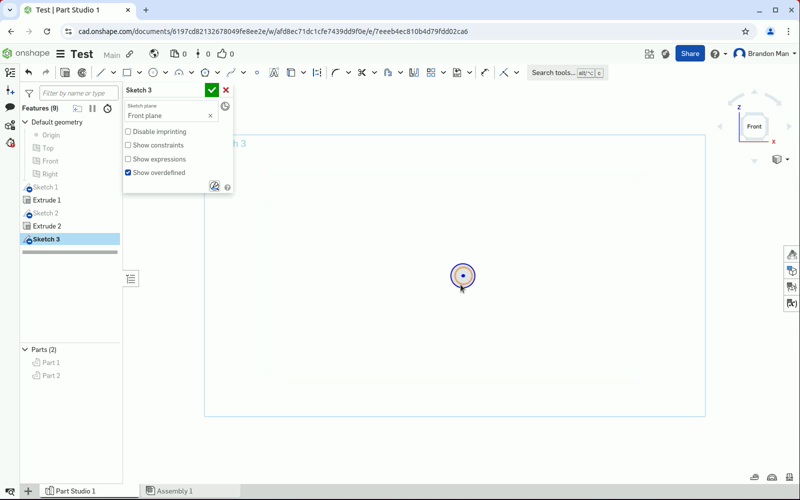
scroll(6)
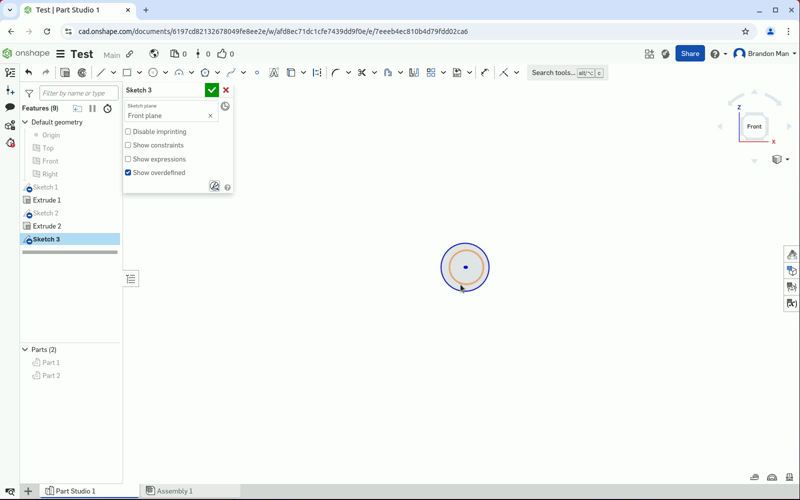
click(460, 284)
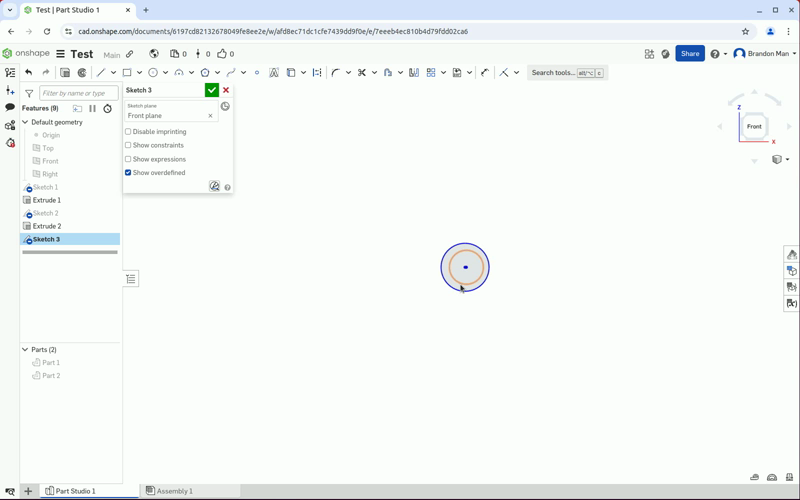
scroll(-6)
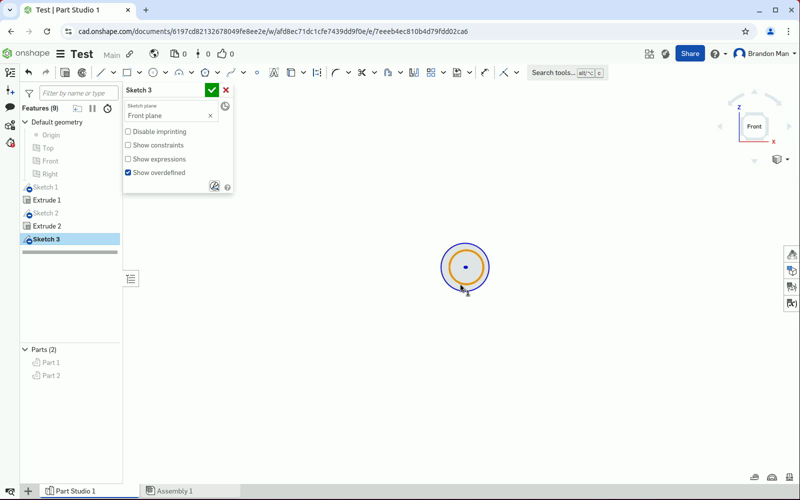
scroll(-6)
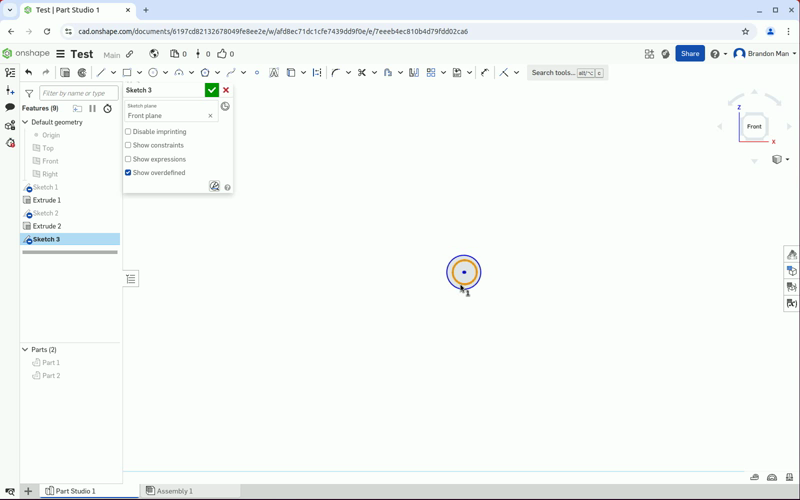
scroll(-6)
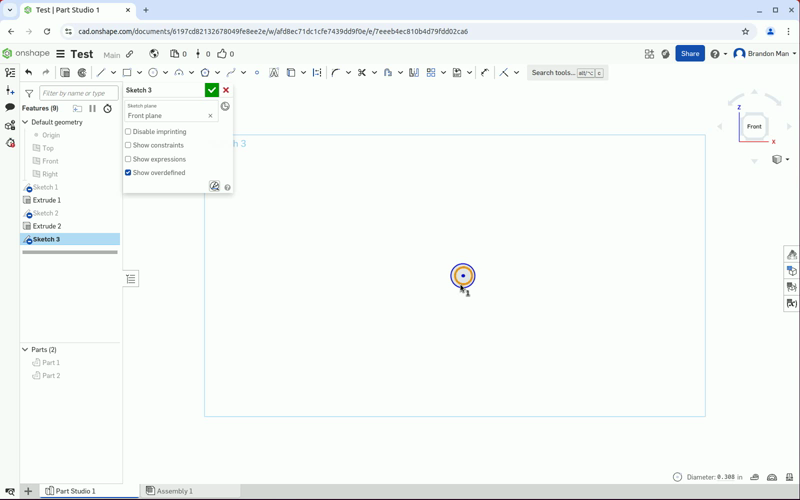
scroll(-6)
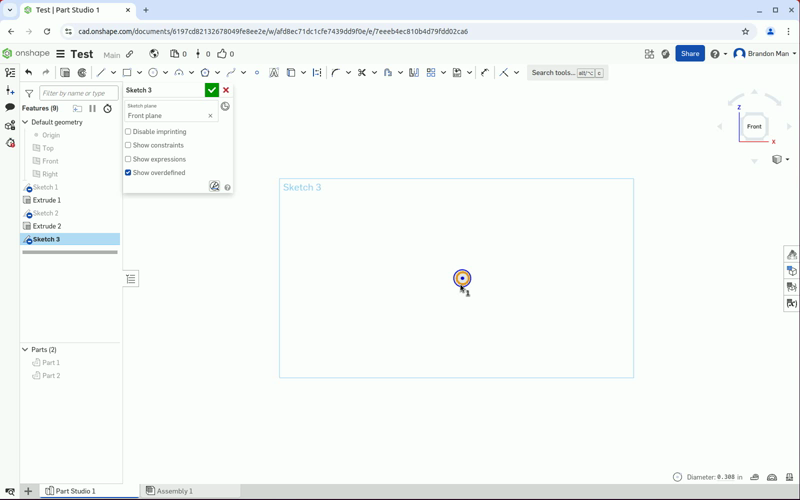
scroll(-6)
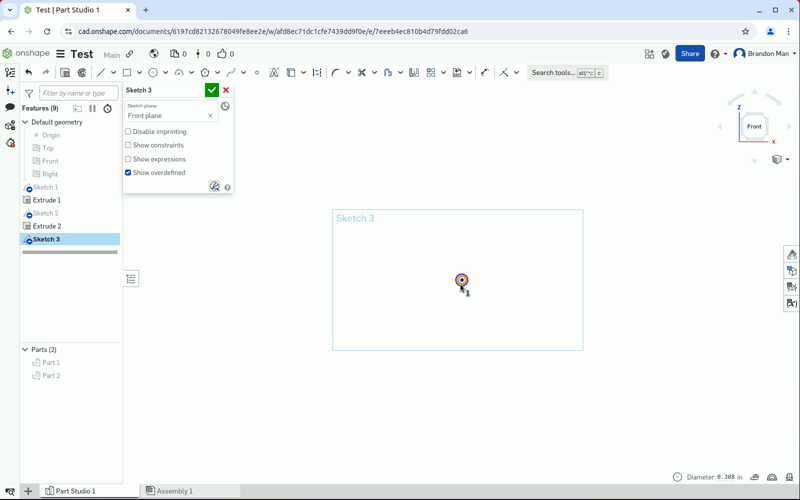
scroll(-6)
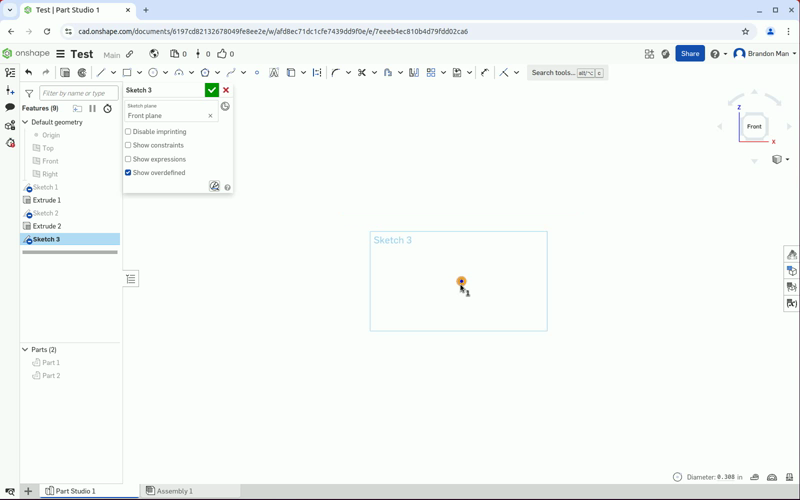
scroll(-6)
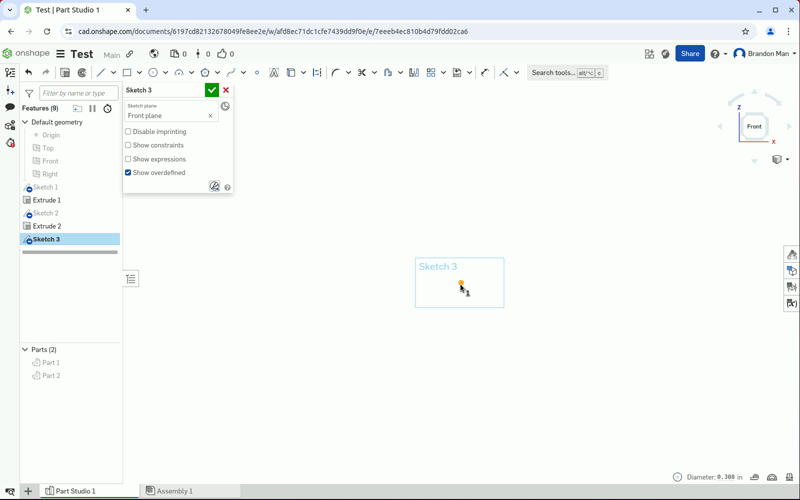
mouse_move(73, 352)
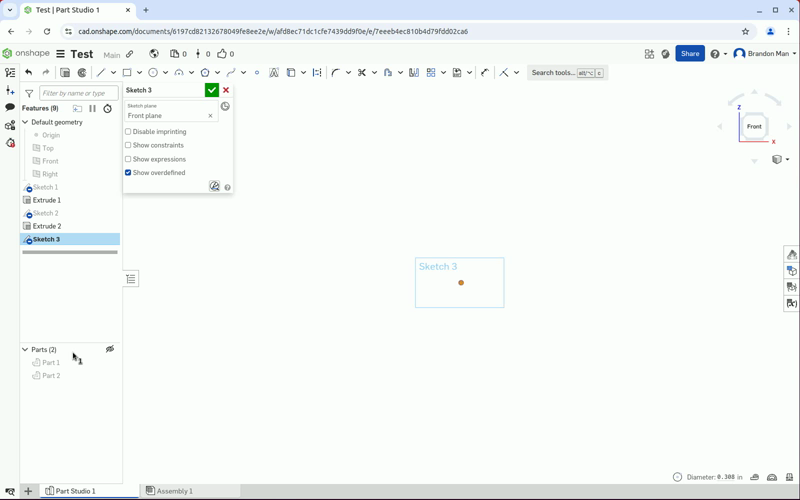
key(shift+y)
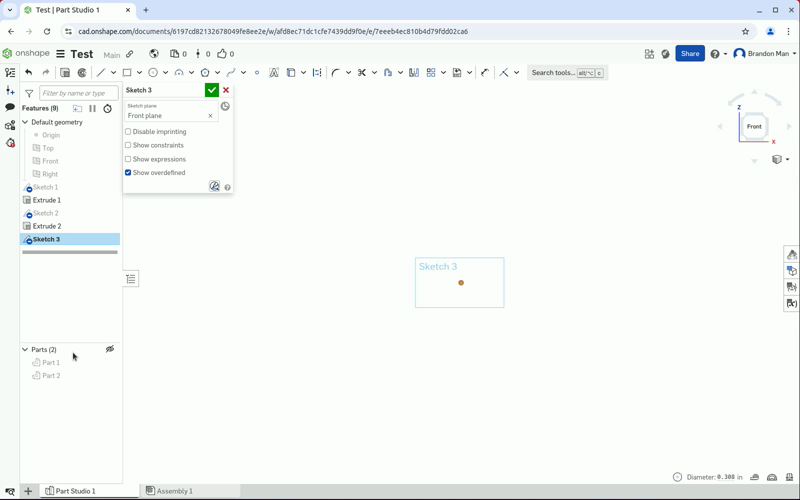
key(shift+e)
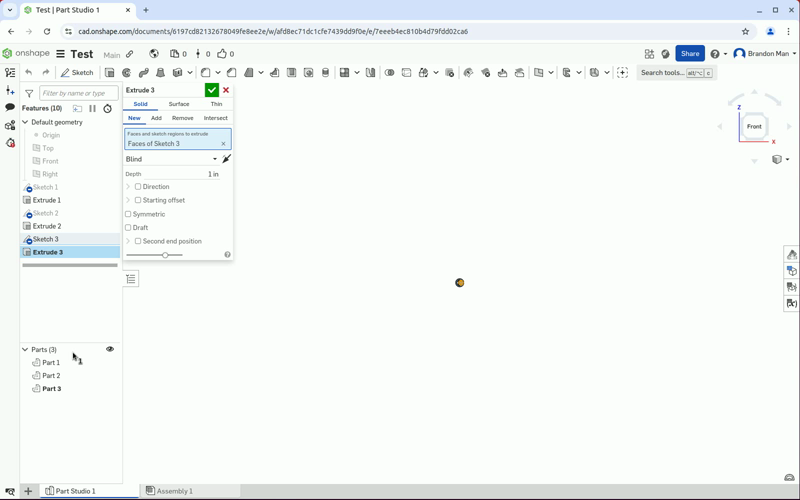
mouse_move(143, 106)
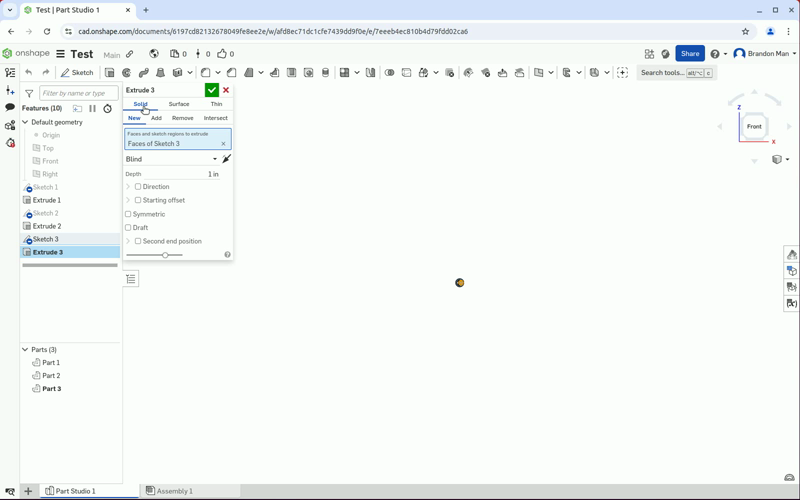
click(143, 106)
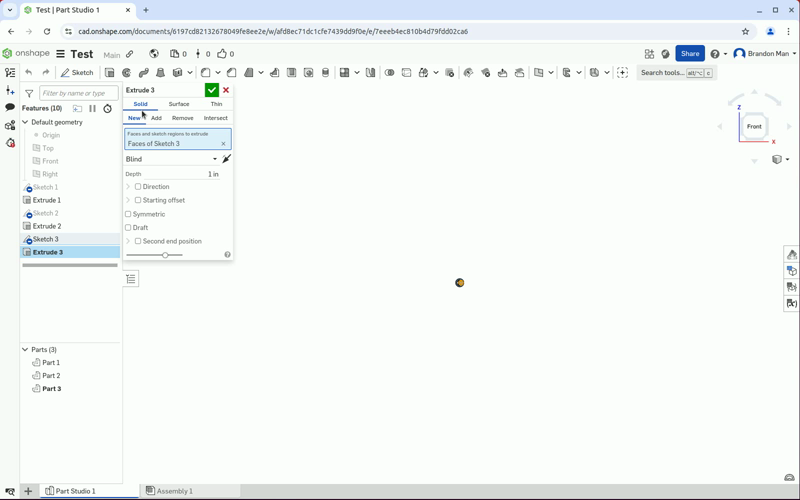
mouse_move(137, 120)
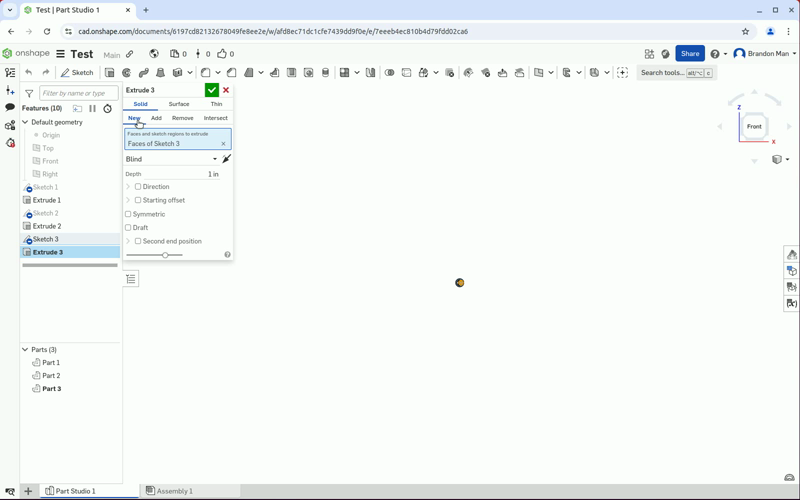
click(137, 120)
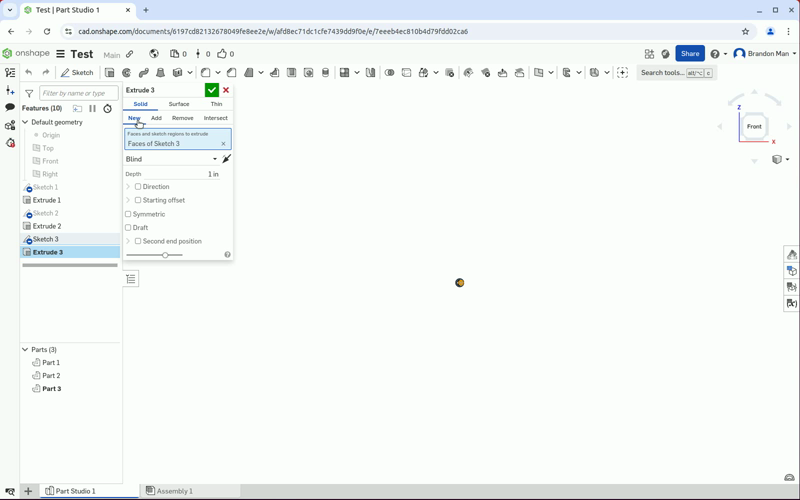
key(tab, 4)
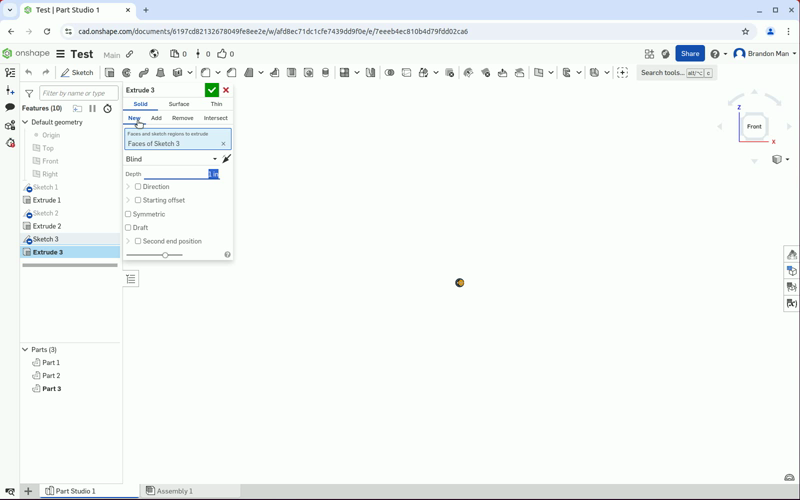
text(3.37)
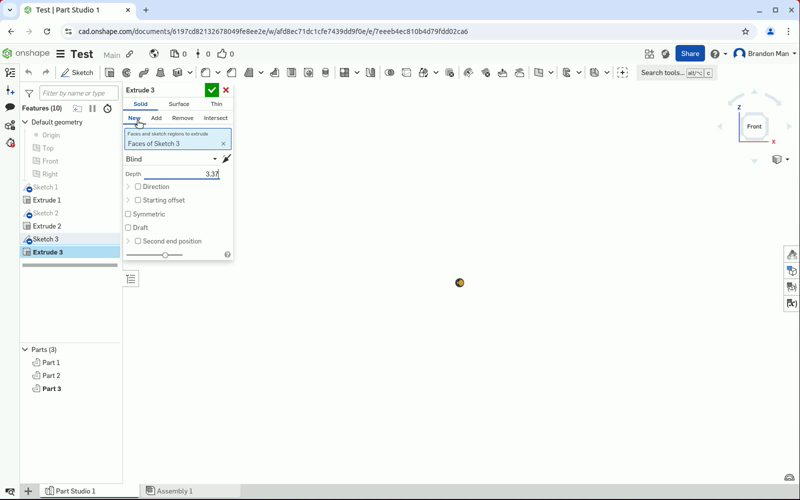
key(enter)
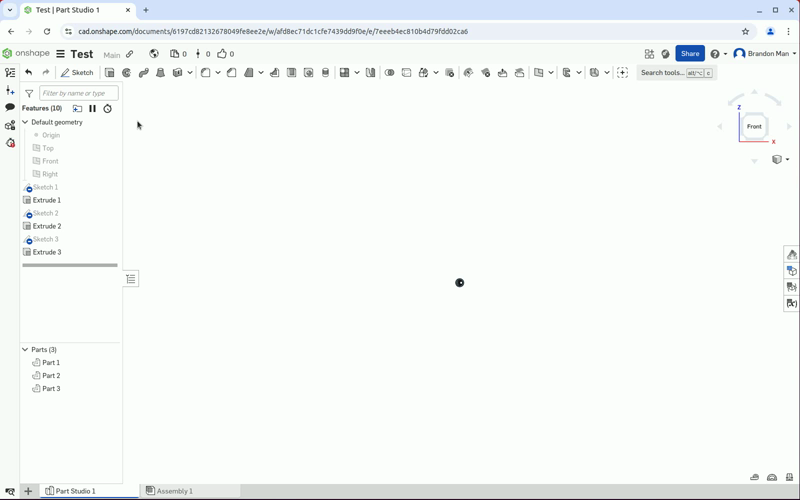
key(shift+h)
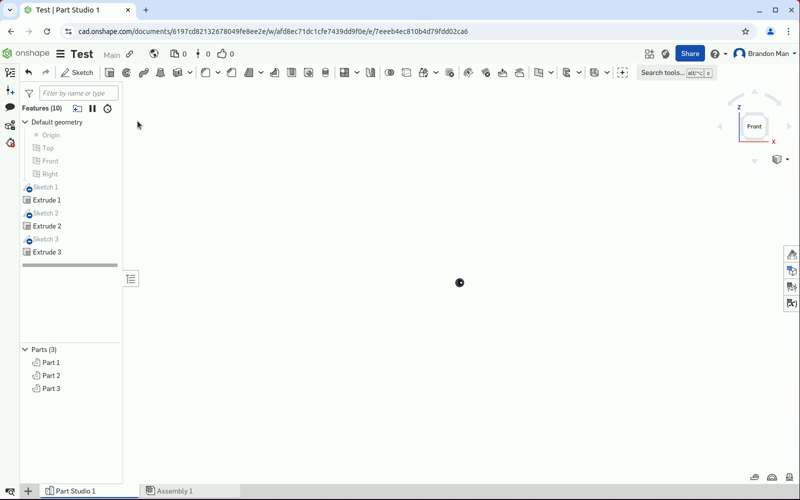
key(shift+h)
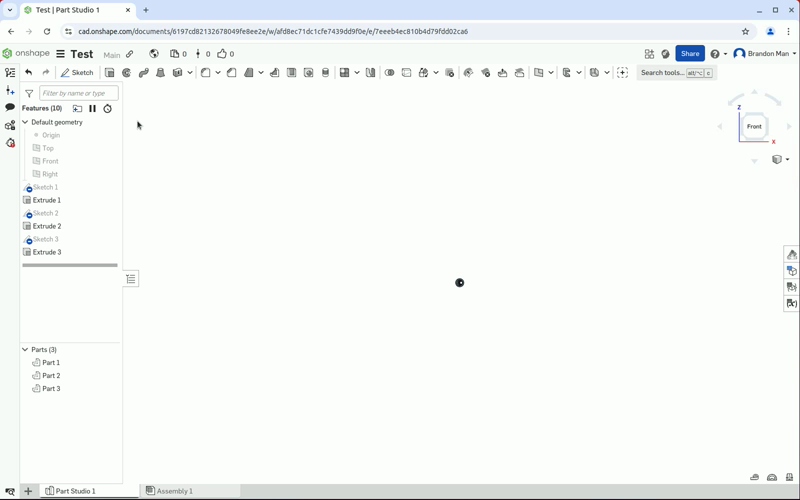
mouse_move(73, 189)
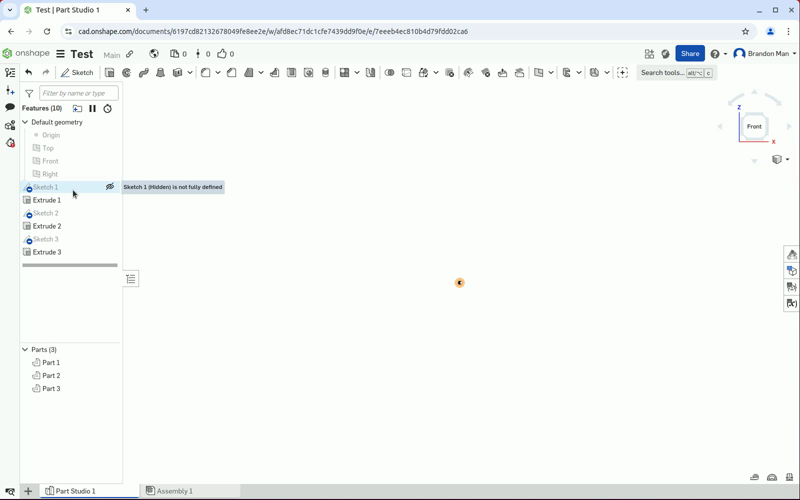
click(73, 189)
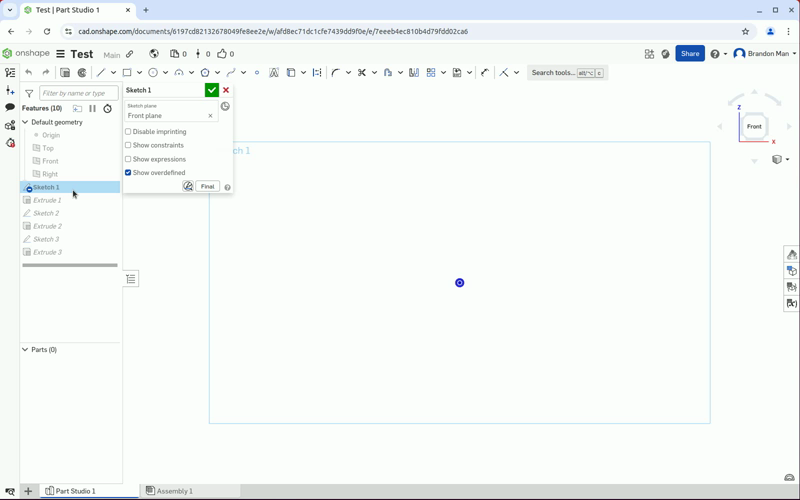
mouse_move(229, 92)
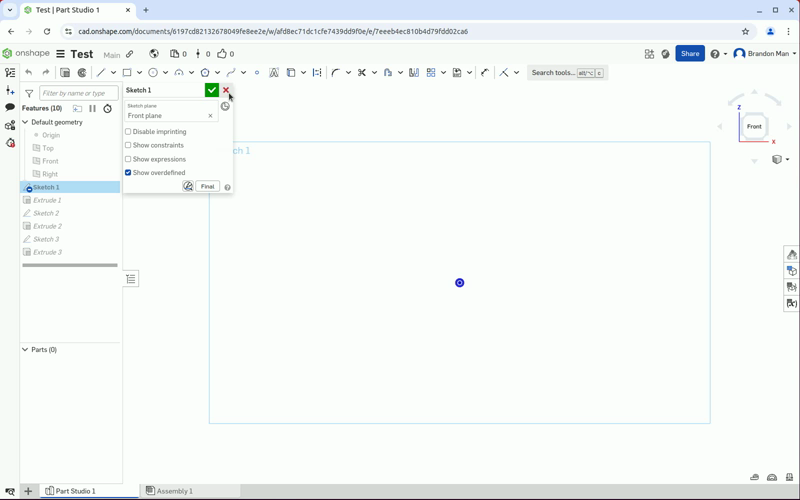
click(229, 92)
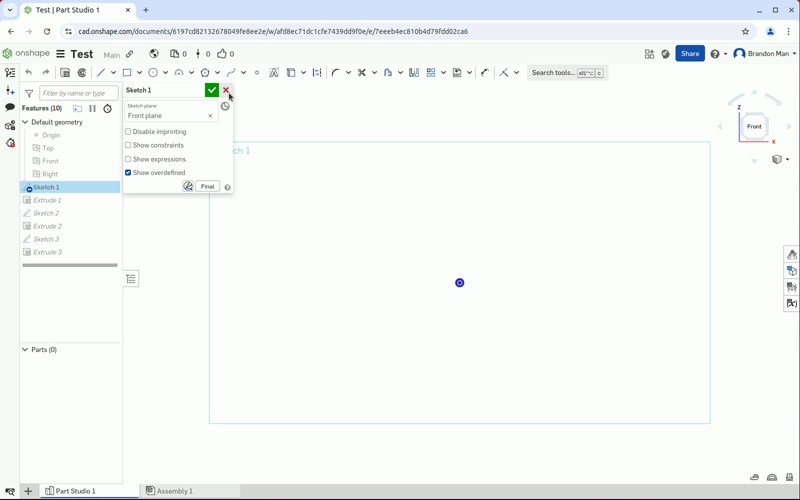
key(shift+s)
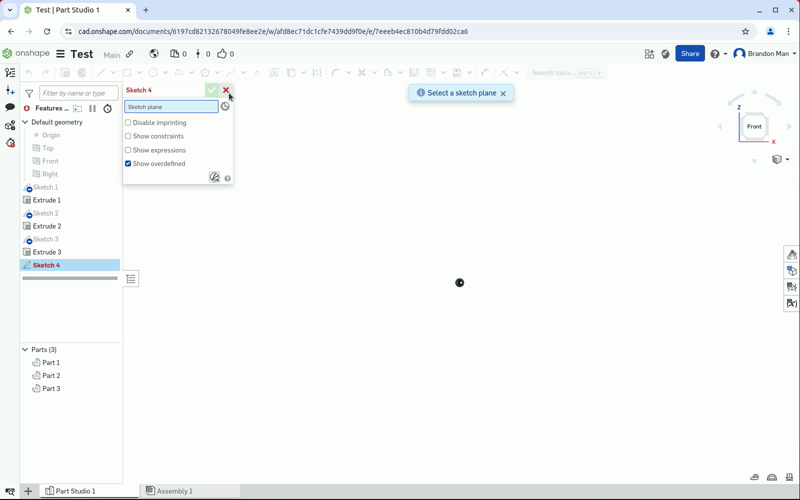
mouse_move(73, 163)
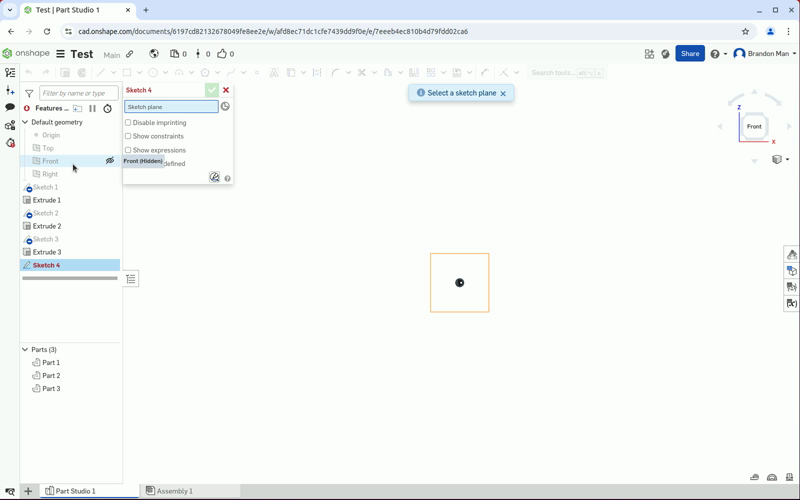
click(73, 163)
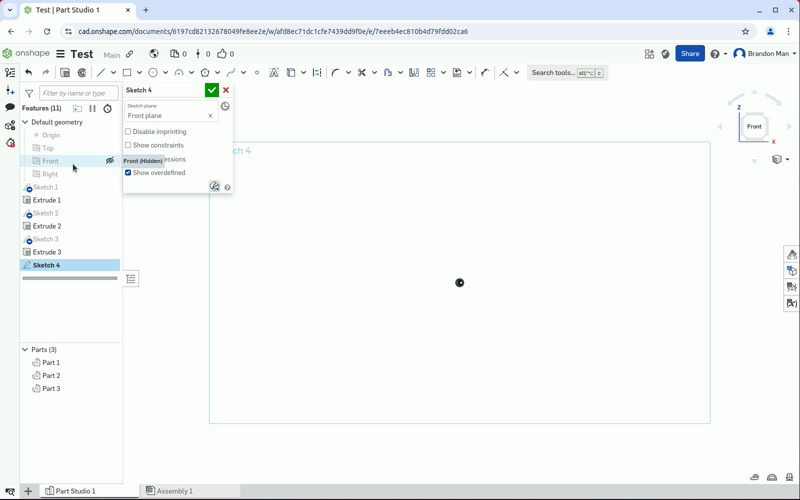
mouse_move(73, 352)
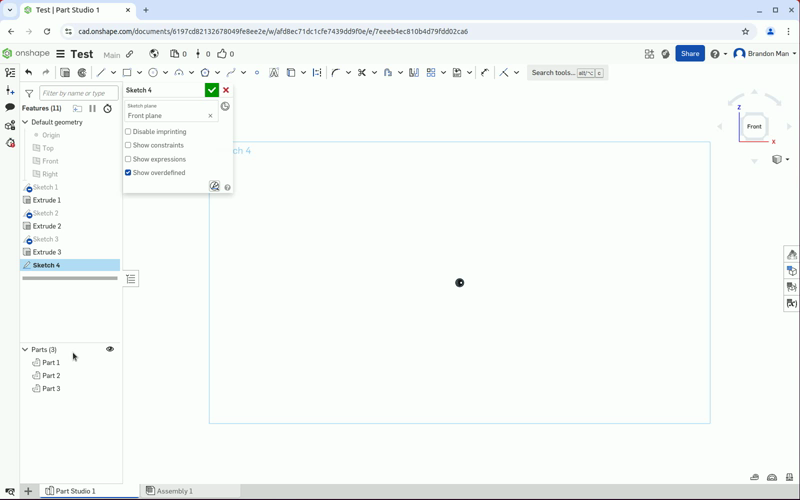
key(y)
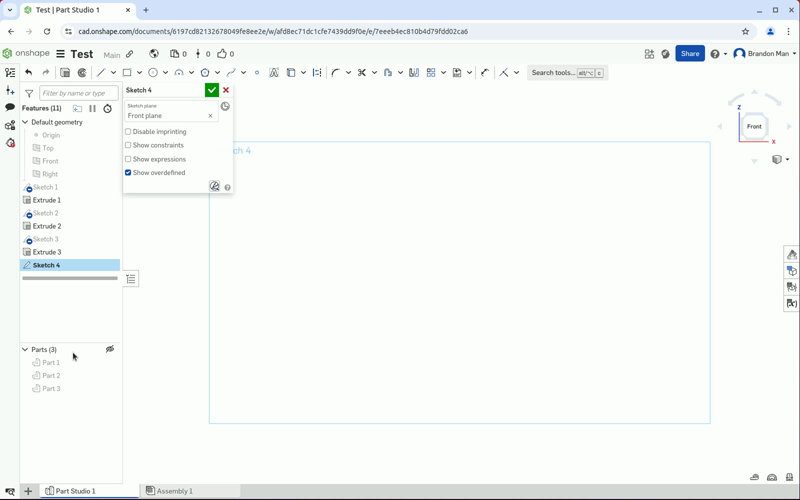
key(c)
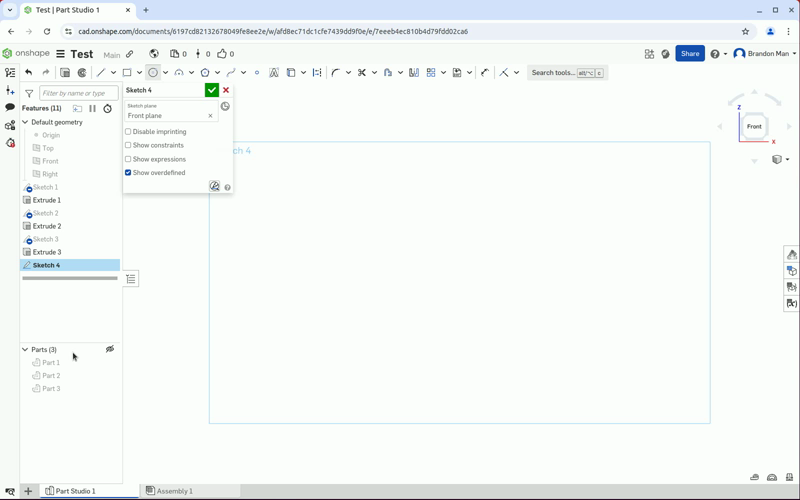
key_down(shift)
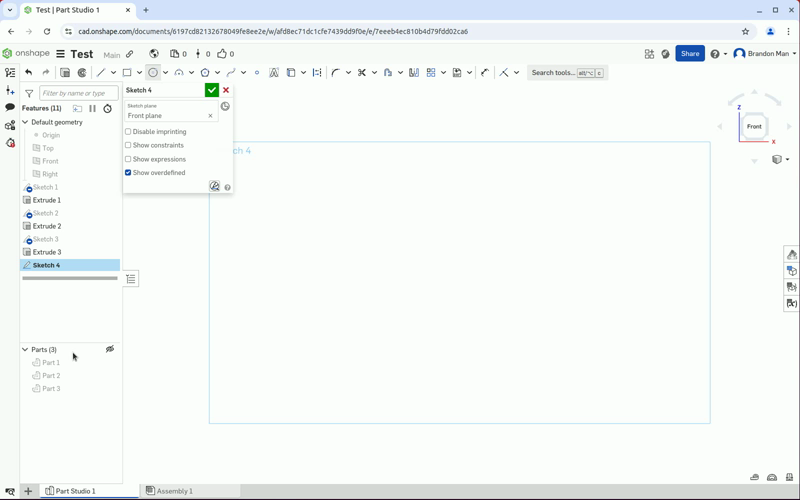
mouse_move(461, 282)
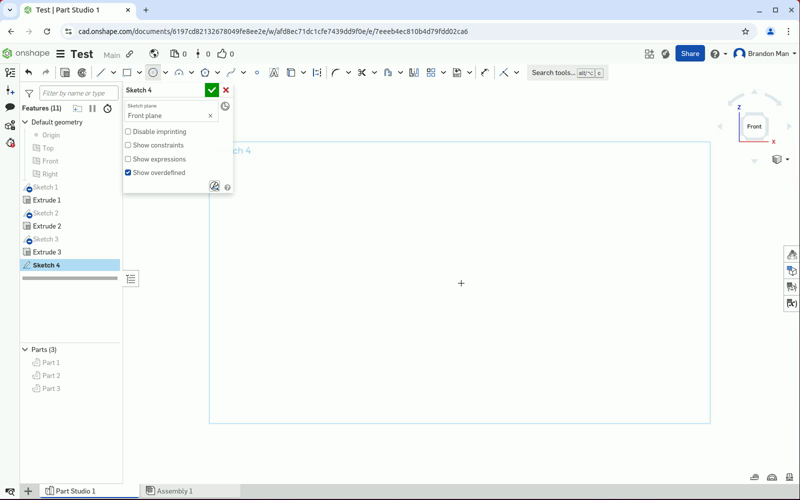
click(461, 282)
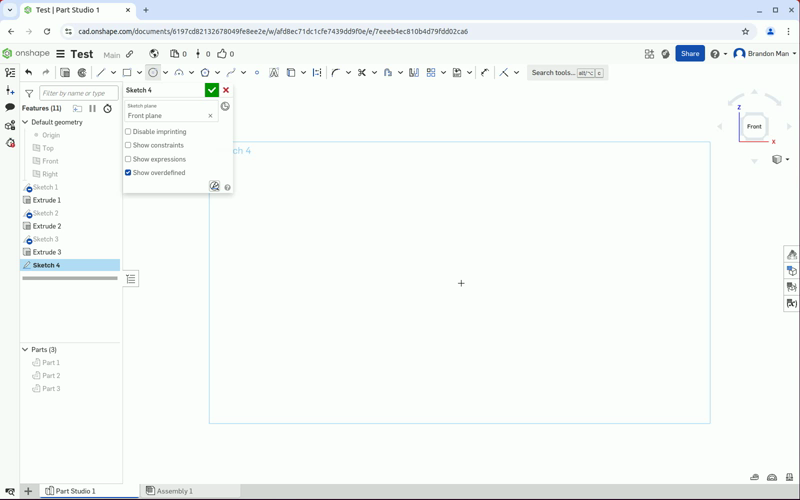
key_up(shift)
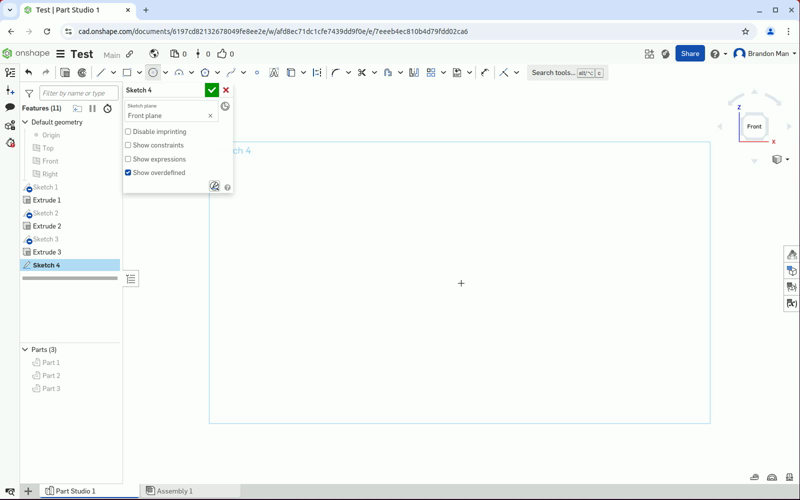
mouse_move(463, 282)
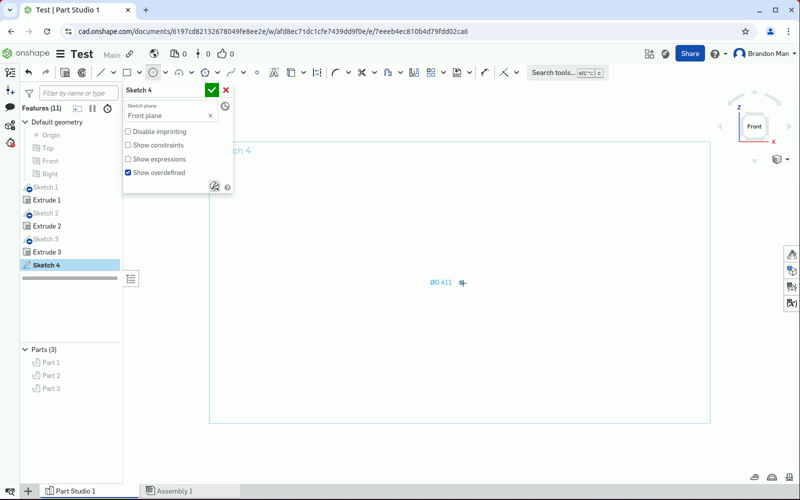
scroll(6)
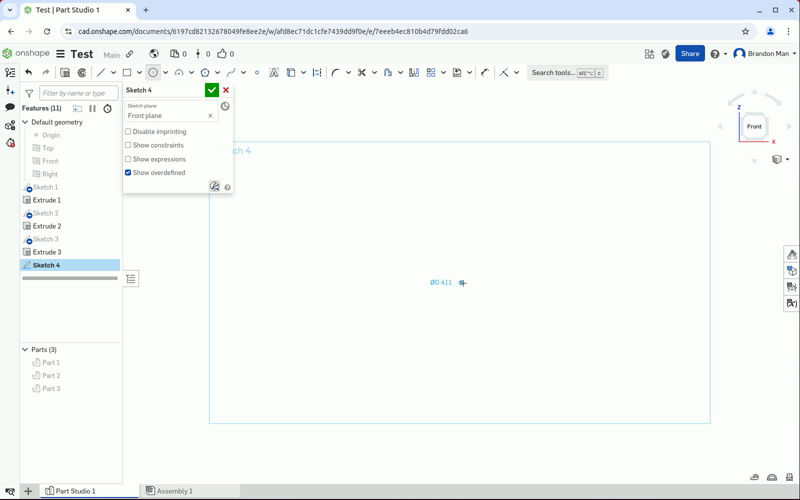
scroll(6)
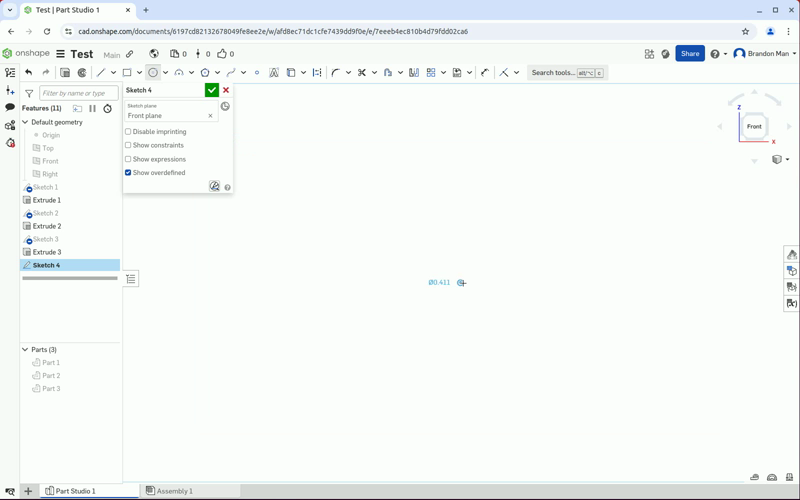
scroll(6)
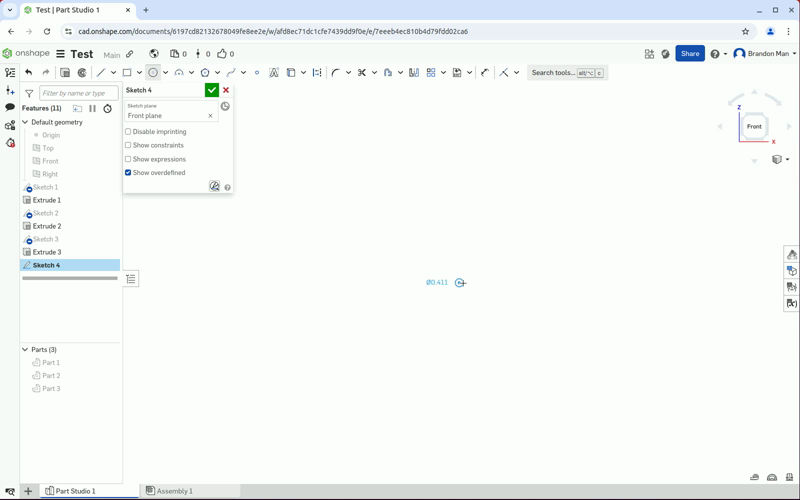
scroll(6)
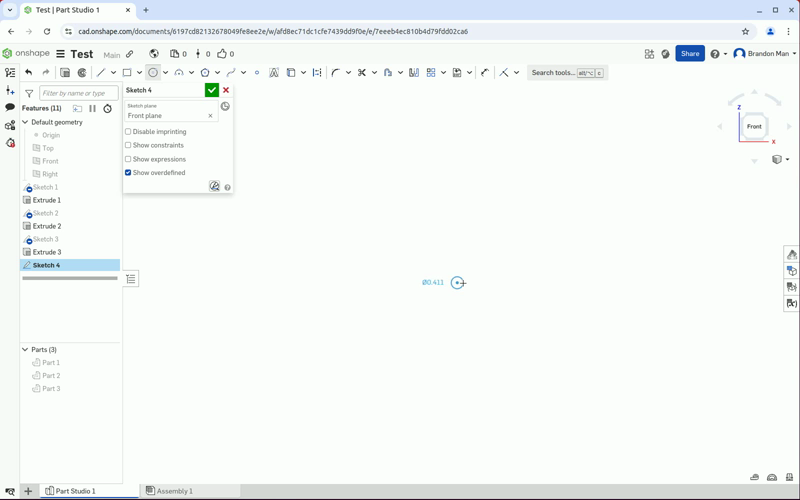
scroll(6)
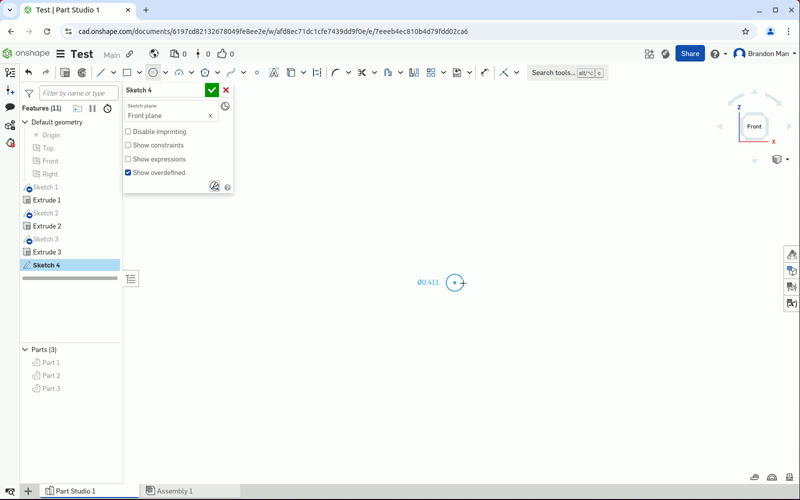
scroll(6)
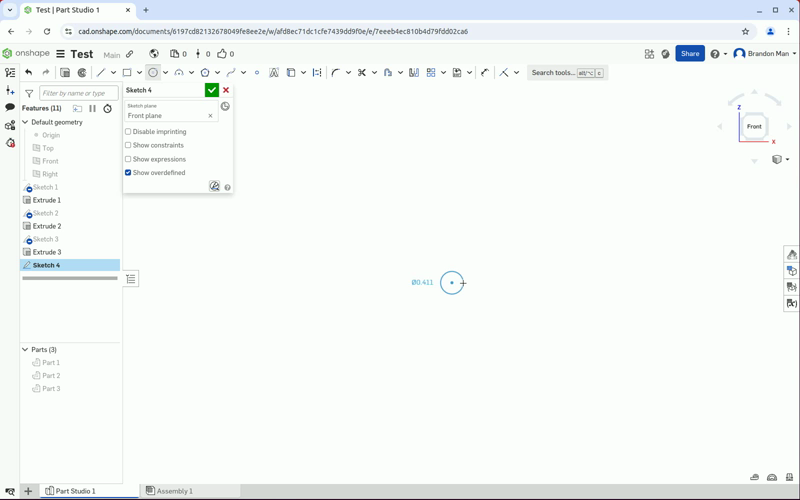
scroll(6)
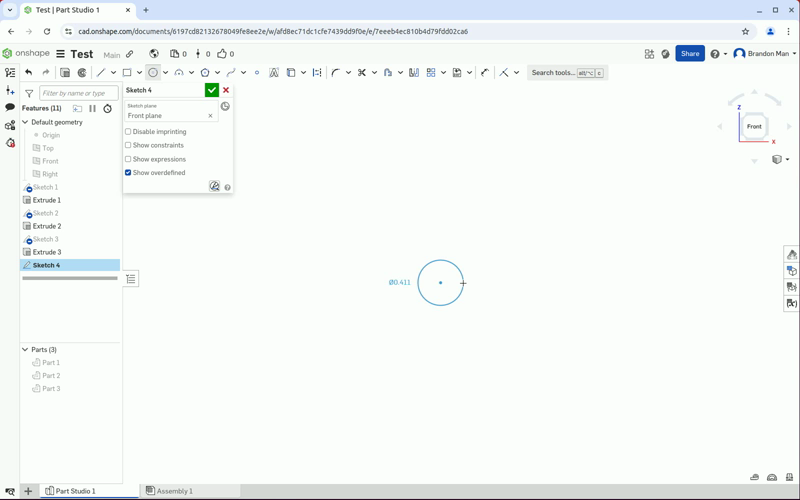
click(463, 282)
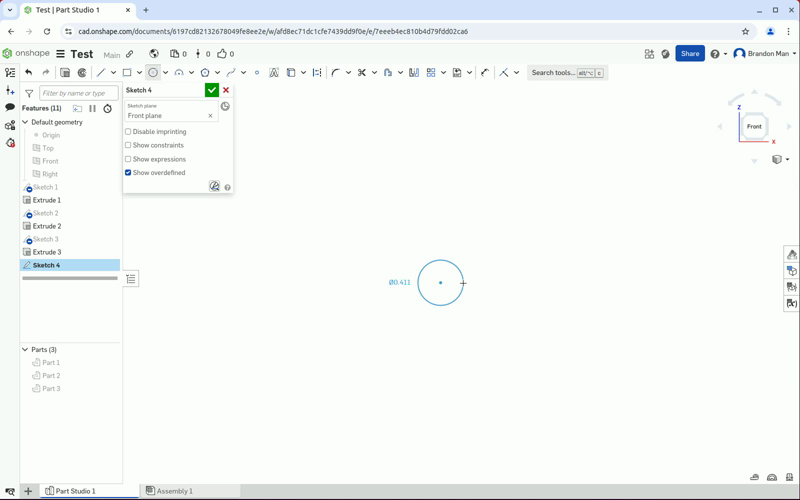
scroll(-6)
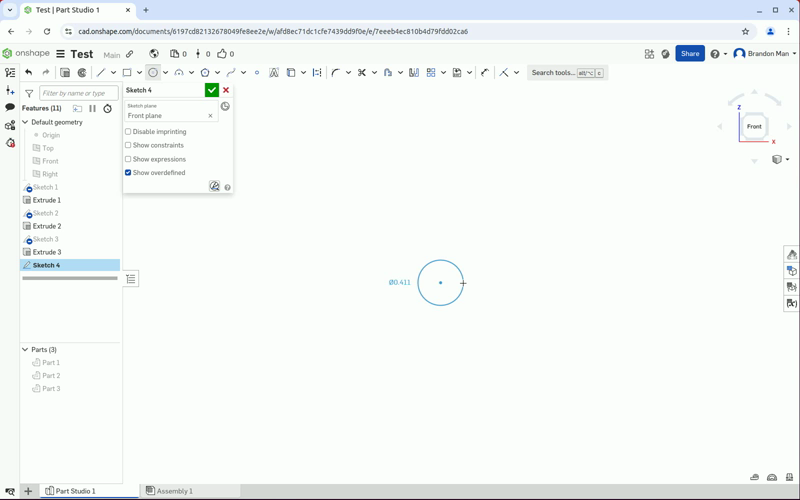
scroll(-6)
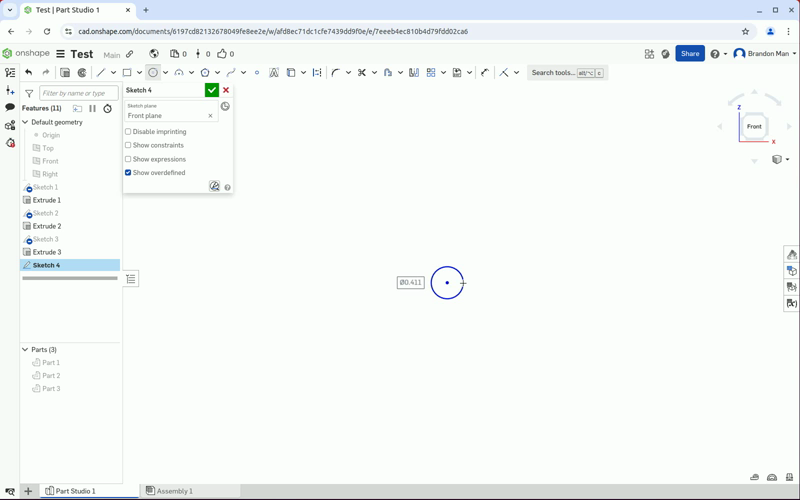
scroll(-6)
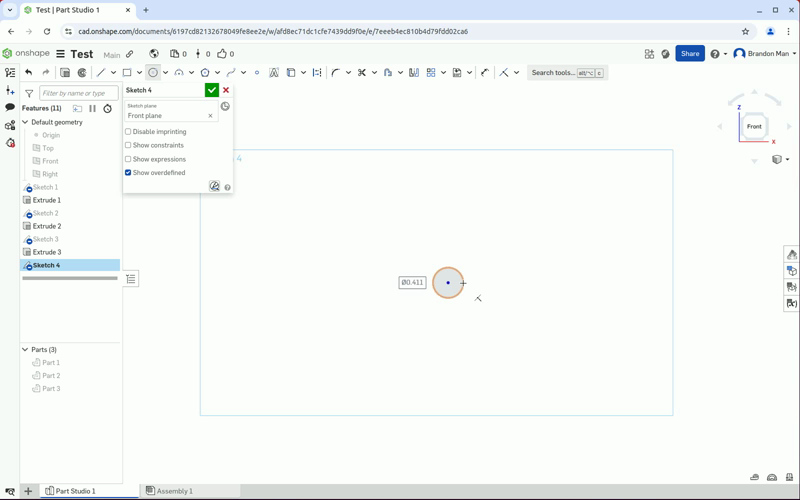
scroll(-6)
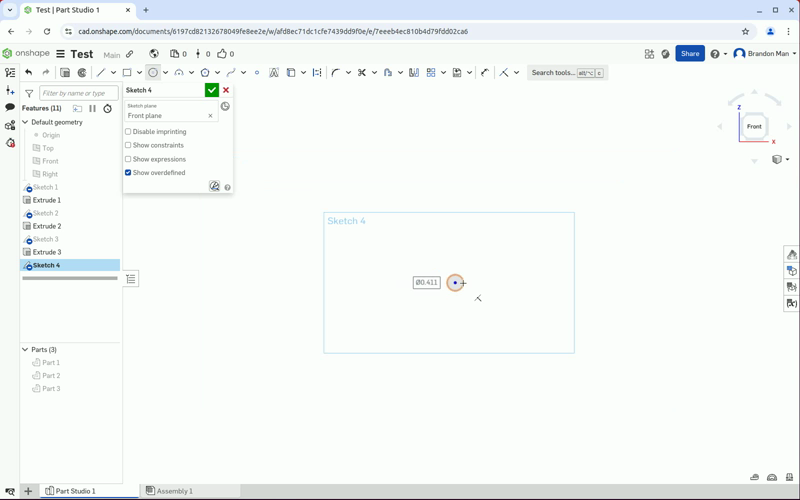
scroll(-6)
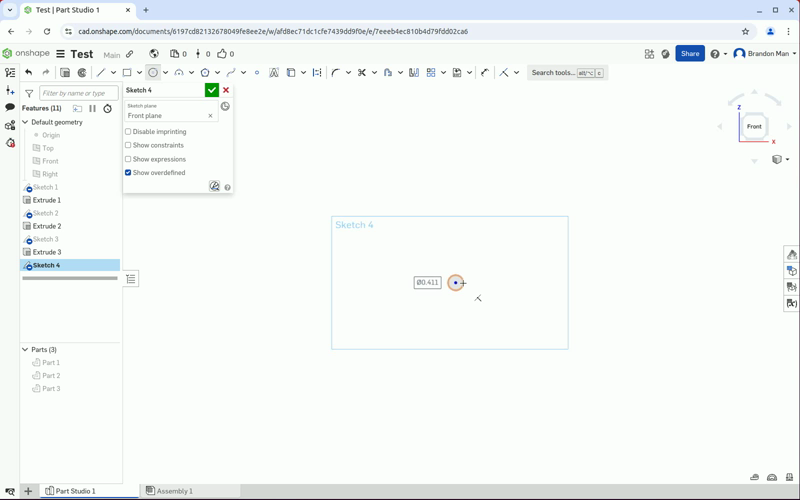
scroll(-6)
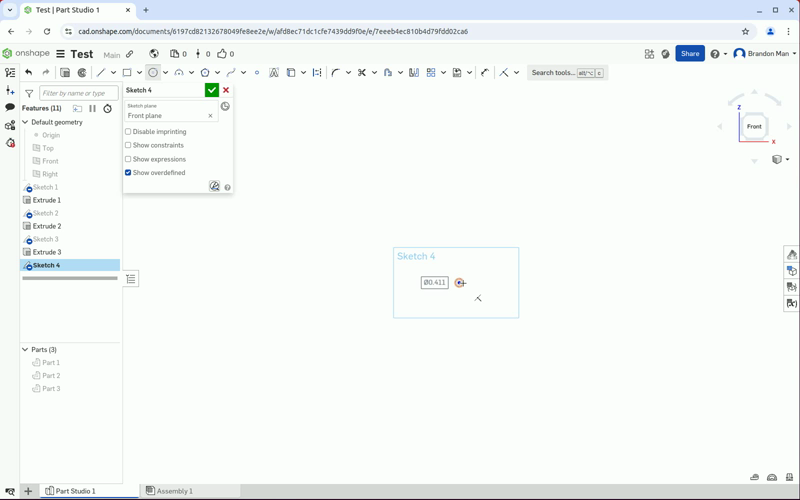
scroll(-6)
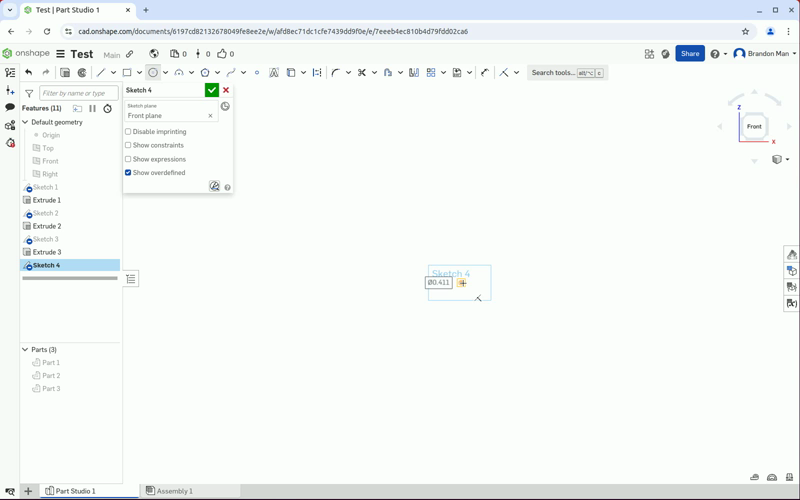
key(esc)
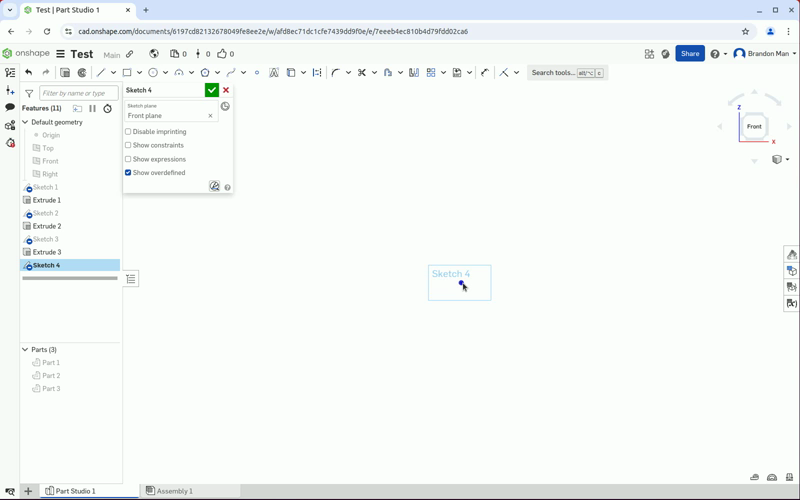
key(c)
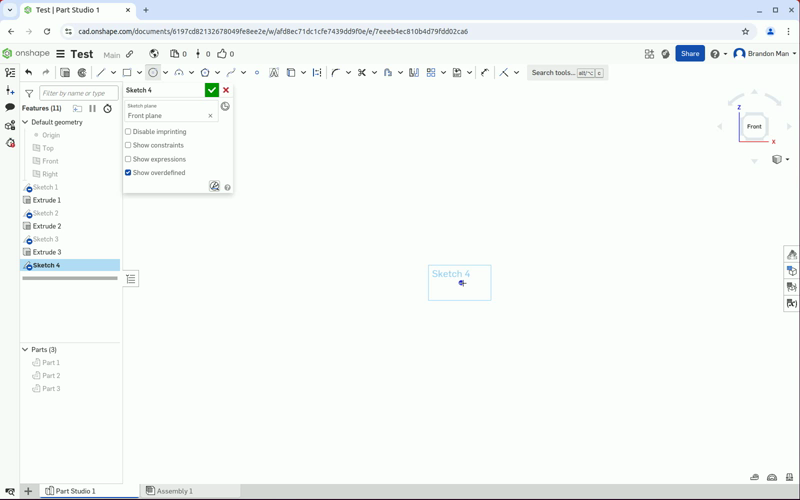
key_down(shift)
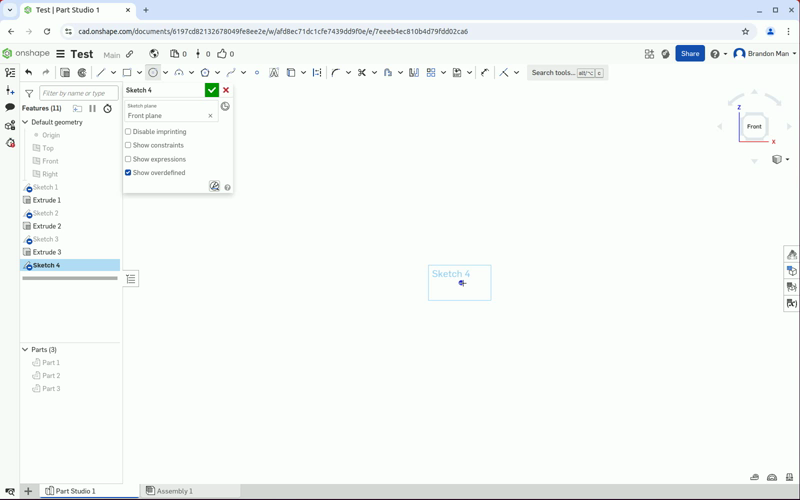
mouse_move(461, 282)
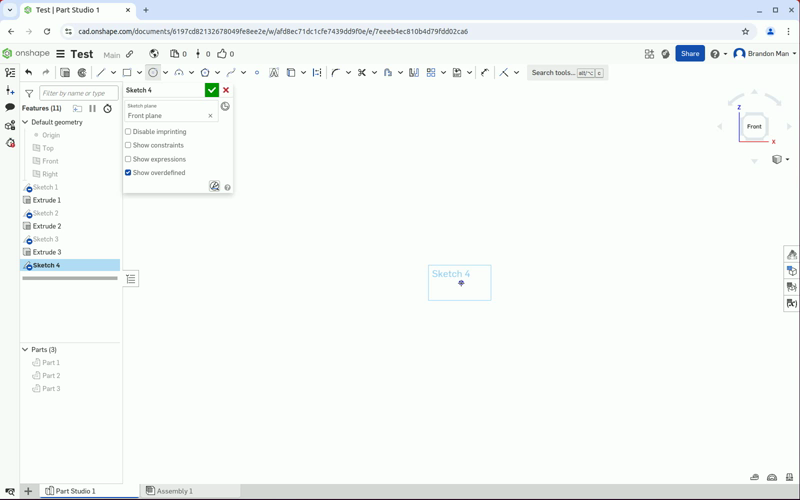
scroll(6)
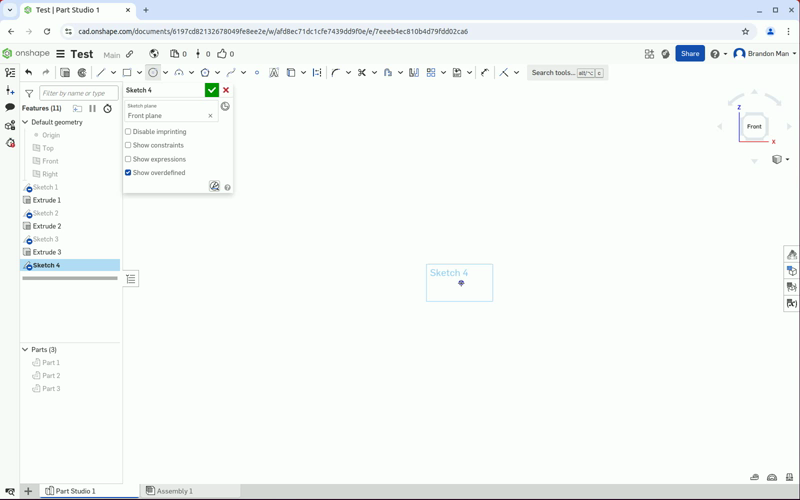
scroll(6)
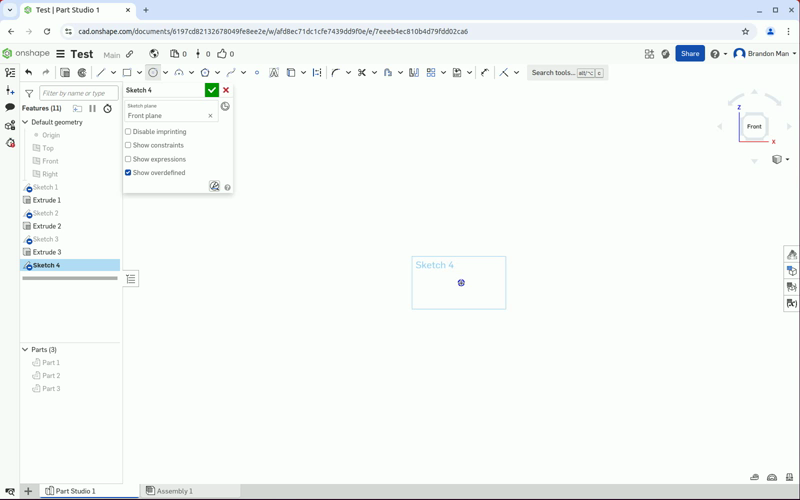
scroll(6)
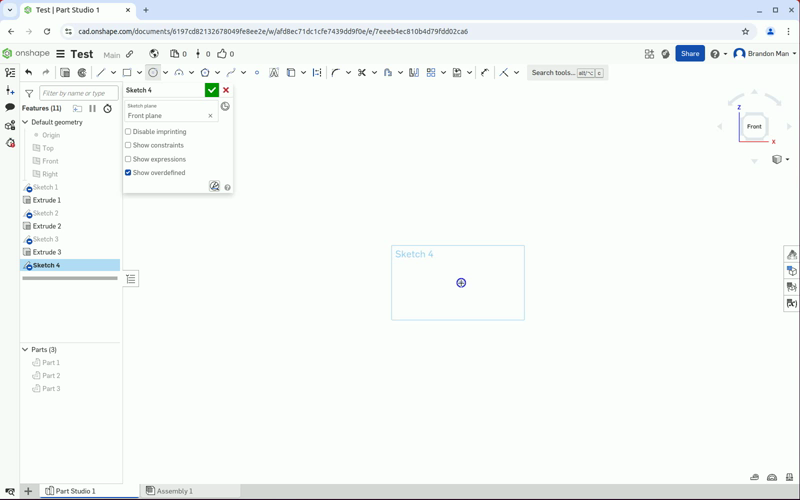
scroll(6)
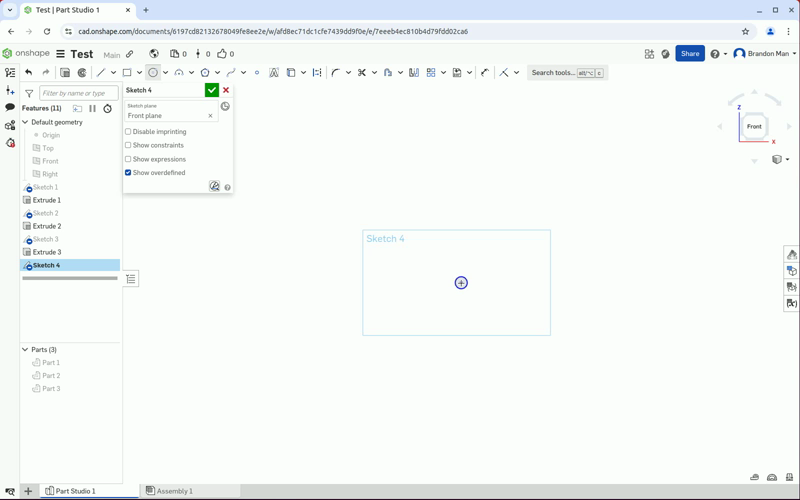
scroll(6)
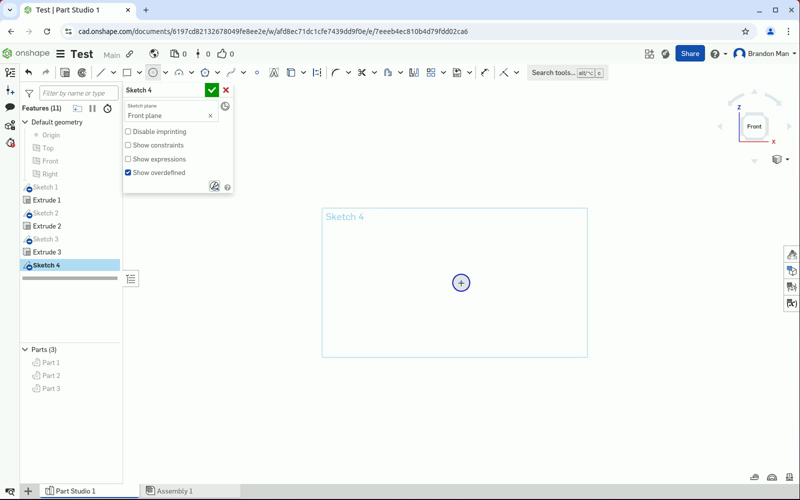
scroll(6)
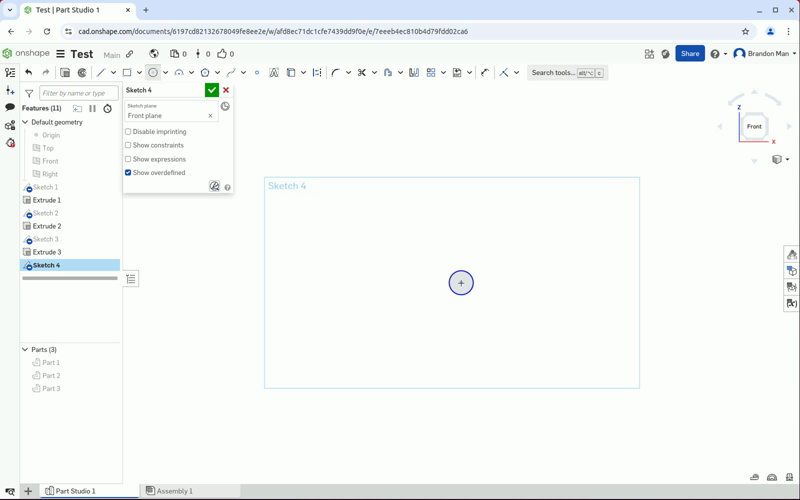
scroll(6)
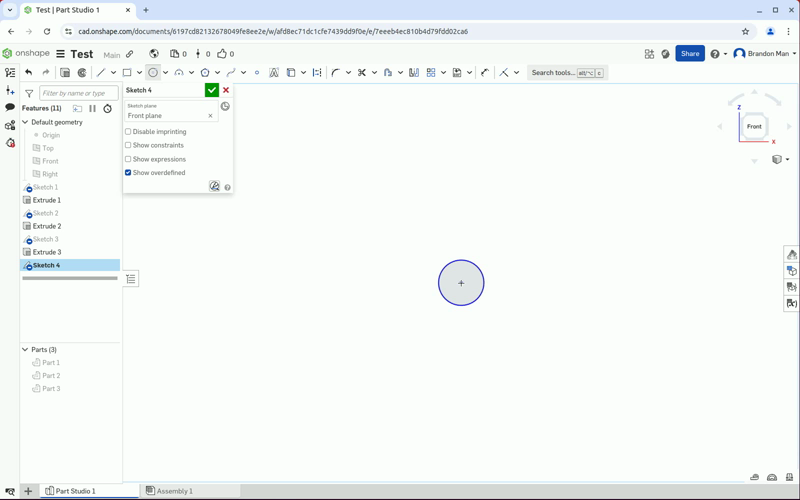
click(461, 282)
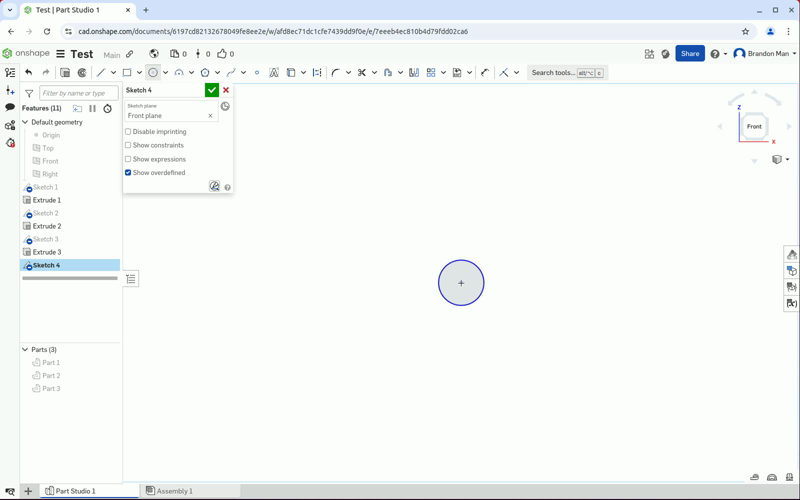
scroll(-6)
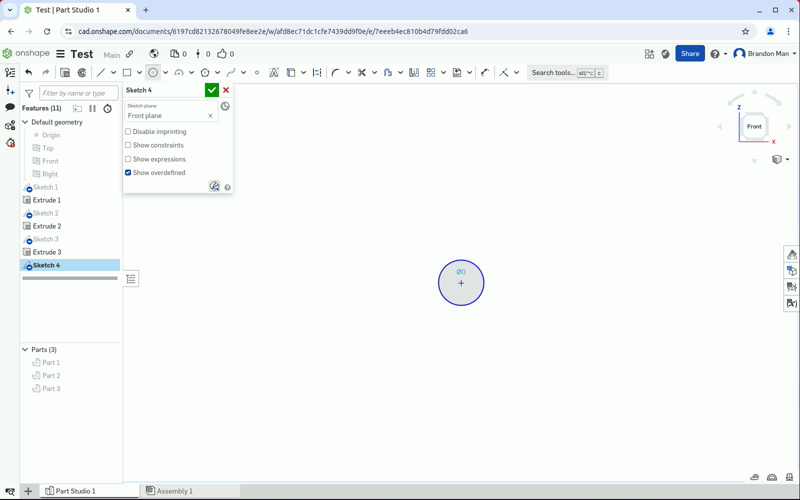
scroll(-6)
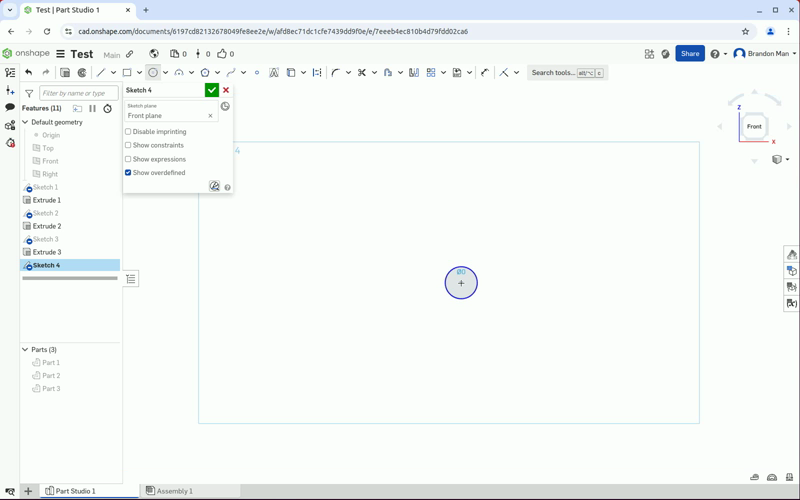
scroll(-6)
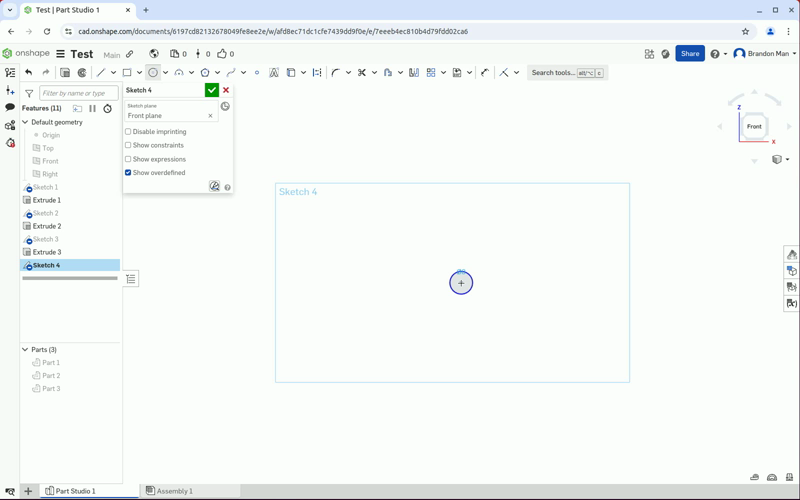
scroll(-6)
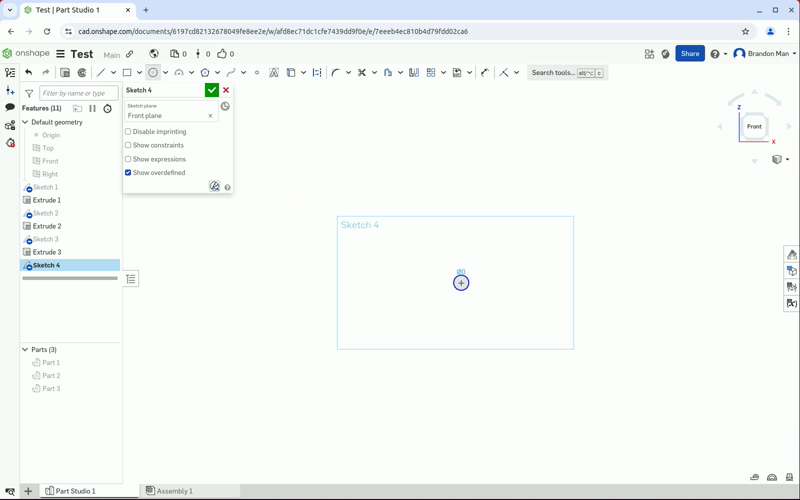
scroll(-6)
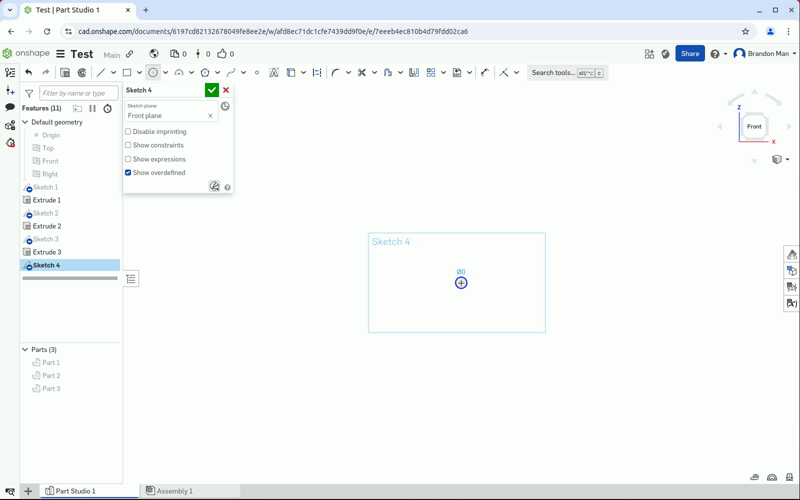
scroll(-6)
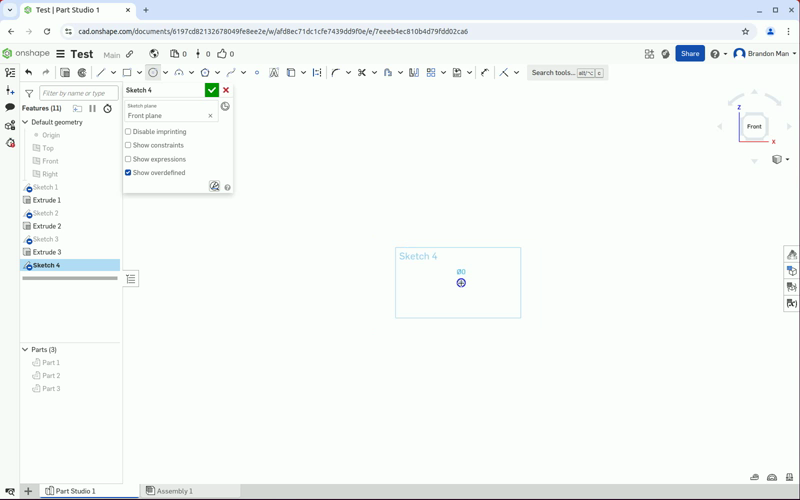
scroll(-6)
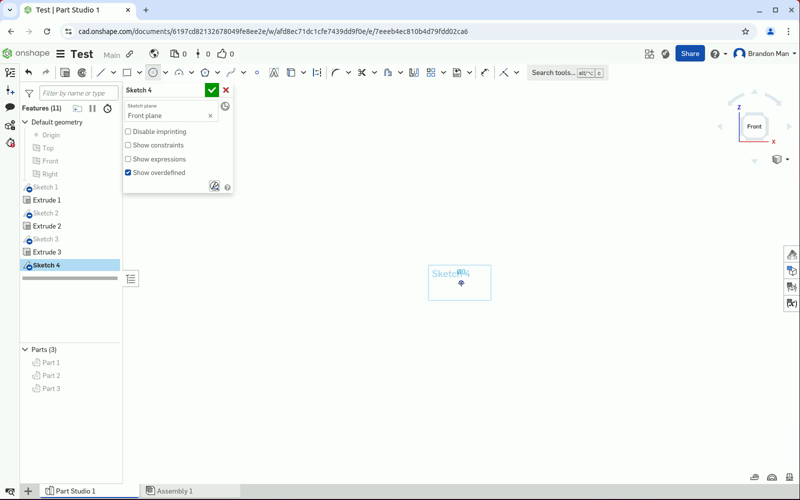
key_up(shift)
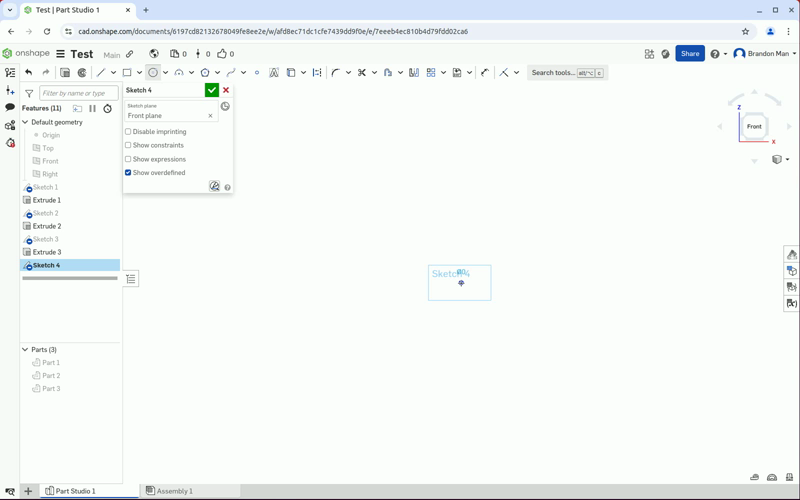
mouse_move(462, 282)
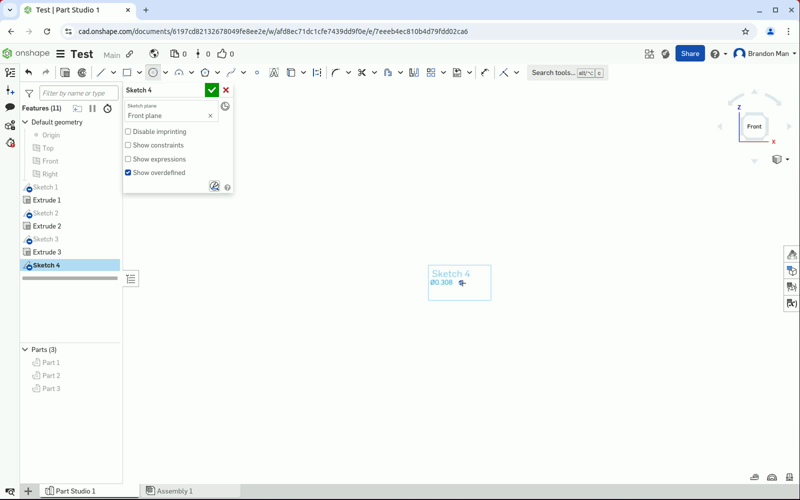
scroll(6)
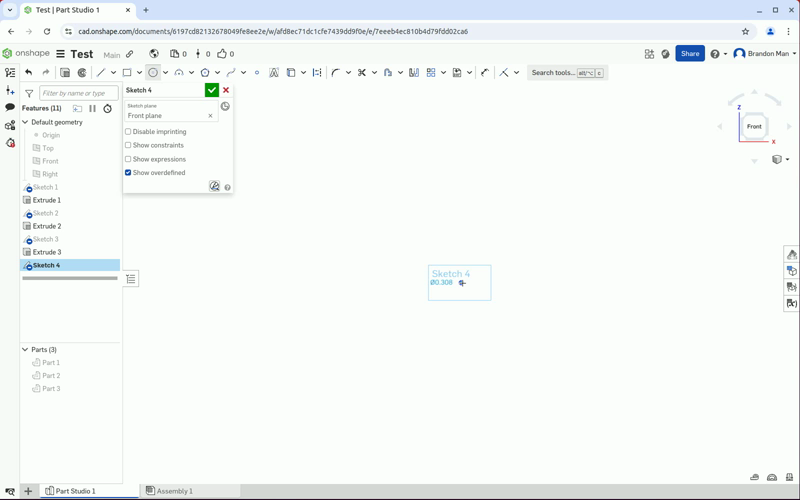
scroll(6)
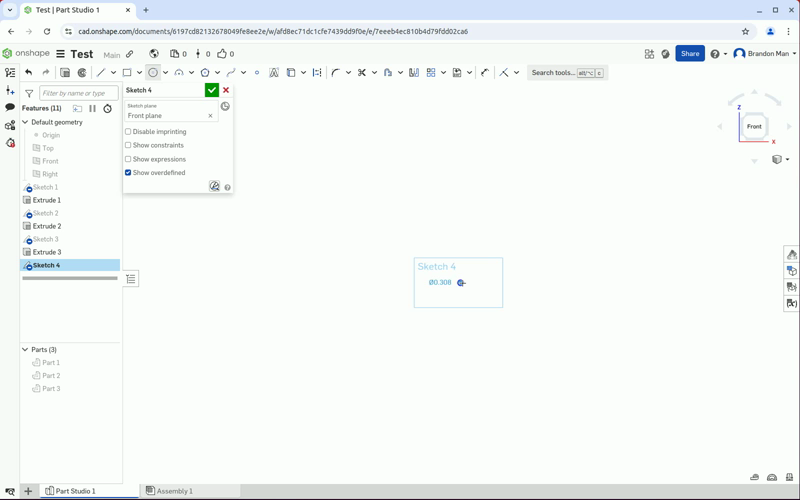
scroll(6)
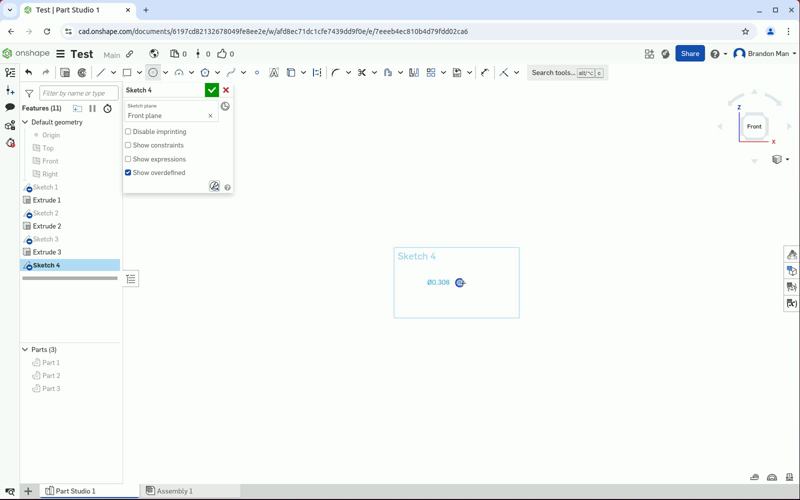
scroll(6)
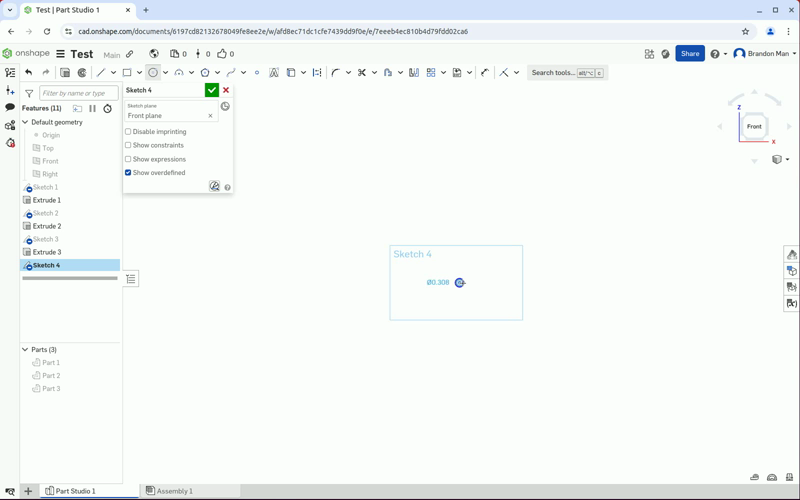
scroll(6)
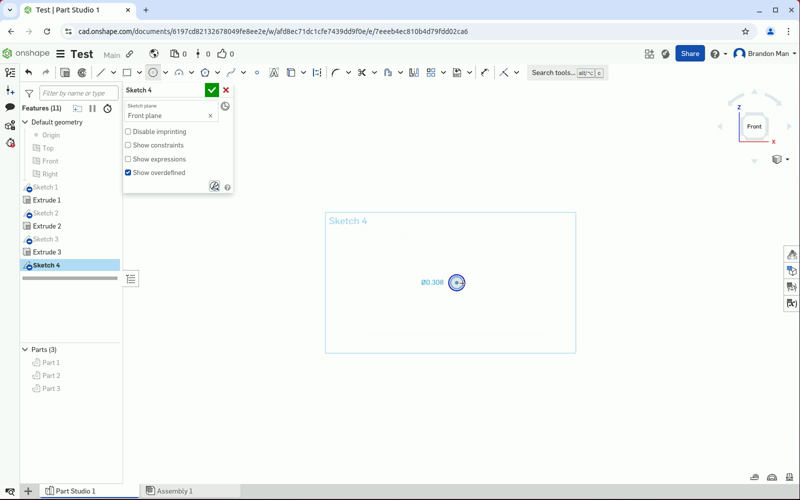
scroll(6)
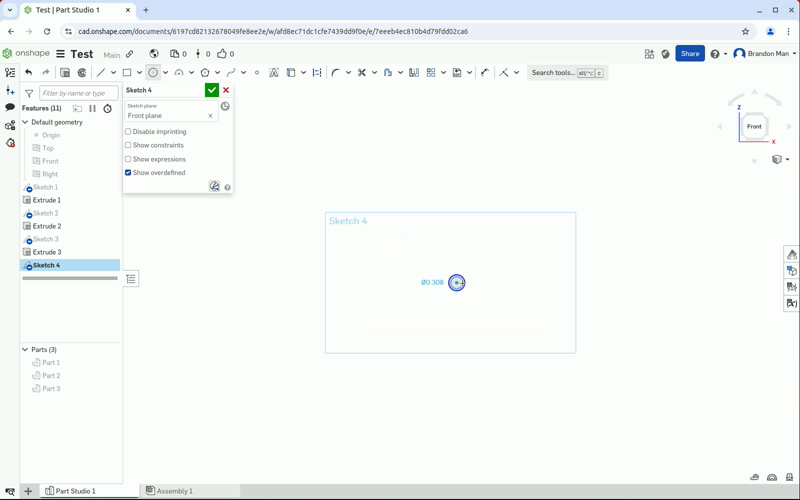
scroll(6)
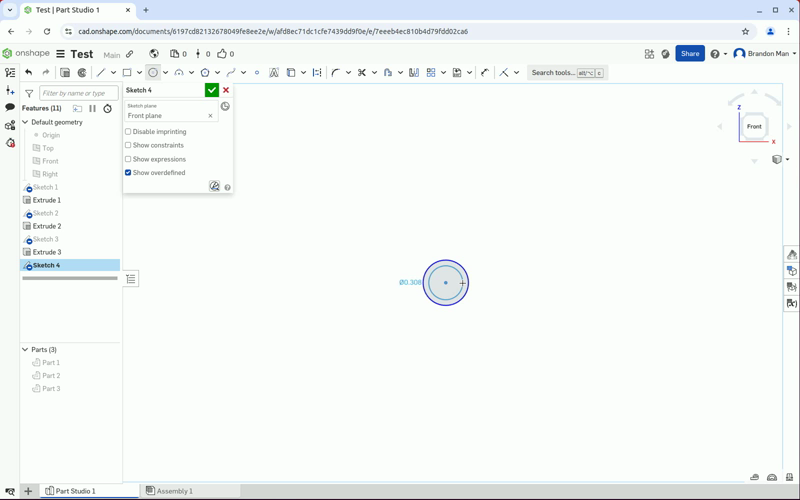
click(462, 282)
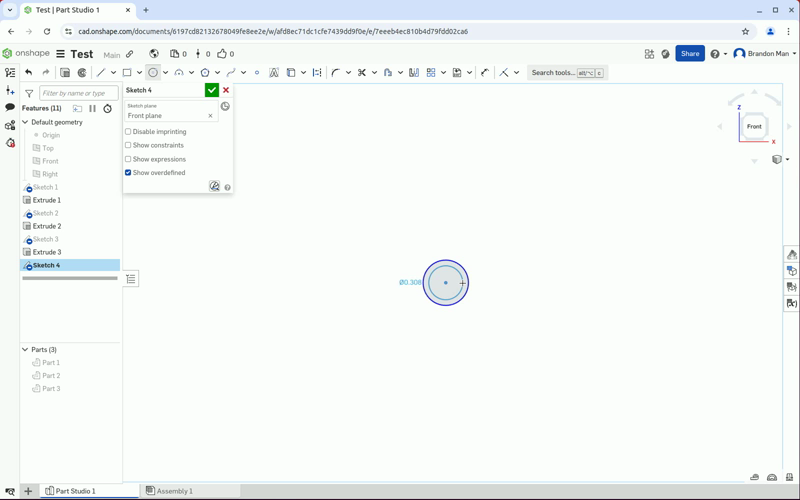
scroll(-6)
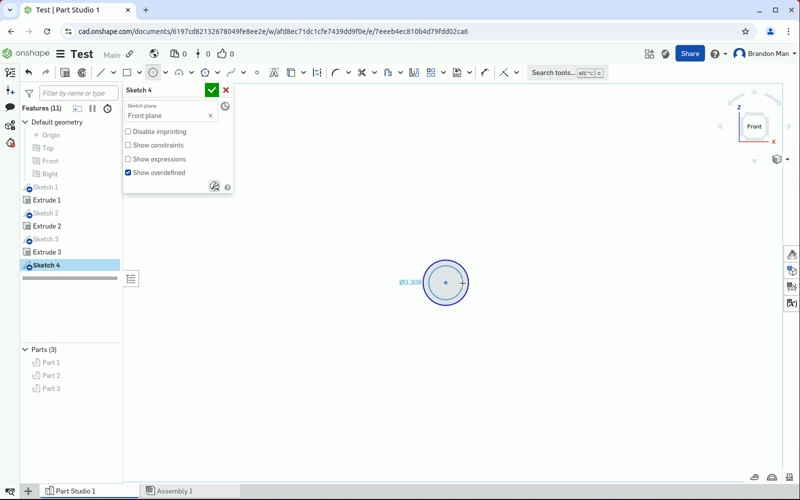
scroll(-6)
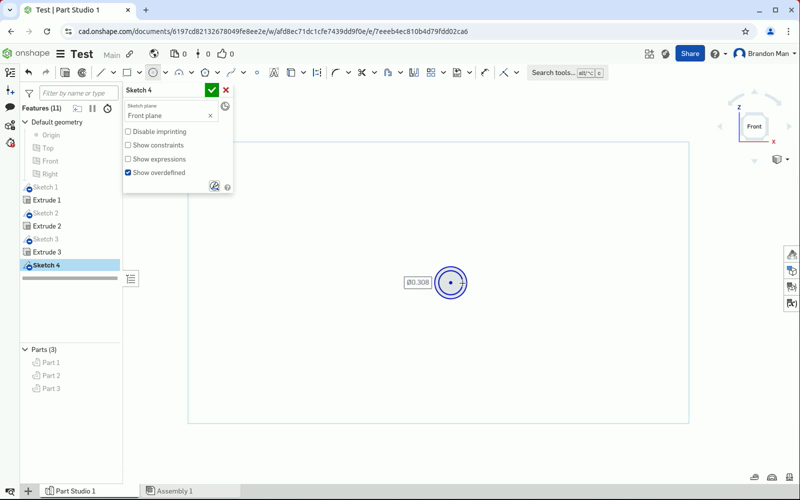
scroll(-6)
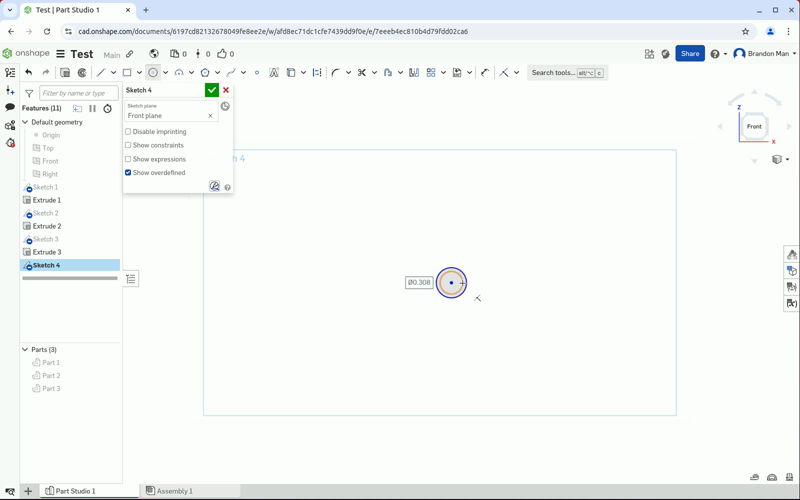
scroll(-6)
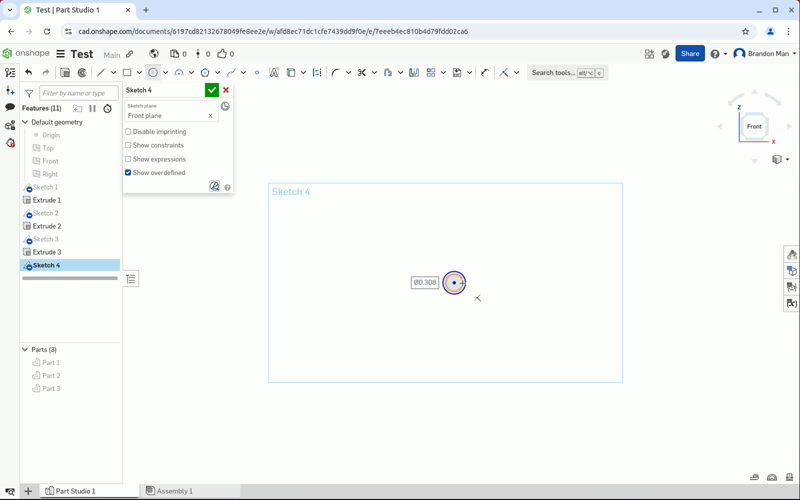
scroll(-6)
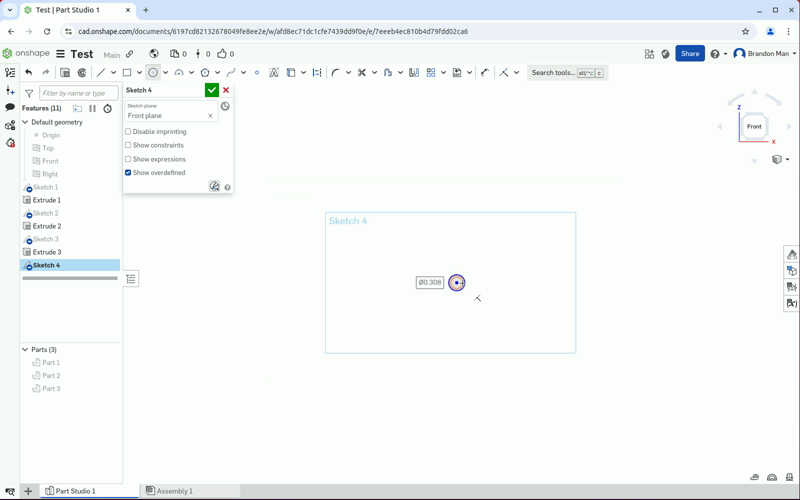
scroll(-6)
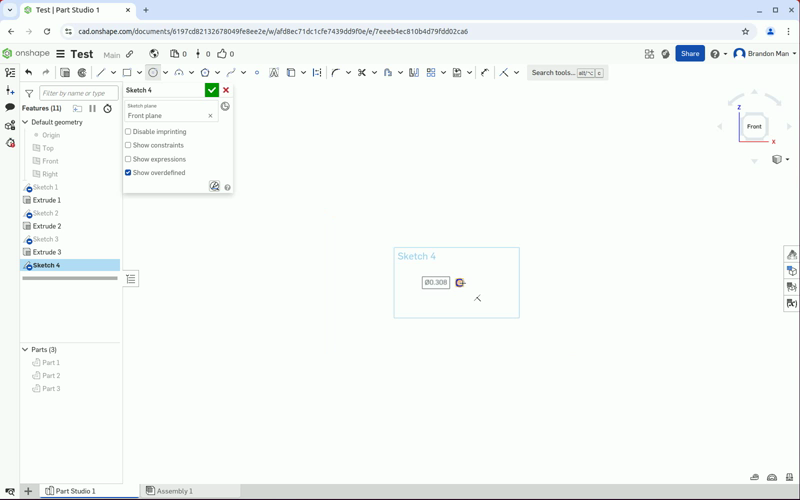
scroll(-6)
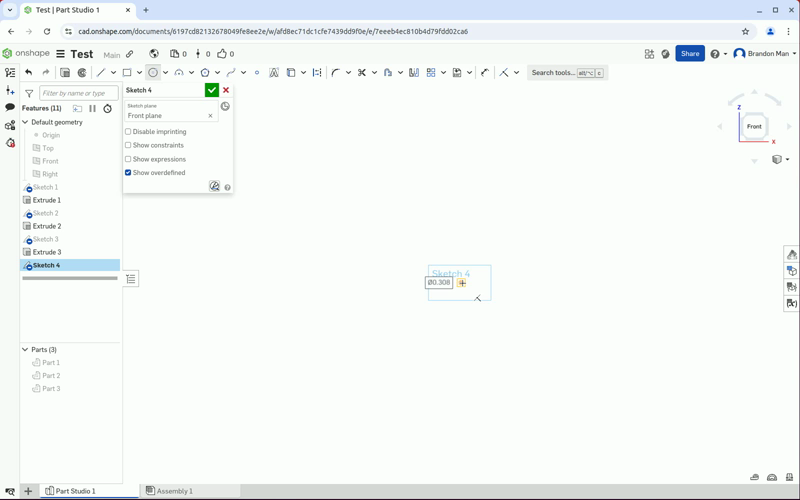
key(esc)
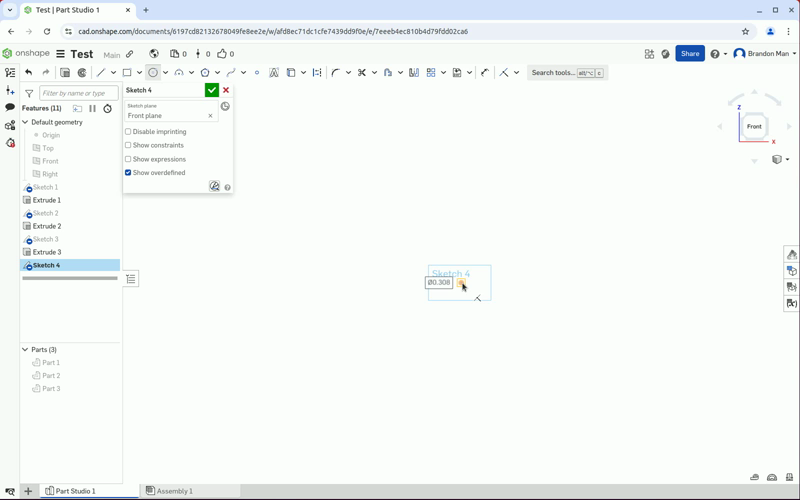
mouse_move(462, 284)
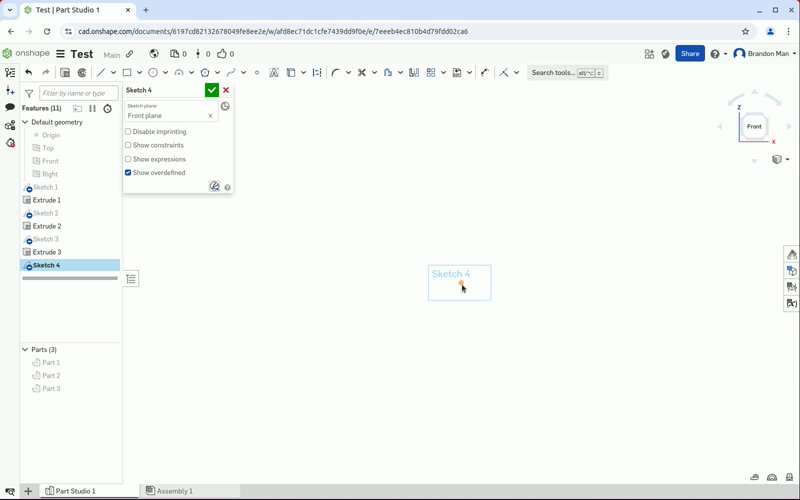
scroll(6)
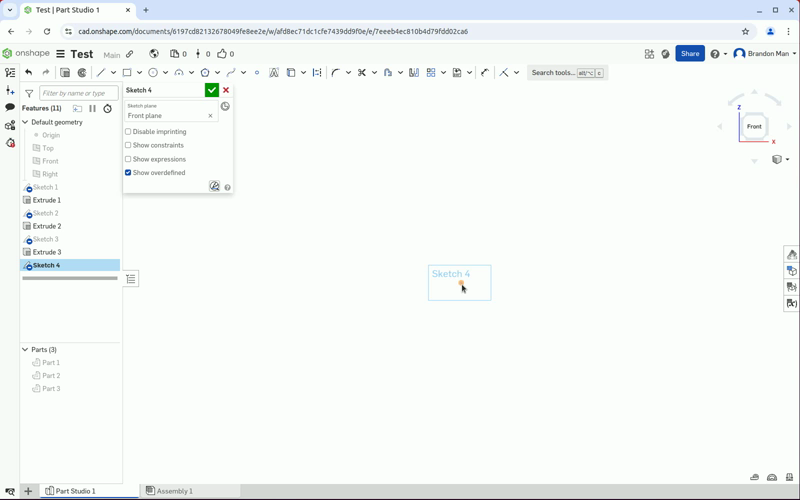
scroll(6)
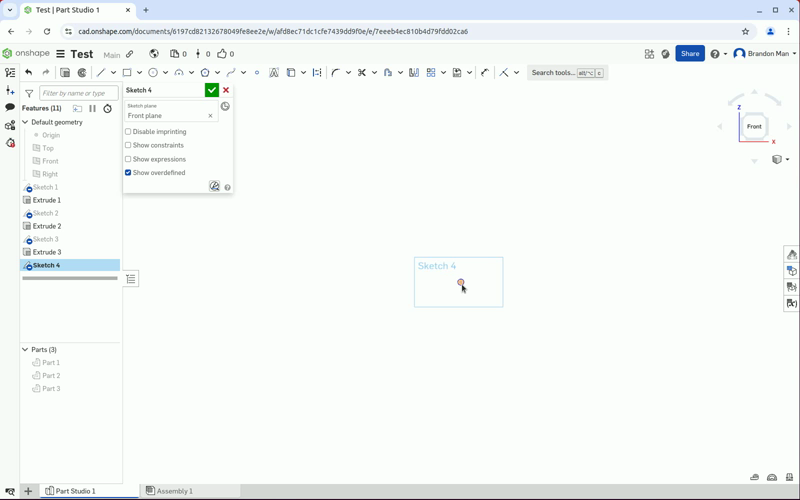
scroll(6)
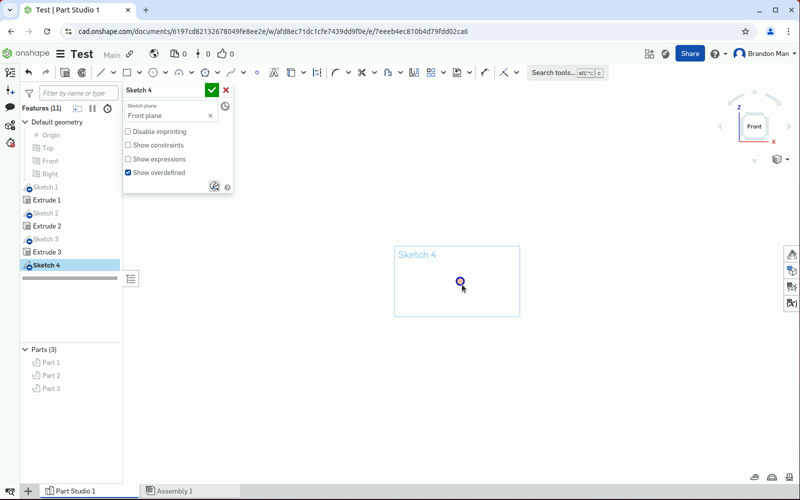
scroll(6)
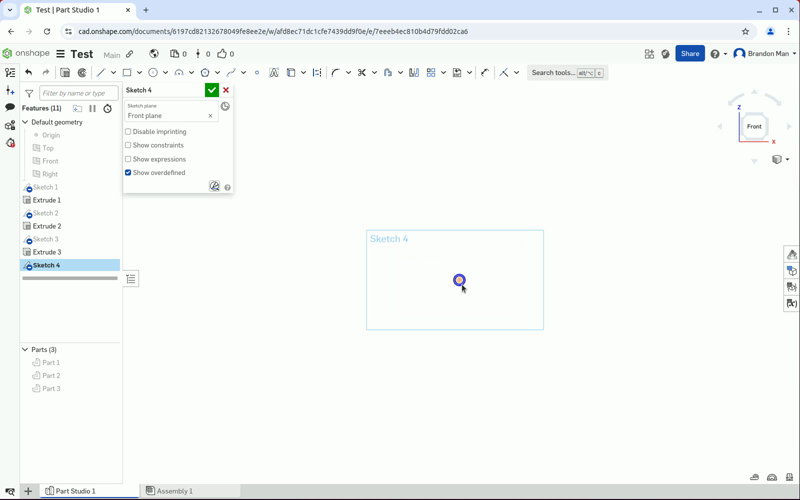
scroll(6)
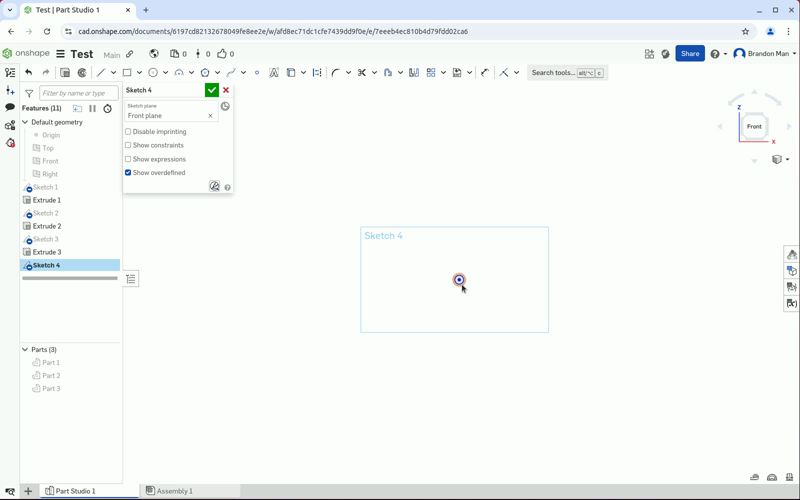
scroll(6)
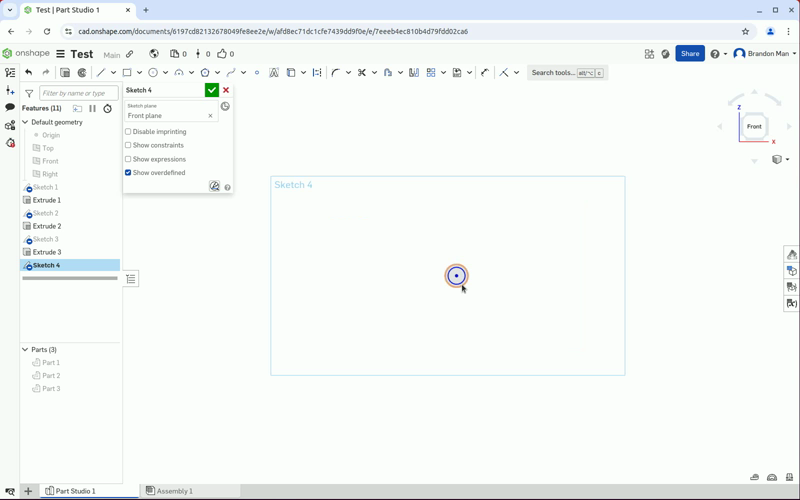
scroll(6)
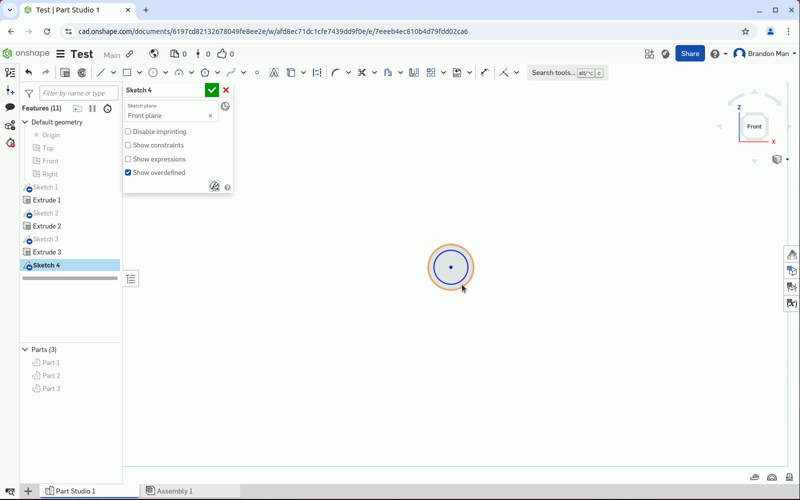
click(462, 284)
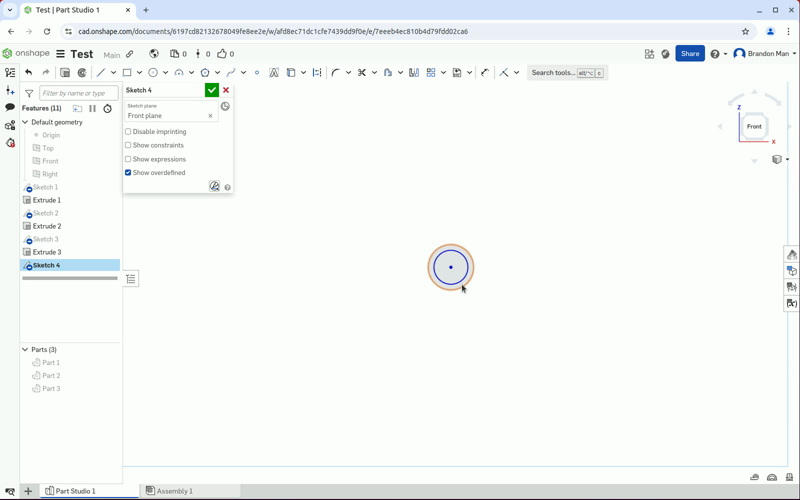
scroll(-6)
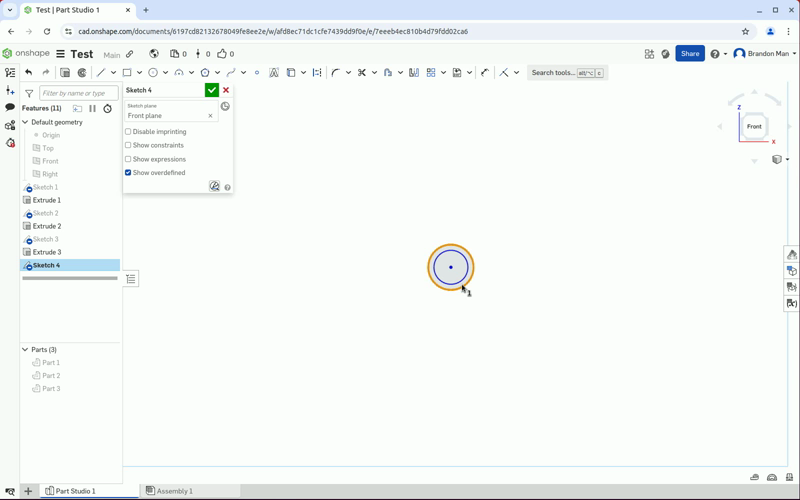
scroll(-6)
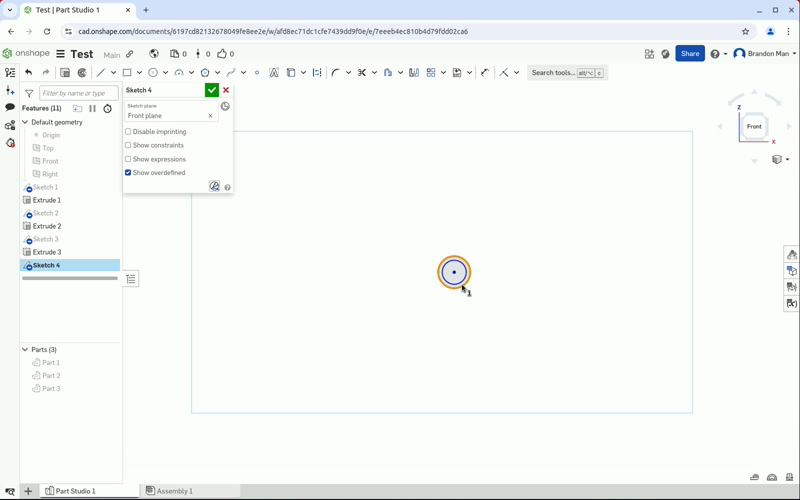
scroll(-6)
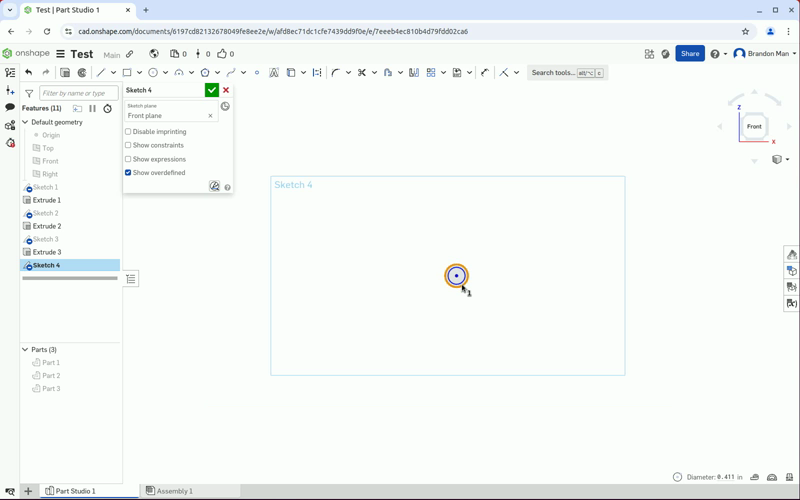
scroll(-6)
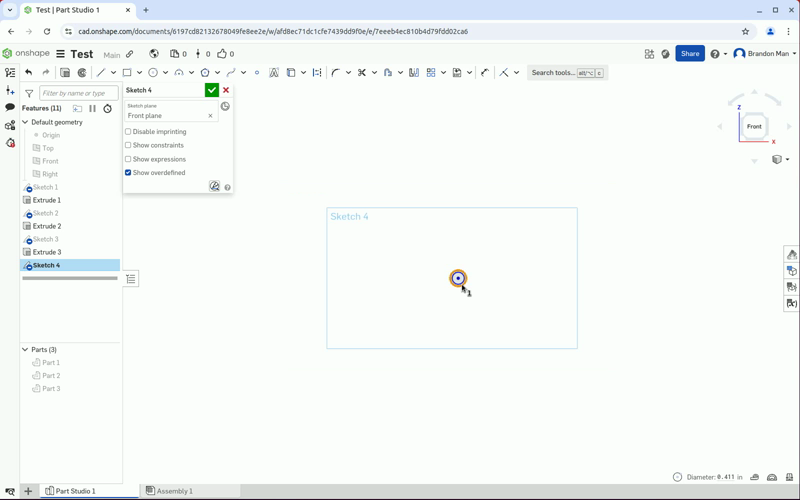
scroll(-6)
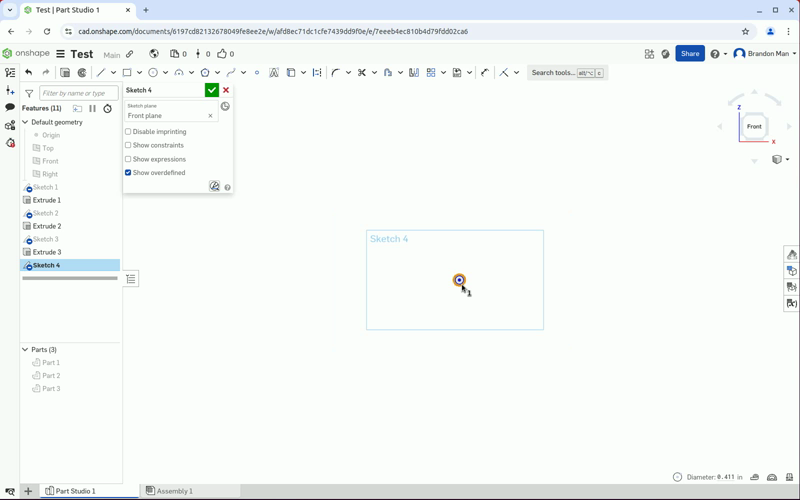
scroll(-6)
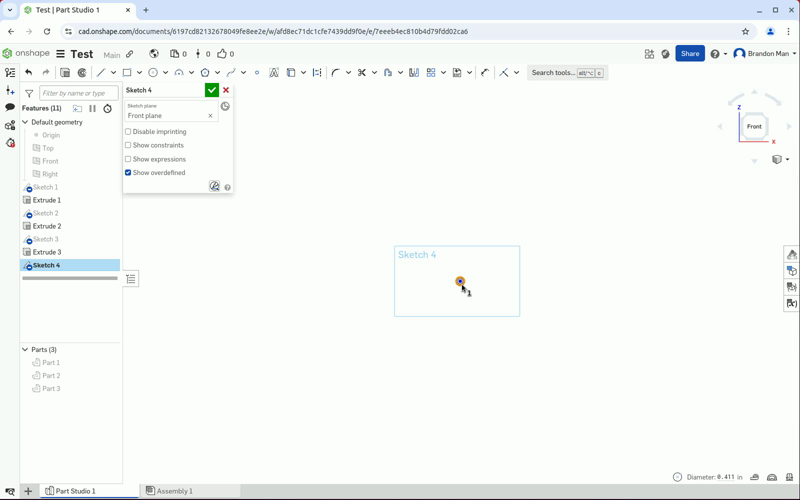
scroll(-6)
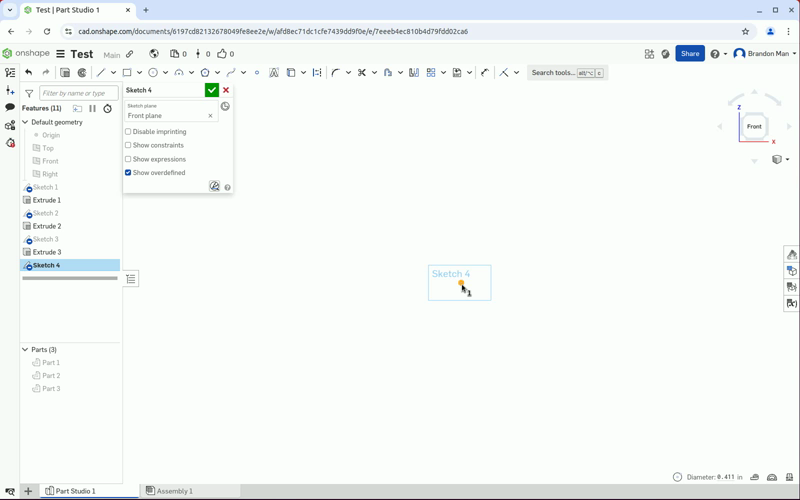
mouse_move(73, 352)
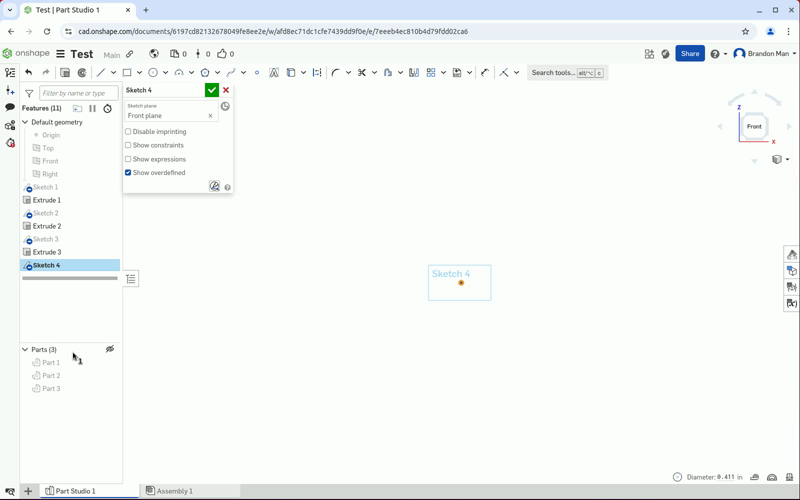
key(shift+y)
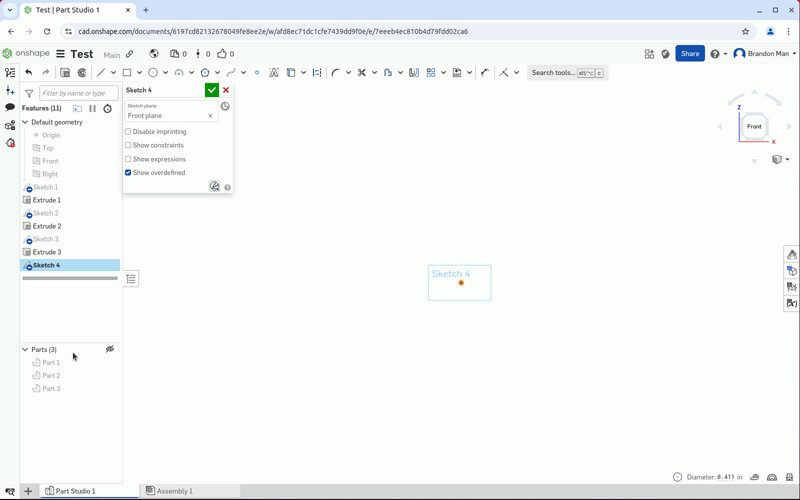
key(shift+e)
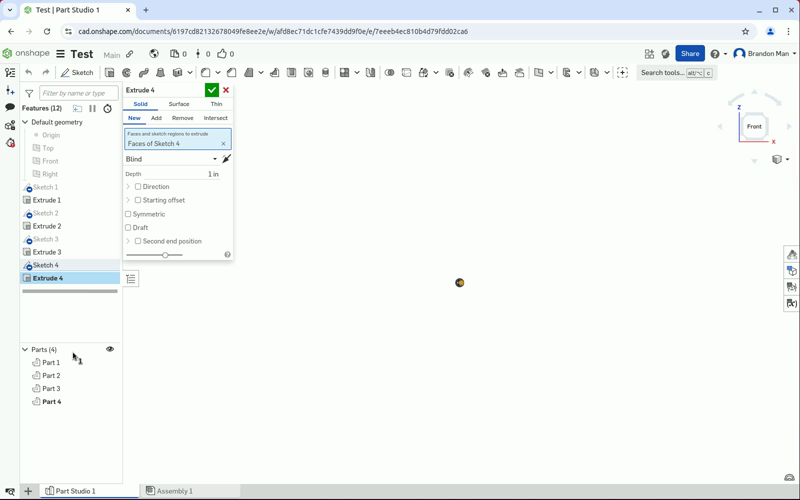
mouse_move(143, 106)
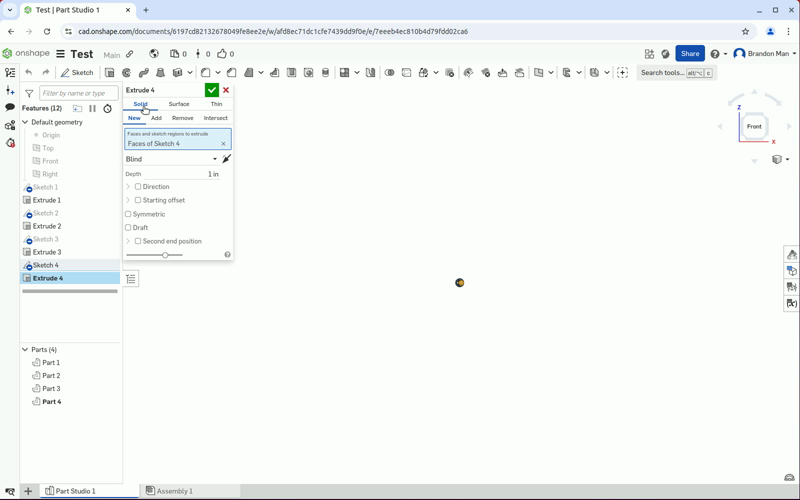
click(143, 106)
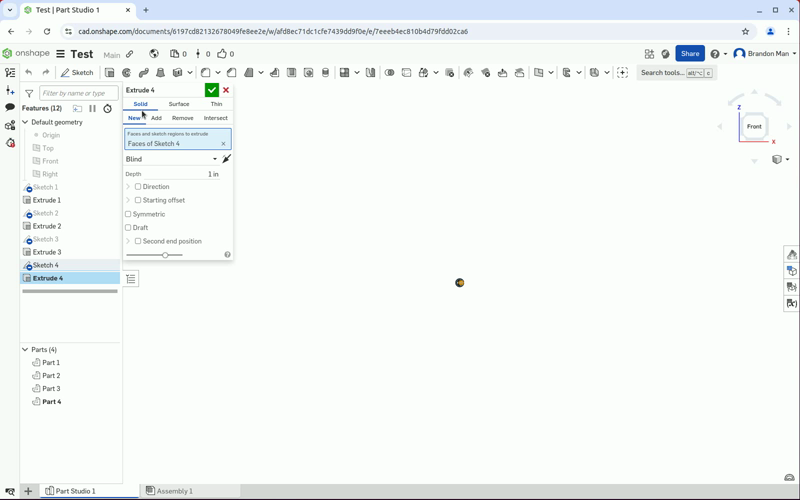
mouse_move(137, 120)
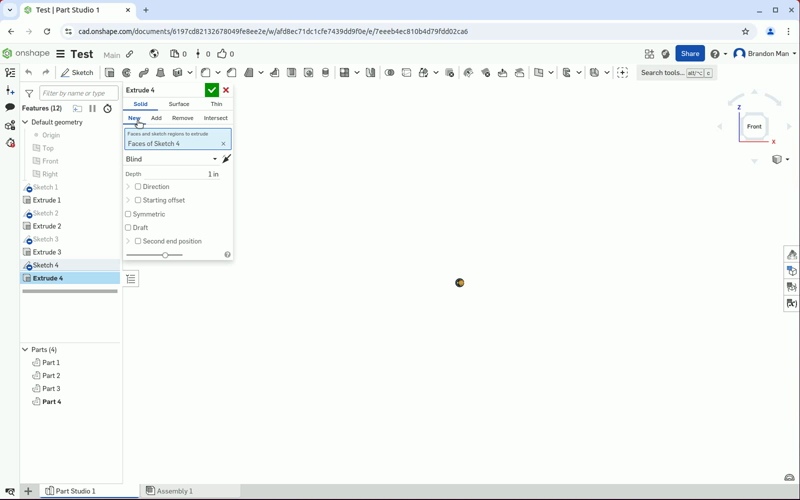
click(137, 120)
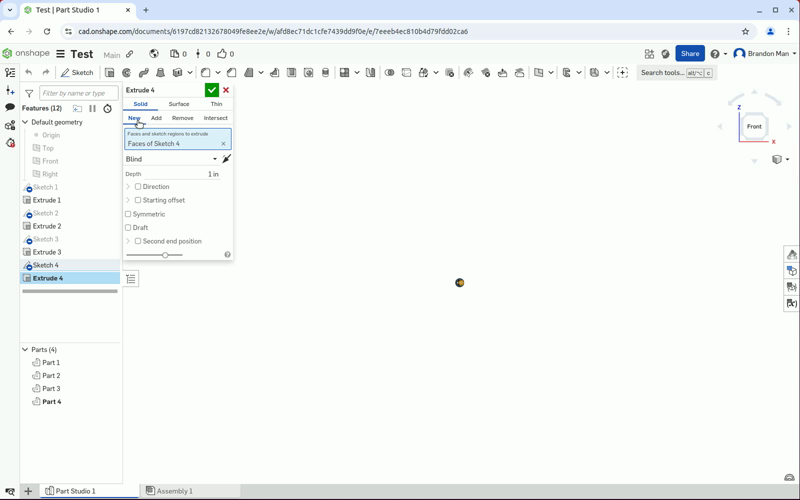
key(tab, 4)
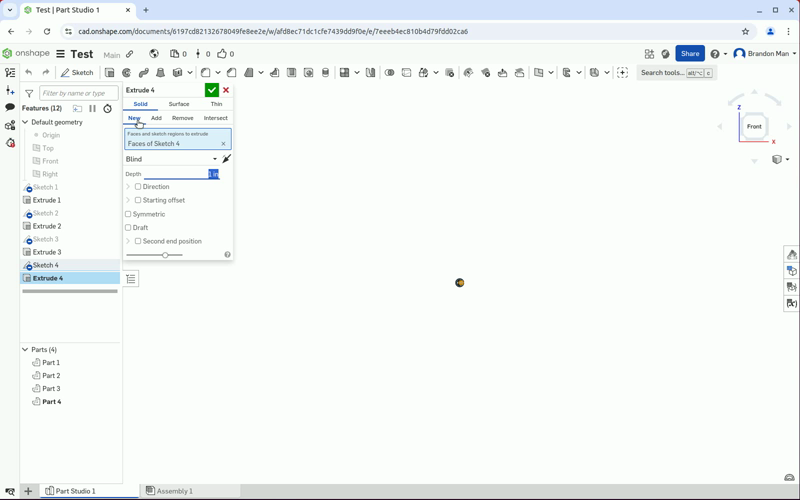
text(1.204)
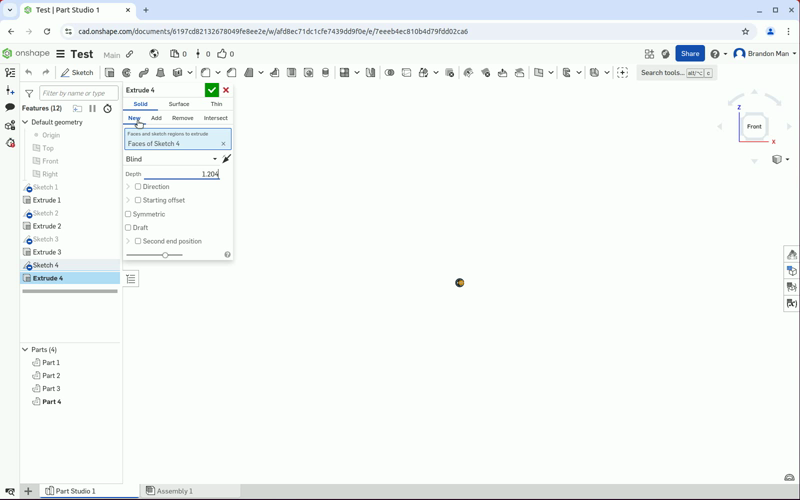
key(enter)
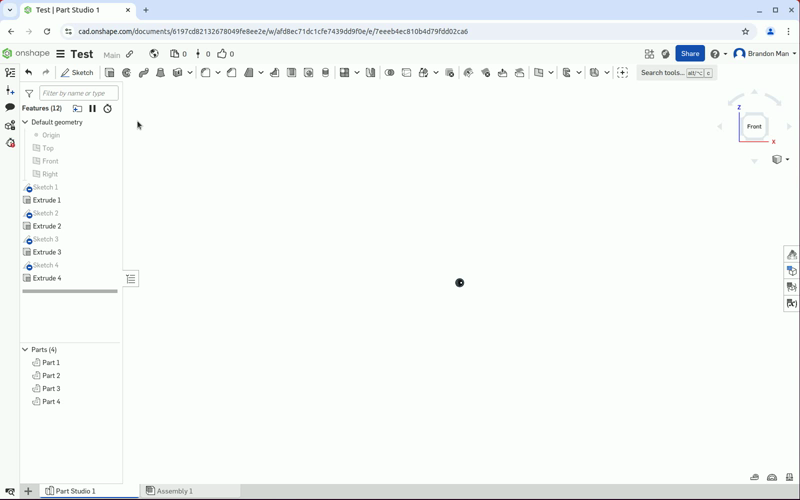
key(shift+h)
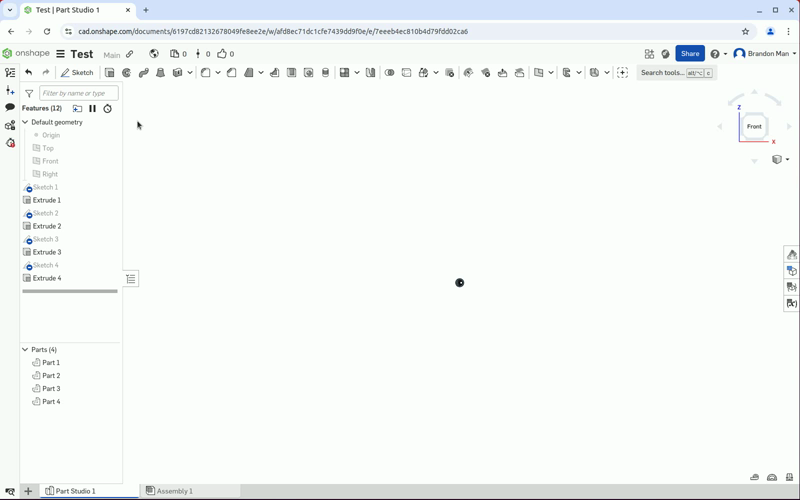
key(shift+h)
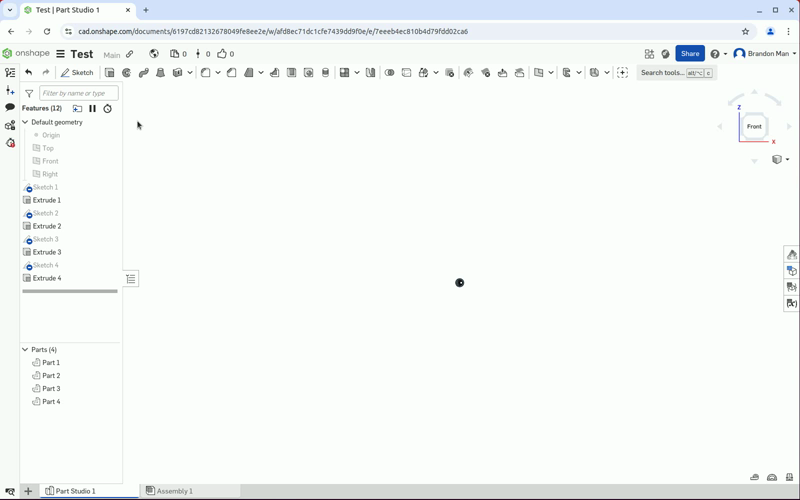
mouse_move(73, 189)
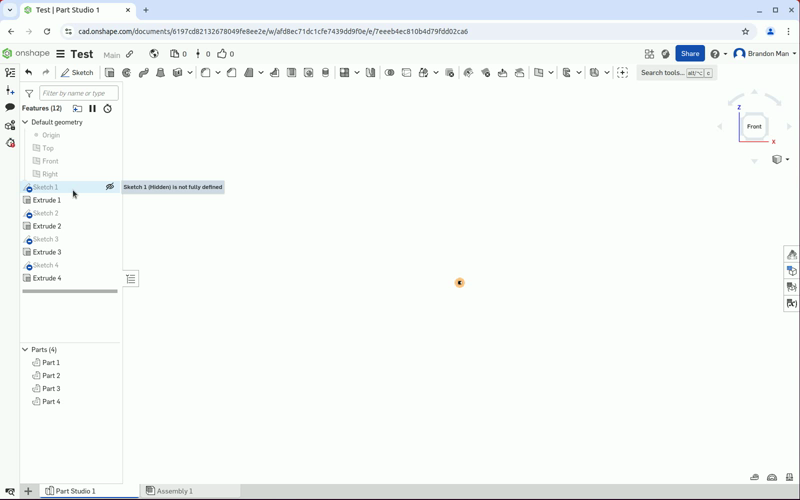
click(73, 189)
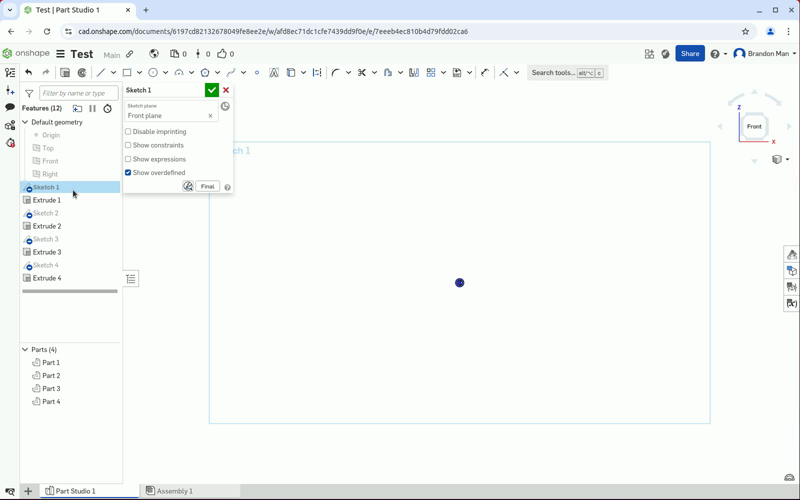
mouse_move(229, 92)
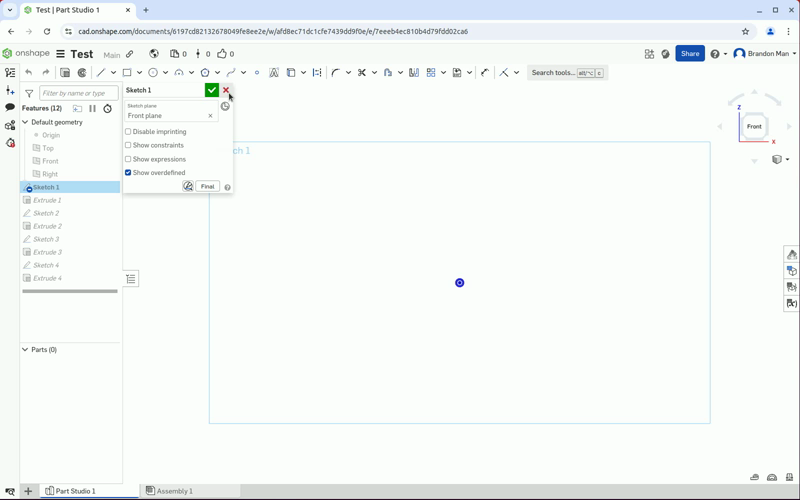
click(229, 92)
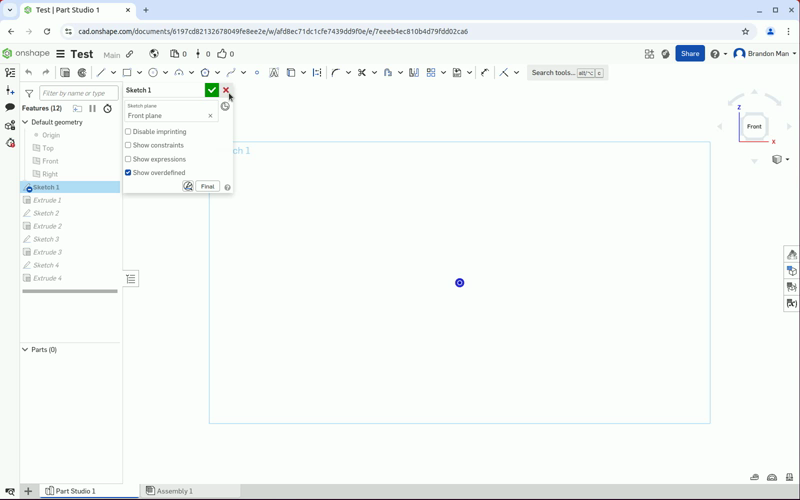
key(shift+s)
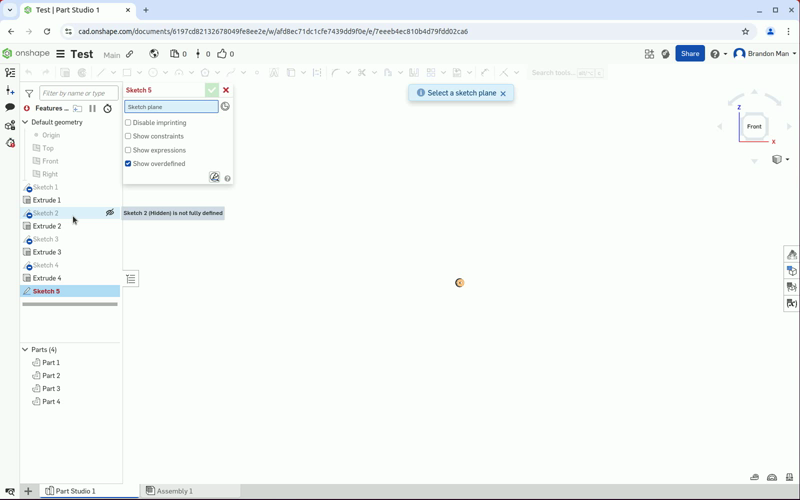
scroll(3)
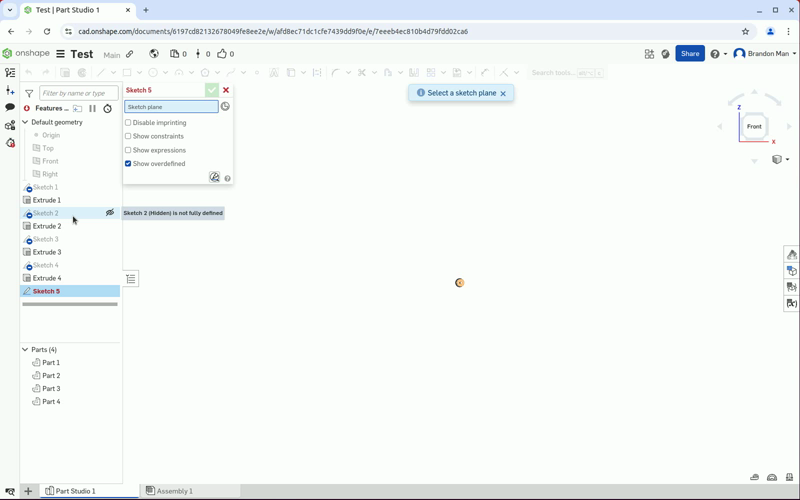
mouse_move(73, 163)
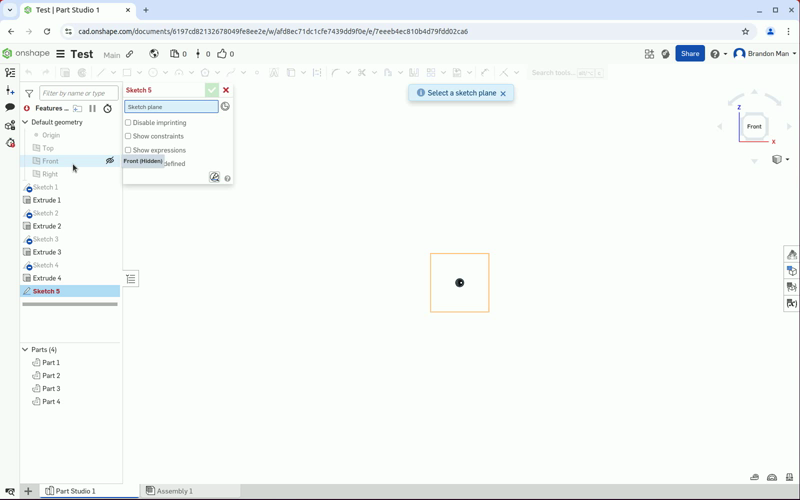
click(73, 163)
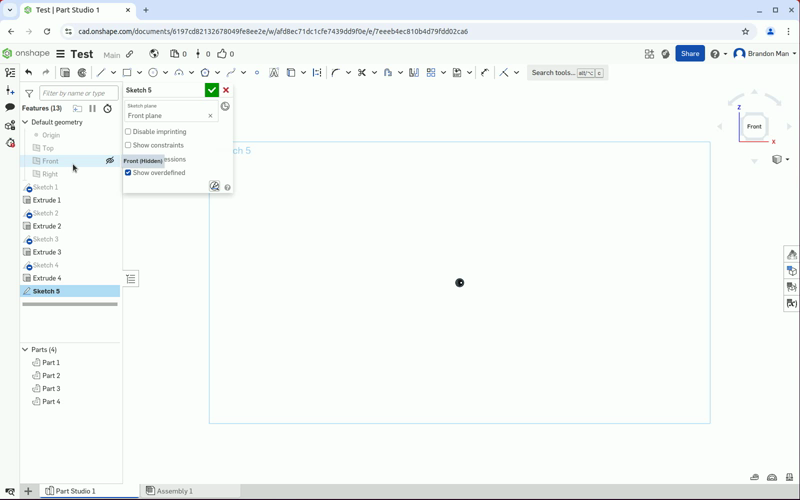
mouse_move(73, 352)
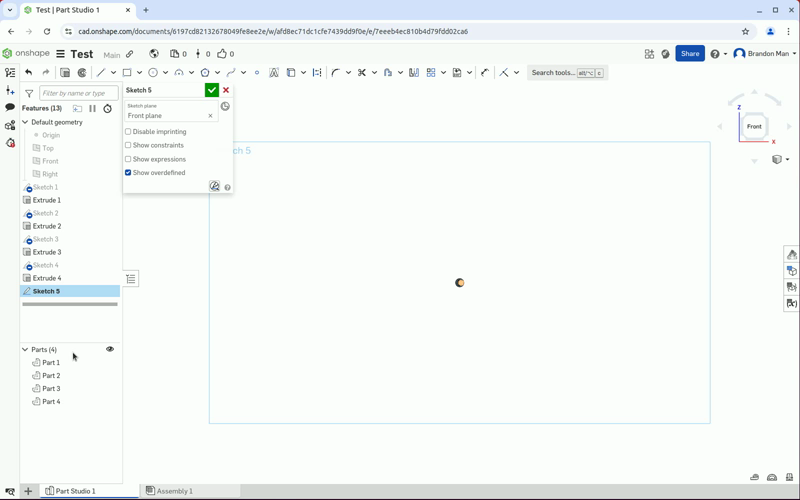
key(y)
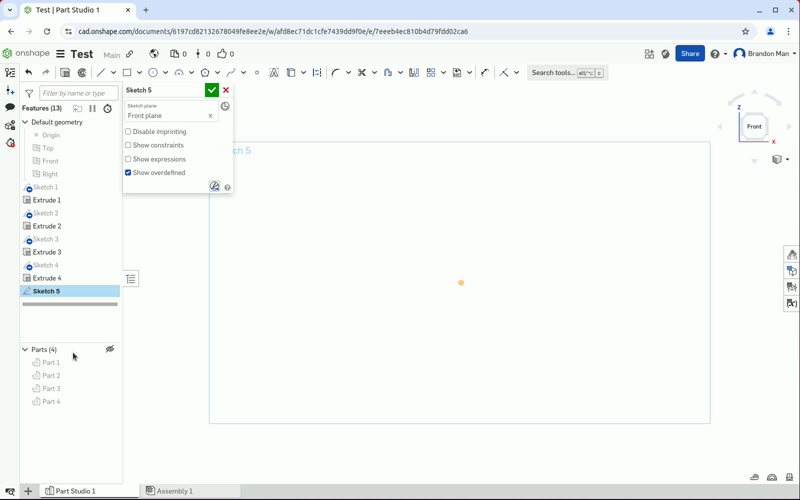
key(c)
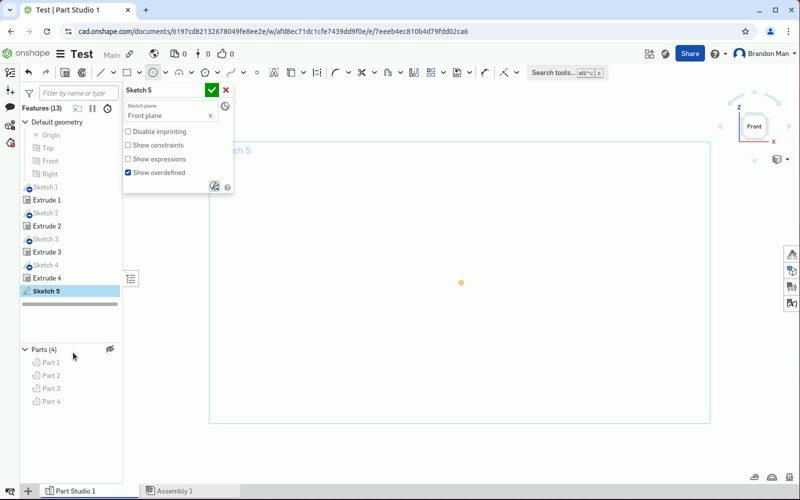
key_down(shift)
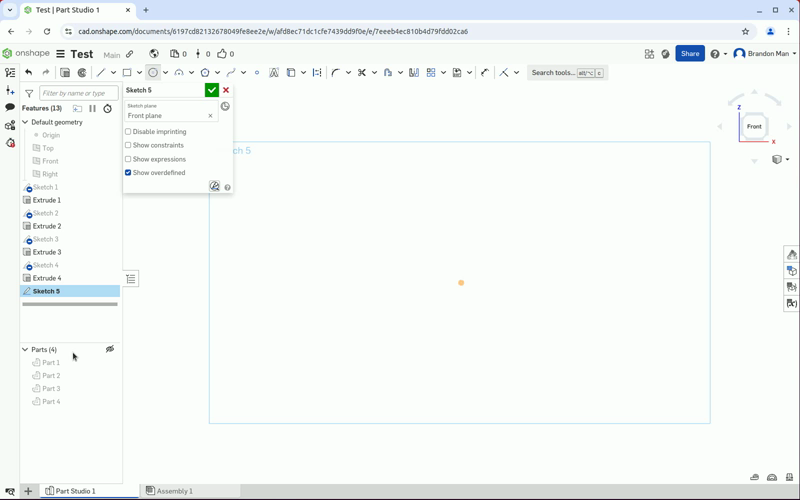
mouse_move(461, 282)
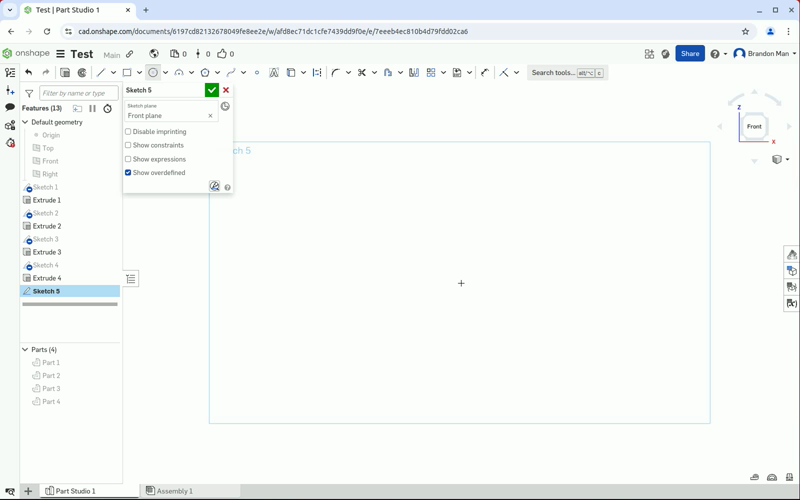
click(461, 282)
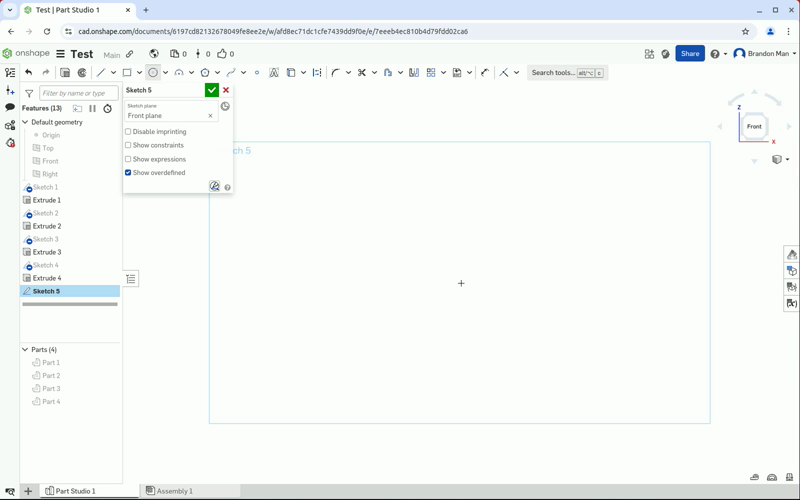
key_up(shift)
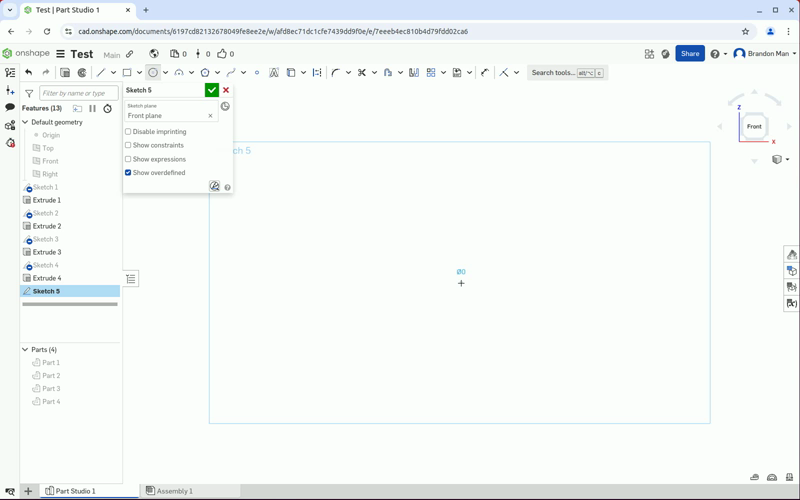
mouse_move(463, 282)
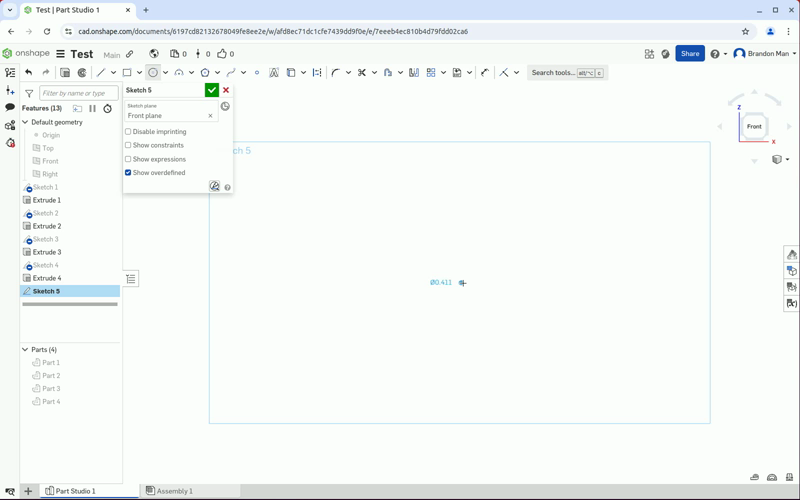
scroll(6)
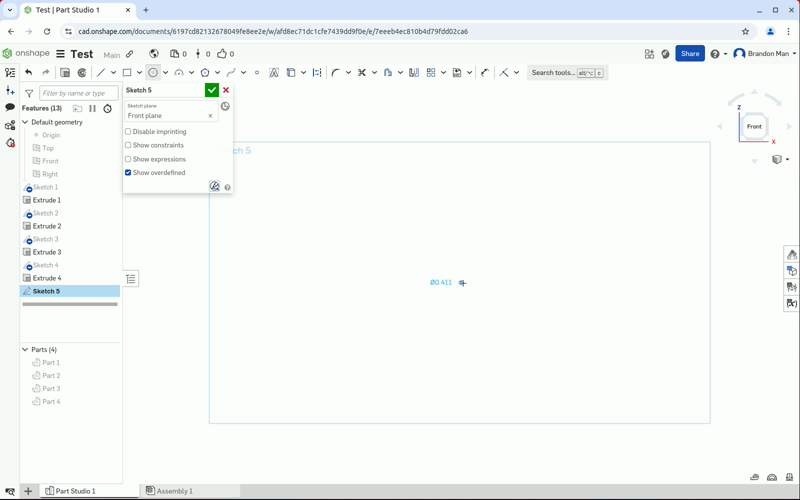
scroll(6)
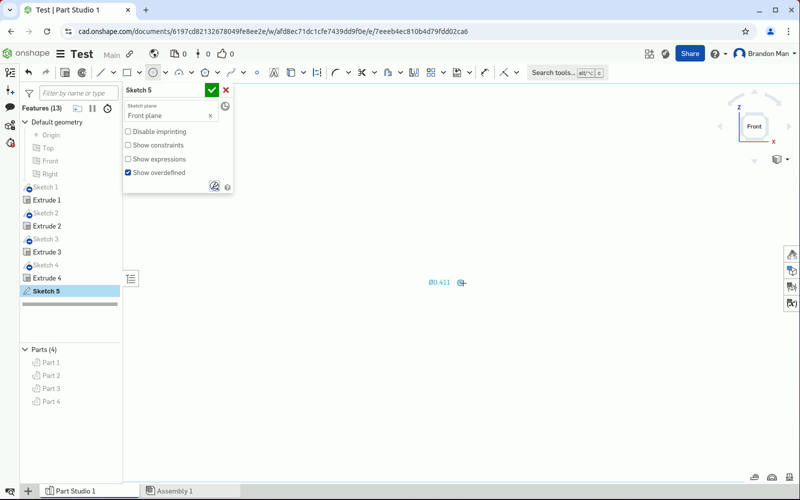
scroll(6)
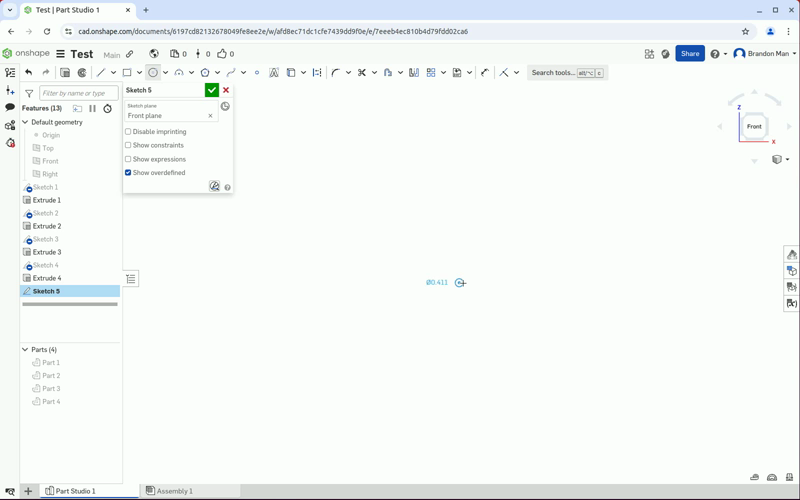
scroll(6)
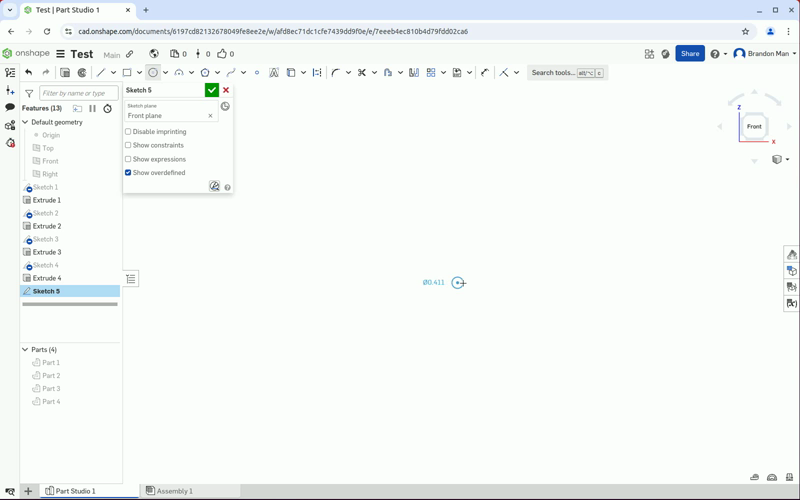
scroll(6)
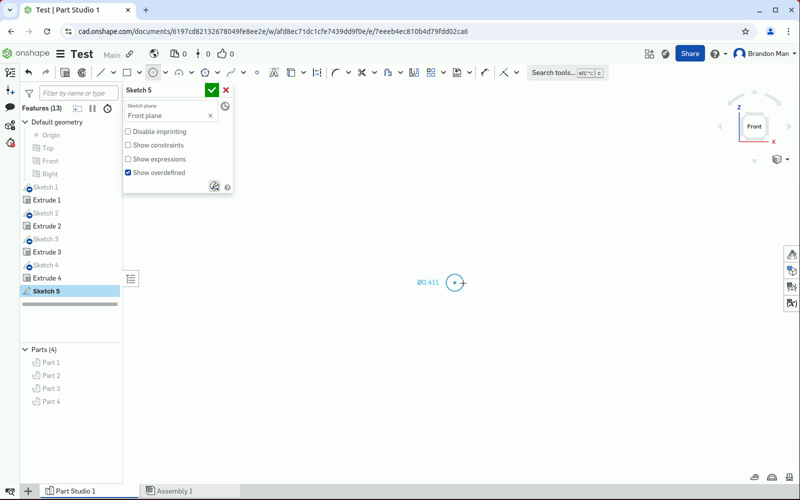
scroll(6)
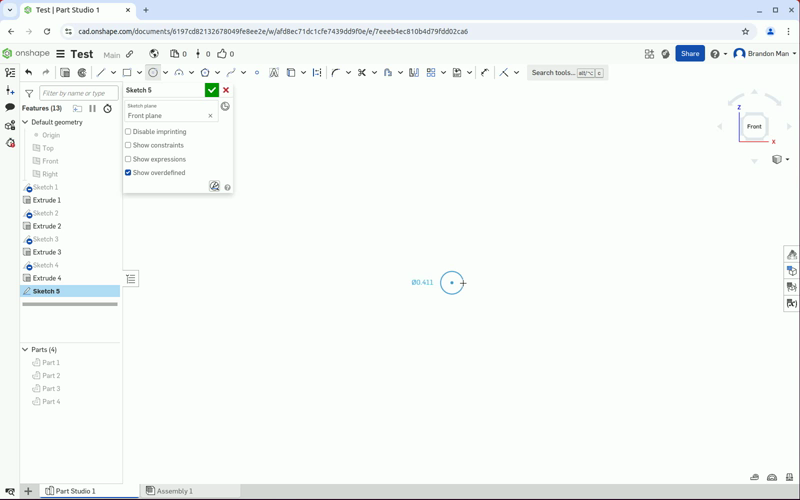
scroll(6)
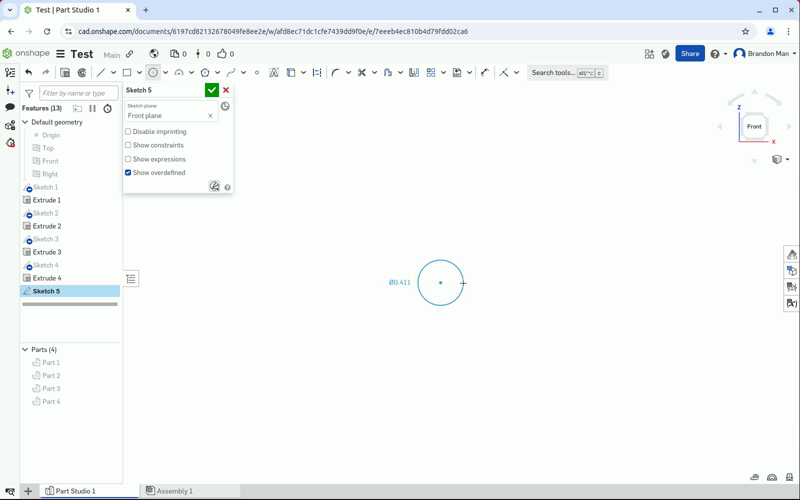
click(463, 282)
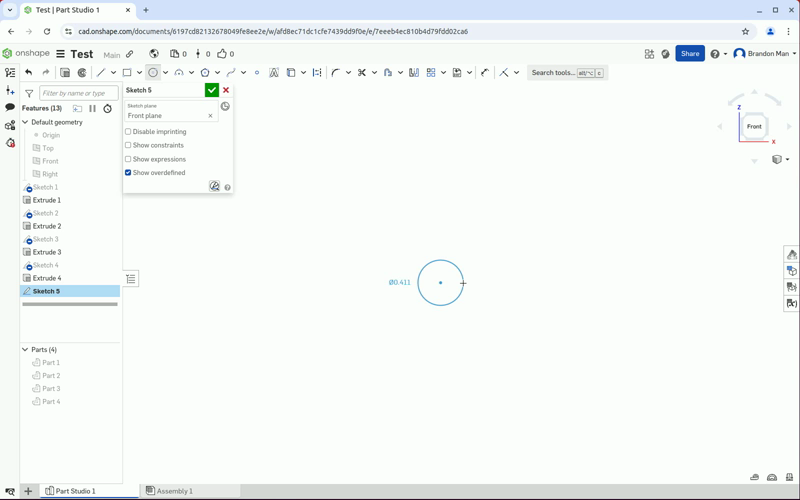
scroll(-6)
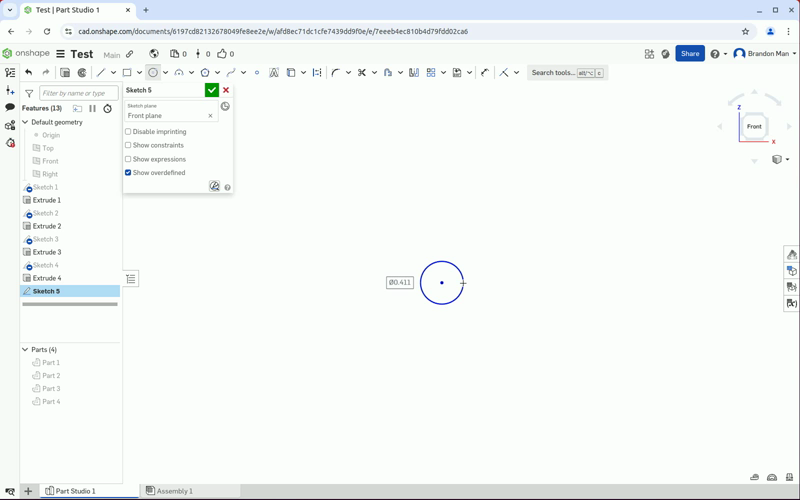
scroll(-6)
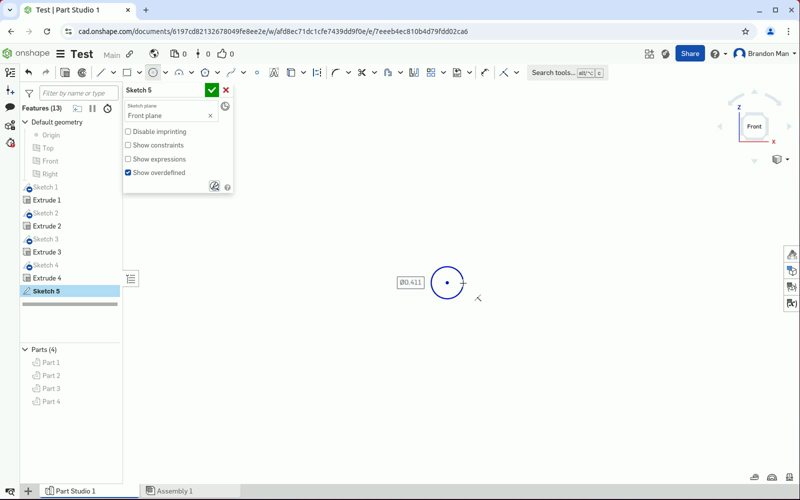
scroll(-6)
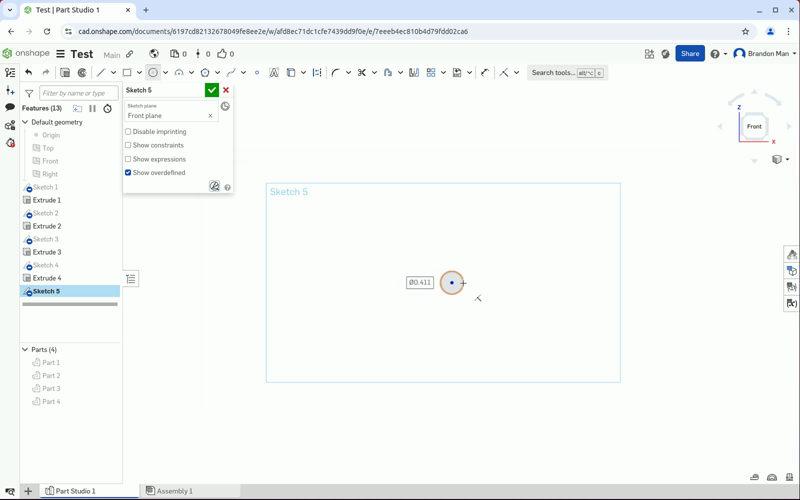
scroll(-6)
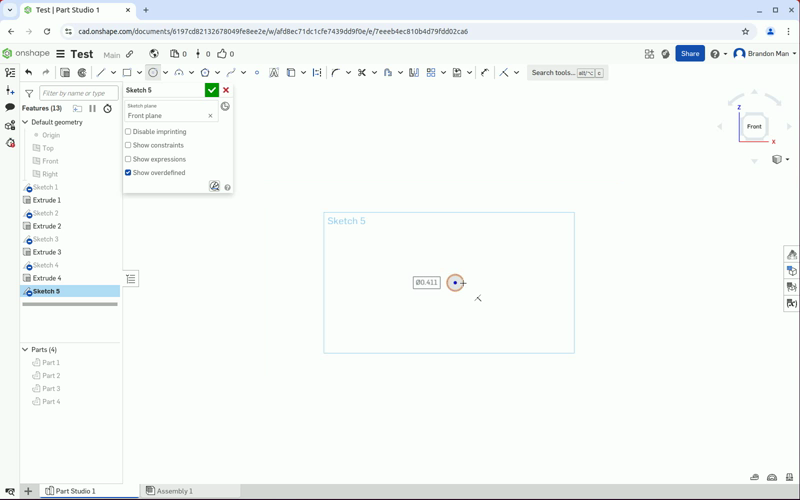
scroll(-6)
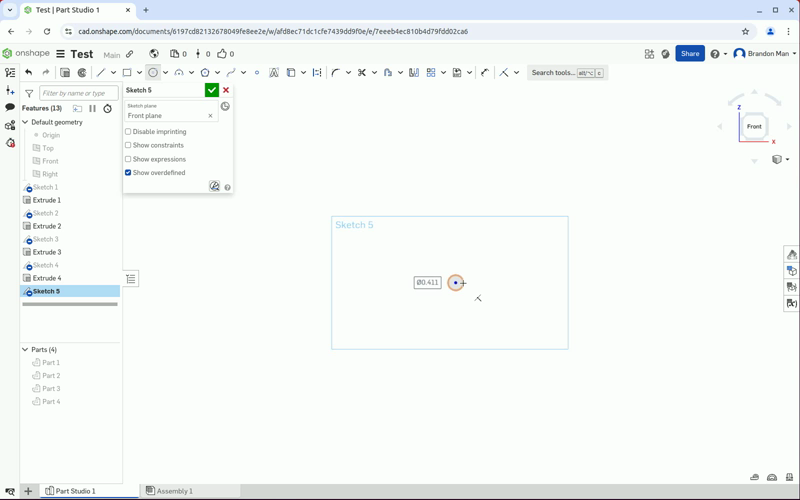
scroll(-6)
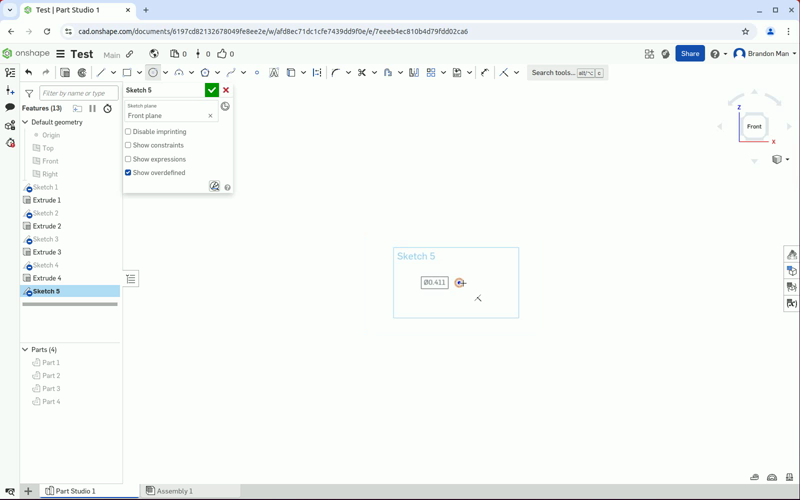
scroll(-6)
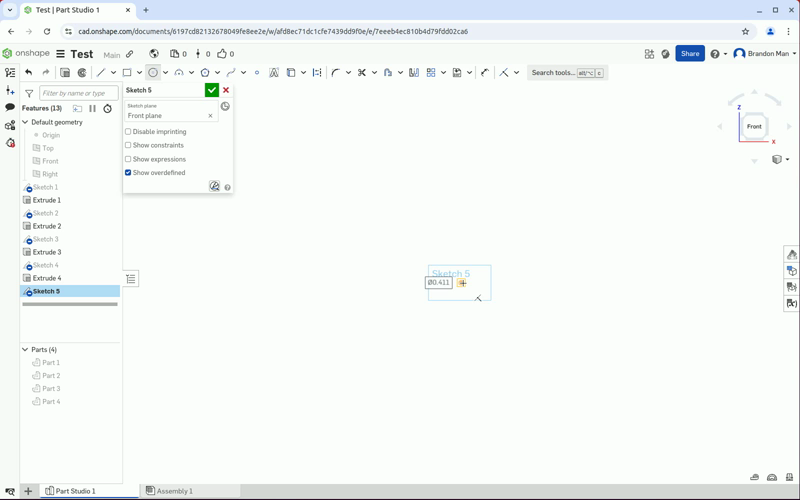
key(esc)
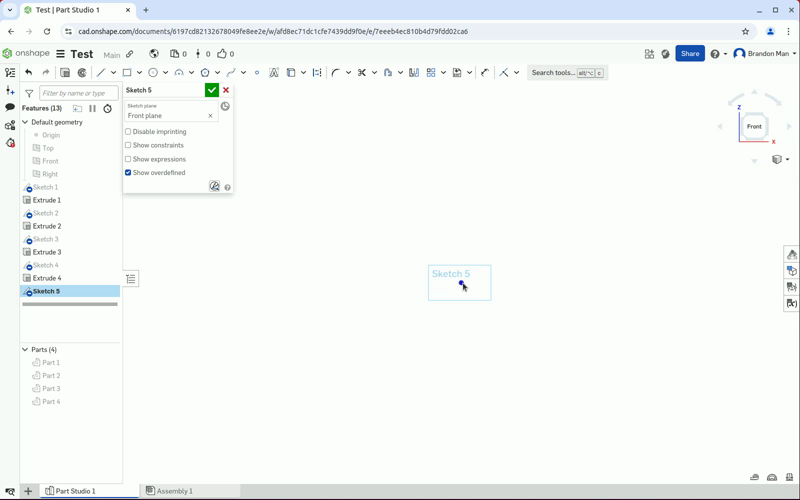
key(c)
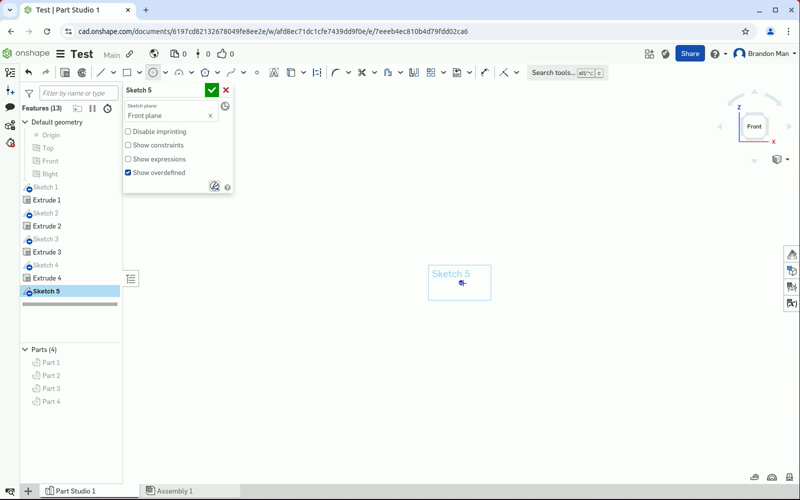
key_down(shift)
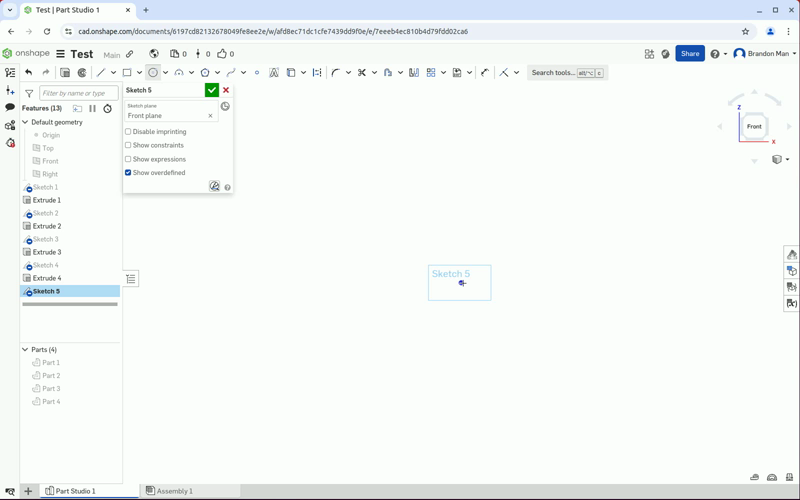
mouse_move(461, 282)
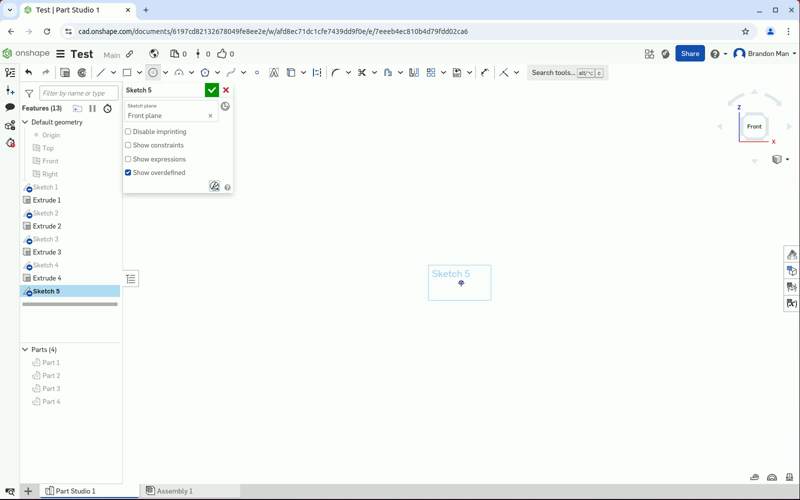
scroll(6)
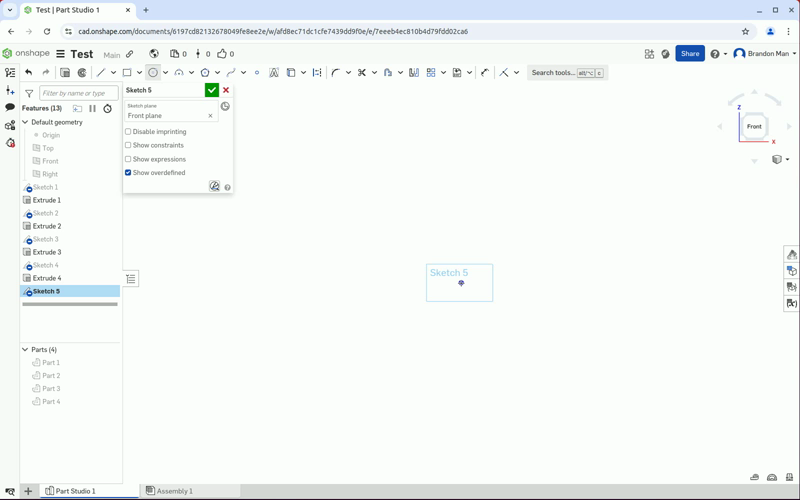
scroll(6)
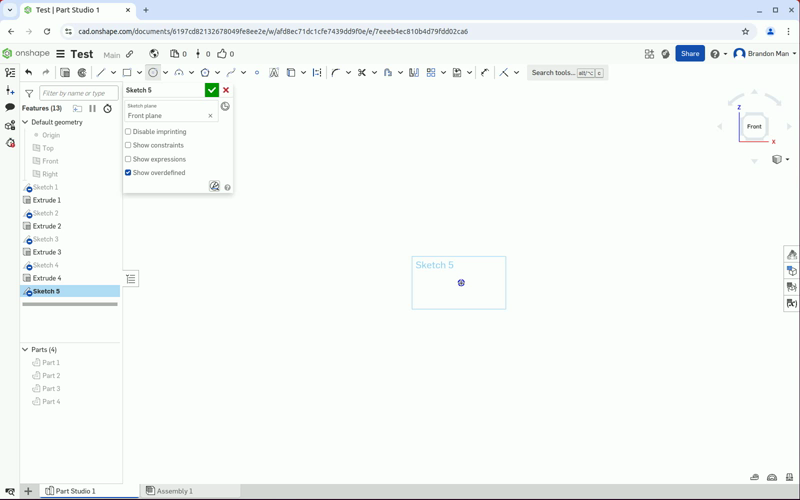
scroll(6)
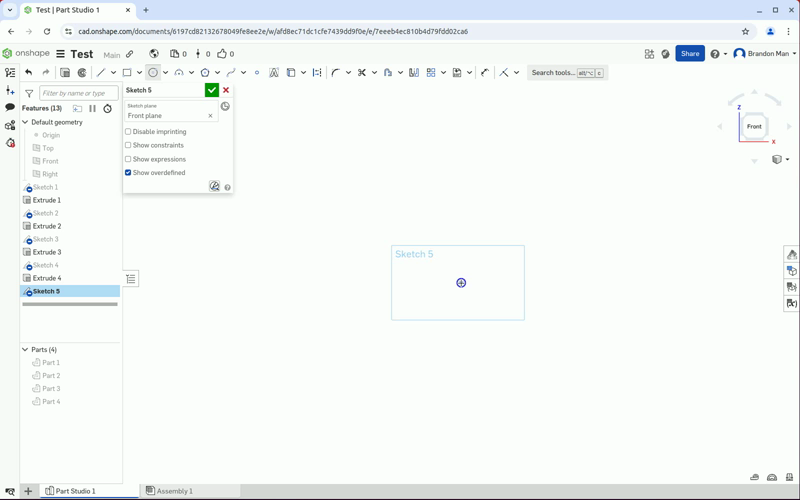
scroll(6)
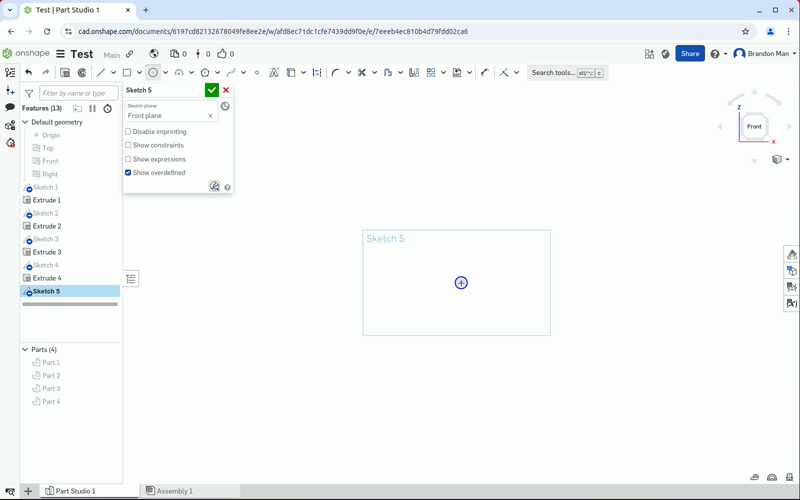
scroll(6)
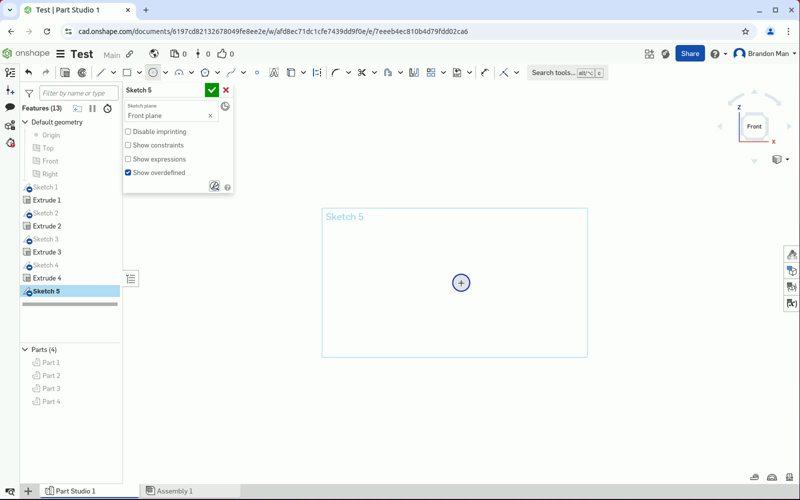
scroll(6)
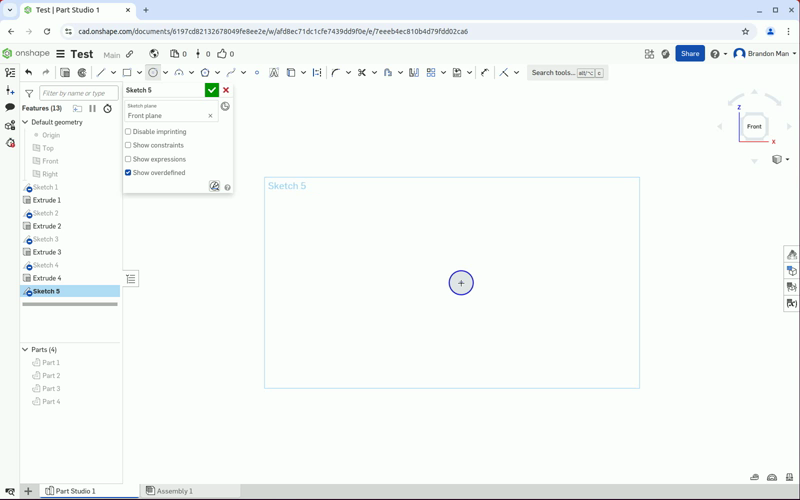
scroll(6)
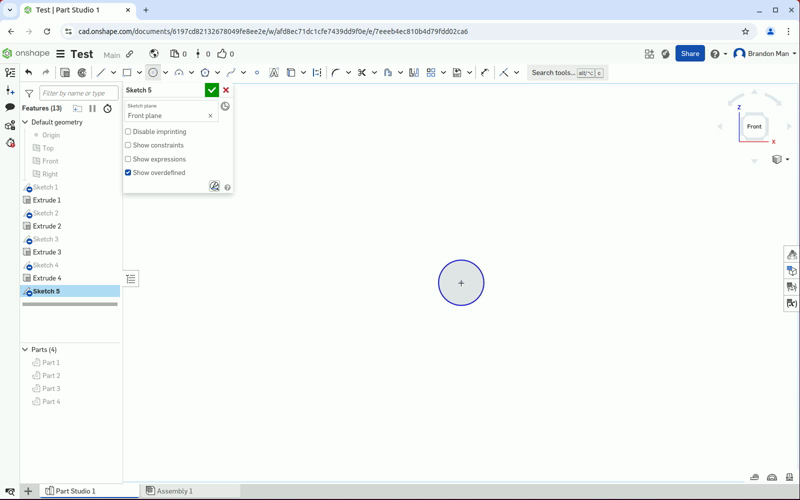
click(461, 282)
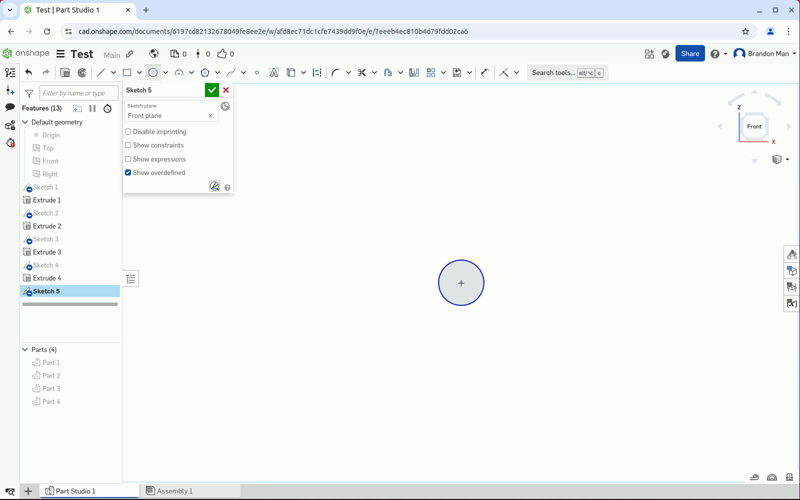
scroll(-6)
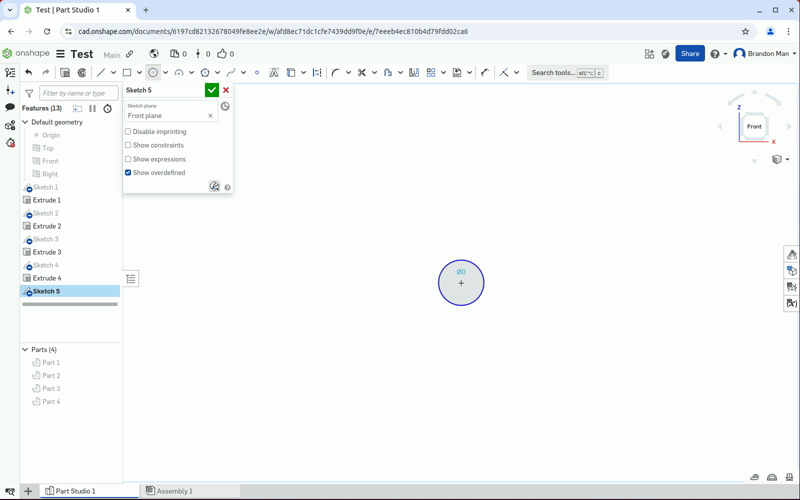
scroll(-6)
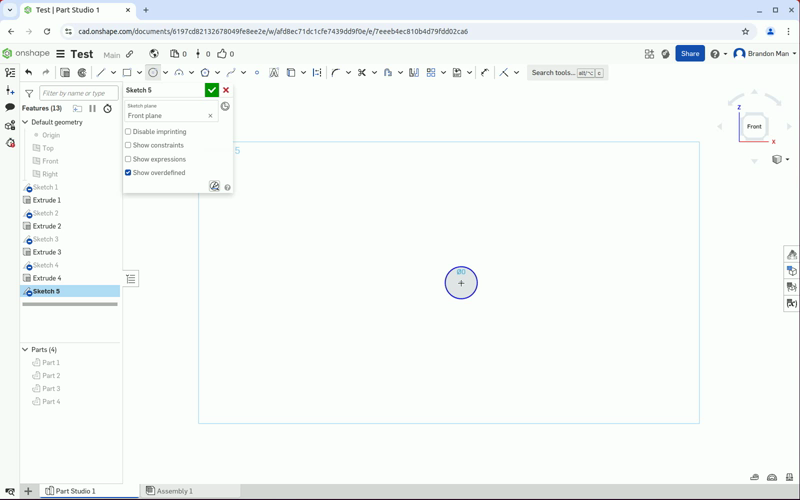
scroll(-6)
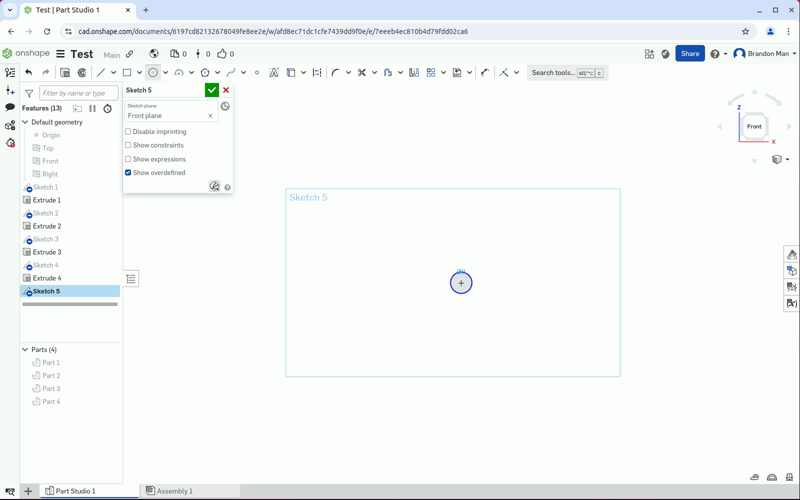
scroll(-6)
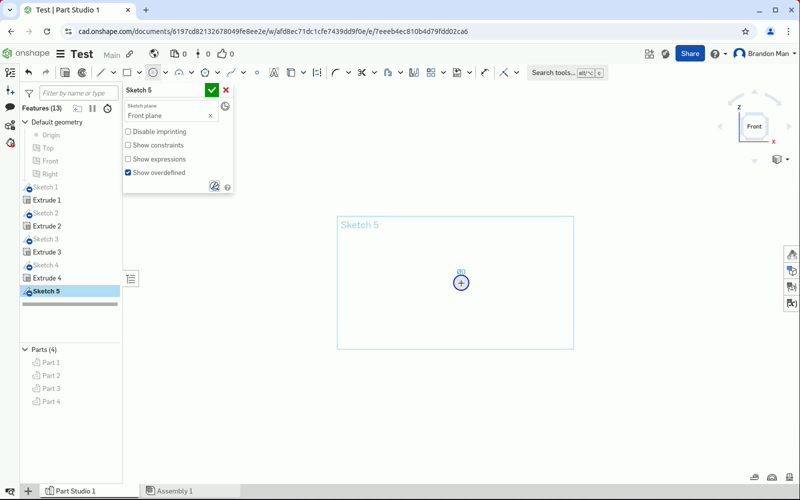
scroll(-6)
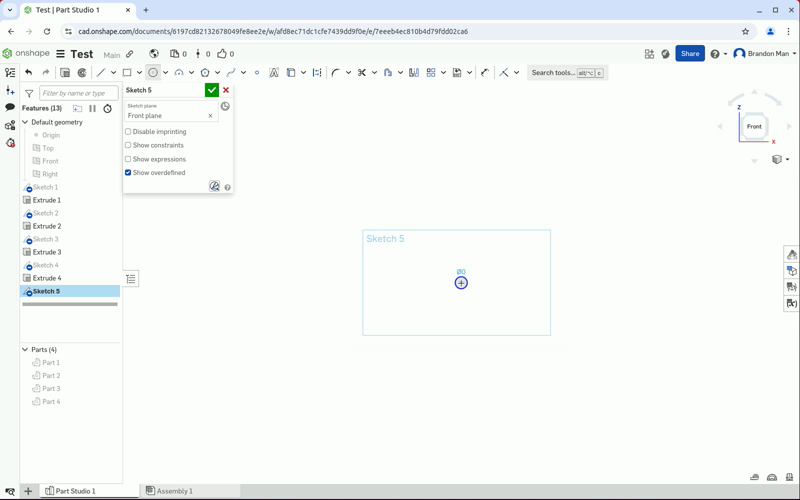
scroll(-6)
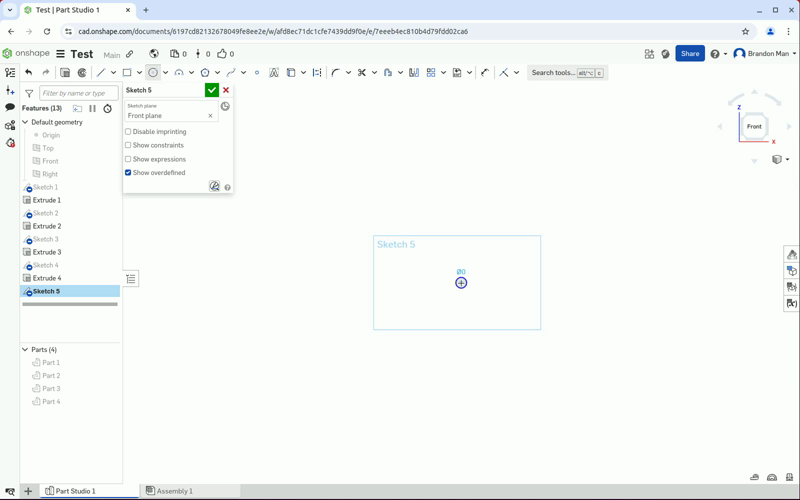
scroll(-6)
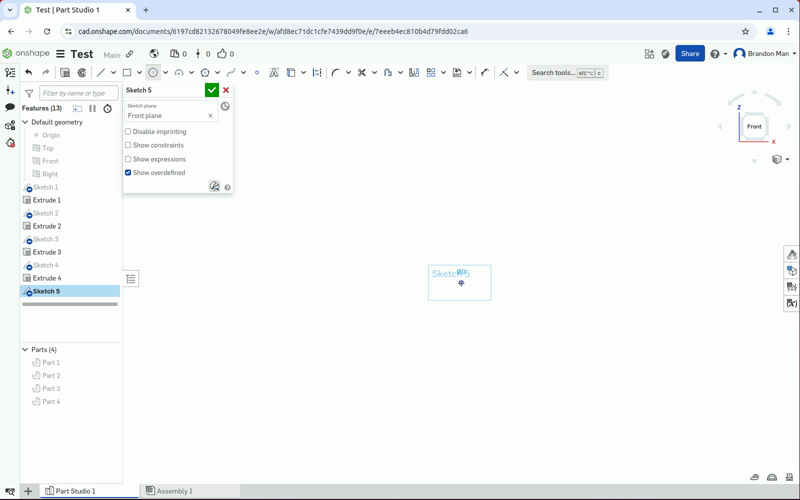
key_up(shift)
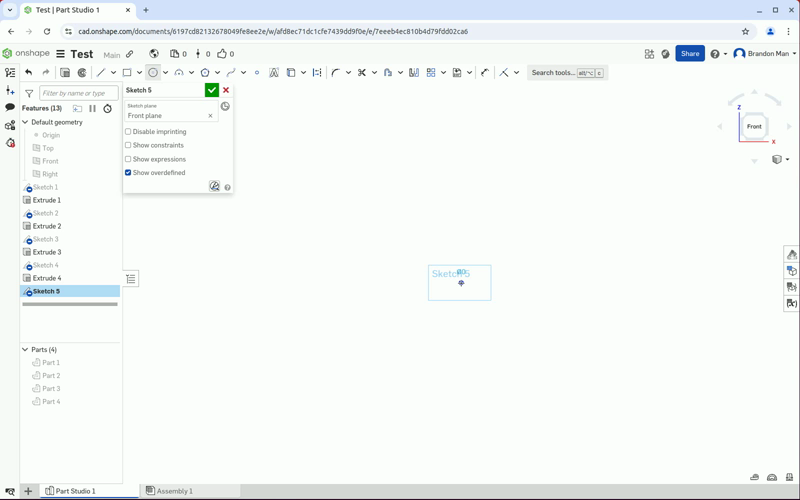
mouse_move(462, 282)
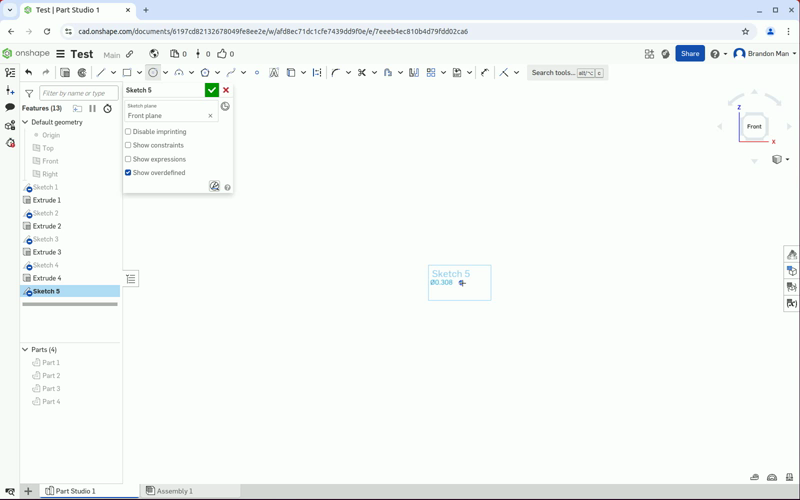
scroll(6)
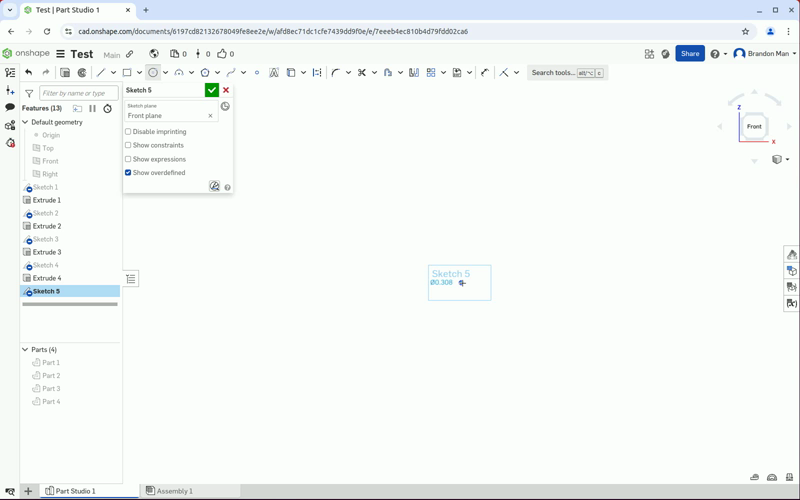
scroll(6)
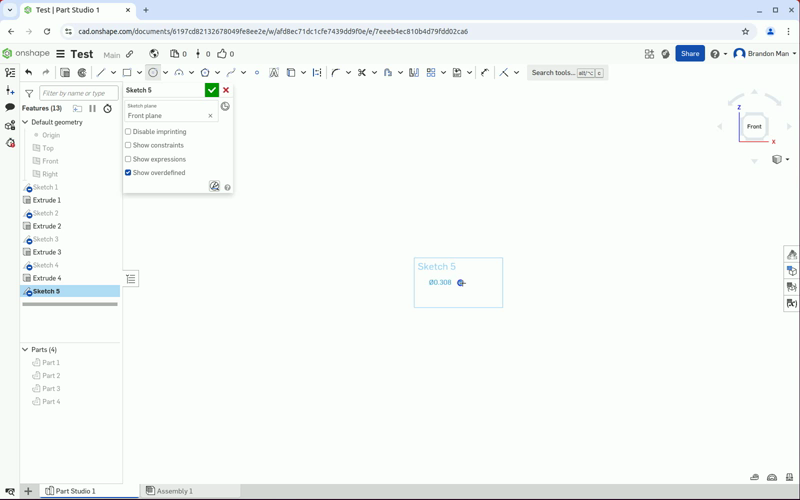
scroll(6)
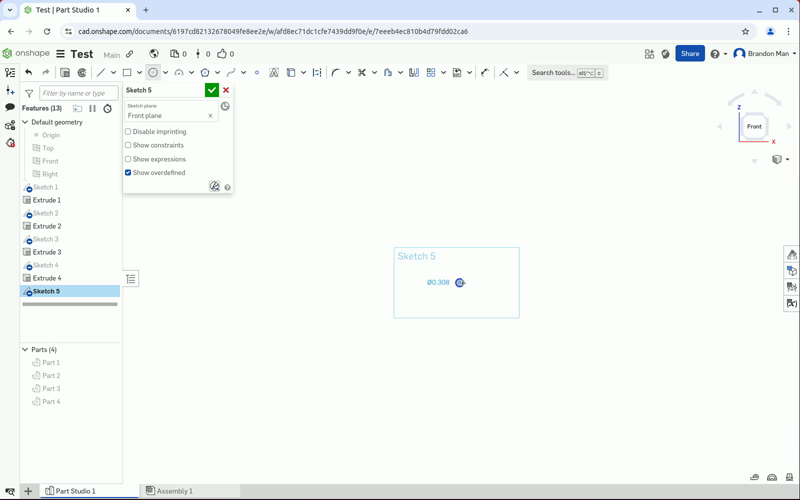
scroll(6)
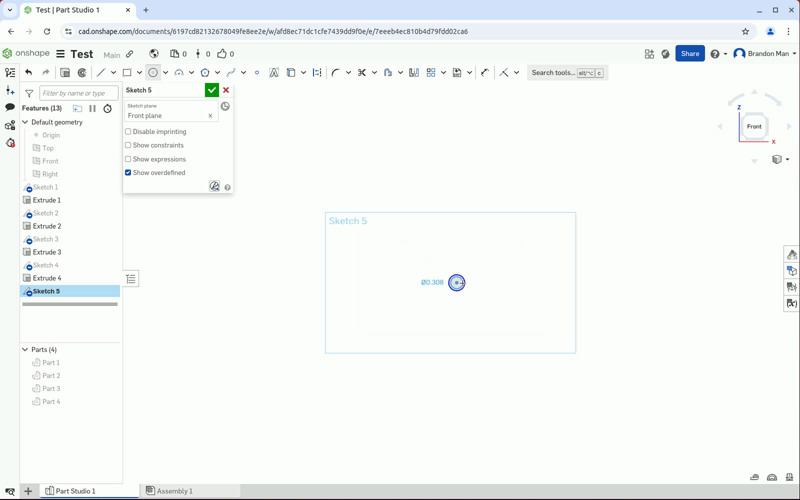
scroll(6)
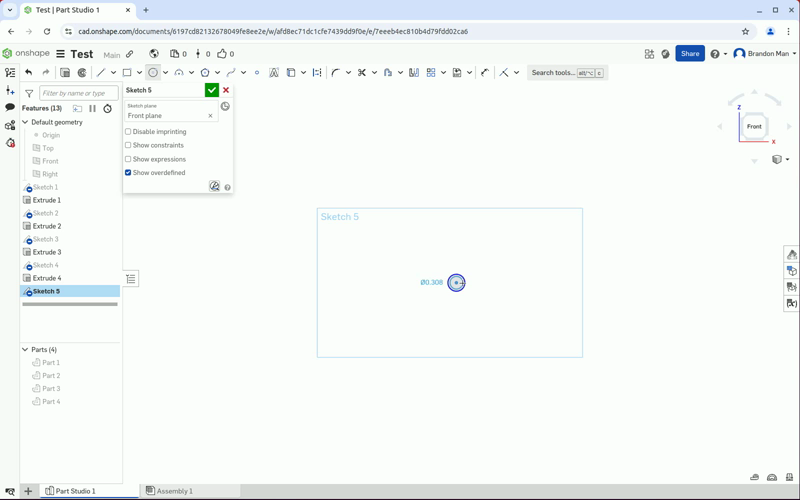
scroll(6)
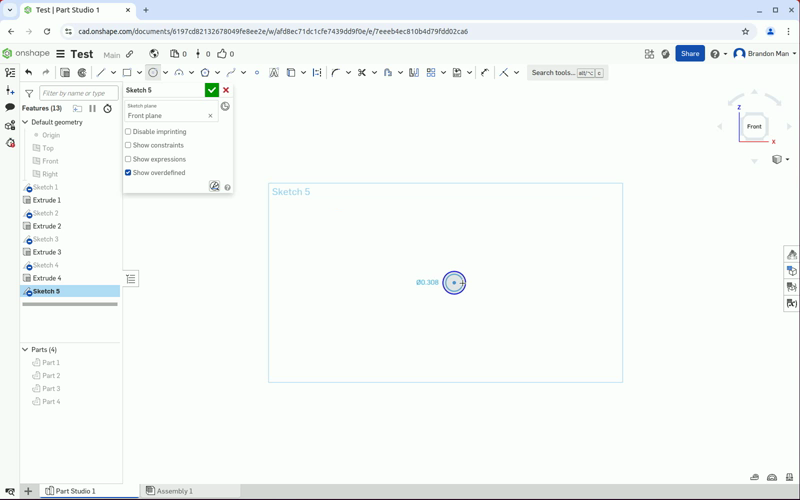
scroll(6)
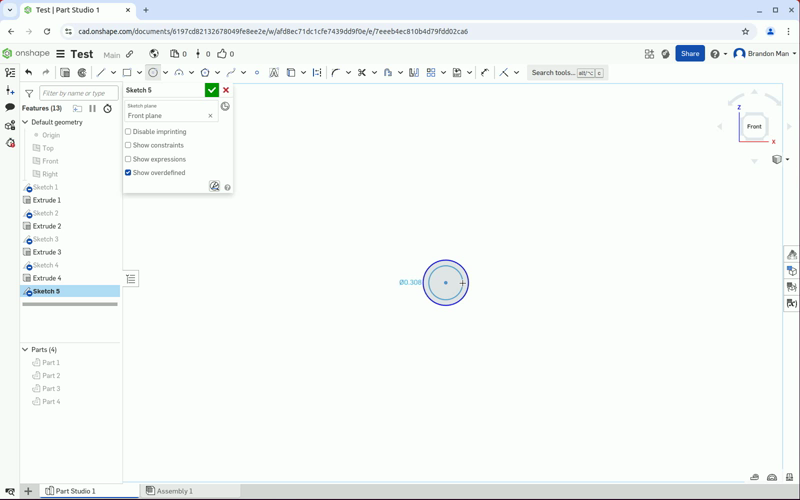
click(462, 282)
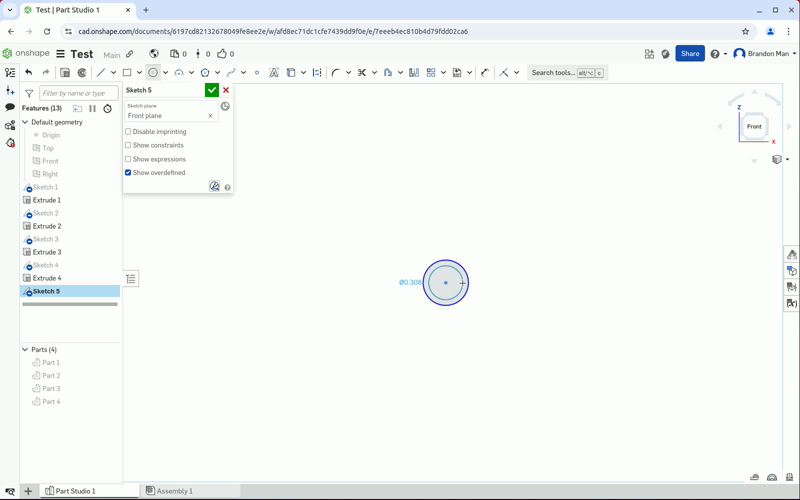
scroll(-6)
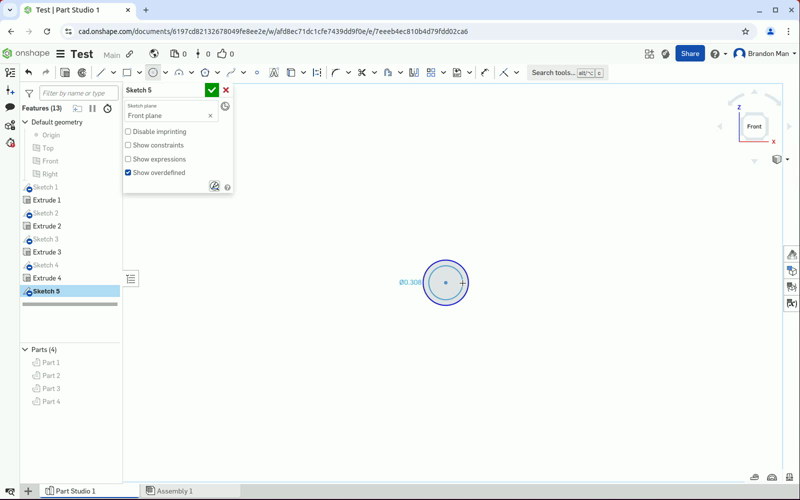
scroll(-6)
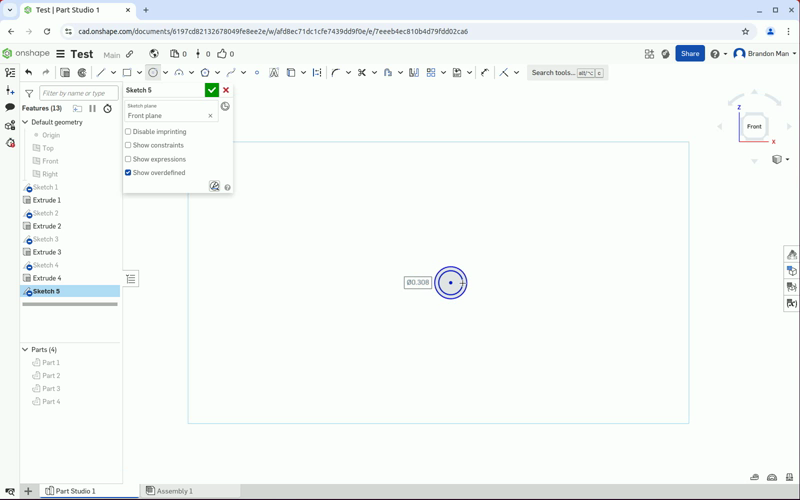
scroll(-6)
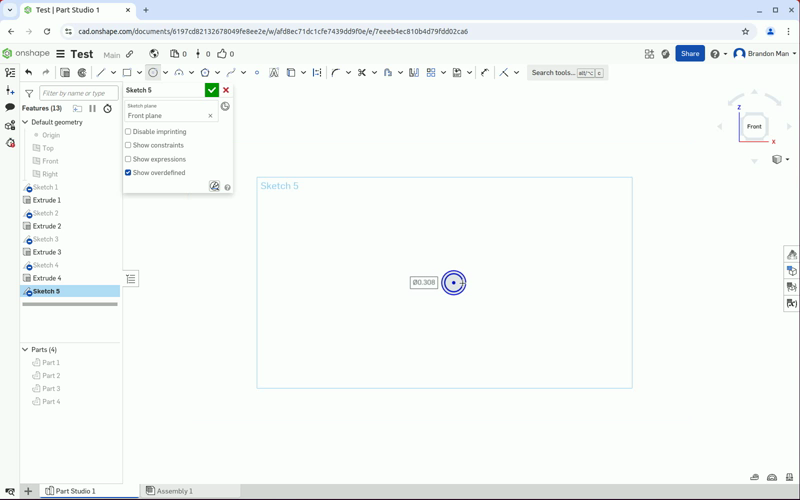
scroll(-6)
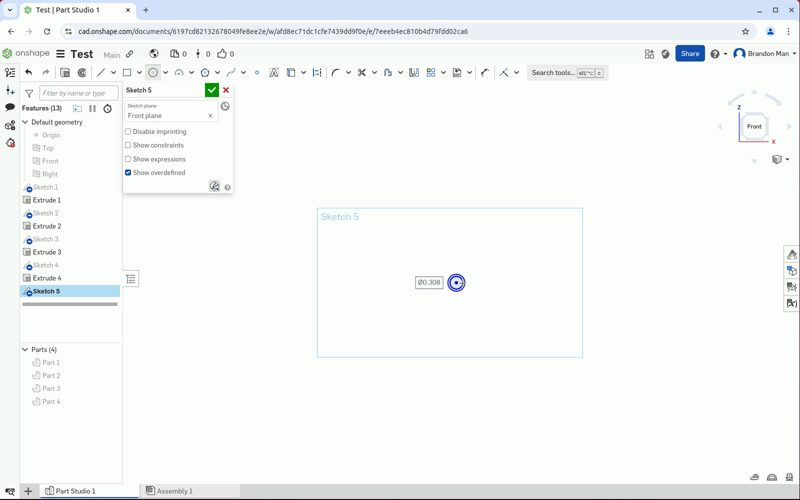
scroll(-6)
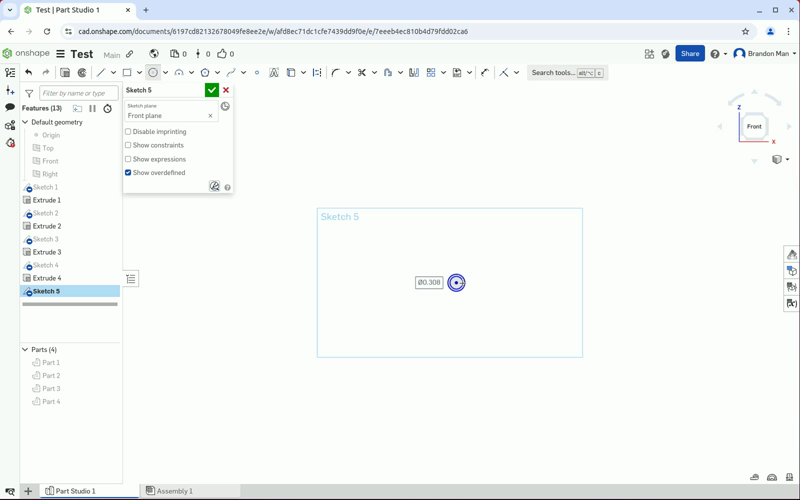
scroll(-6)
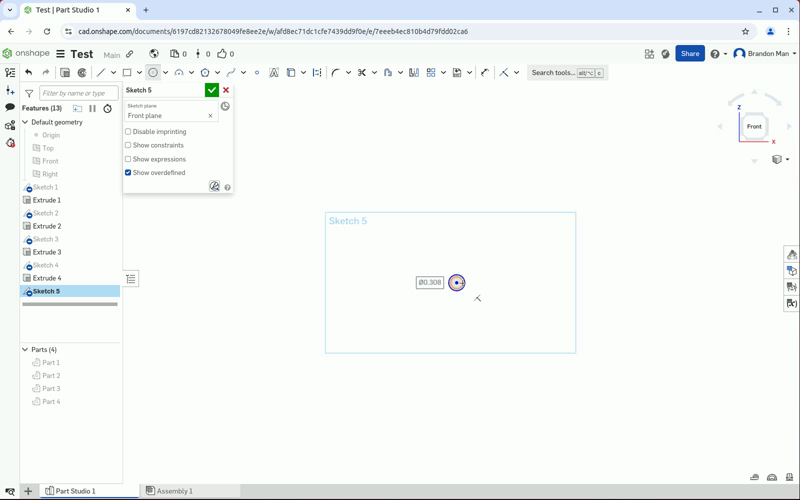
scroll(-6)
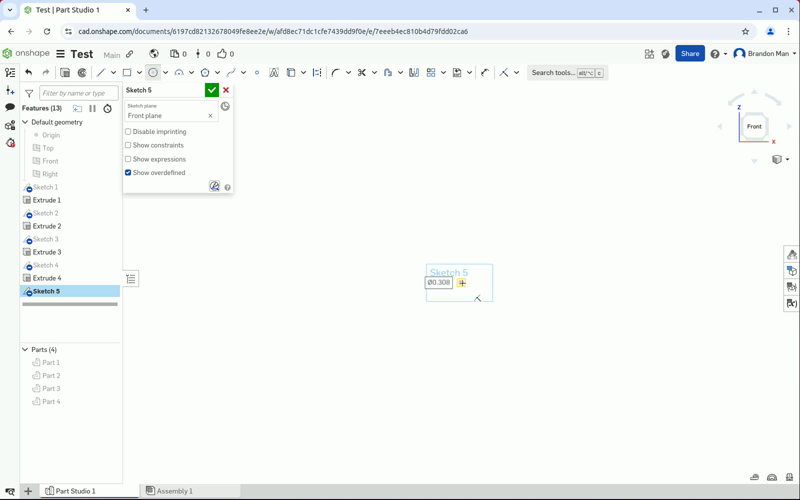
key(esc)
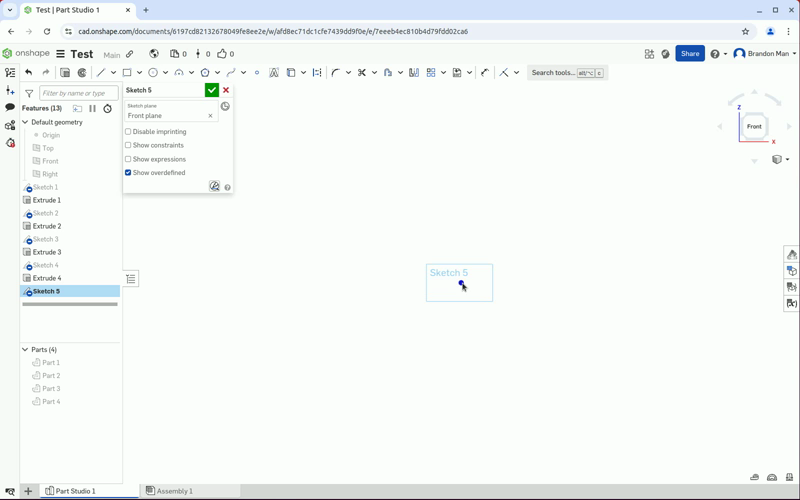
mouse_move(459, 283)
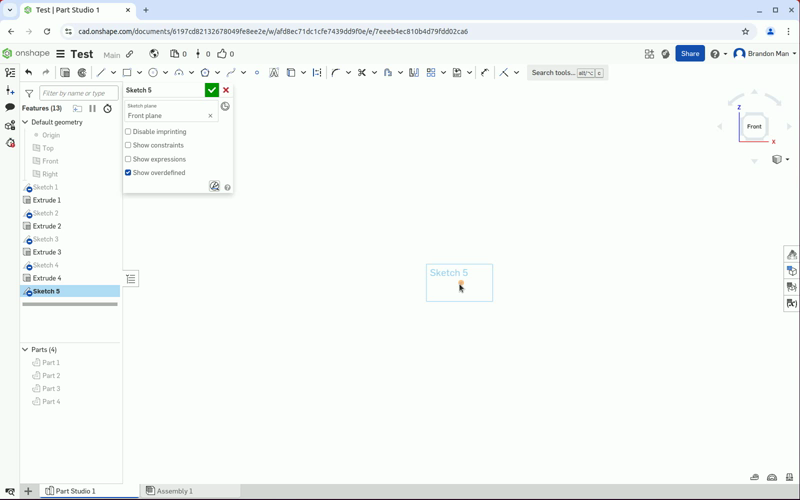
scroll(6)
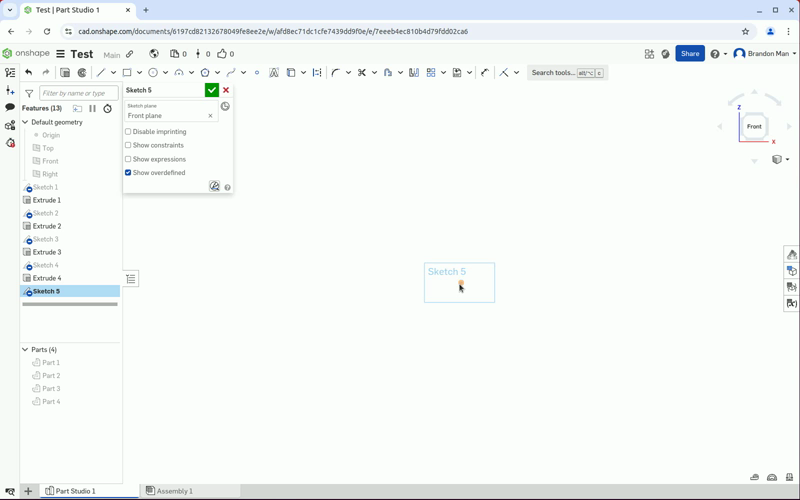
scroll(6)
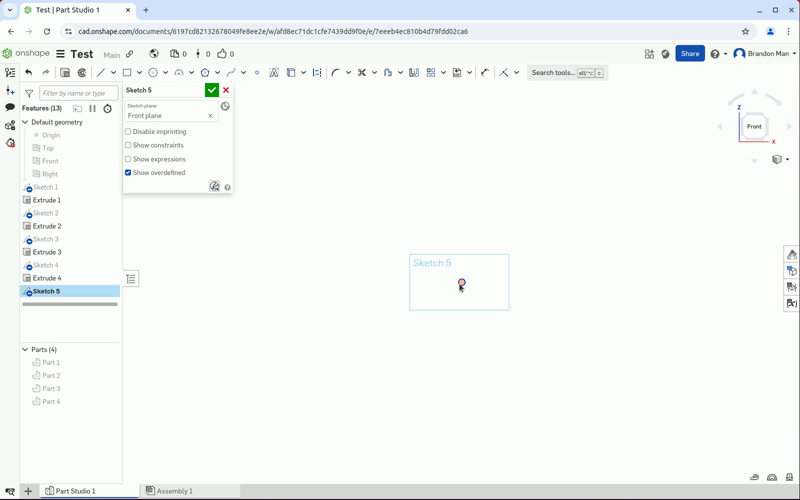
scroll(6)
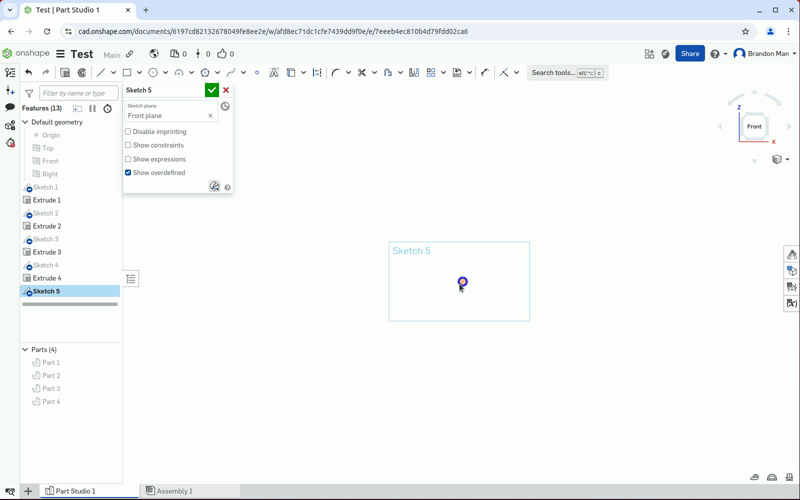
scroll(6)
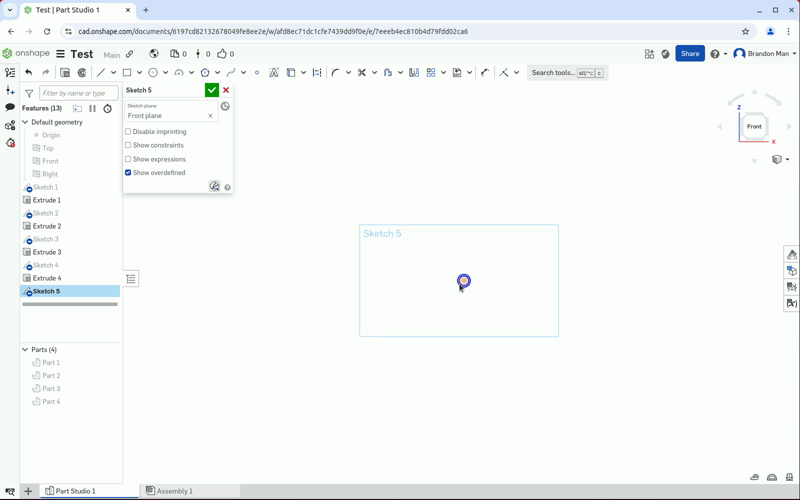
scroll(6)
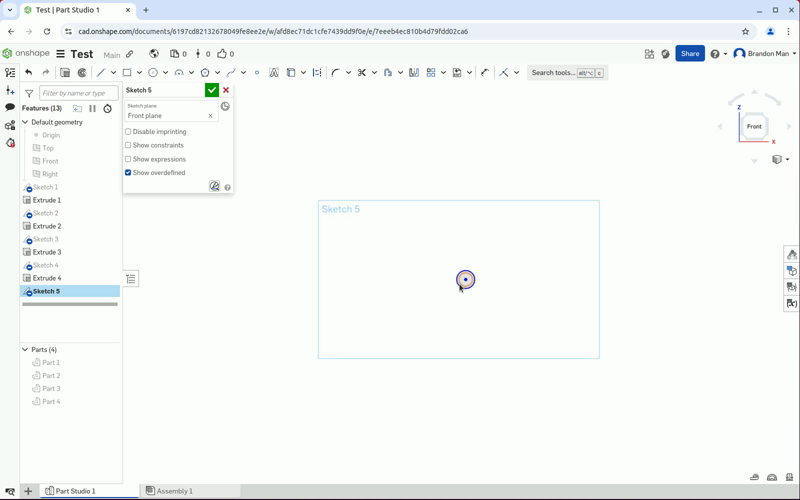
scroll(6)
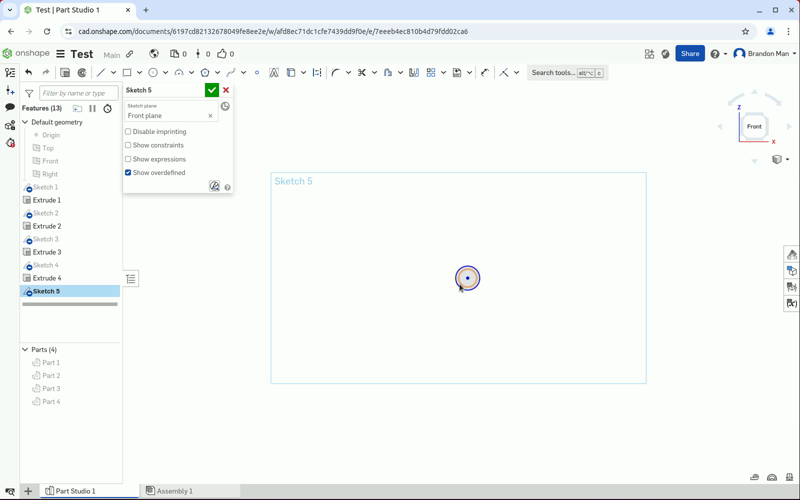
scroll(6)
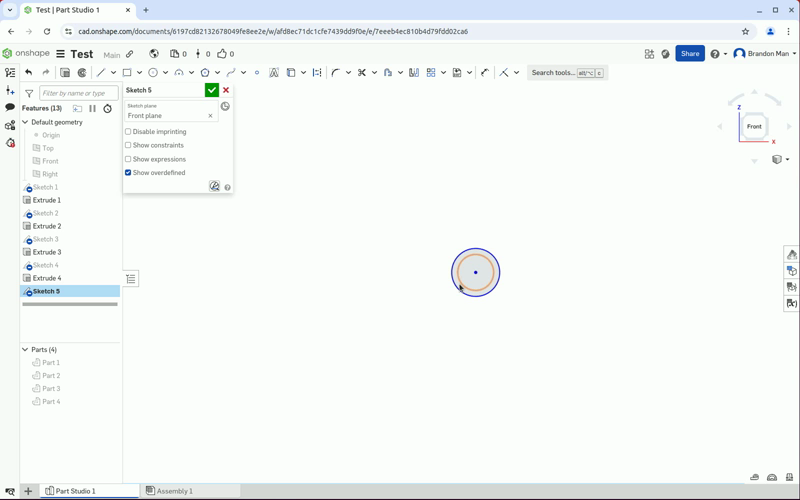
click(459, 283)
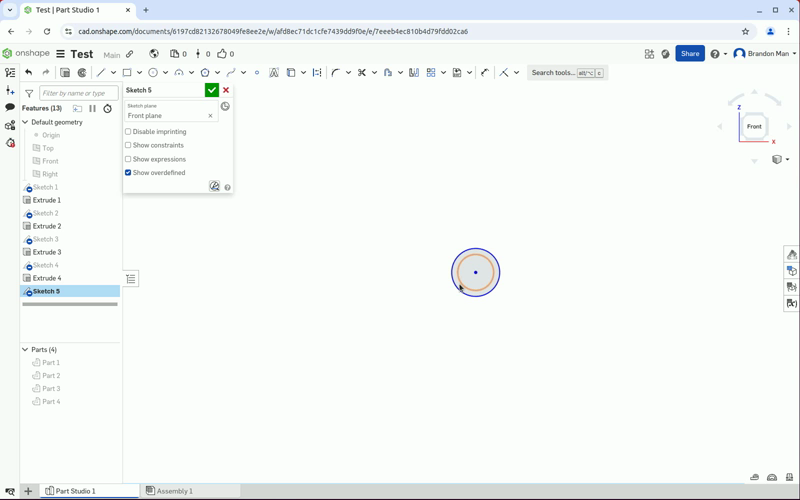
scroll(-6)
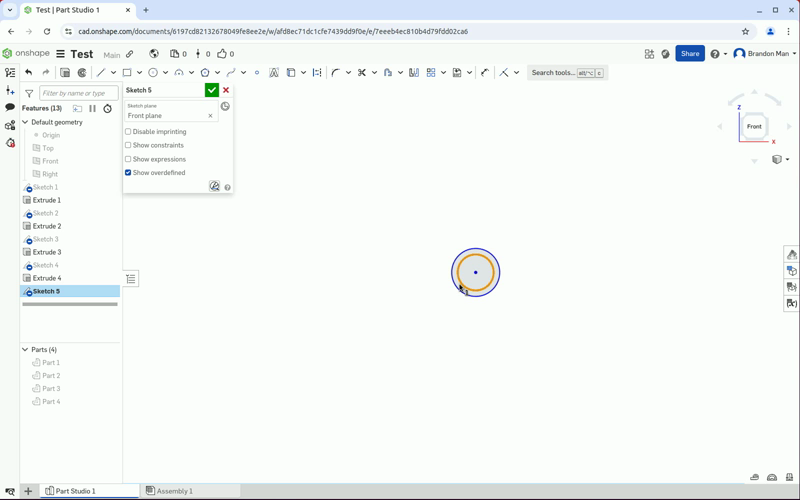
scroll(-6)
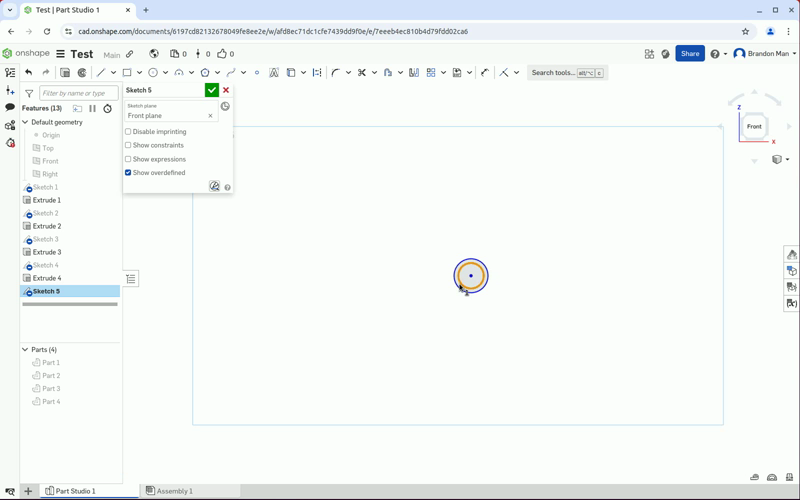
scroll(-6)
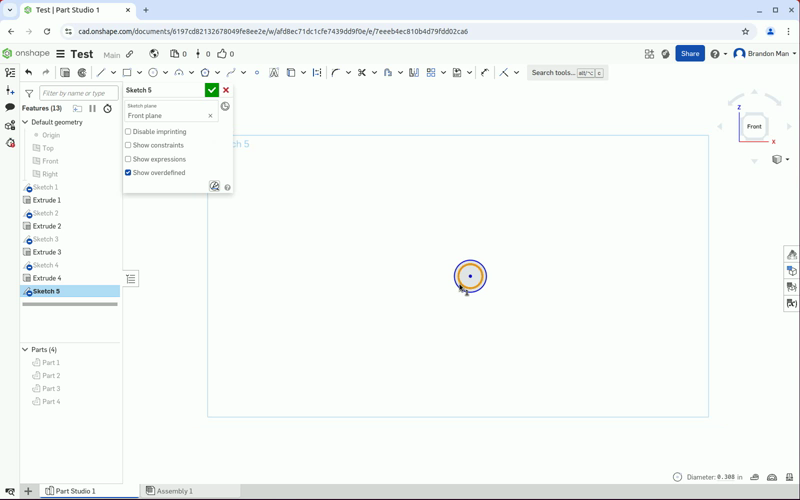
scroll(-6)
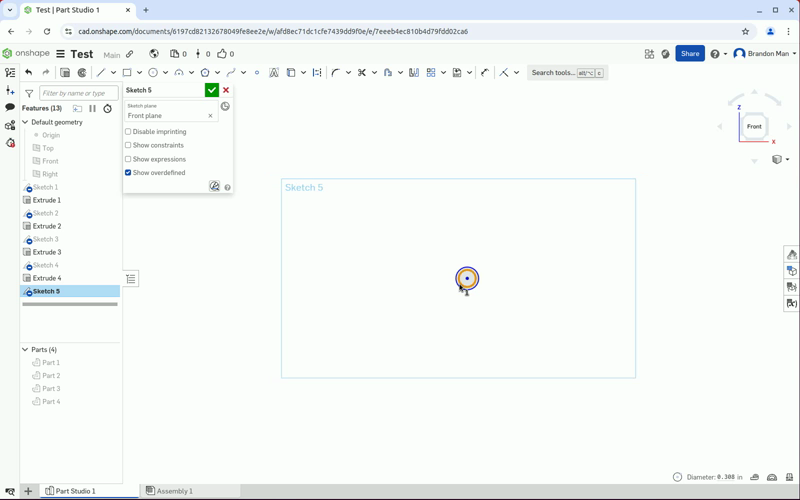
scroll(-6)
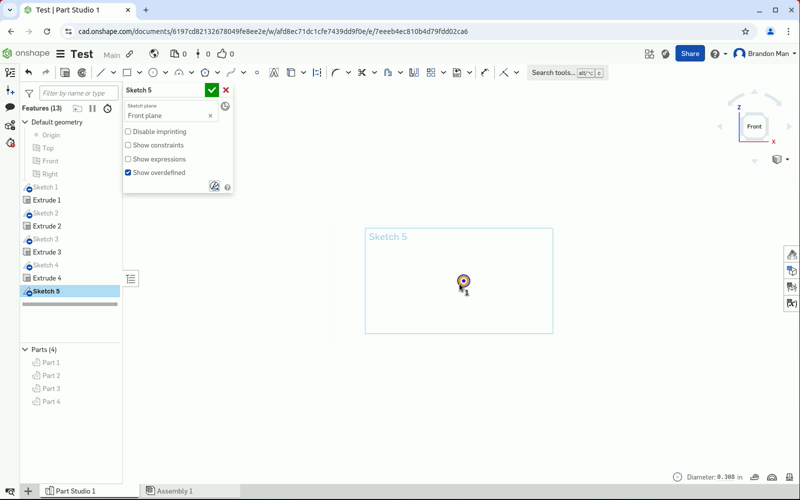
scroll(-6)
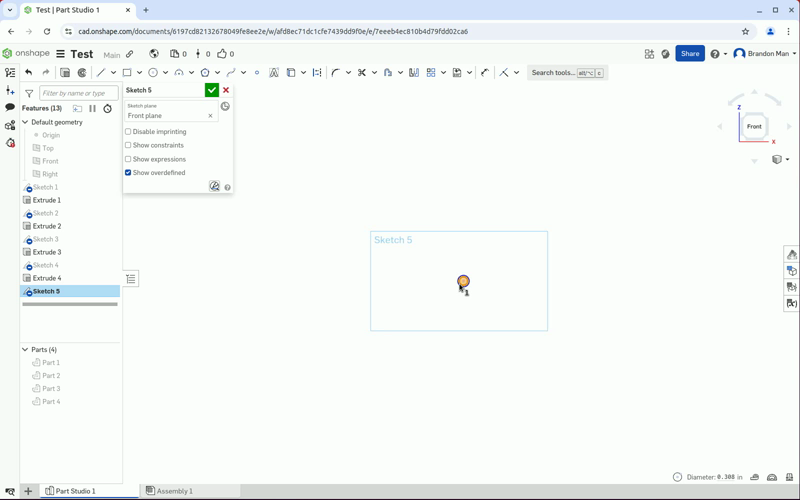
scroll(-6)
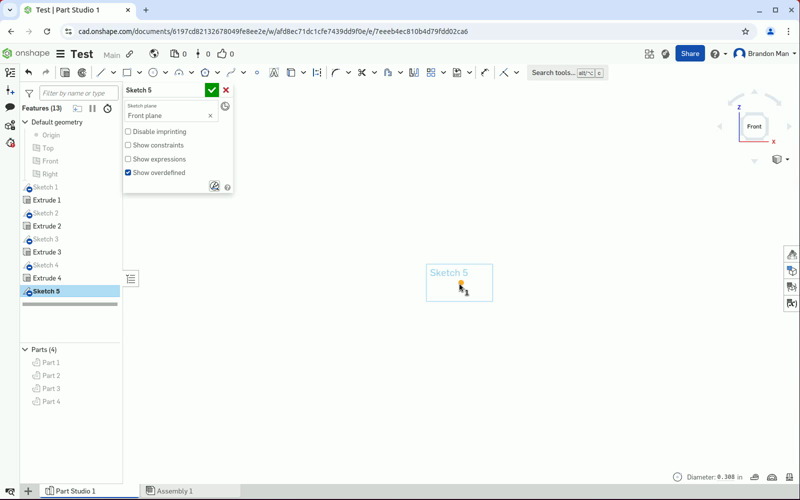
mouse_move(73, 352)
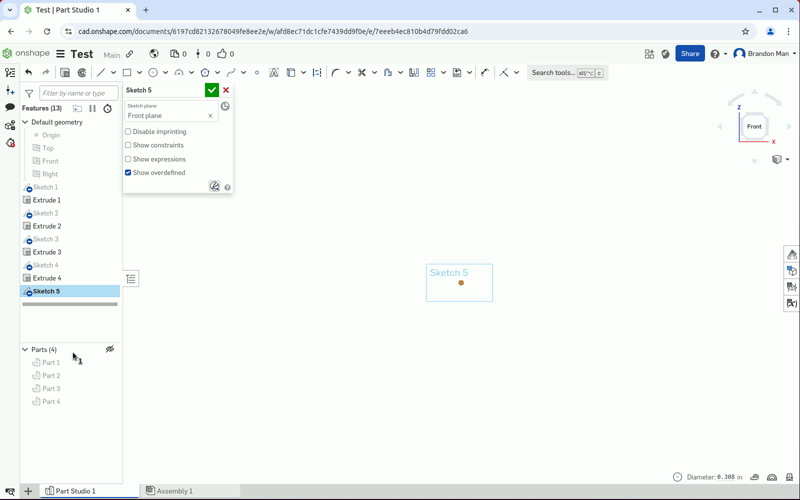
key(shift+y)
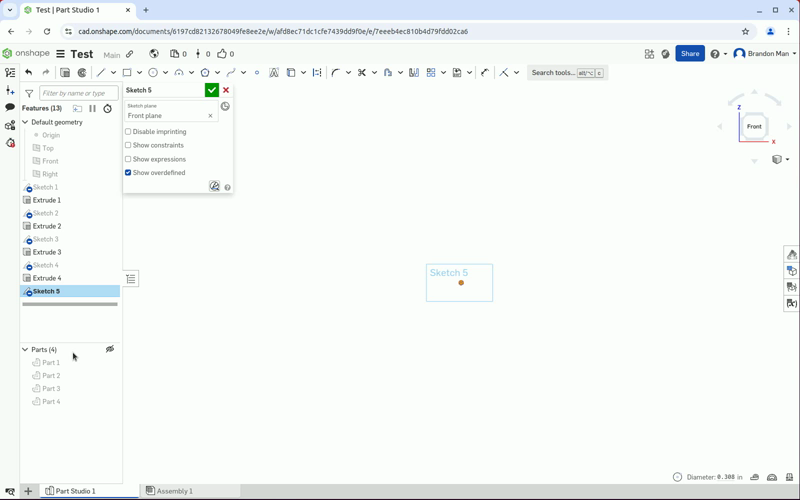
key(shift+e)
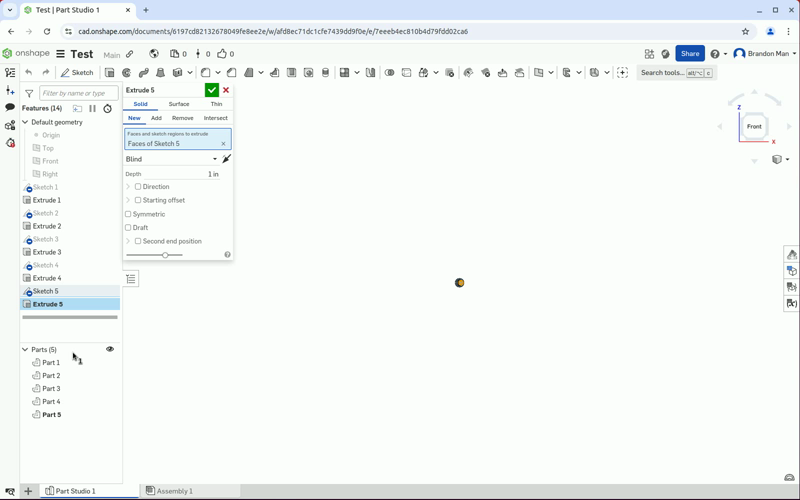
mouse_move(143, 106)
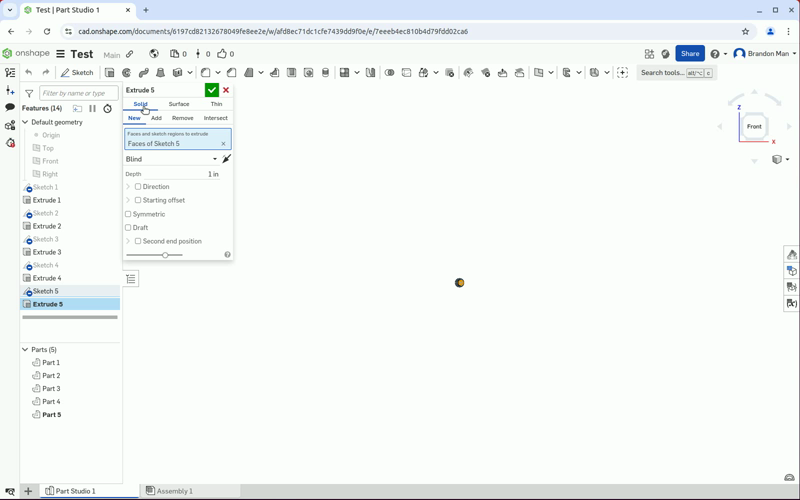
click(143, 106)
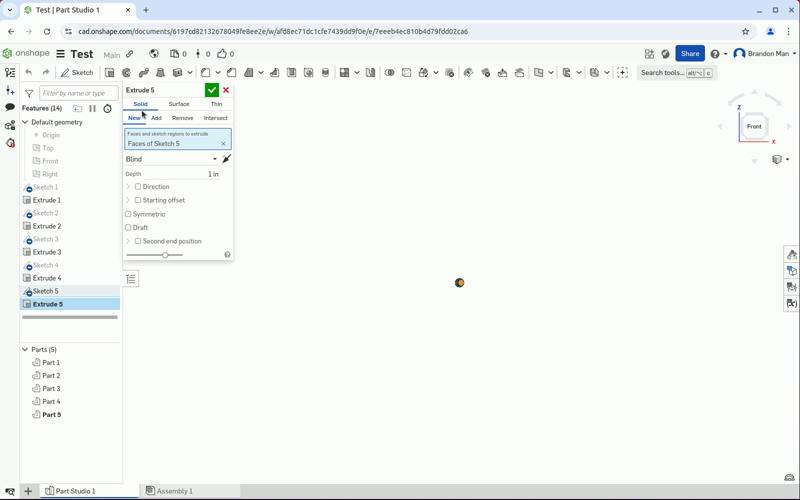
mouse_move(137, 120)
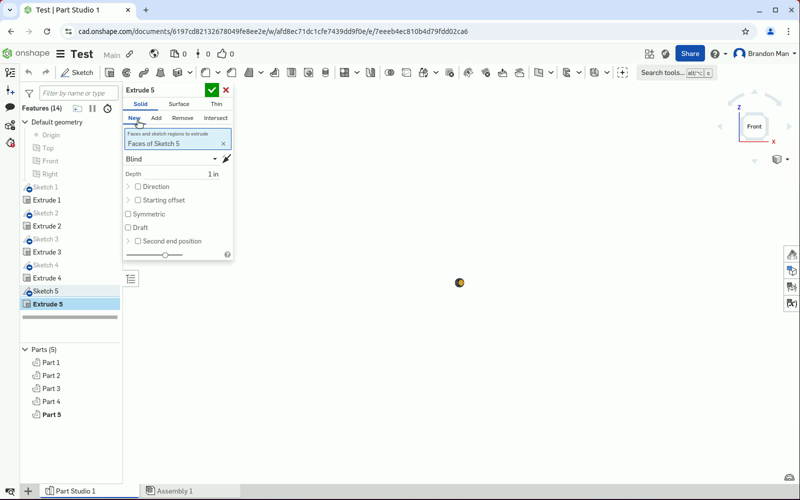
click(137, 120)
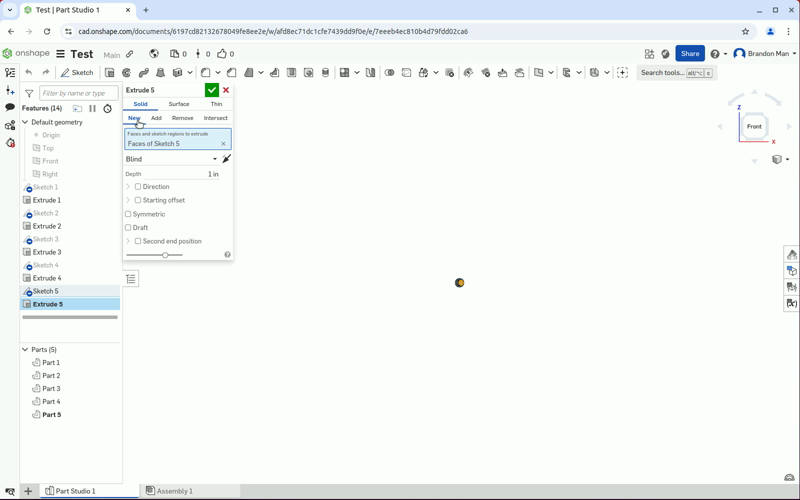
key(tab, 4)
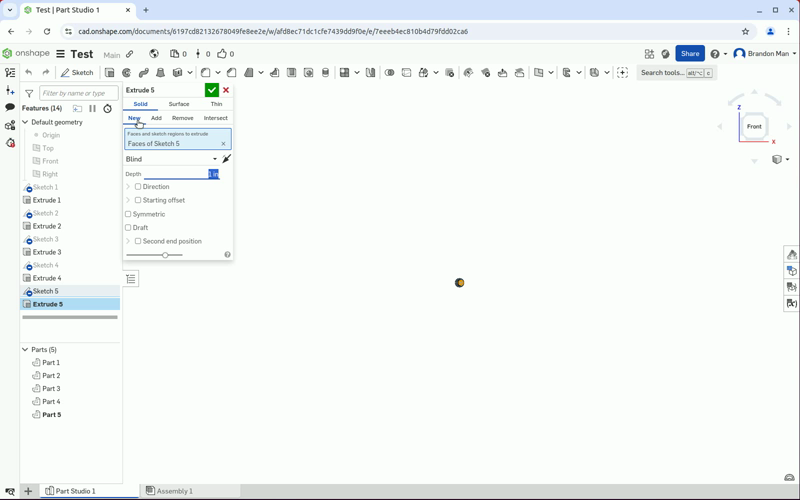
text(23.108)
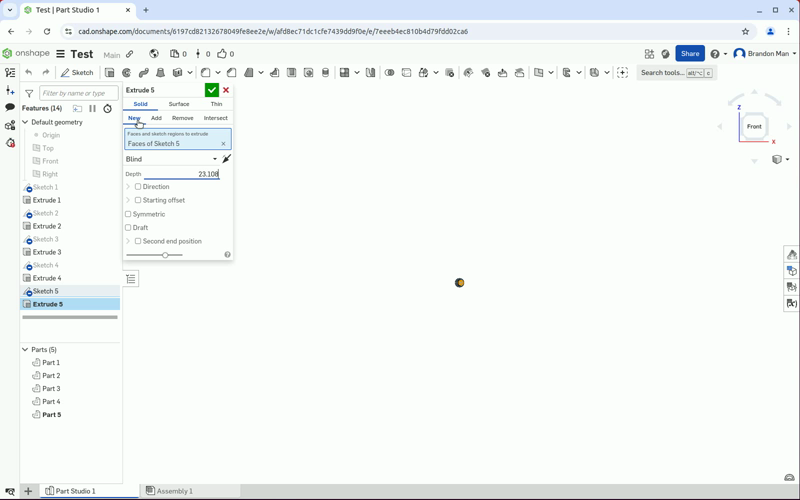
key(enter)
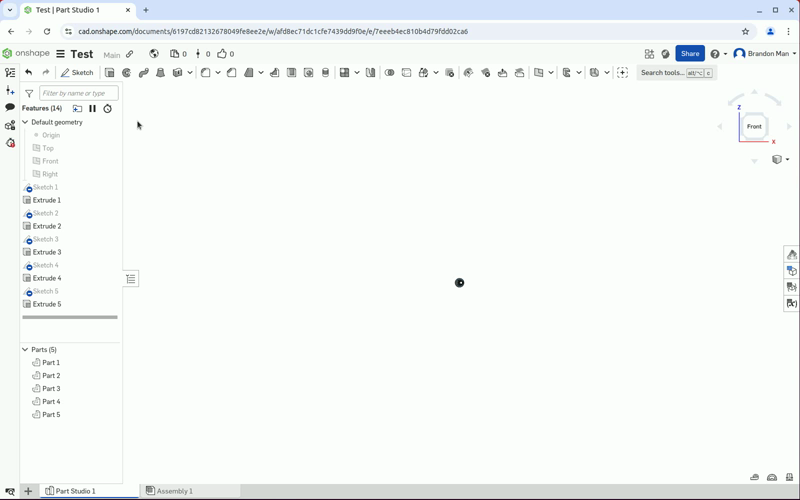
key(shift+h)
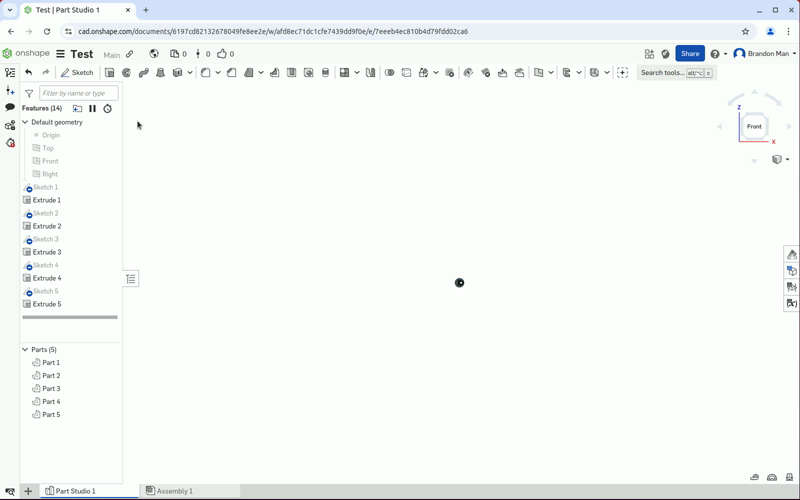
key(shift+h)
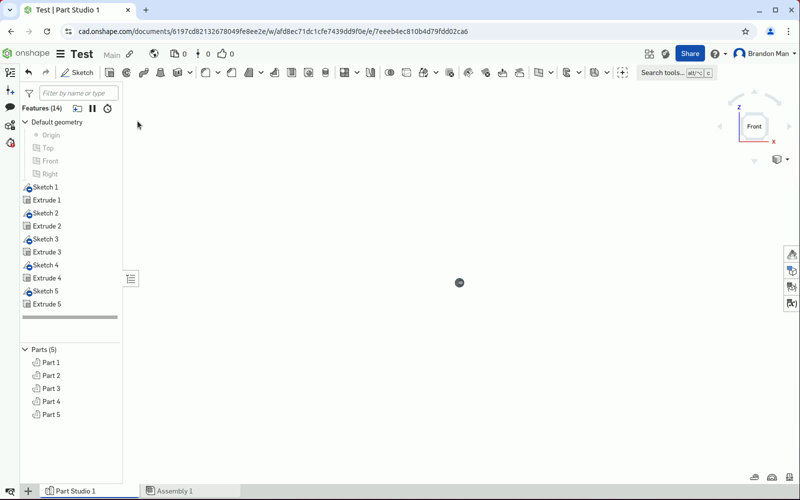
key(shift+7)
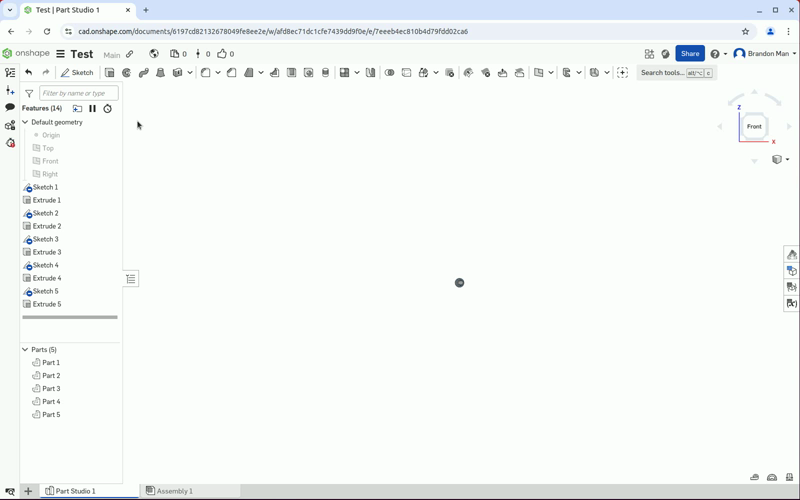
key(left, 2)
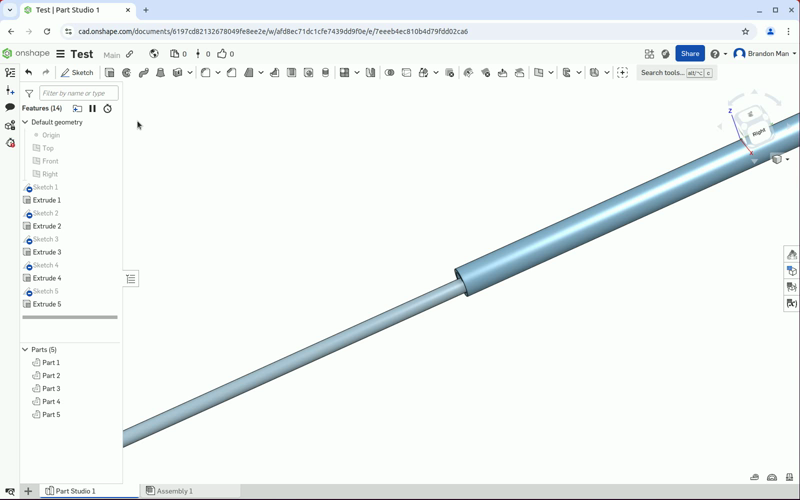
key(down, 2)
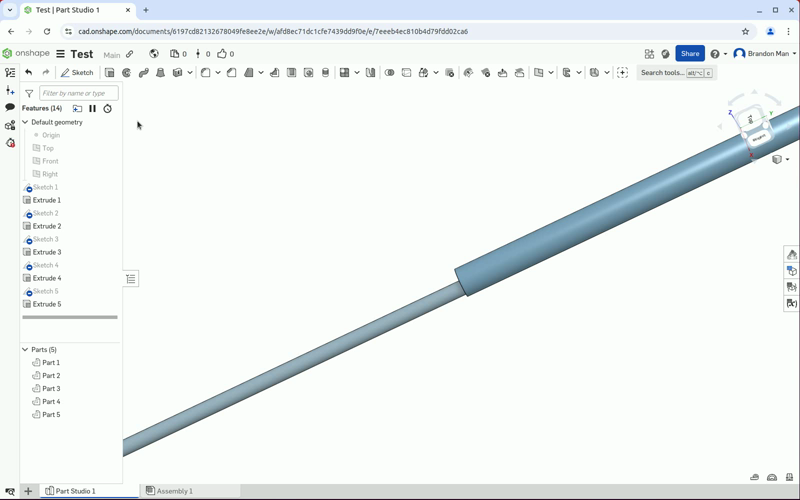
key(up, 2)
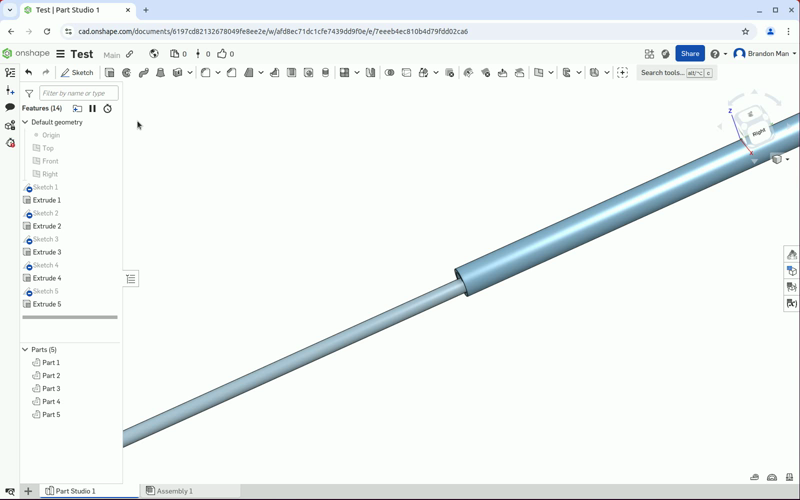
key(right, 2)
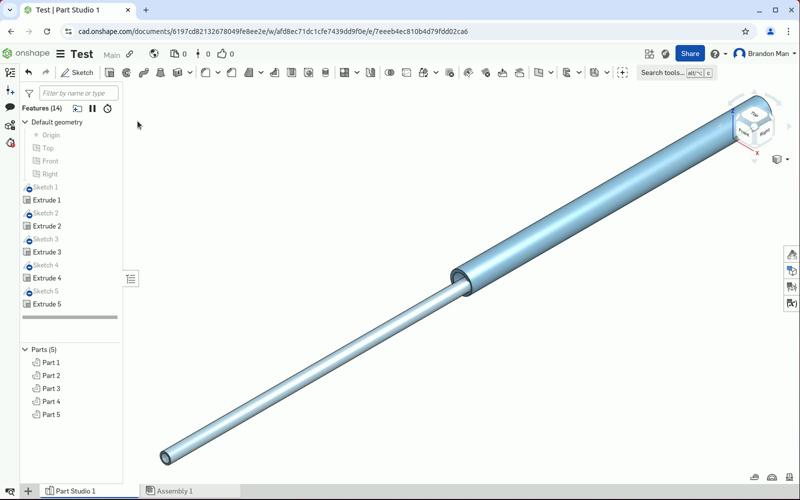
mouse_move(73, 189)
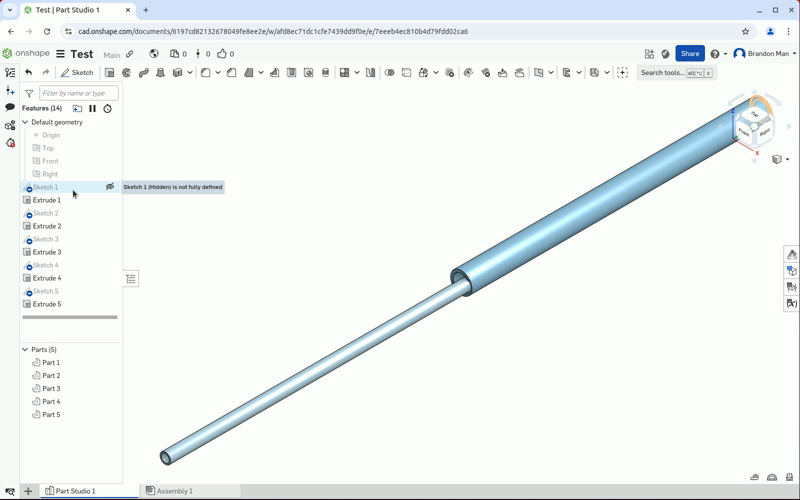
click(73, 189)